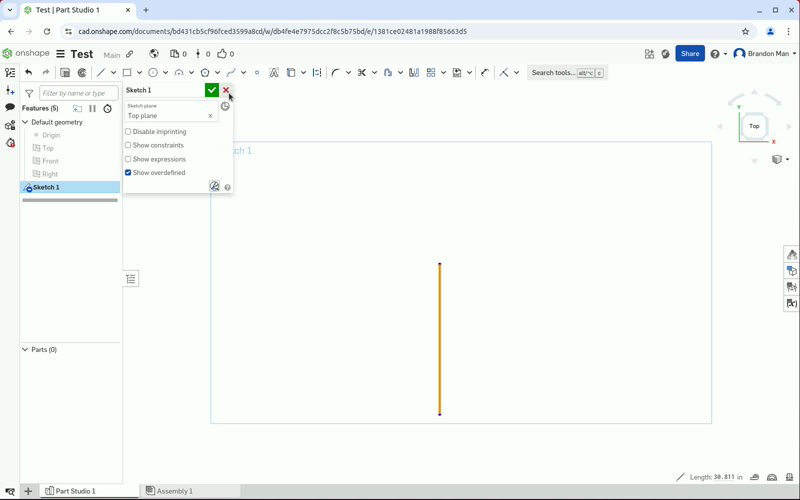
key(shift+h)
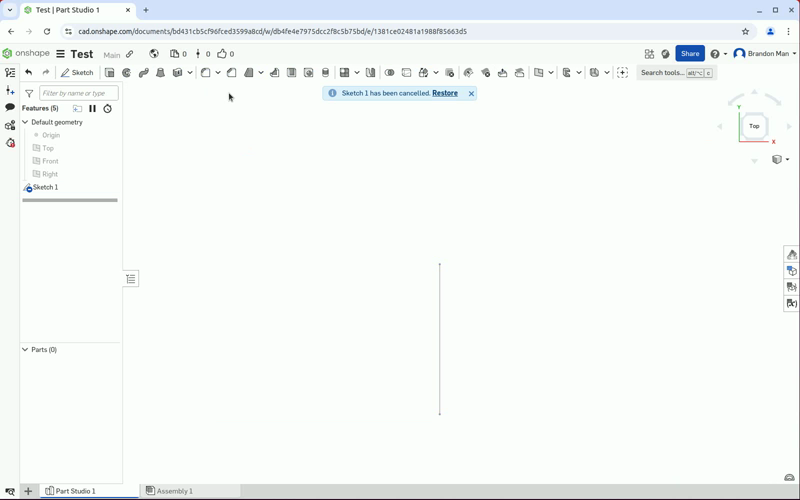
key(shift+s)
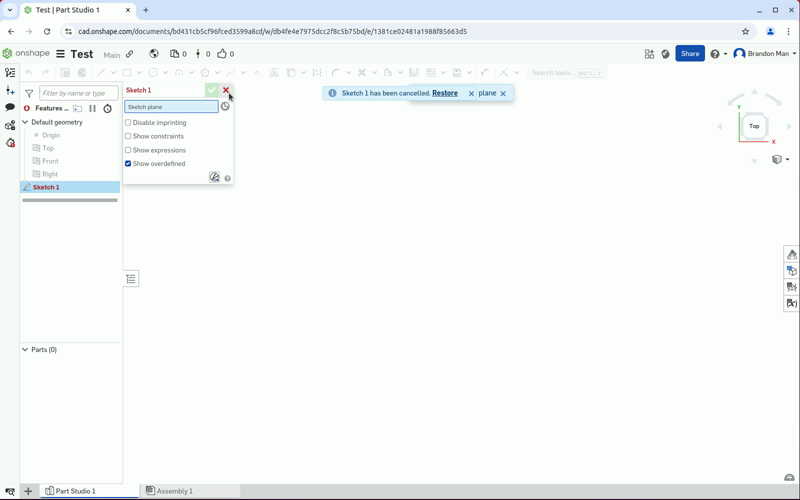
mouse_move(73, 150)
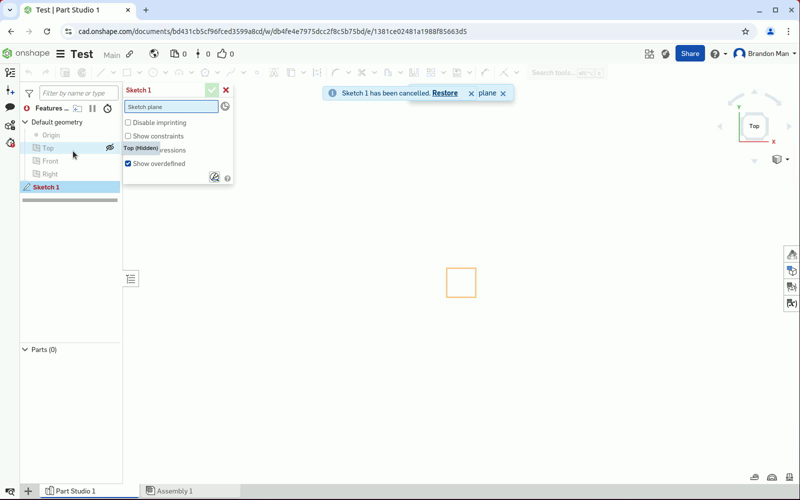
click(73, 150)
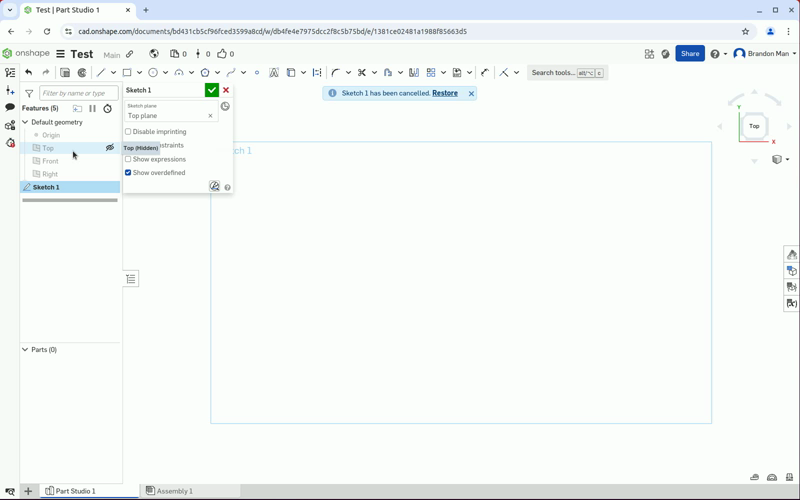
mouse_move(73, 352)
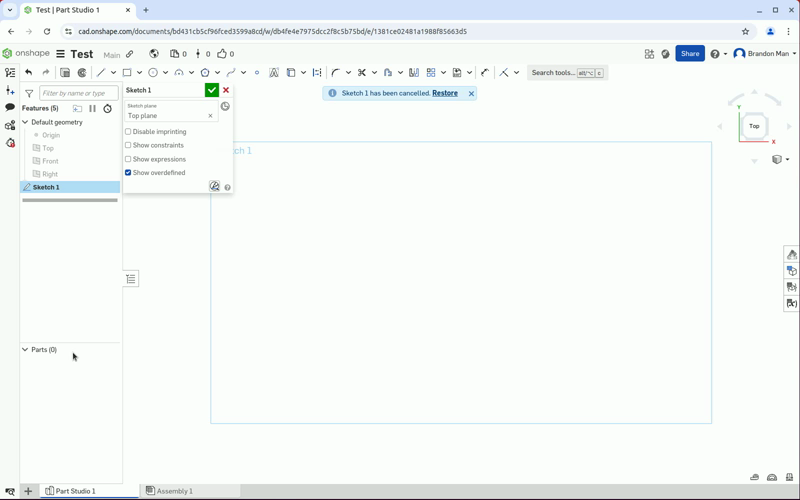
key(y)
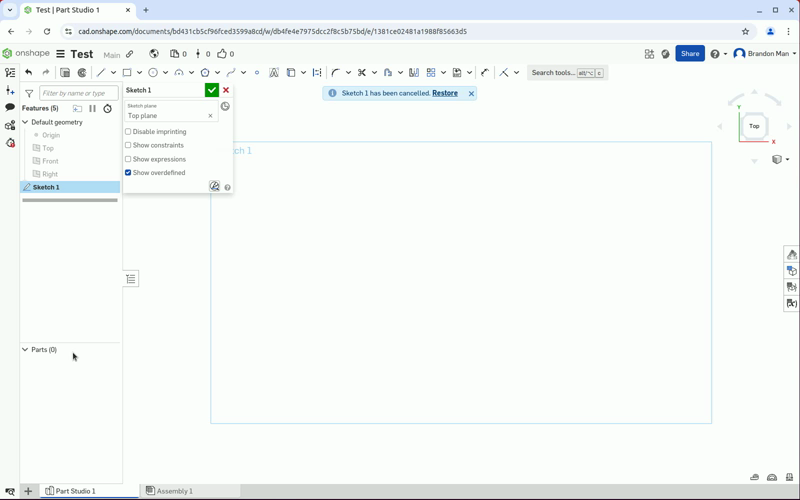
key(a)
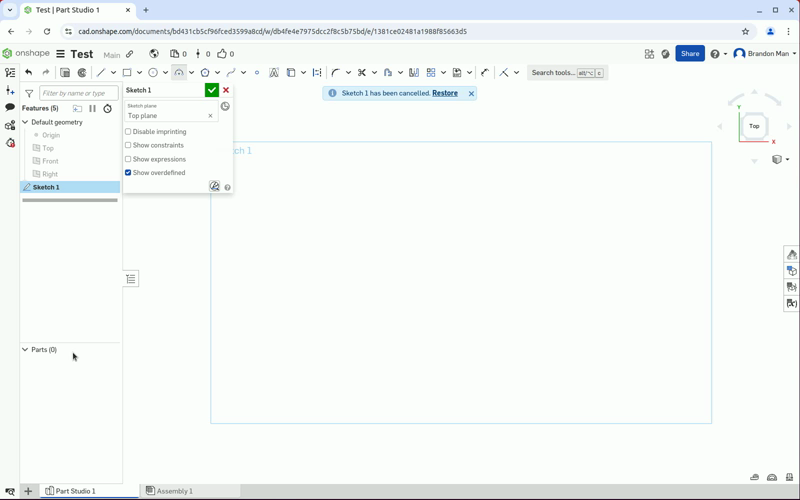
key_down(shift)
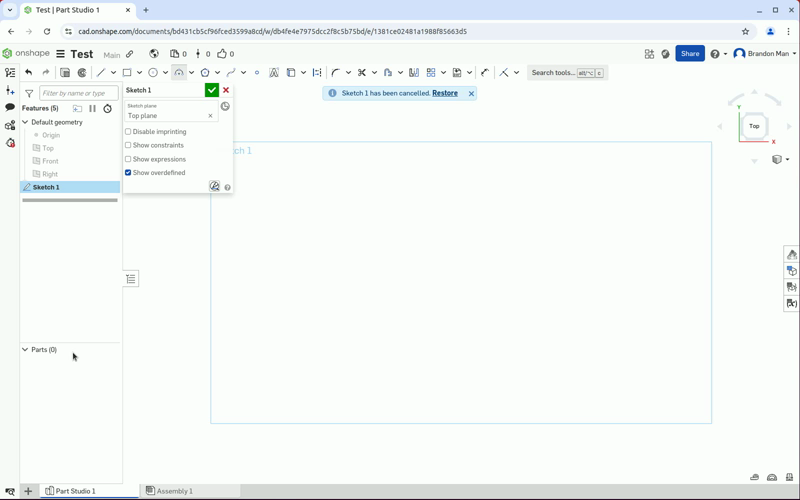
mouse_move(348, 342)
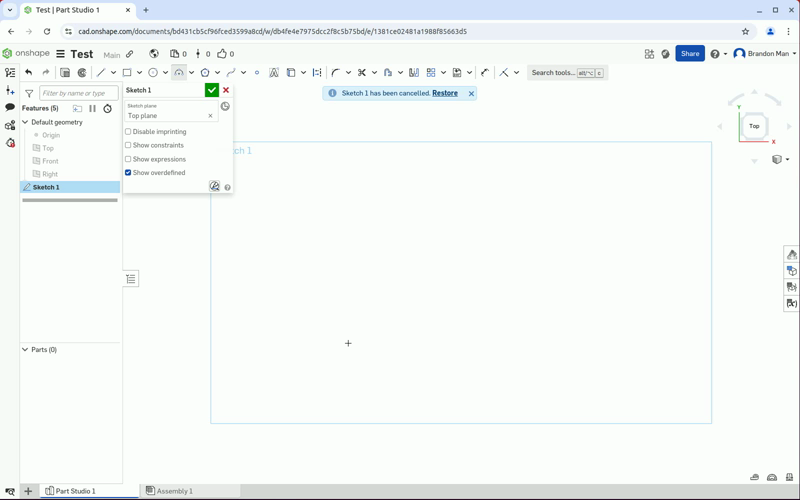
click(348, 342)
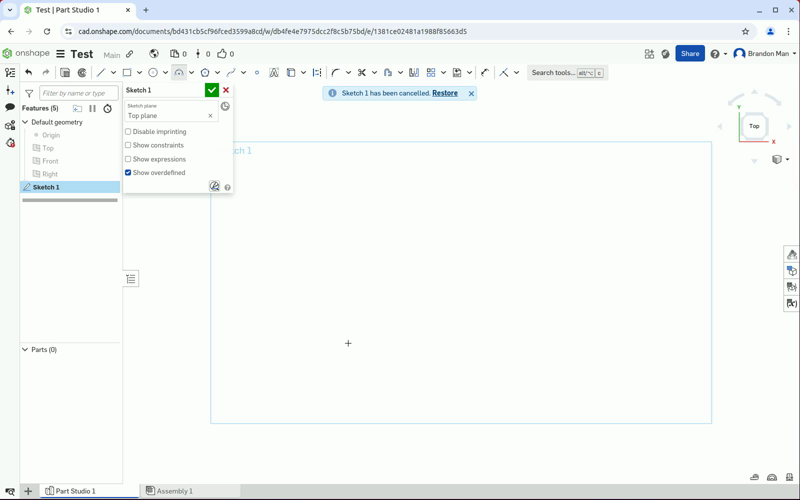
key_up(shift)
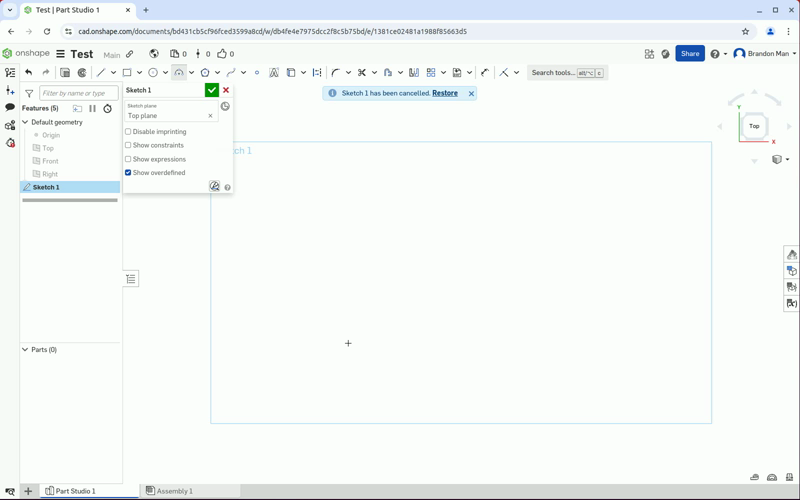
key_down(shift)
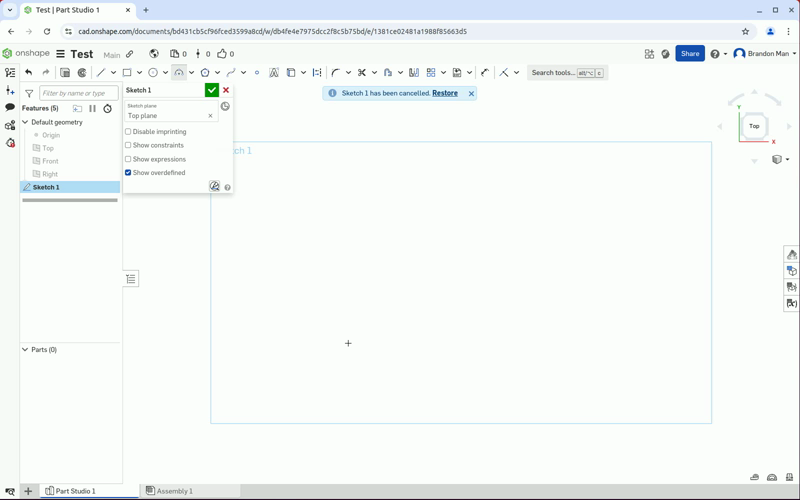
mouse_move(355, 349)
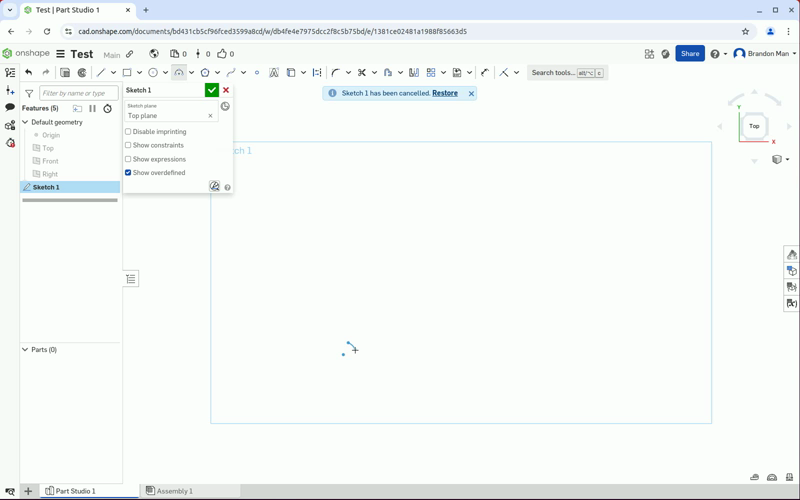
click(355, 349)
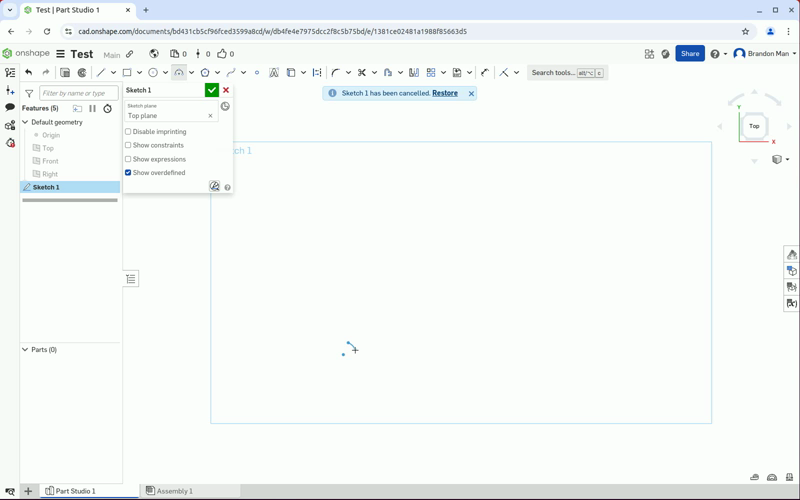
mouse_move(350, 347)
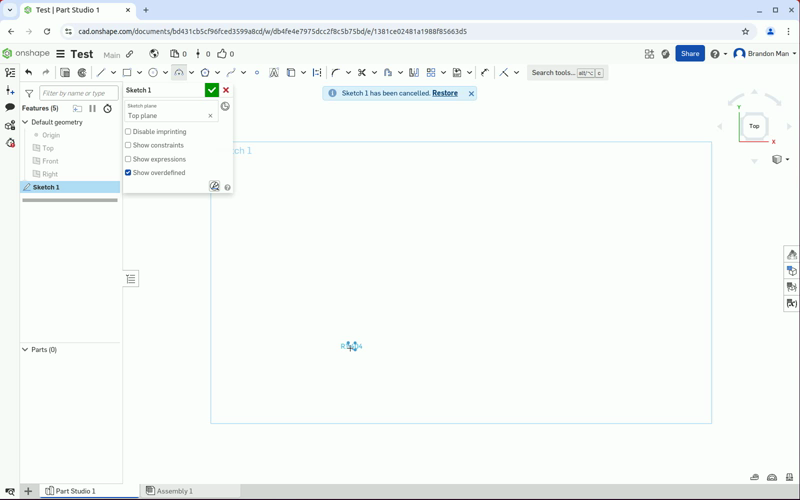
click(350, 347)
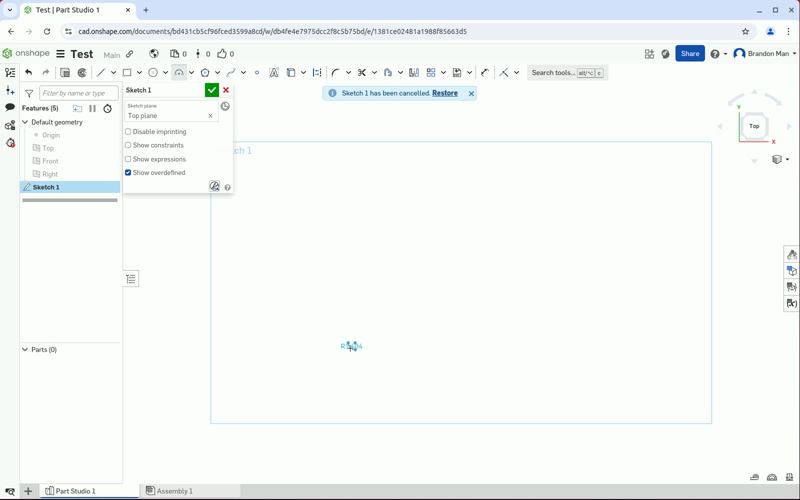
key_up(shift)
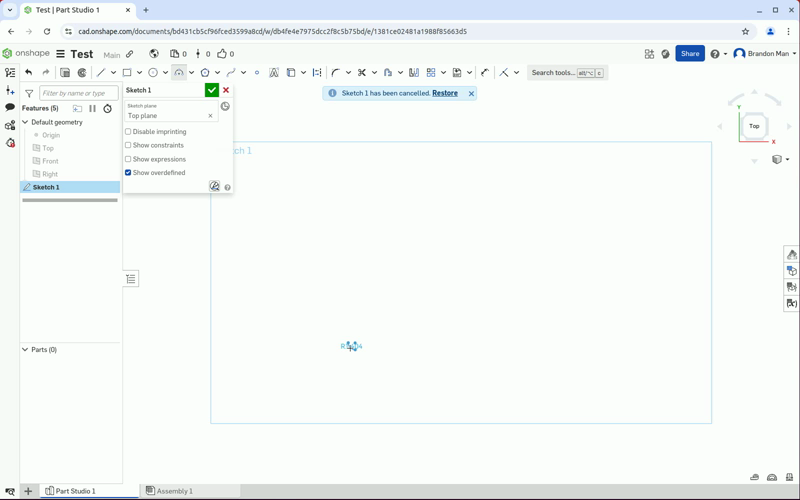
key(esc)
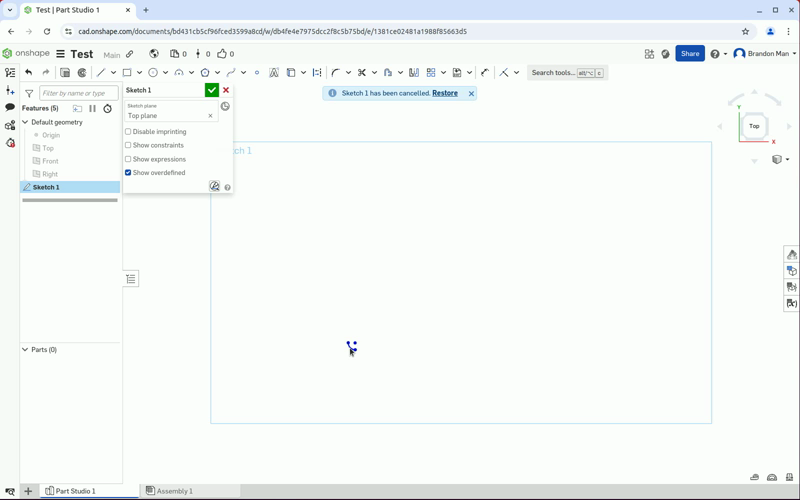
key(l)
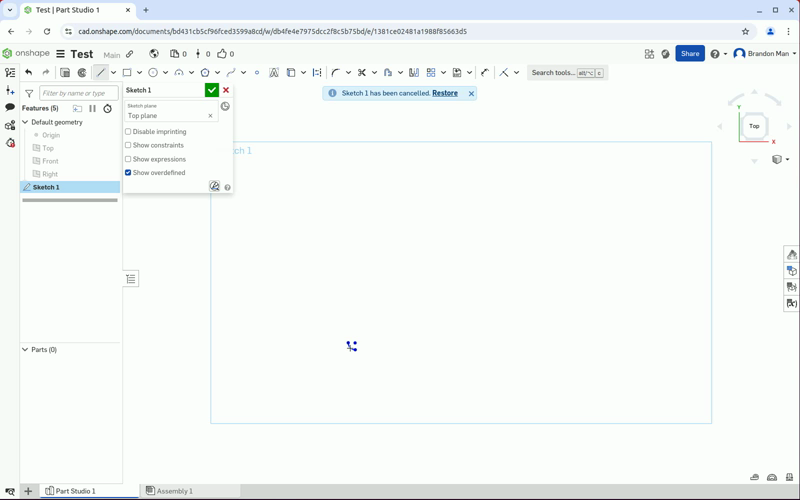
mouse_move(355, 349)
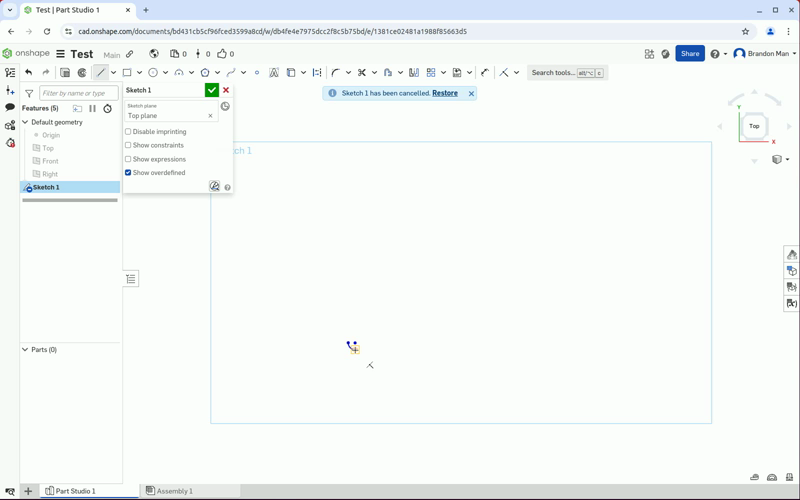
click(355, 349)
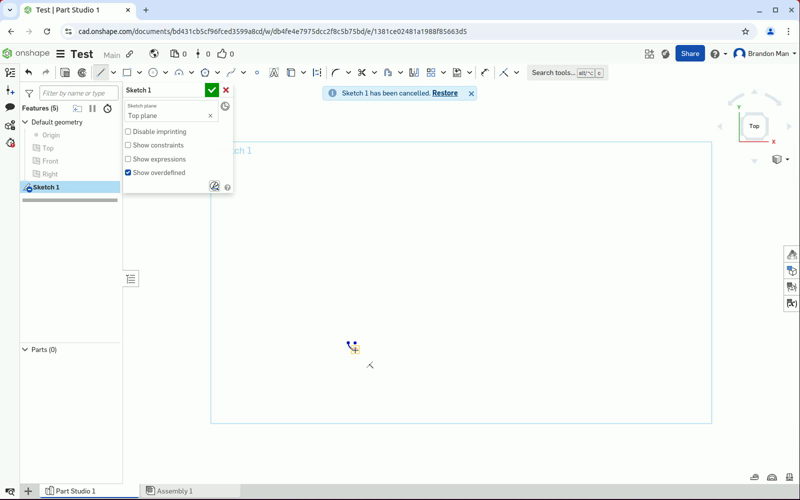
key_down(shift)
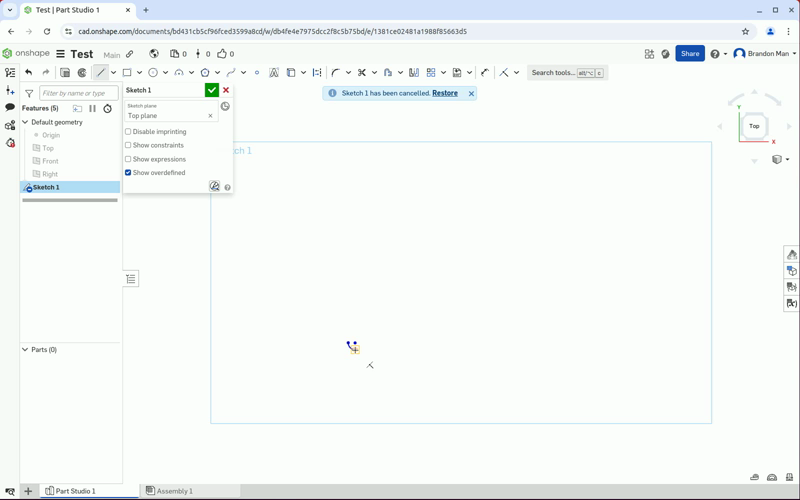
mouse_move(513, 349)
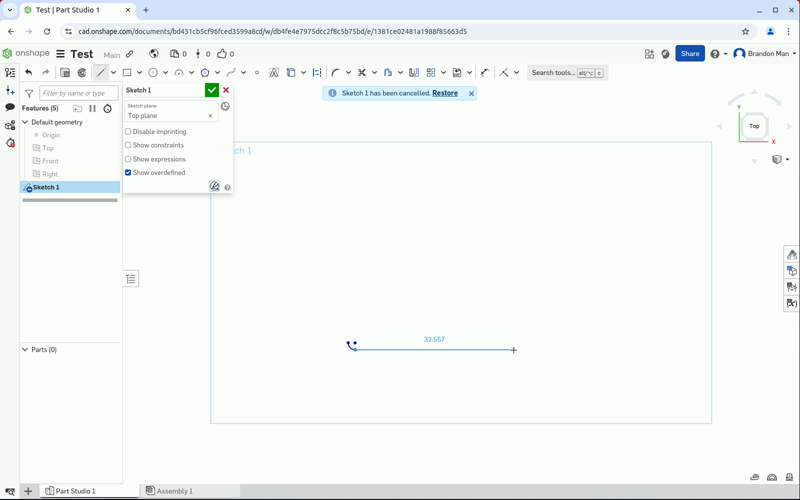
click(513, 349)
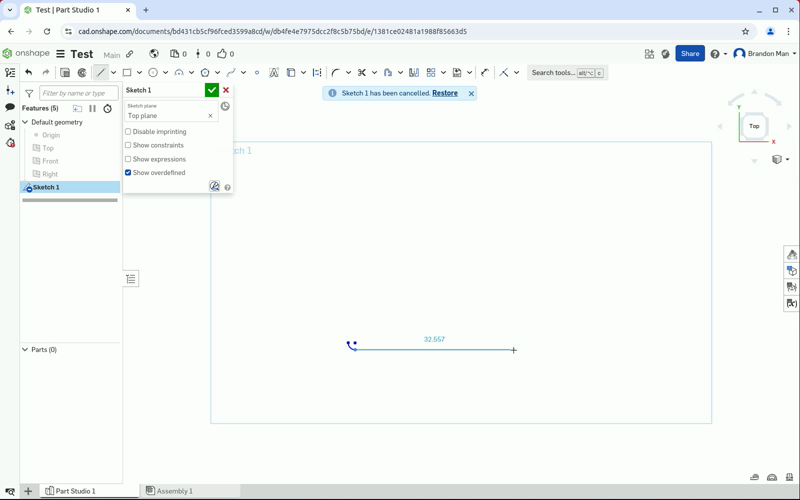
key_up(shift)
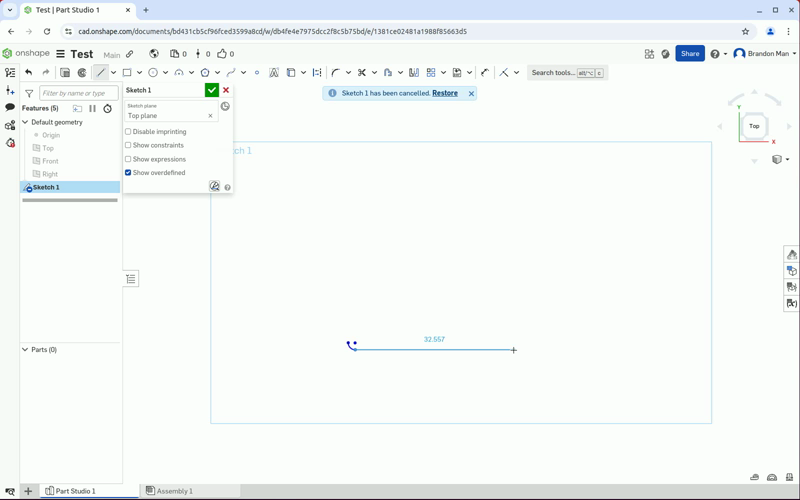
key(esc)
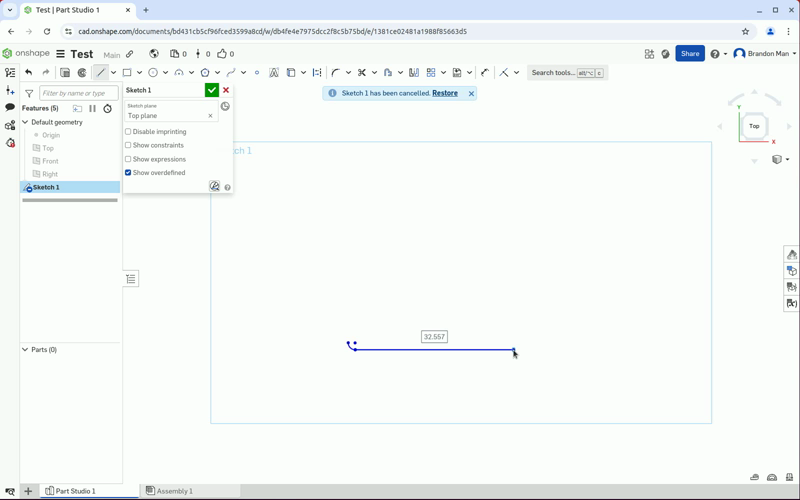
key(a)
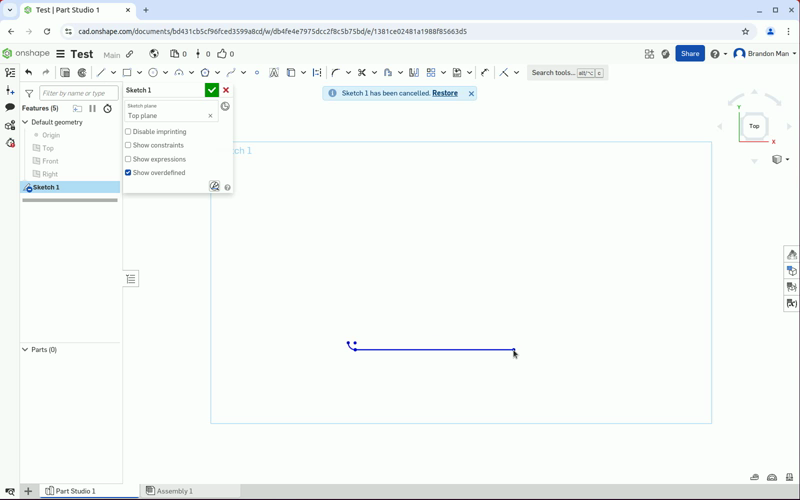
mouse_move(513, 349)
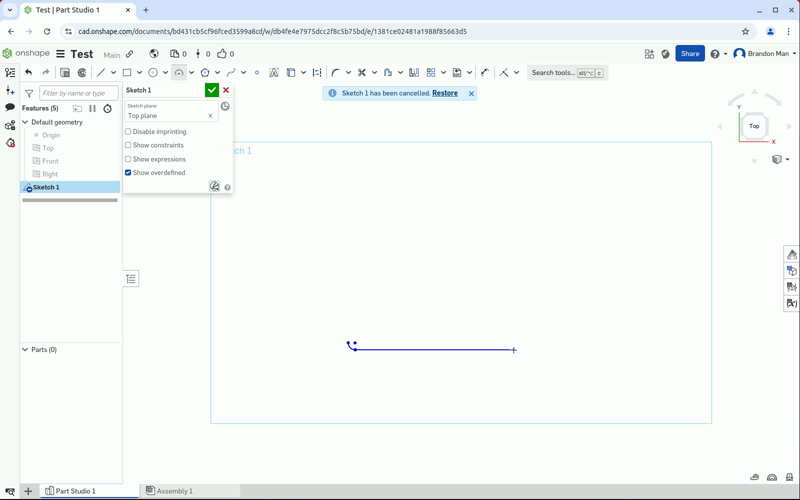
click(513, 349)
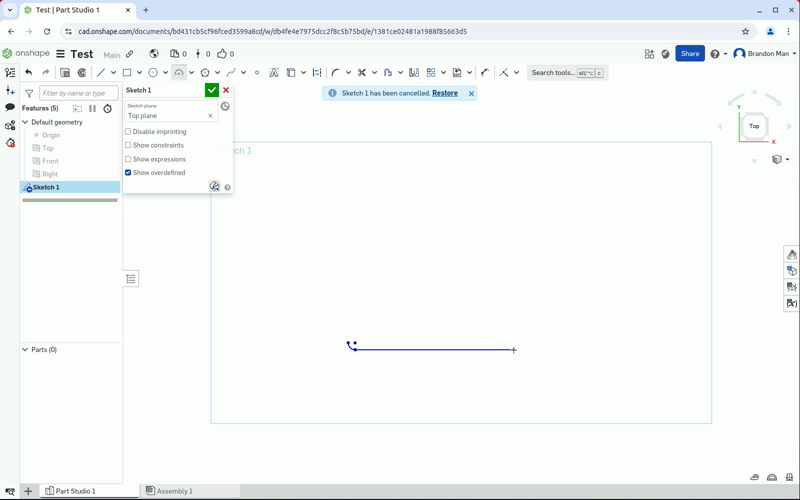
key_down(shift)
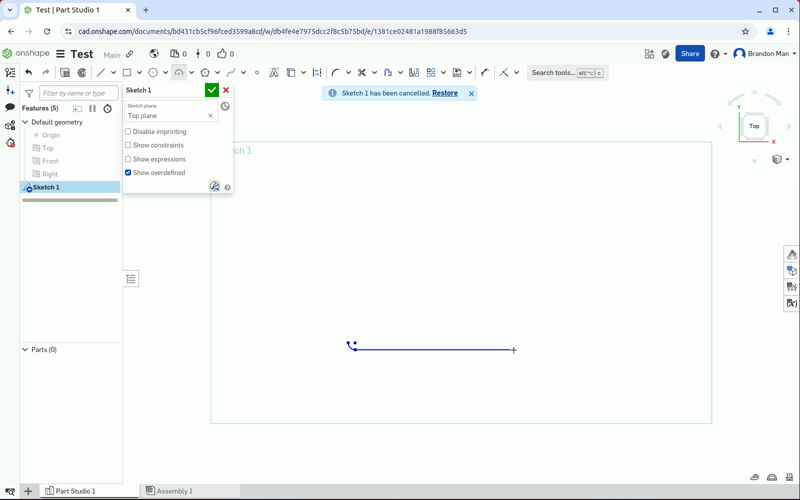
mouse_move(521, 342)
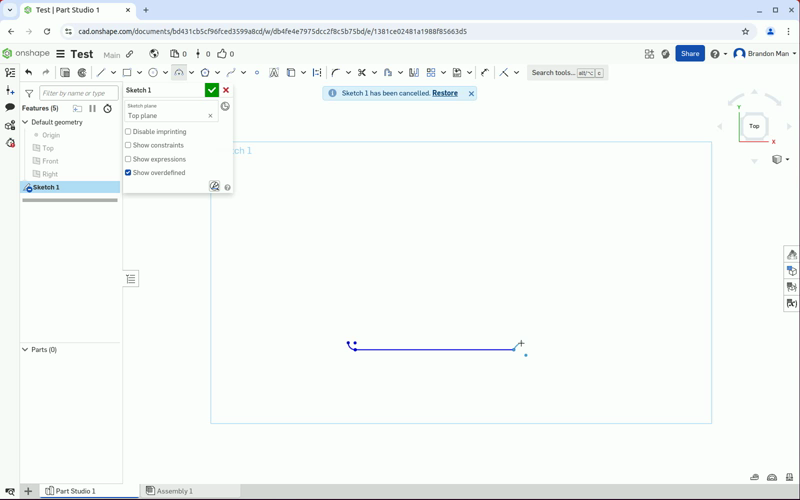
click(521, 342)
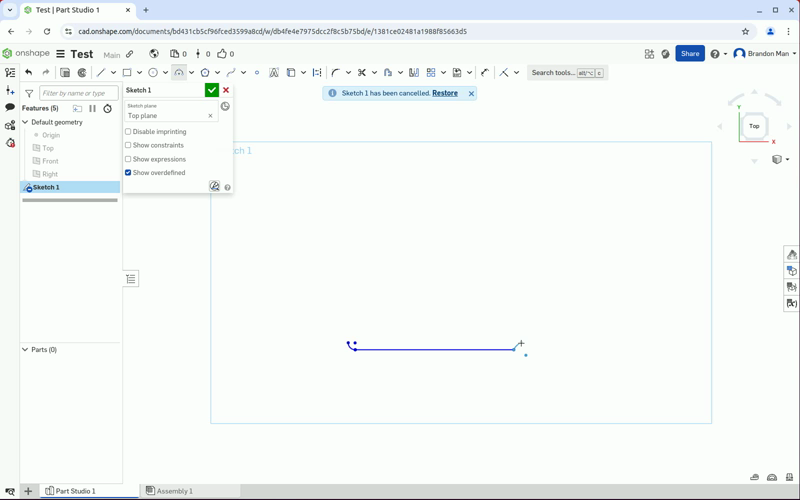
mouse_move(519, 347)
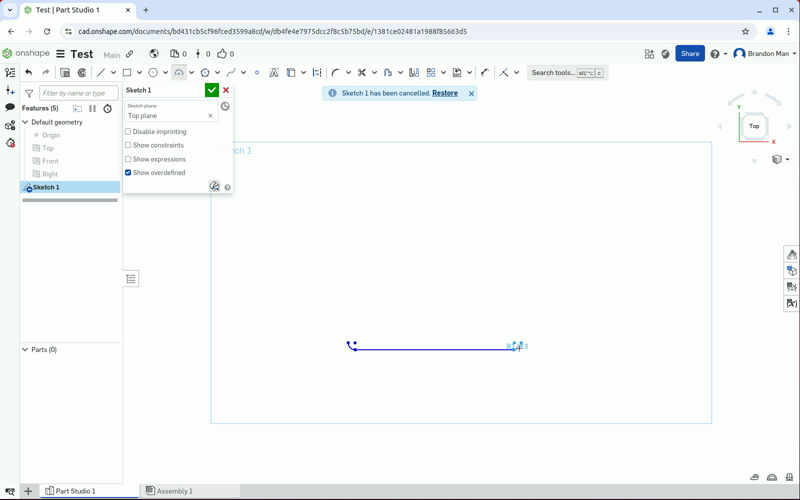
click(519, 347)
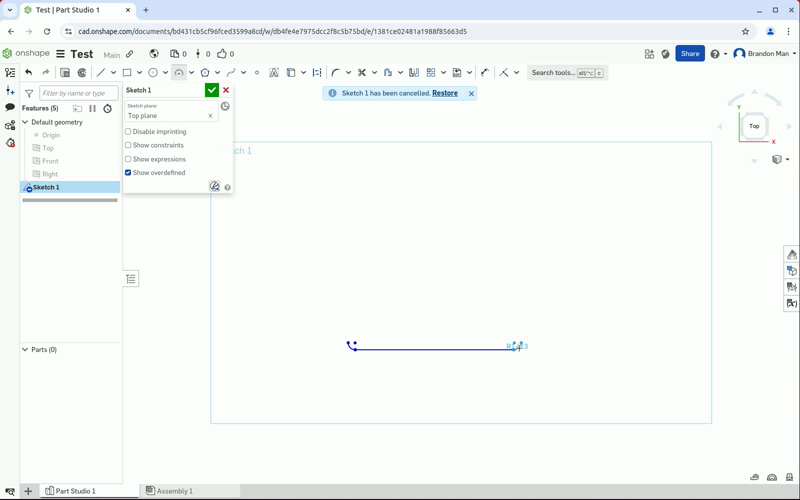
key_up(shift)
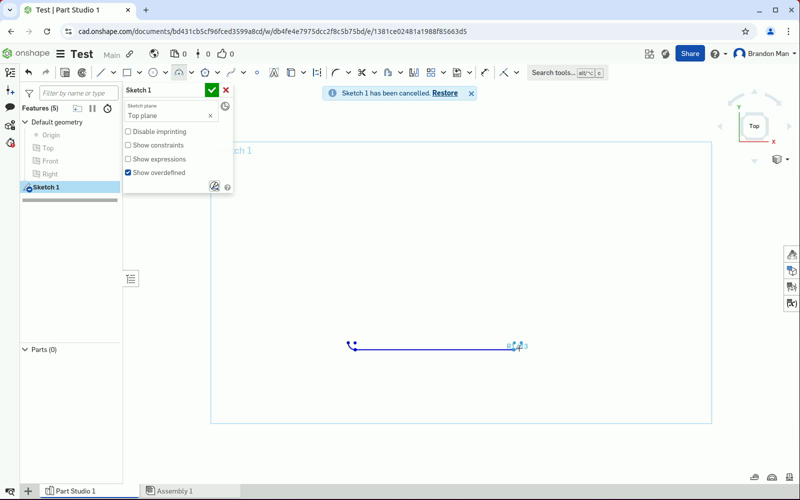
key(esc)
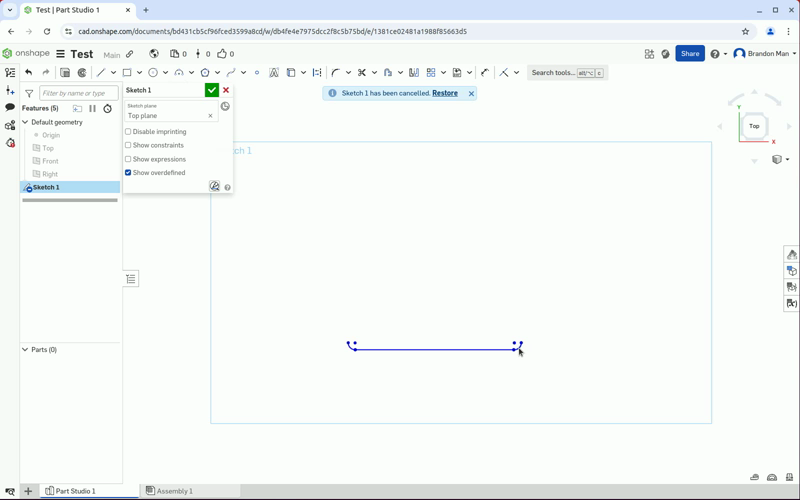
key(l)
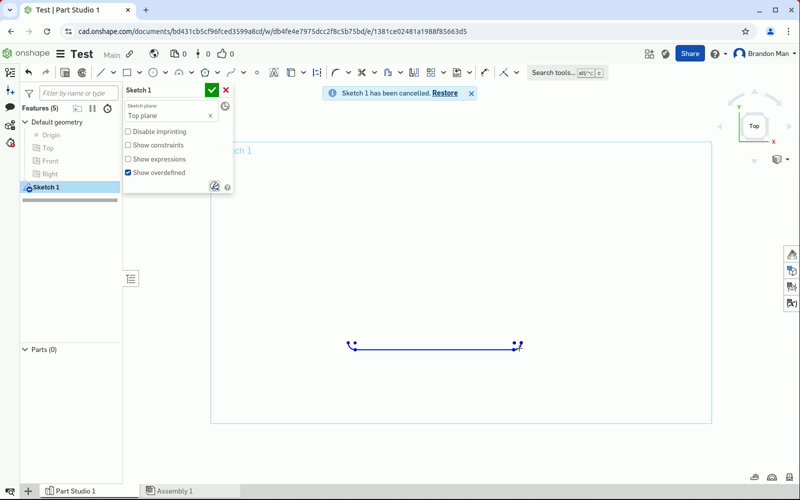
mouse_move(521, 342)
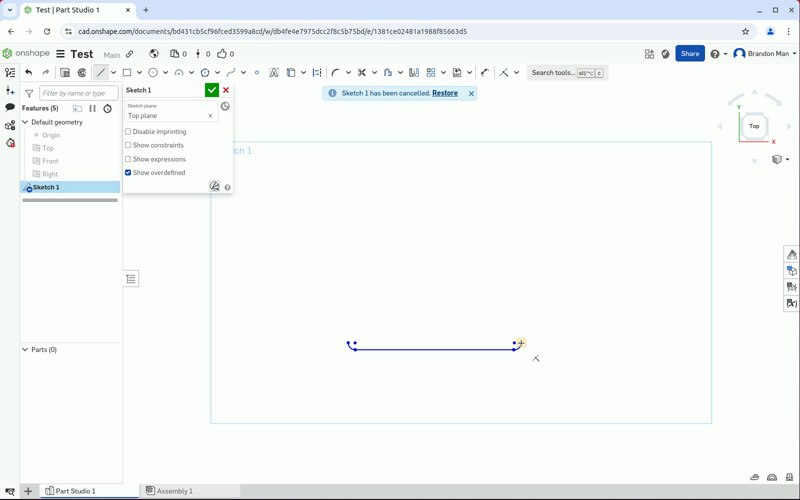
click(521, 342)
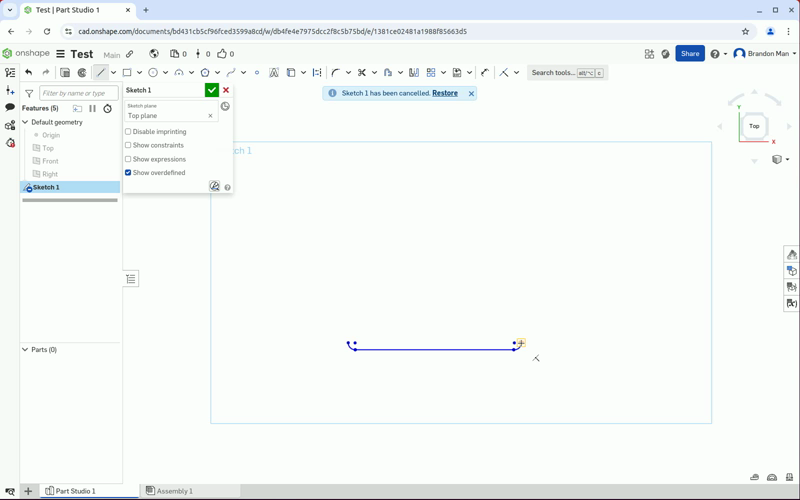
key_down(shift)
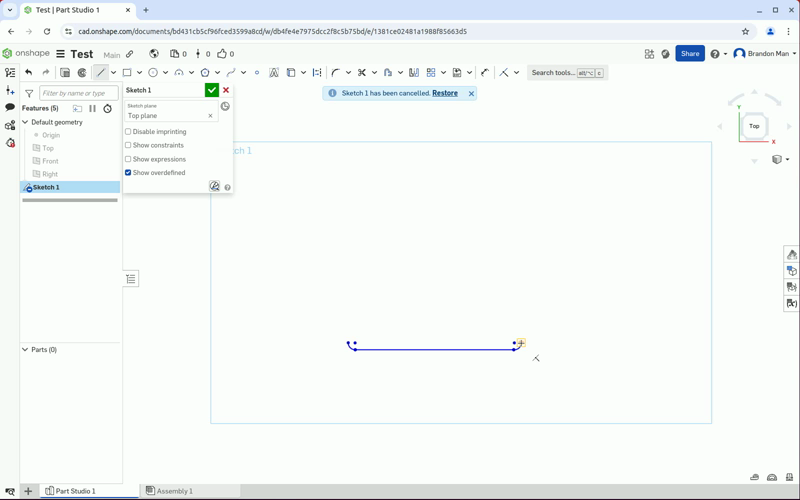
mouse_move(521, 240)
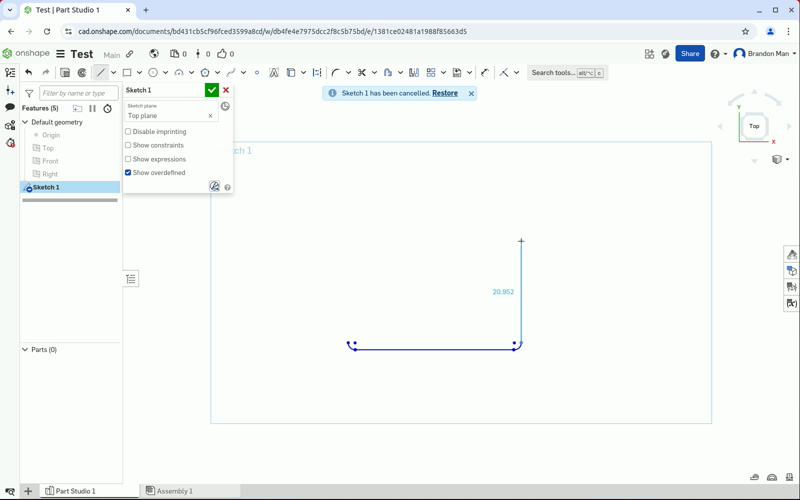
click(521, 240)
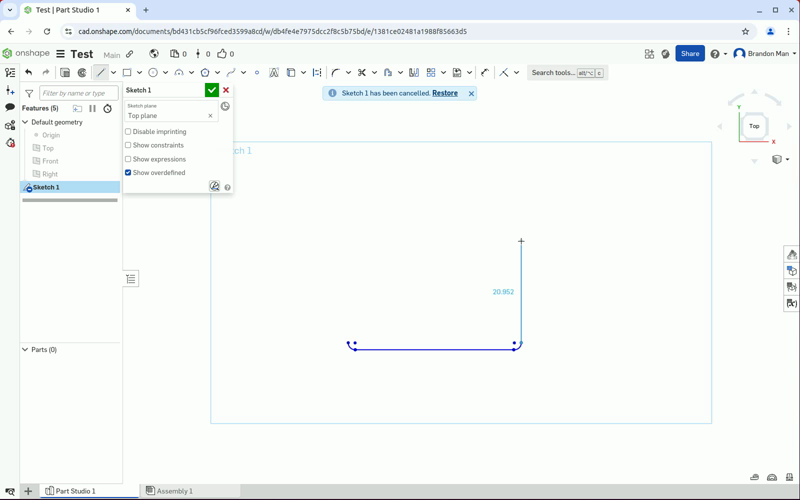
key_up(shift)
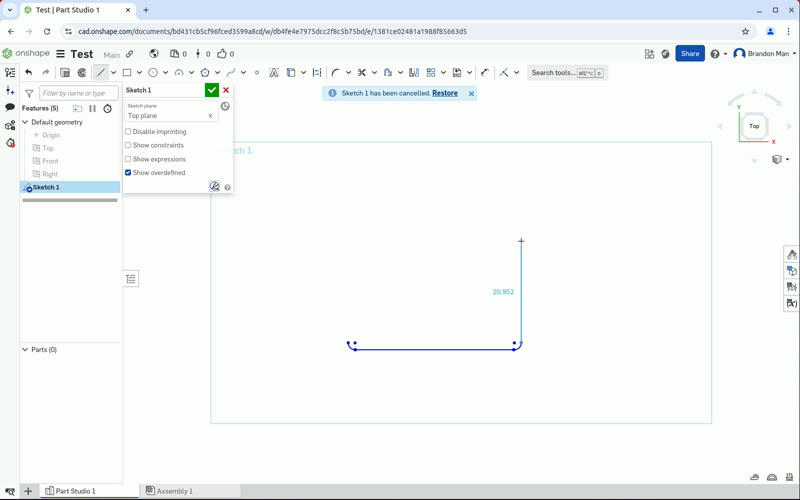
key(esc)
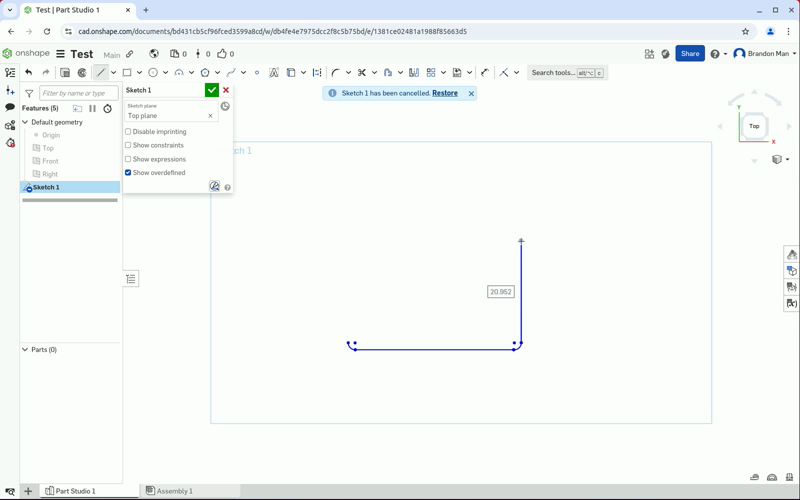
key(a)
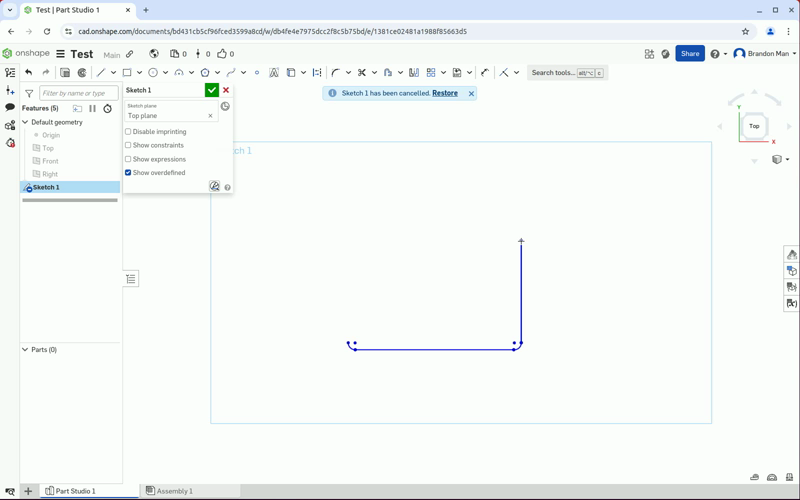
mouse_move(521, 240)
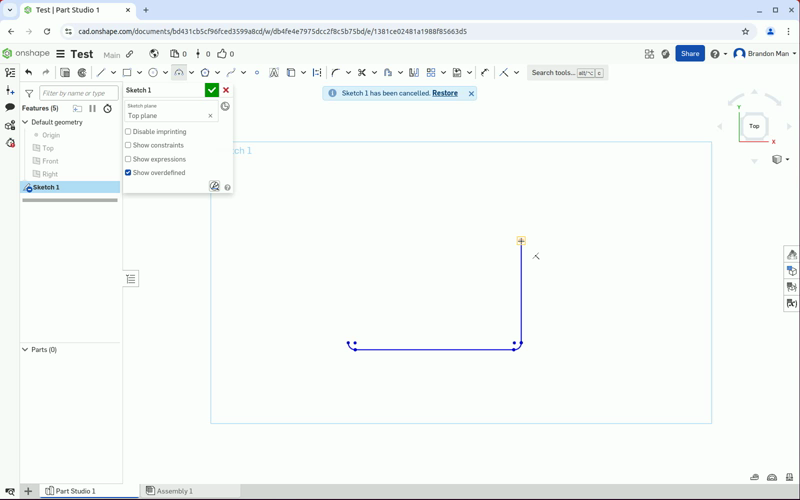
click(521, 240)
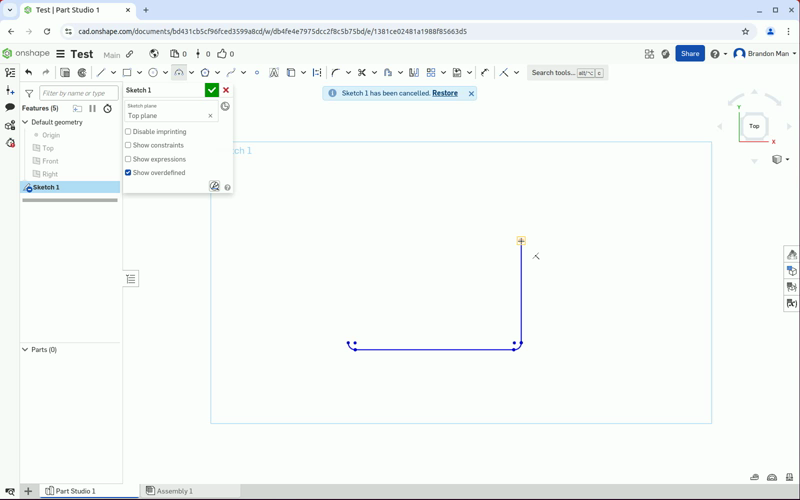
key_down(shift)
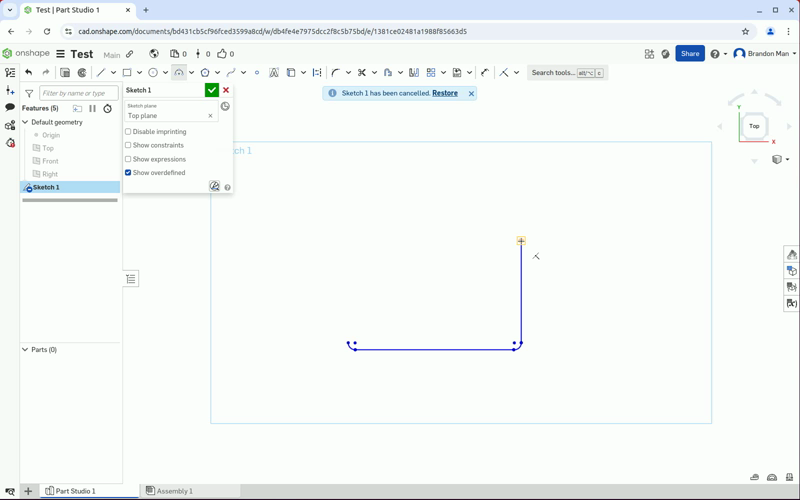
mouse_move(513, 233)
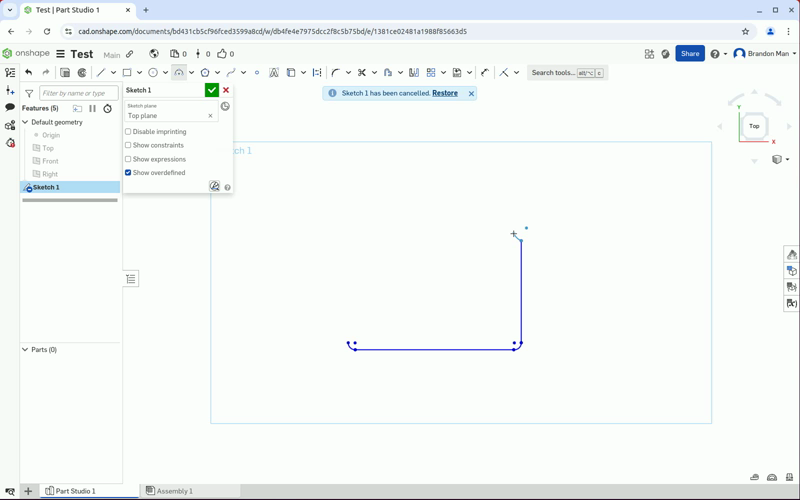
click(513, 233)
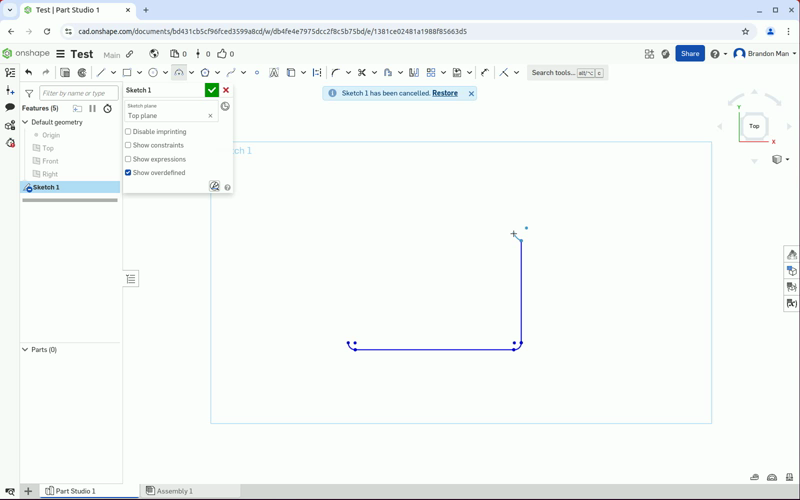
mouse_move(519, 235)
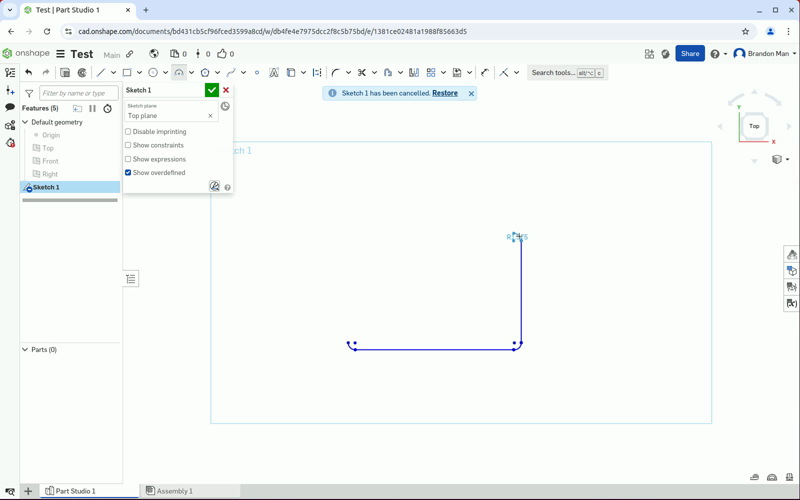
click(519, 235)
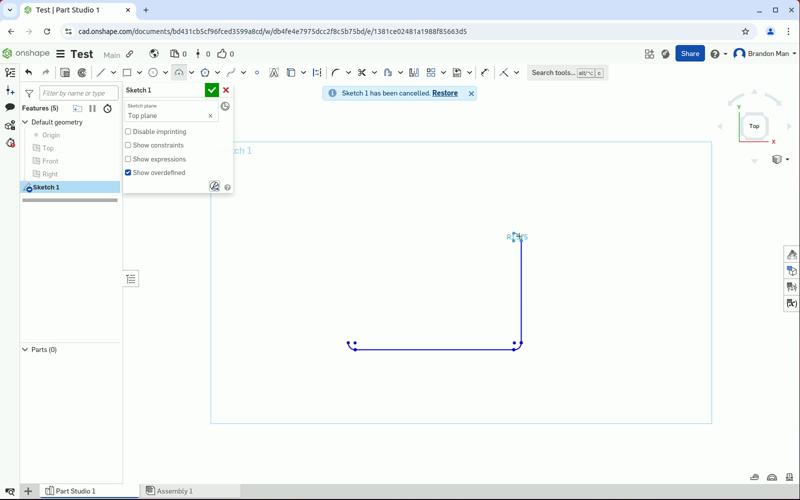
key_up(shift)
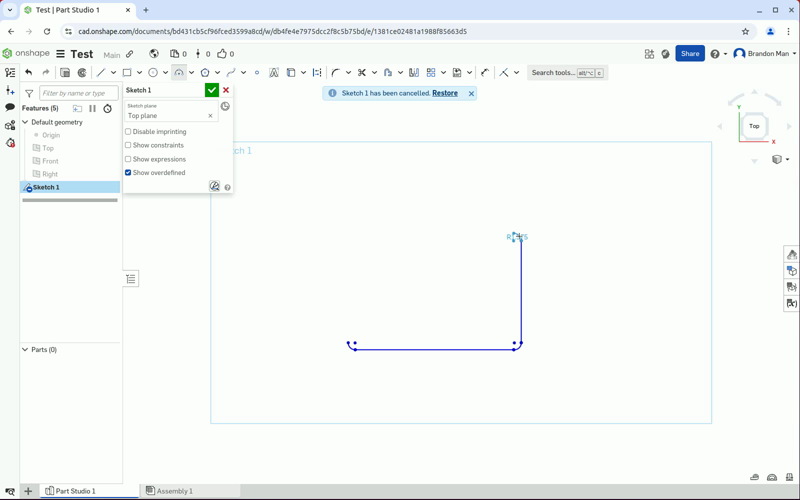
key(esc)
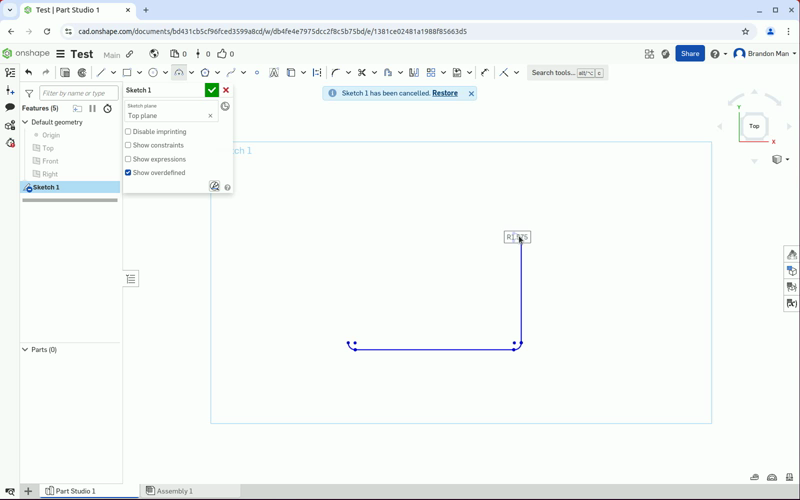
key(l)
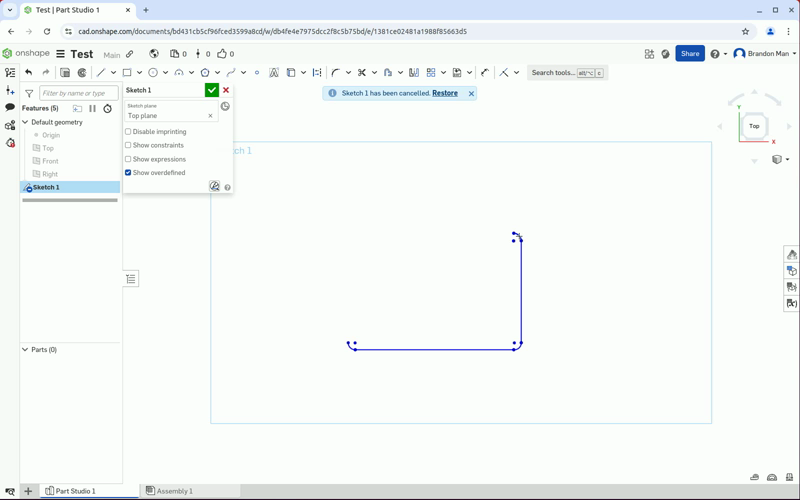
mouse_move(513, 233)
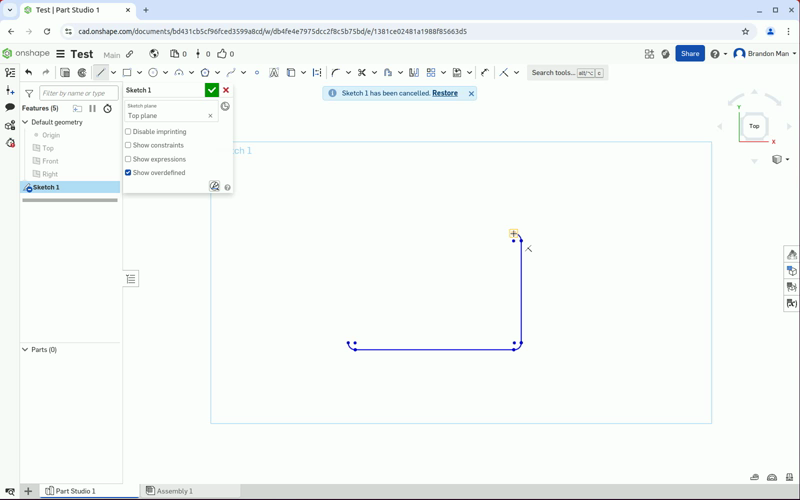
click(513, 233)
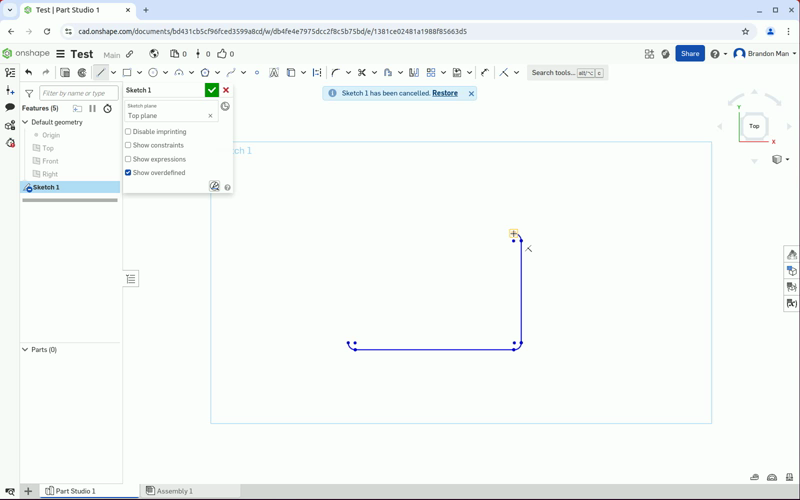
key_down(shift)
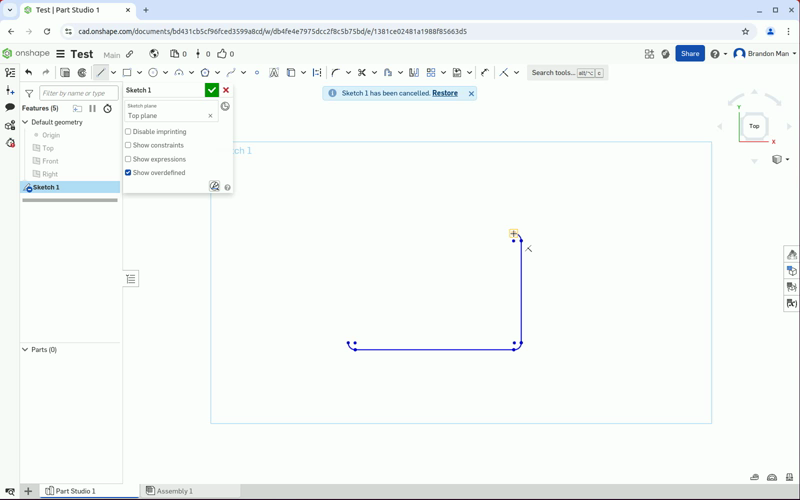
mouse_move(543, 233)
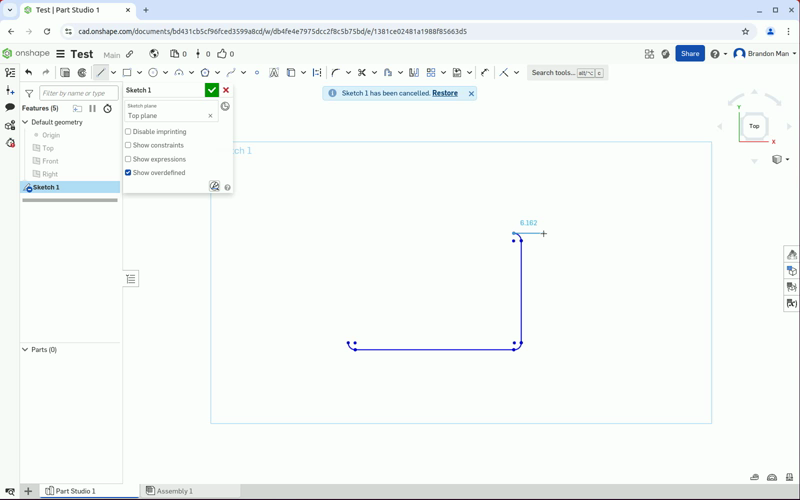
mouse_move(468, 233)
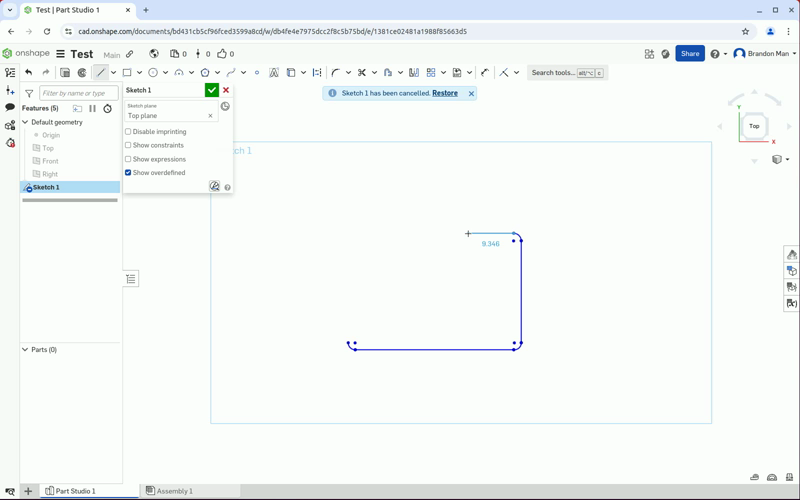
click(468, 233)
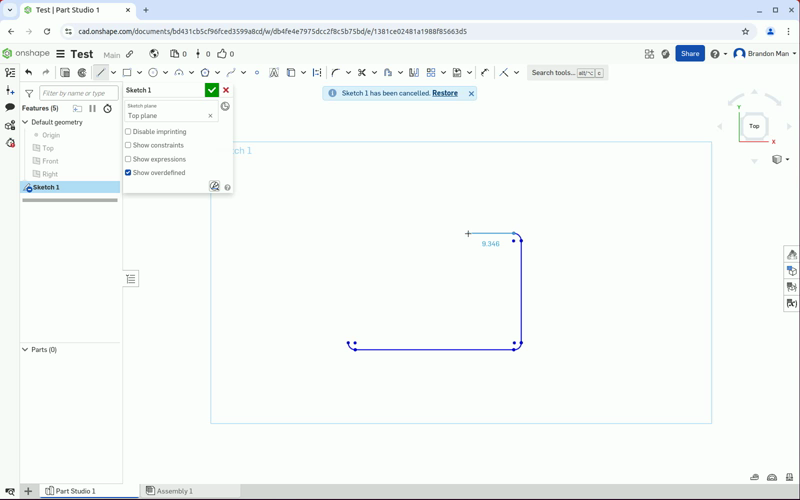
key_up(shift)
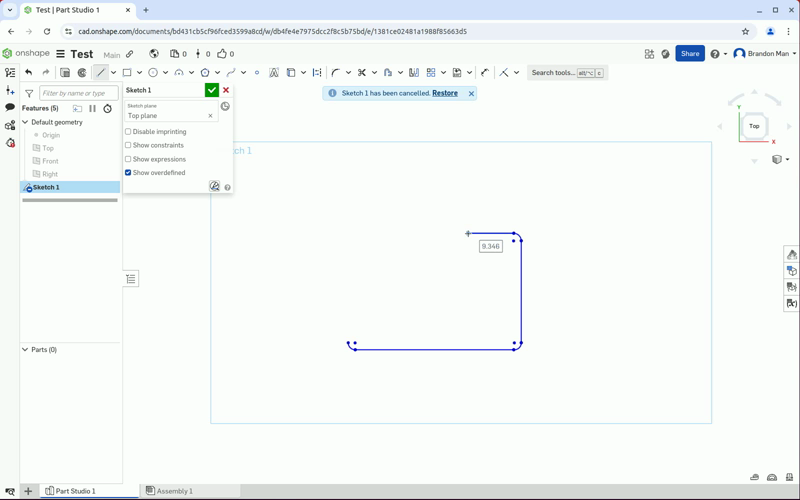
key_down(shift)
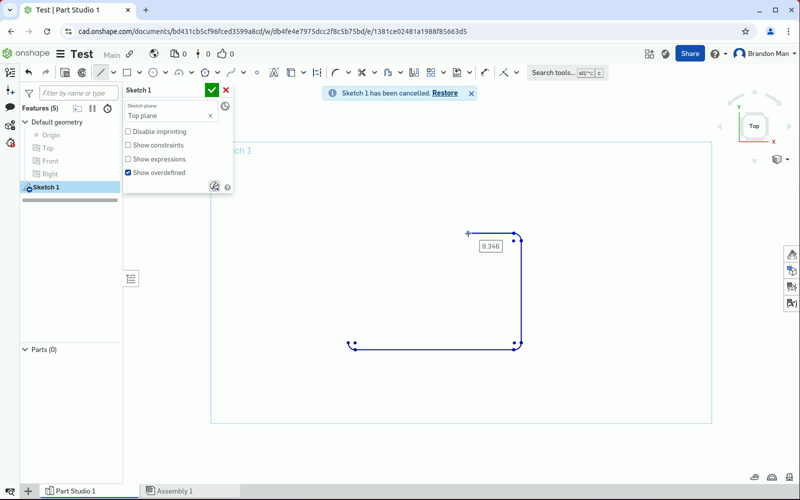
mouse_move(498, 233)
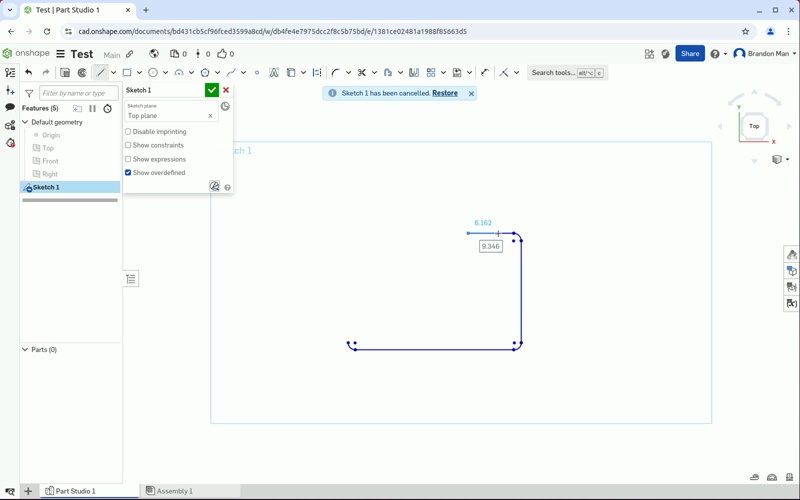
mouse_move(462, 233)
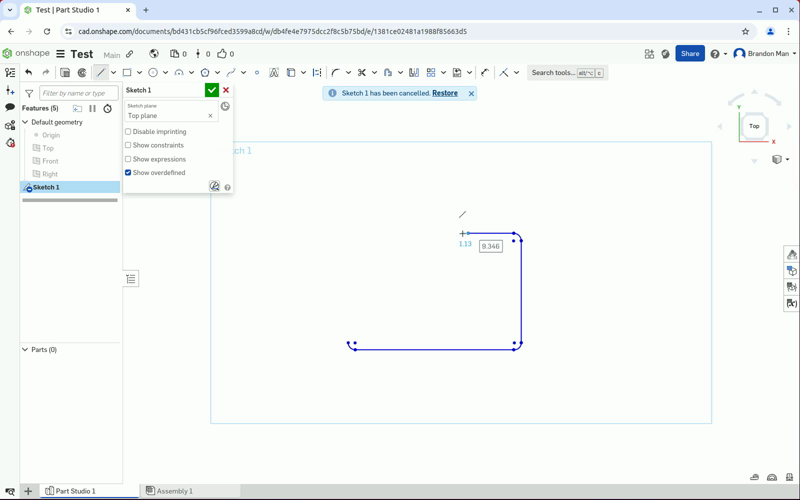
scroll(6)
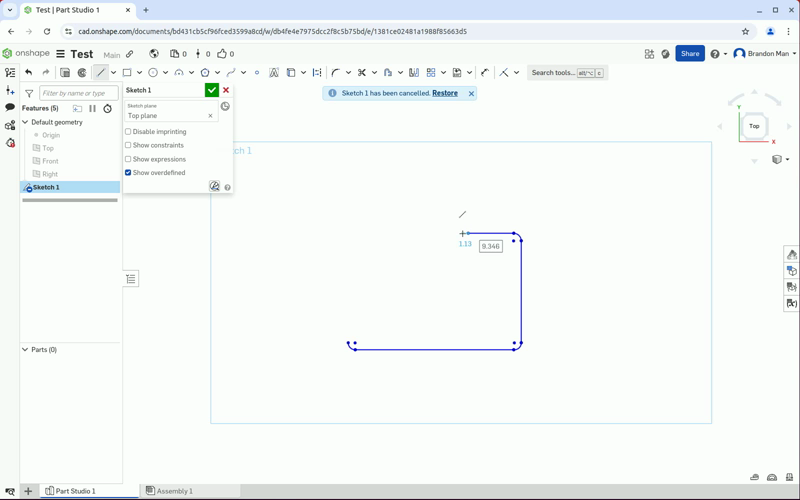
scroll(6)
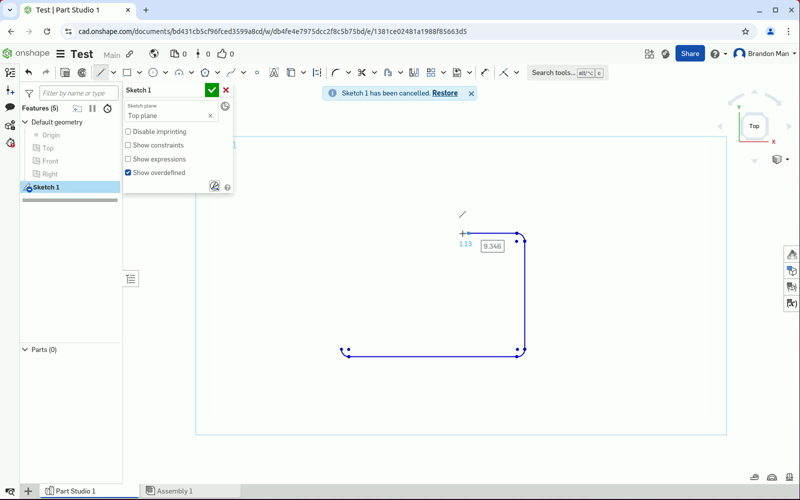
scroll(6)
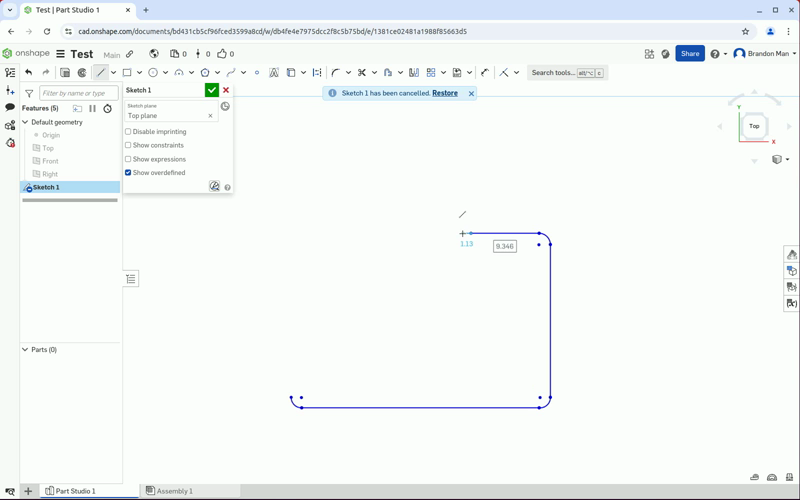
scroll(6)
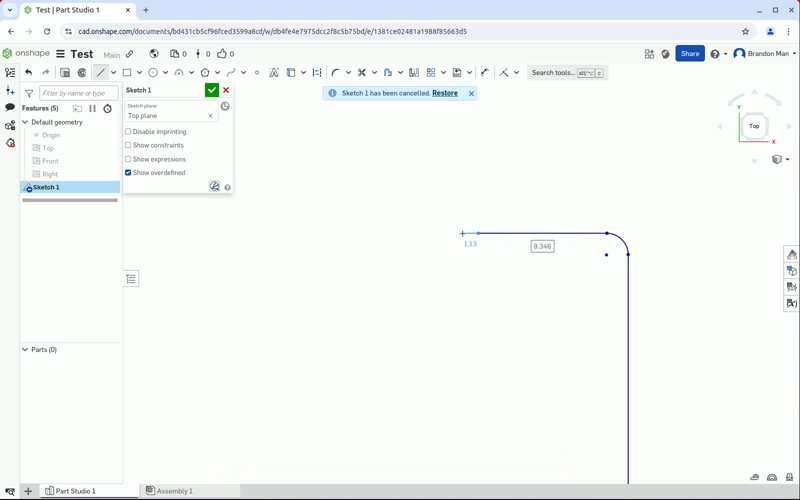
scroll(6)
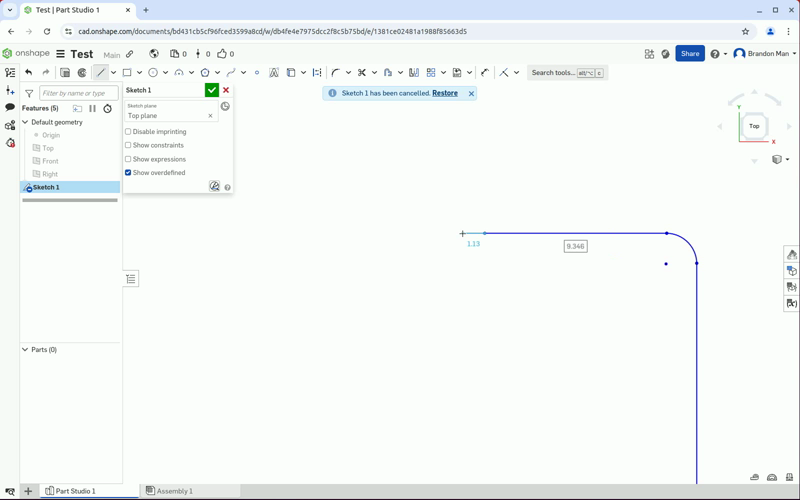
scroll(6)
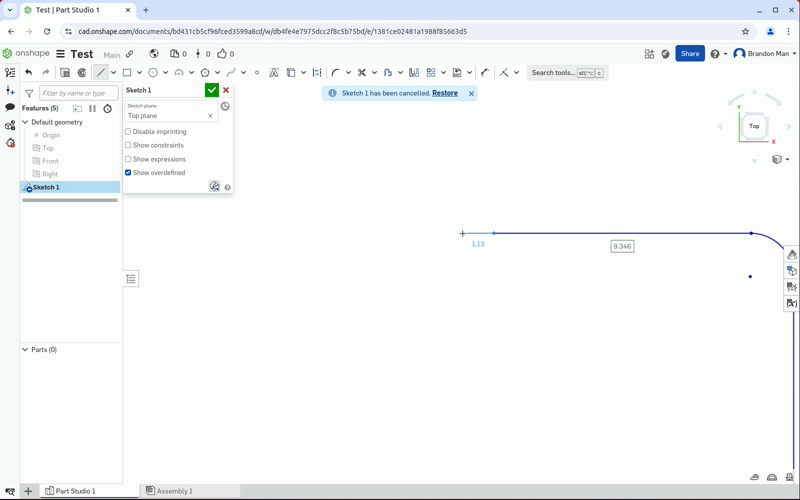
scroll(6)
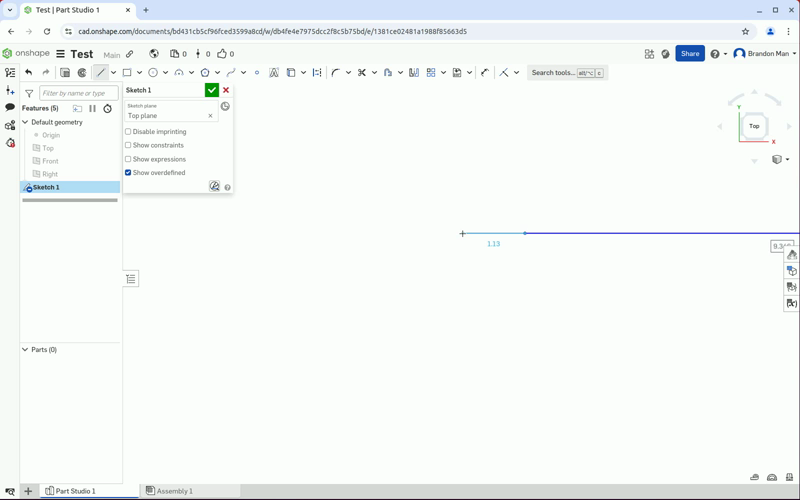
click(462, 233)
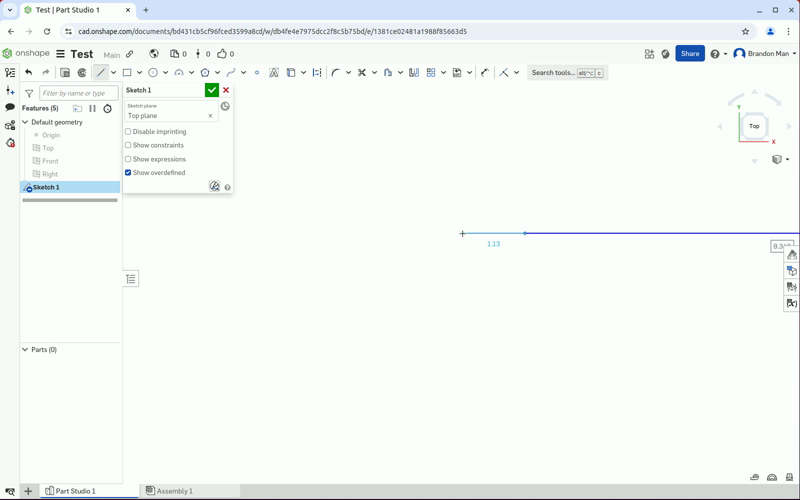
scroll(-6)
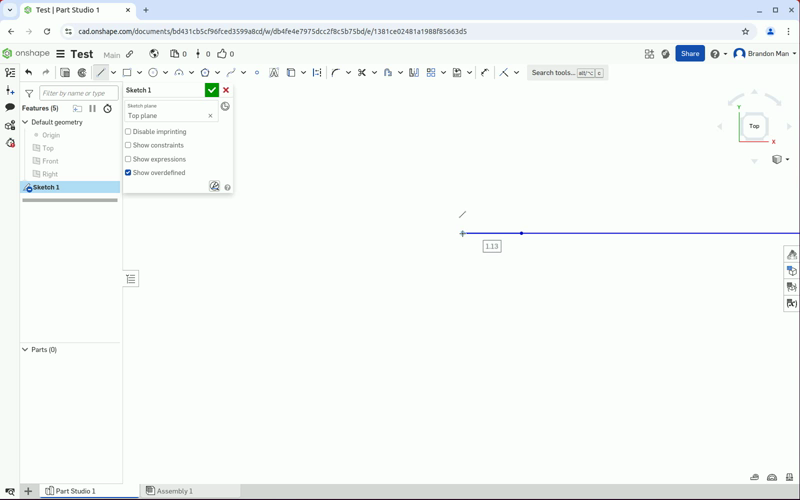
scroll(-6)
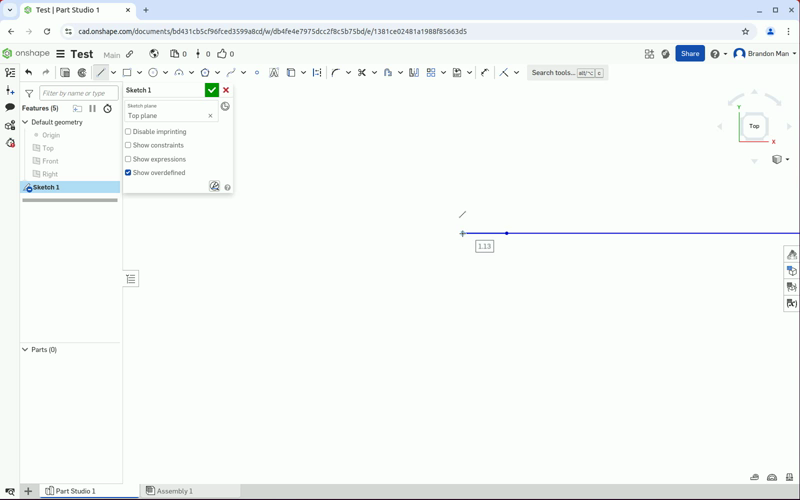
scroll(-6)
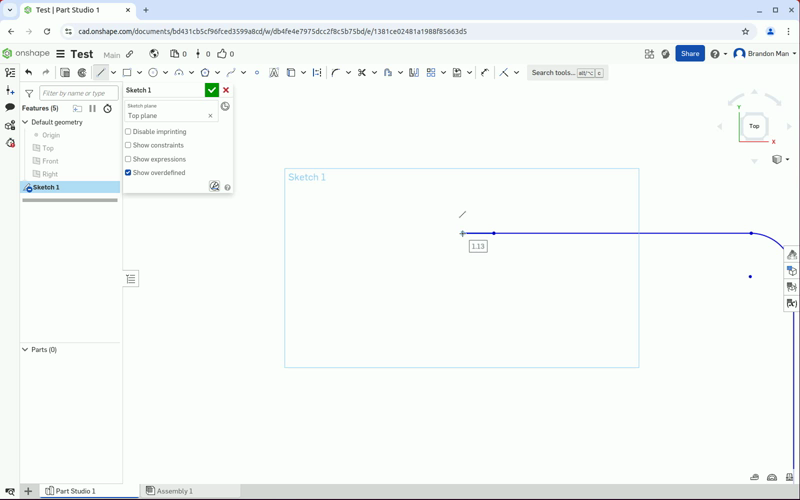
scroll(-6)
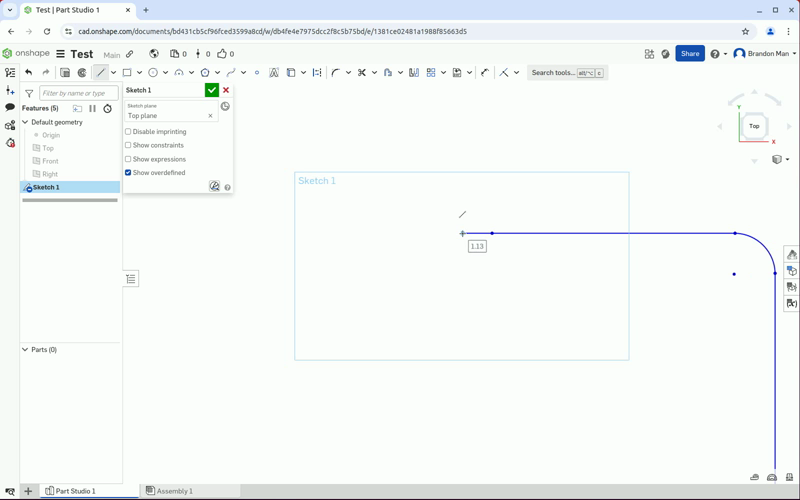
scroll(-6)
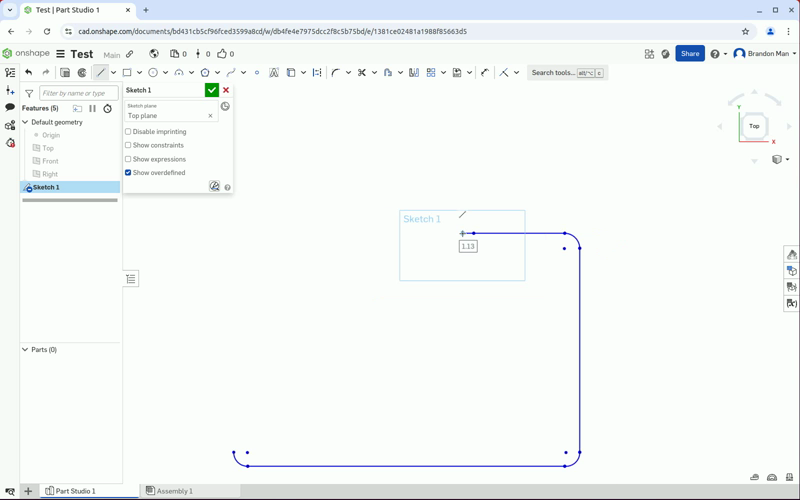
scroll(-6)
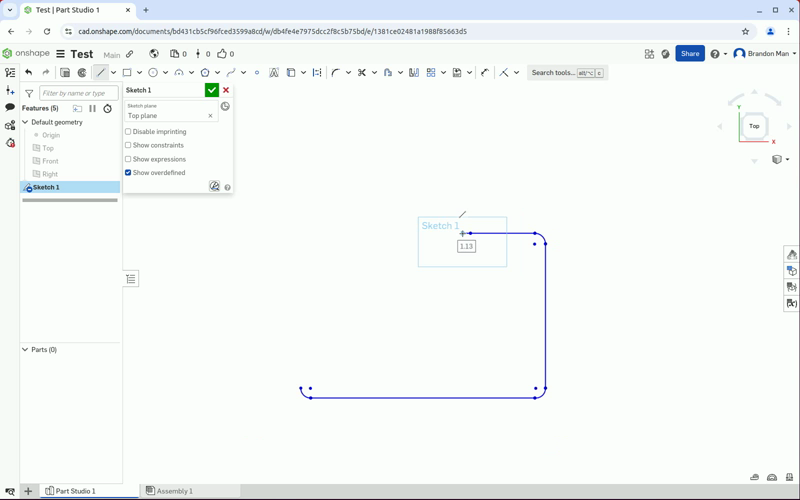
scroll(-6)
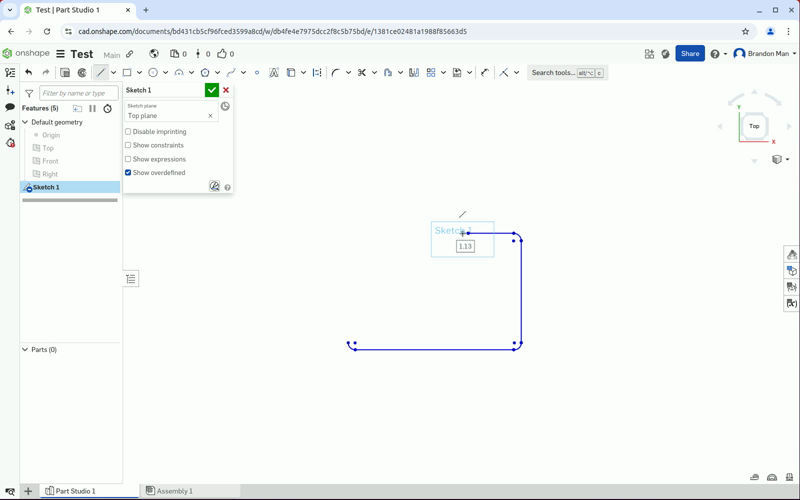
key_up(shift)
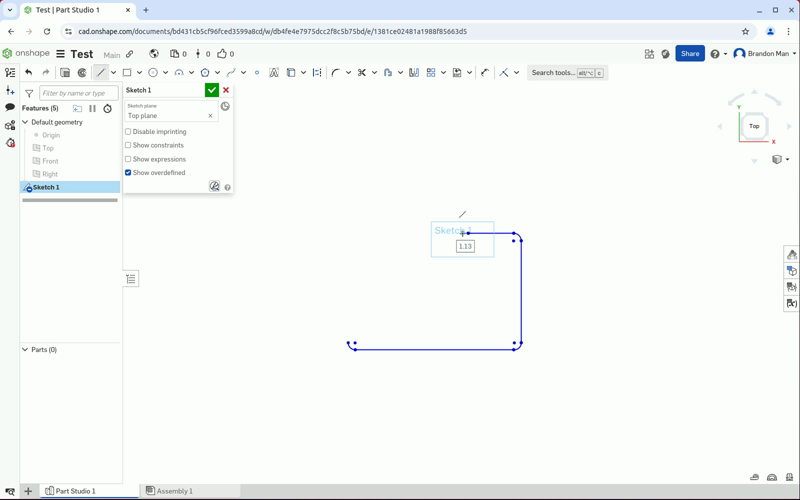
key_down(shift)
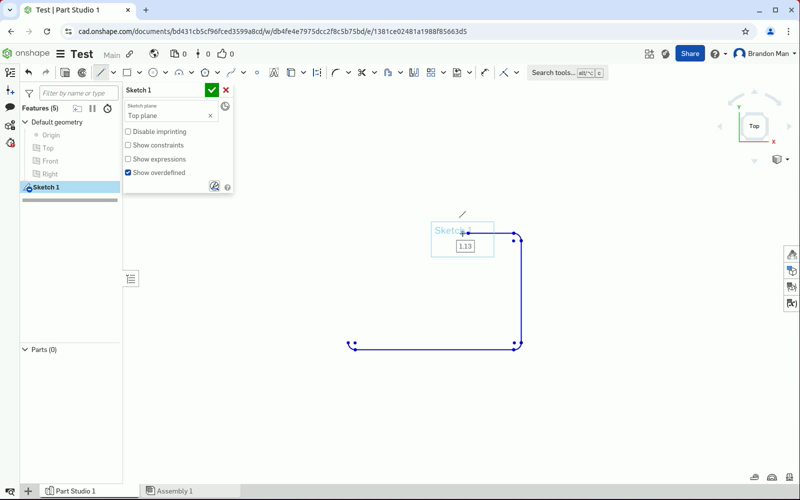
mouse_move(492, 233)
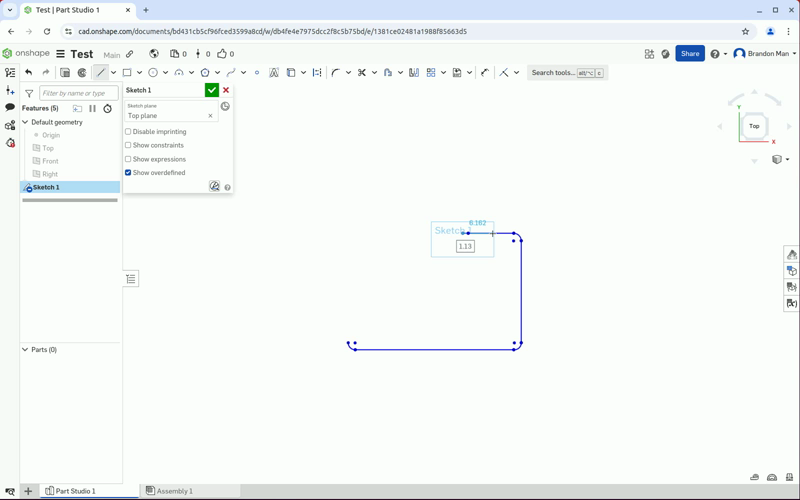
mouse_move(406, 233)
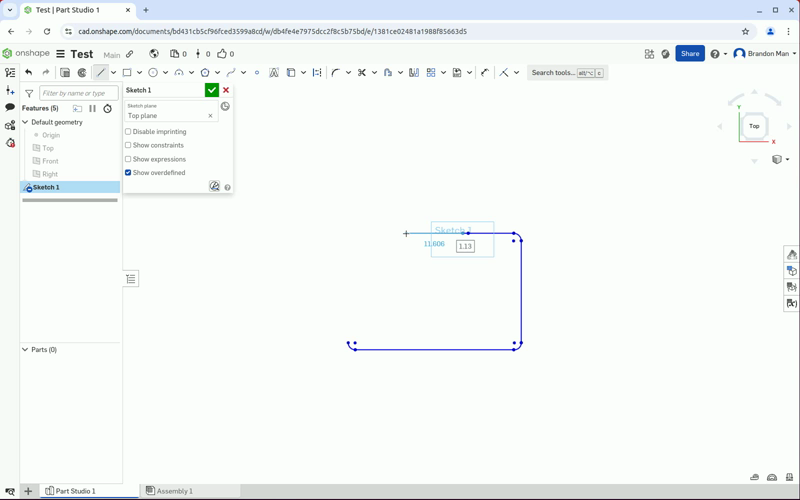
click(406, 233)
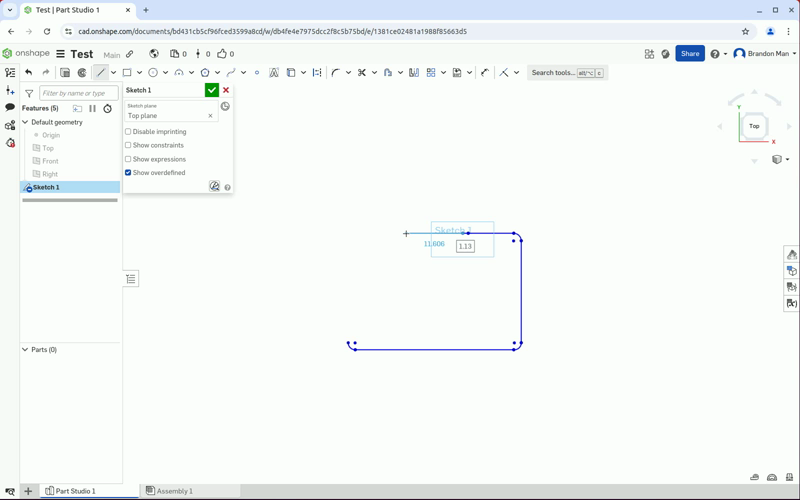
key_up(shift)
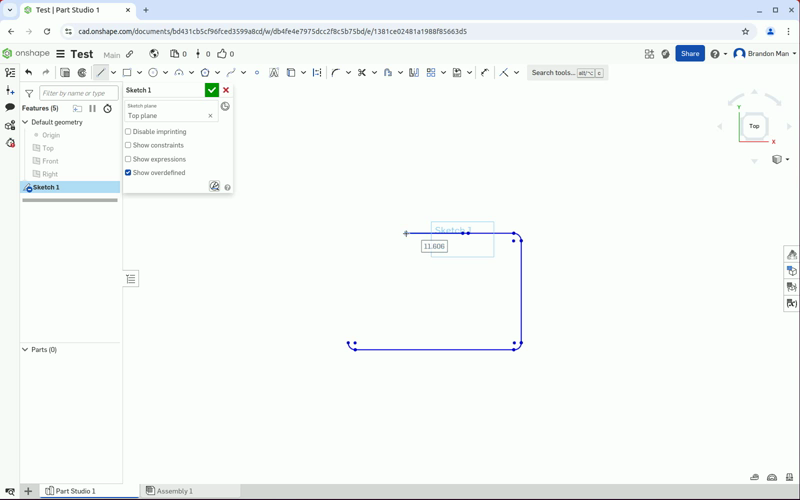
key_down(shift)
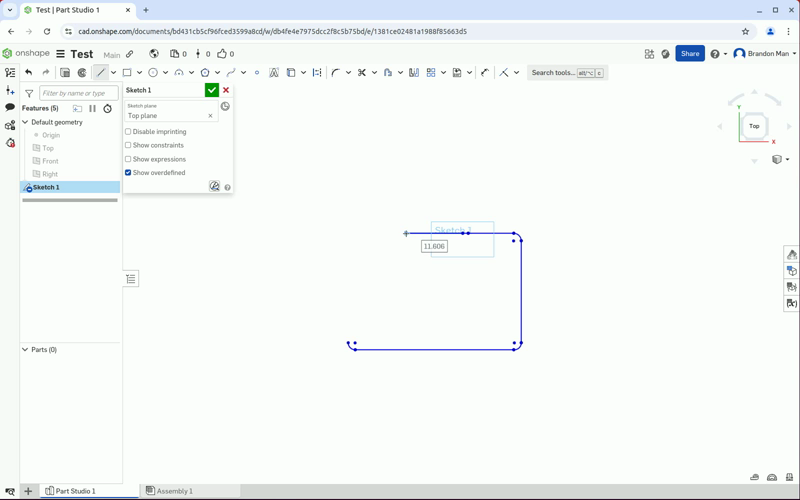
mouse_move(436, 233)
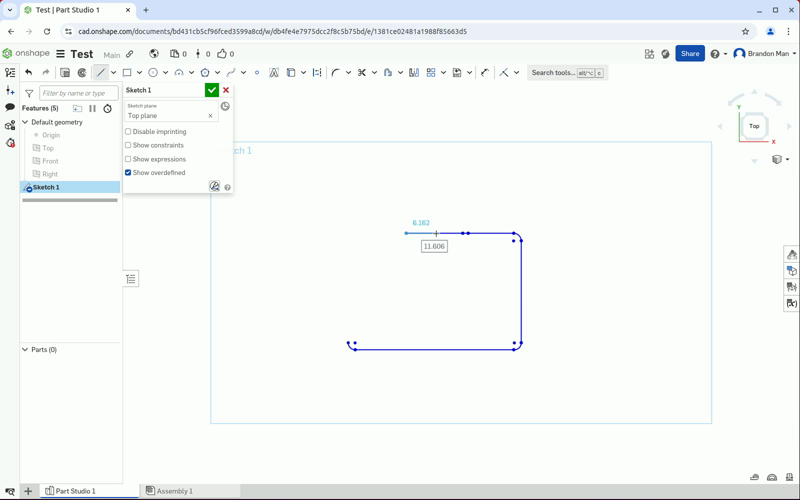
mouse_move(401, 233)
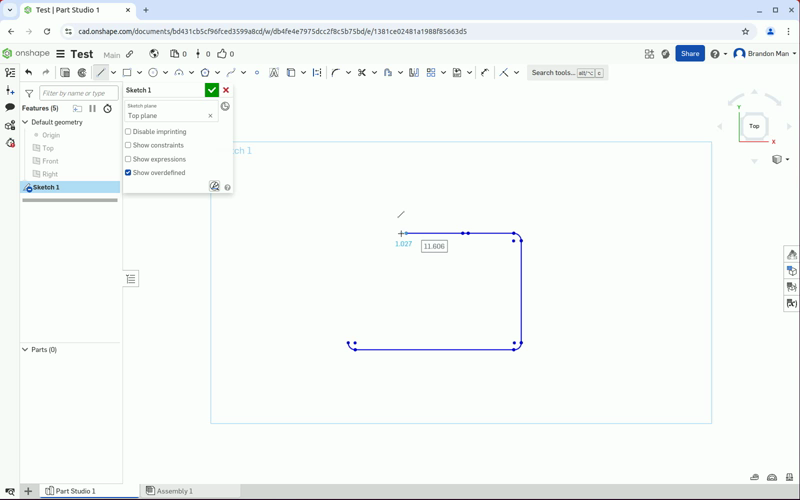
scroll(6)
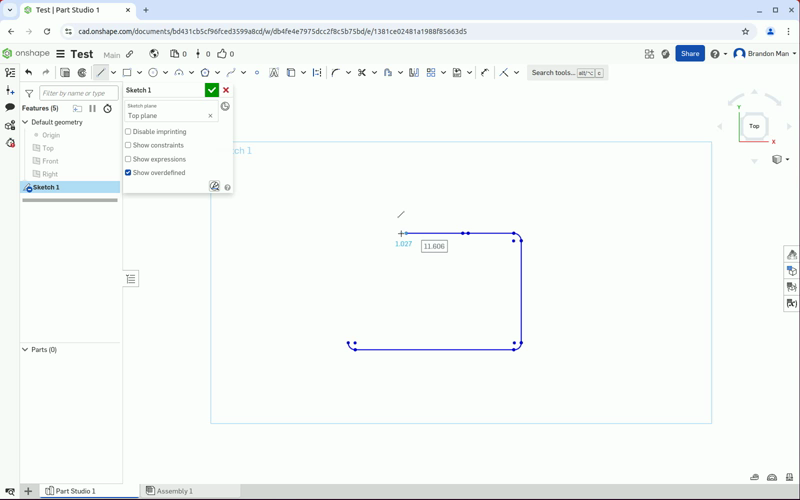
scroll(6)
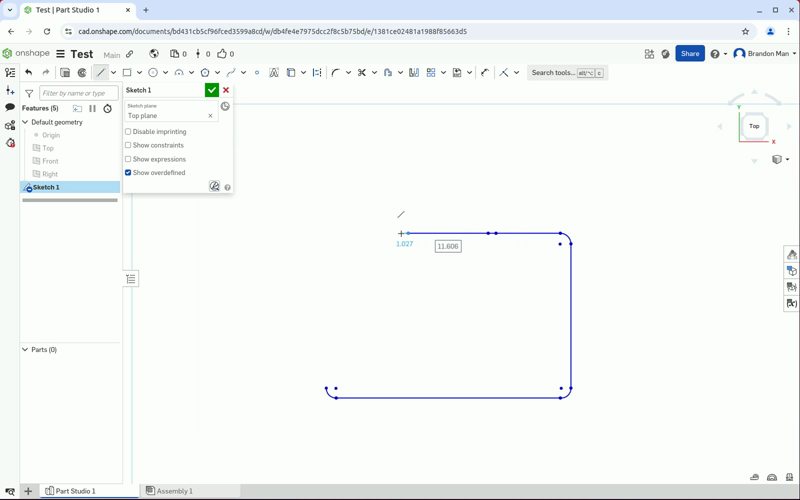
scroll(6)
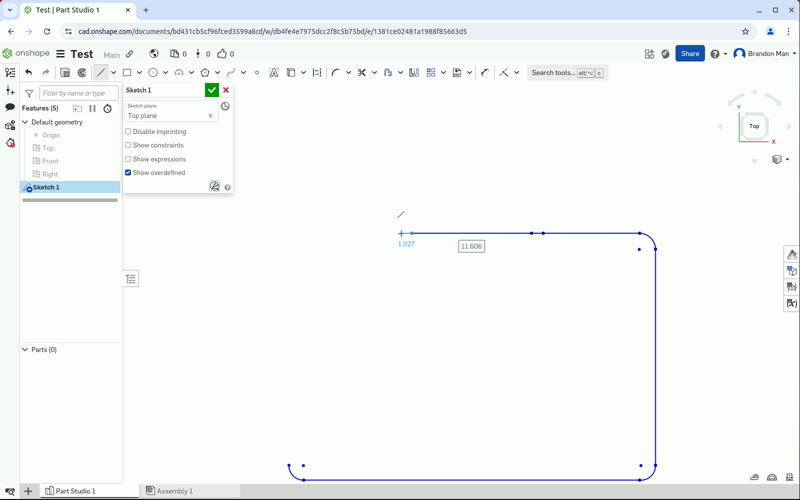
scroll(6)
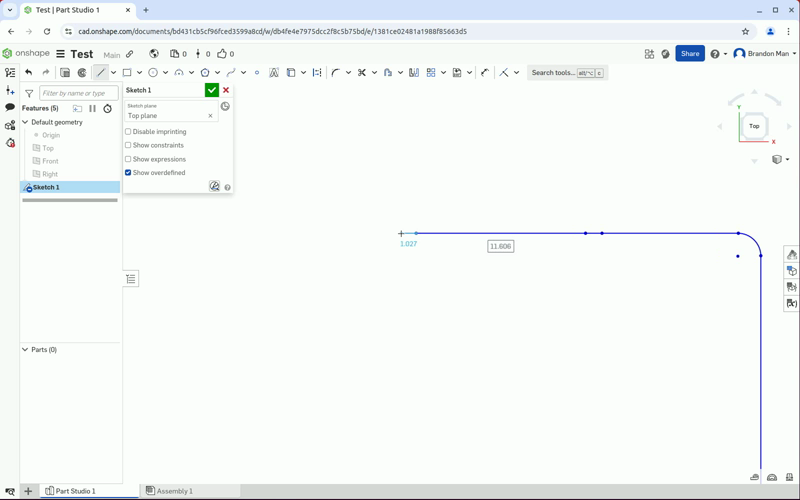
scroll(6)
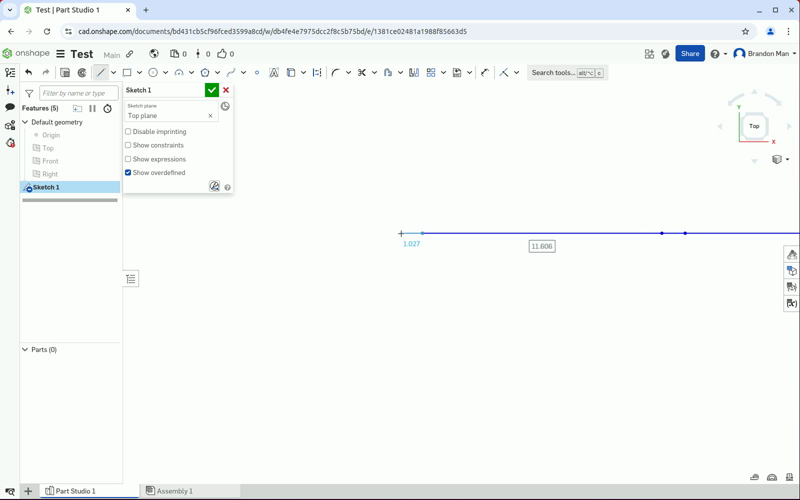
scroll(6)
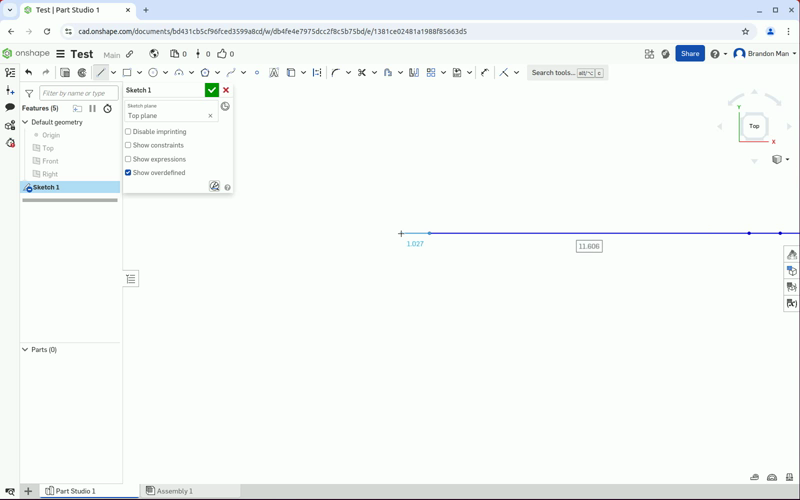
scroll(6)
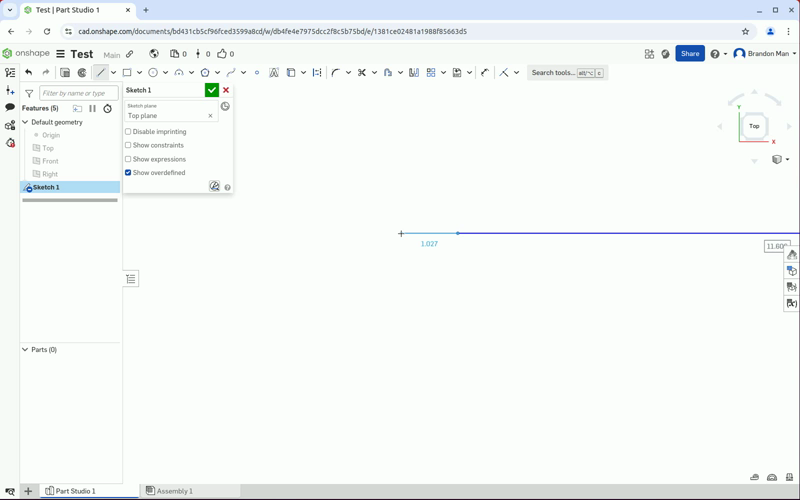
click(401, 233)
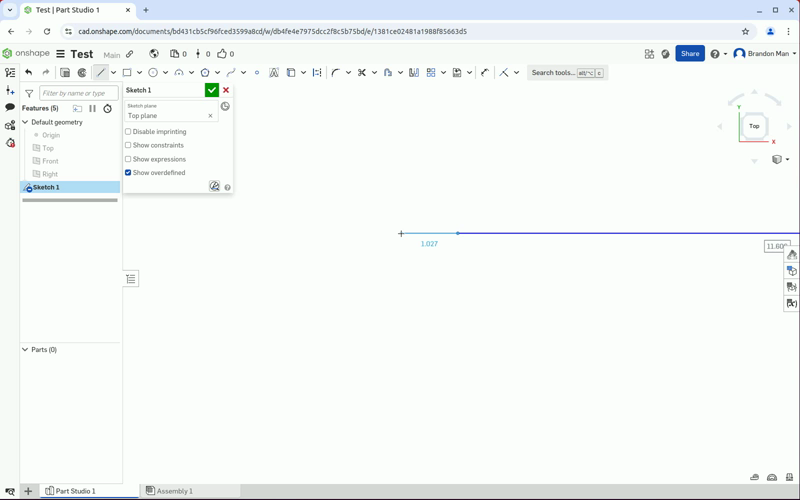
scroll(-6)
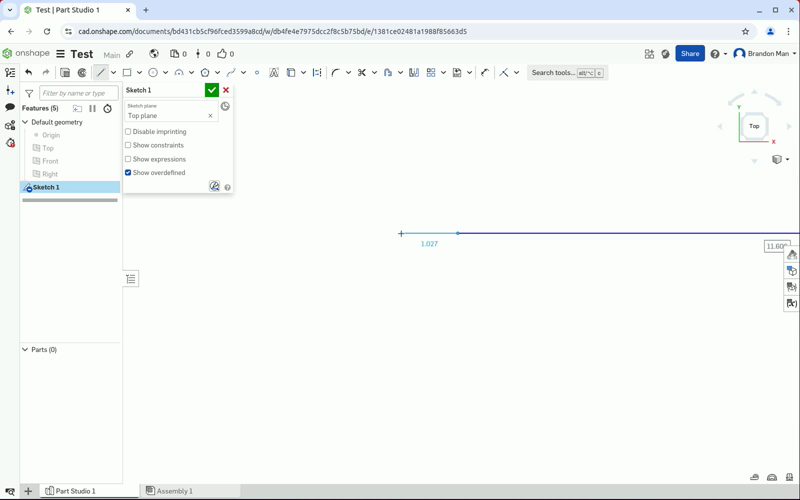
scroll(-6)
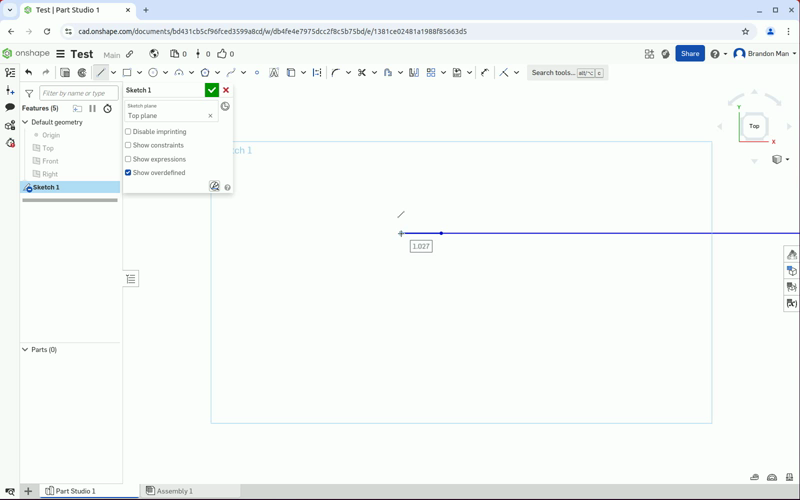
scroll(-6)
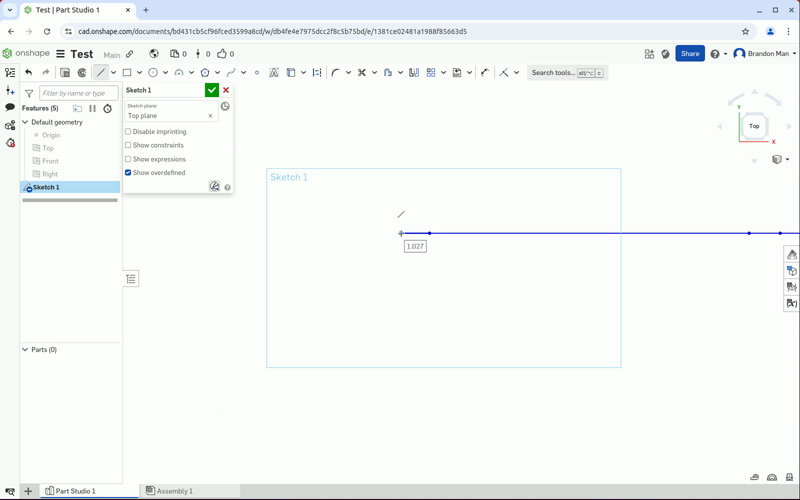
scroll(-6)
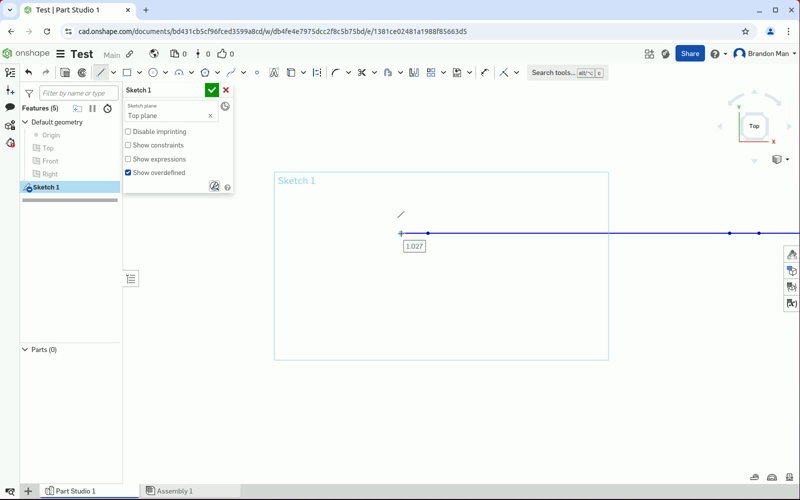
scroll(-6)
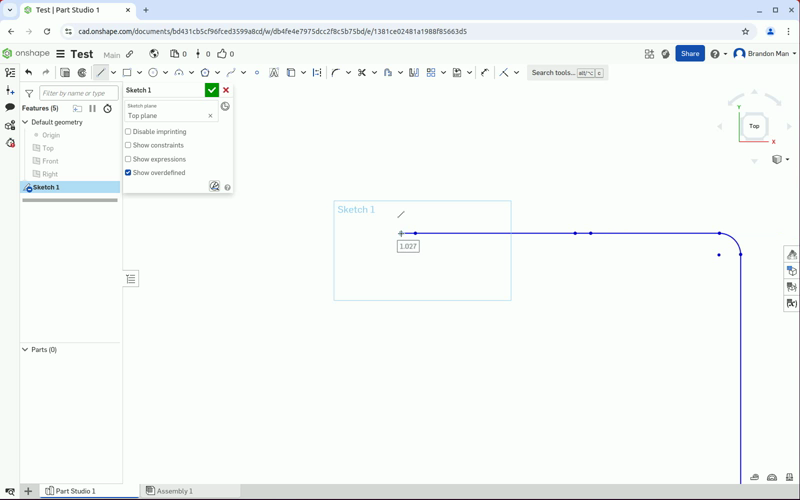
scroll(-6)
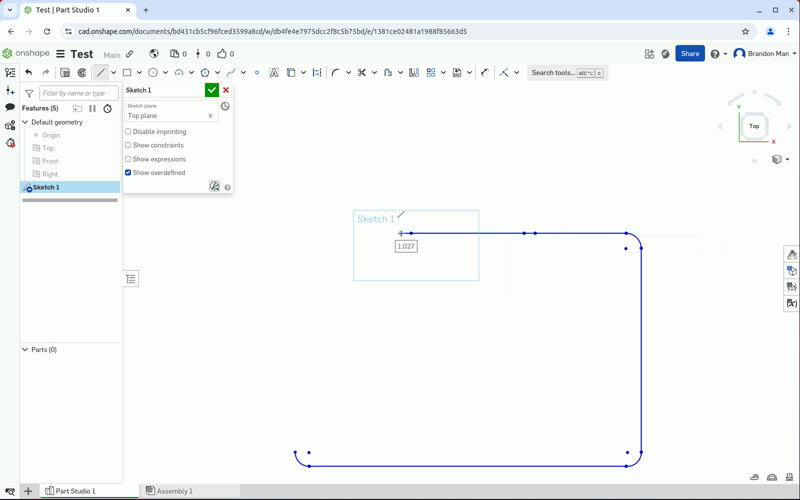
scroll(-6)
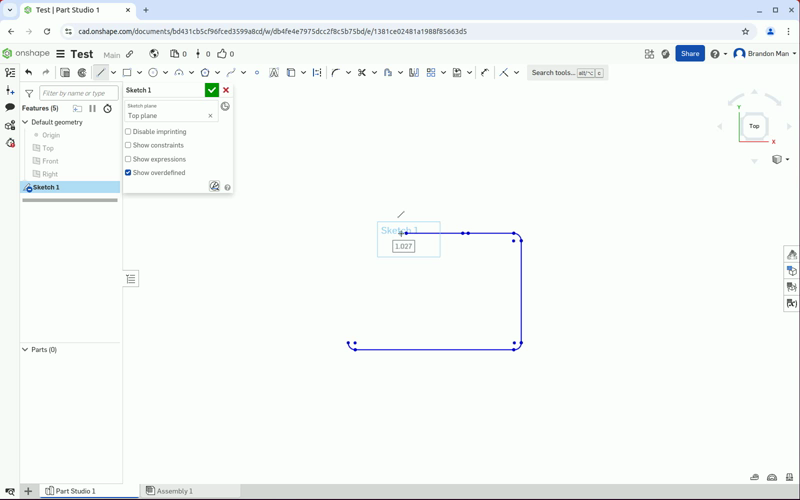
key_up(shift)
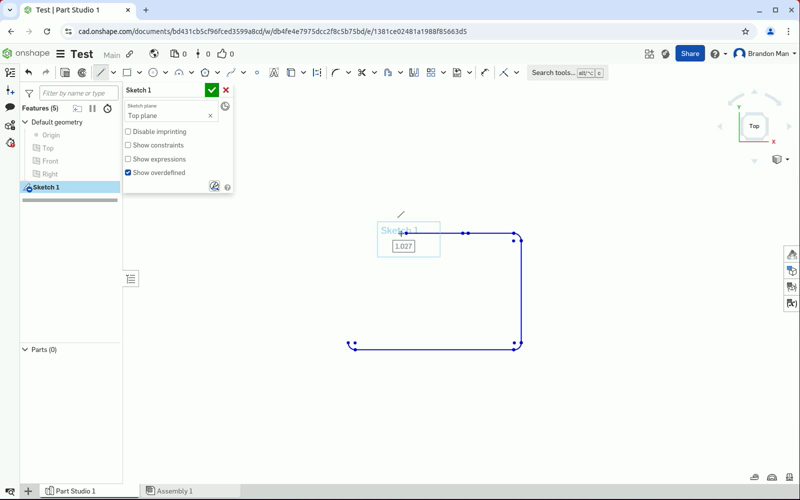
key_down(shift)
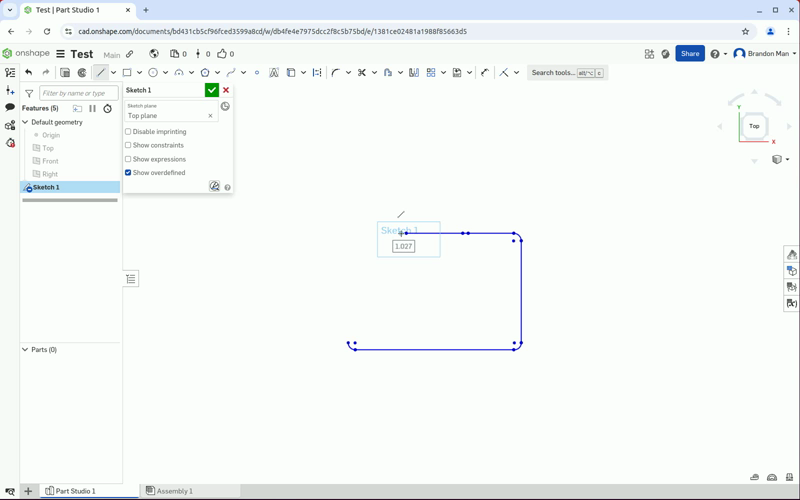
mouse_move(431, 233)
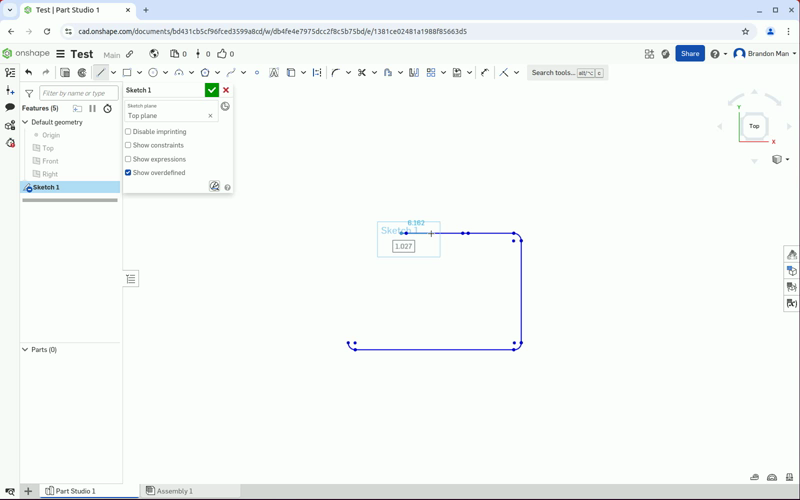
mouse_move(355, 233)
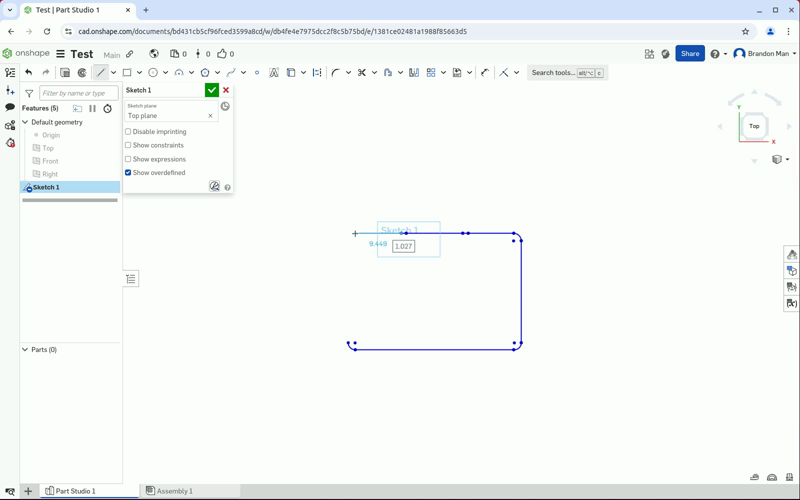
click(355, 233)
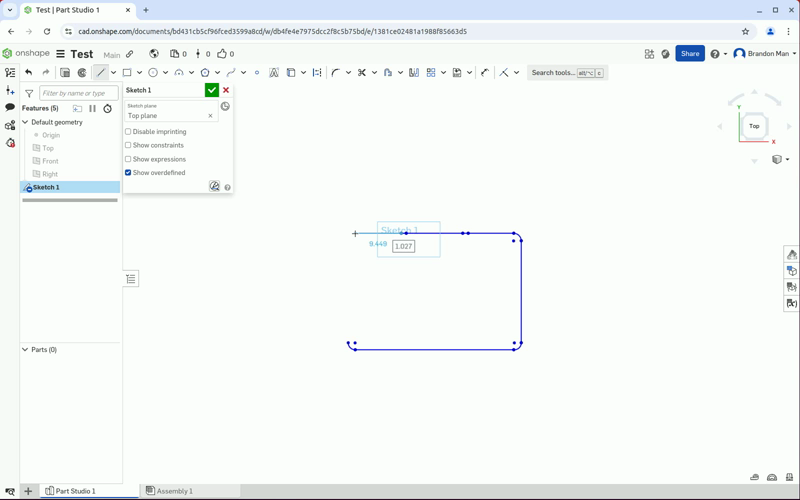
key_up(shift)
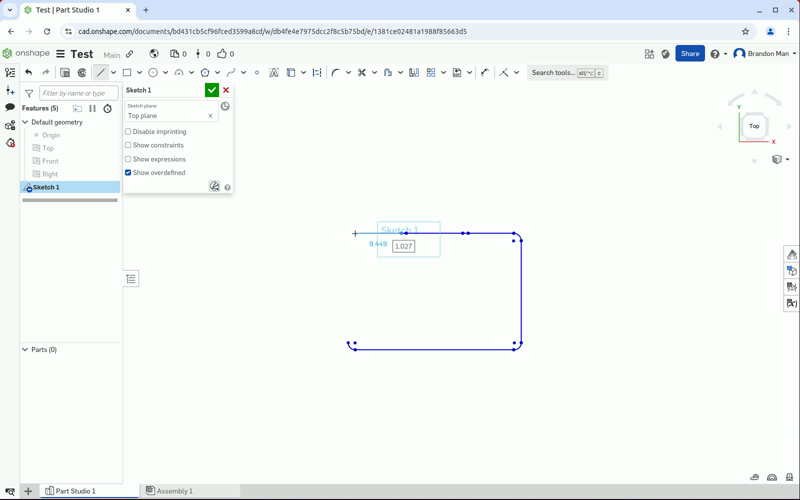
key(esc)
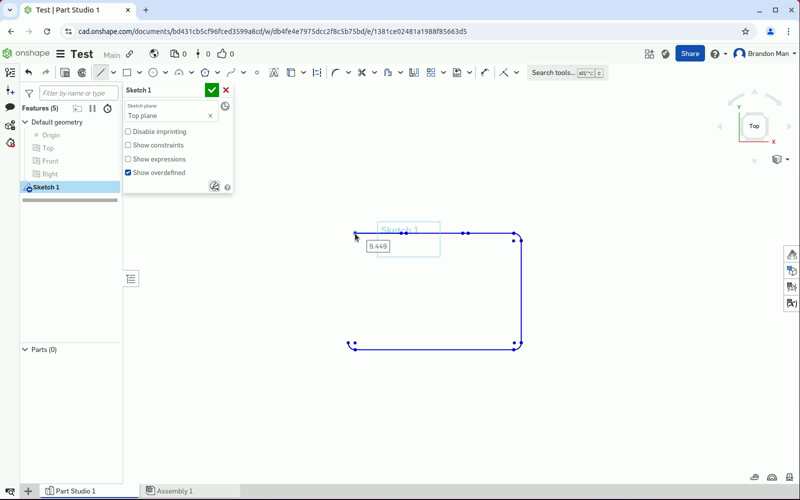
key(a)
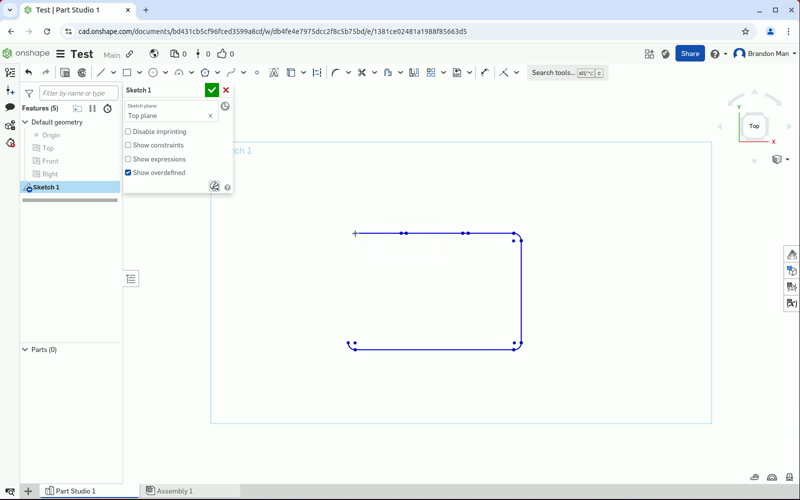
mouse_move(355, 233)
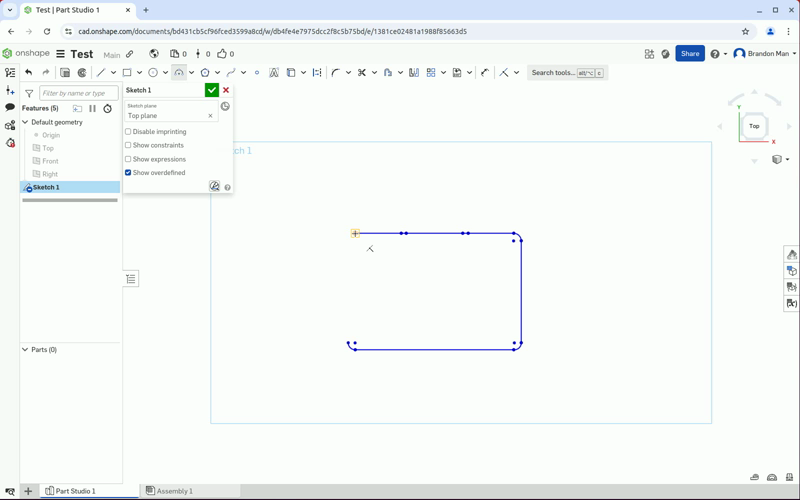
click(355, 233)
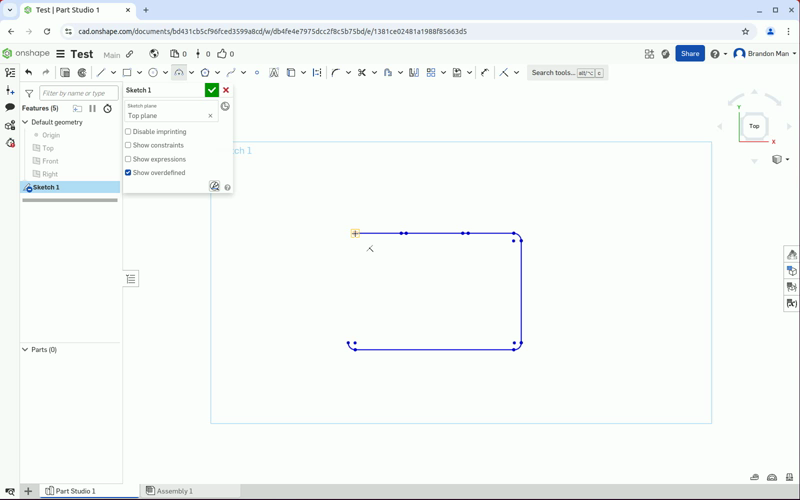
key_down(shift)
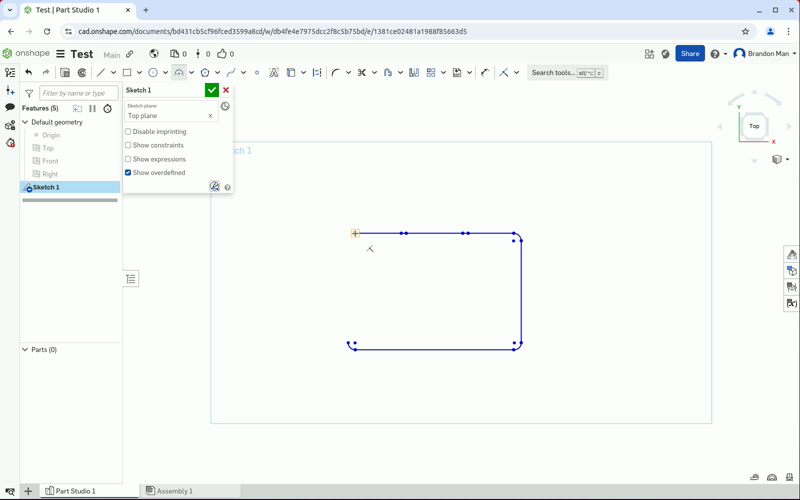
mouse_move(348, 240)
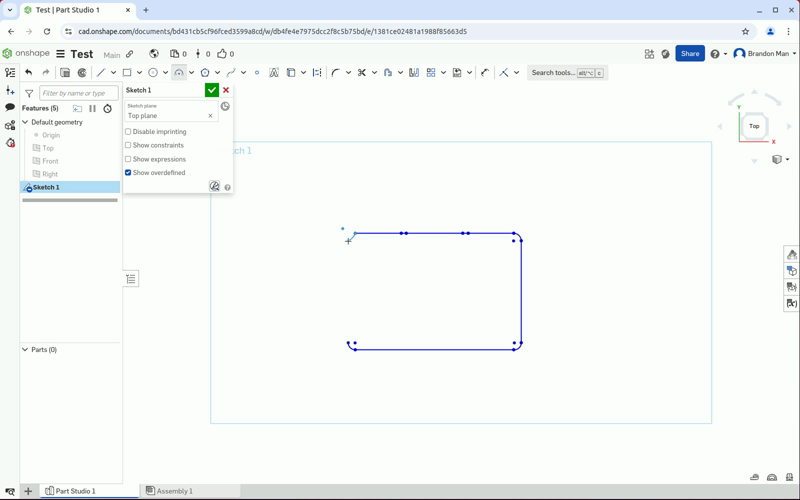
click(348, 240)
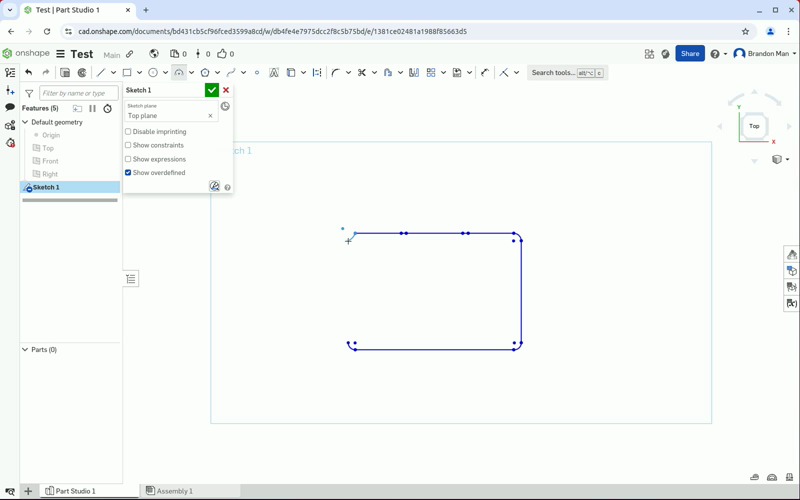
mouse_move(350, 235)
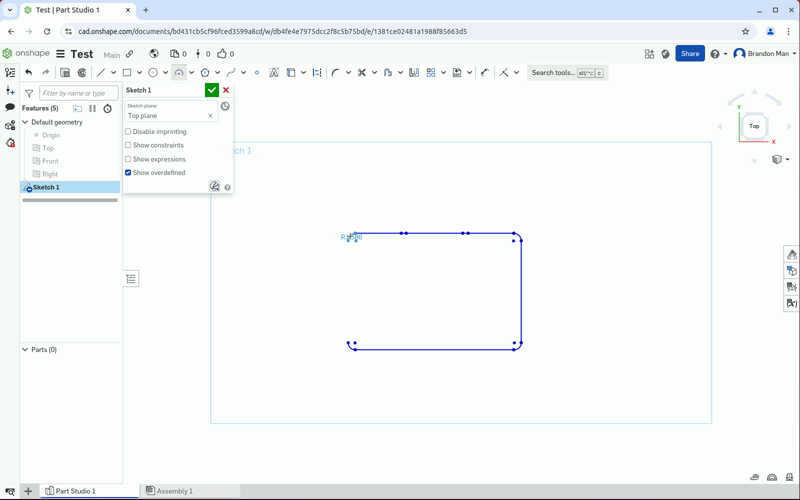
click(350, 235)
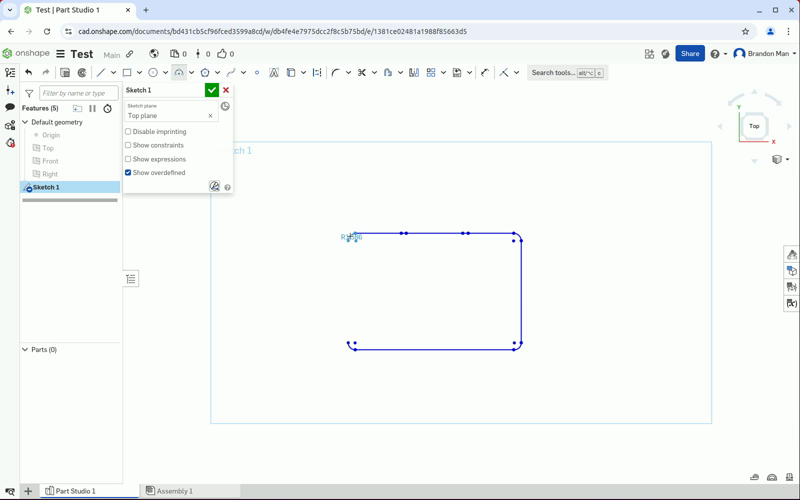
key_up(shift)
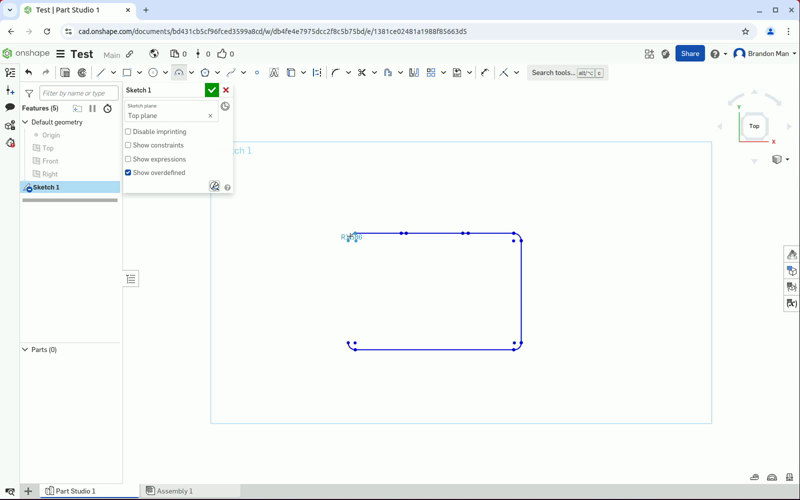
key(esc)
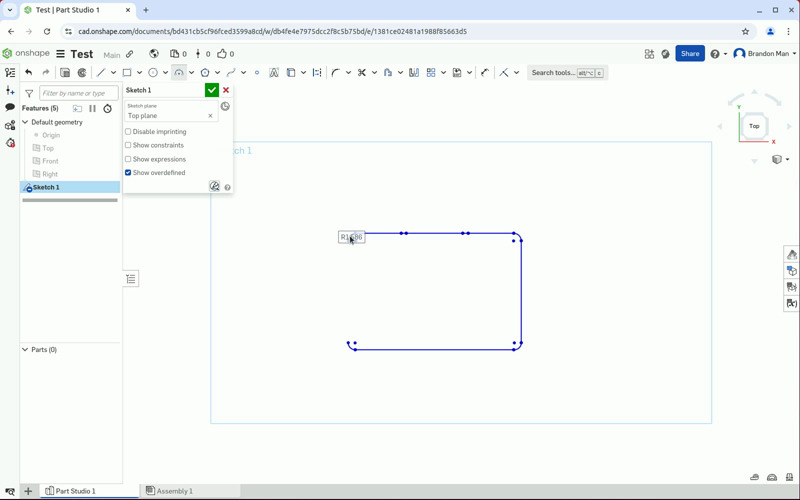
key(l)
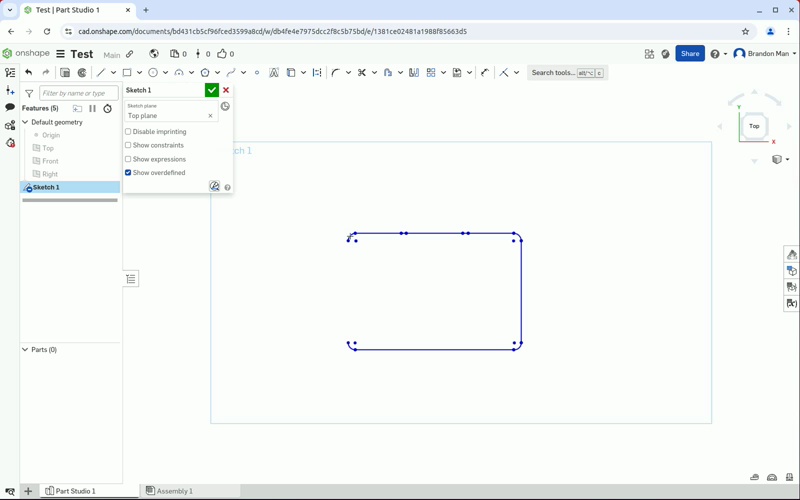
mouse_move(348, 240)
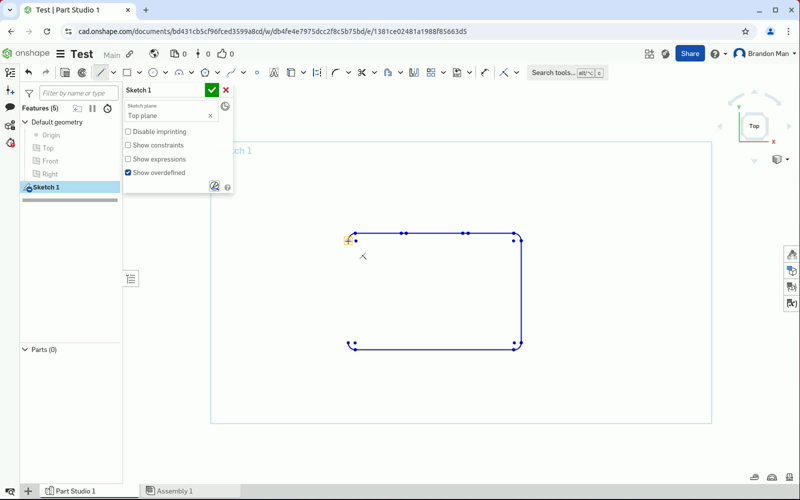
click(348, 240)
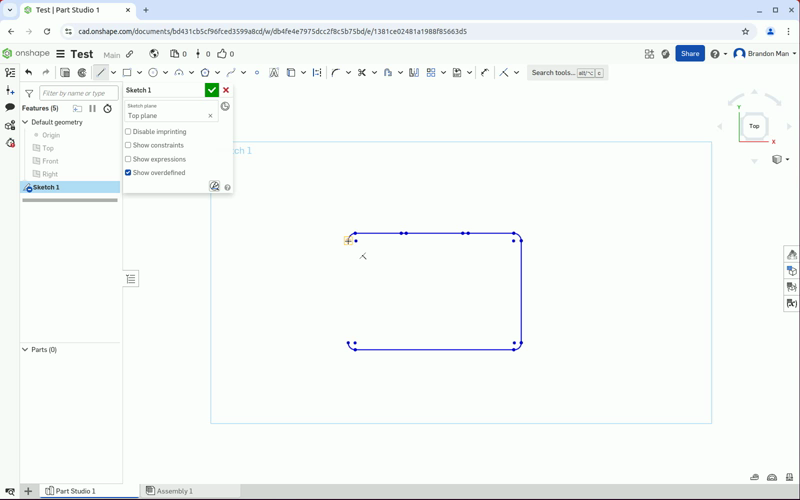
key_down(shift)
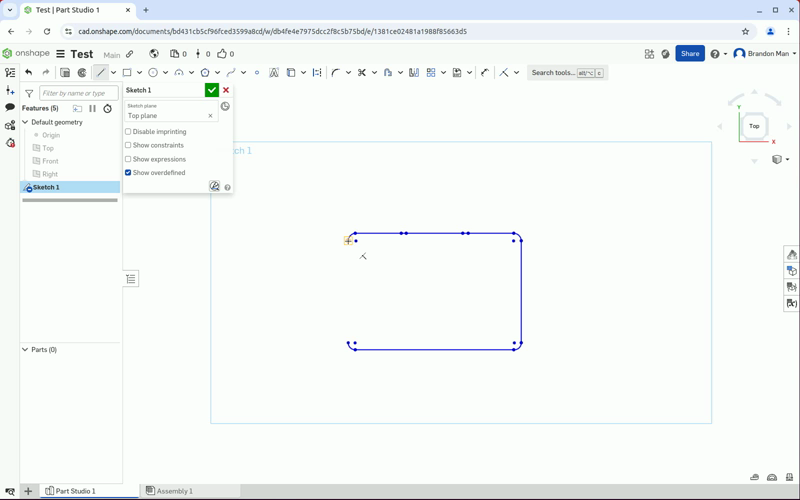
mouse_move(348, 342)
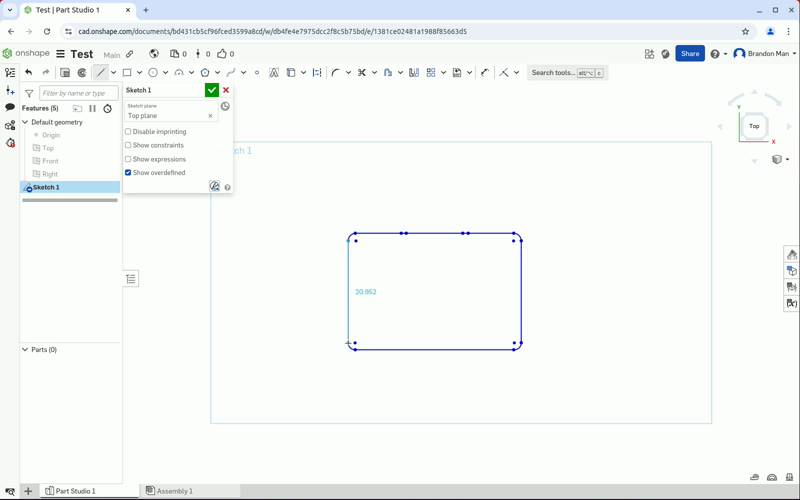
key_up(shift)
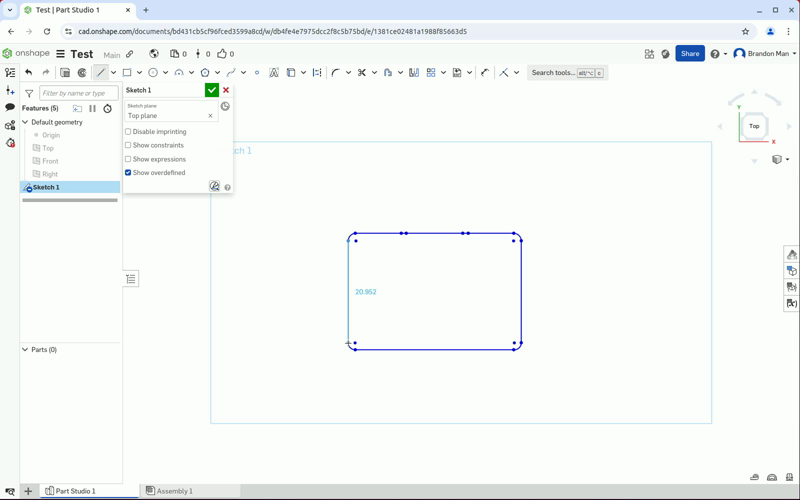
click(348, 342)
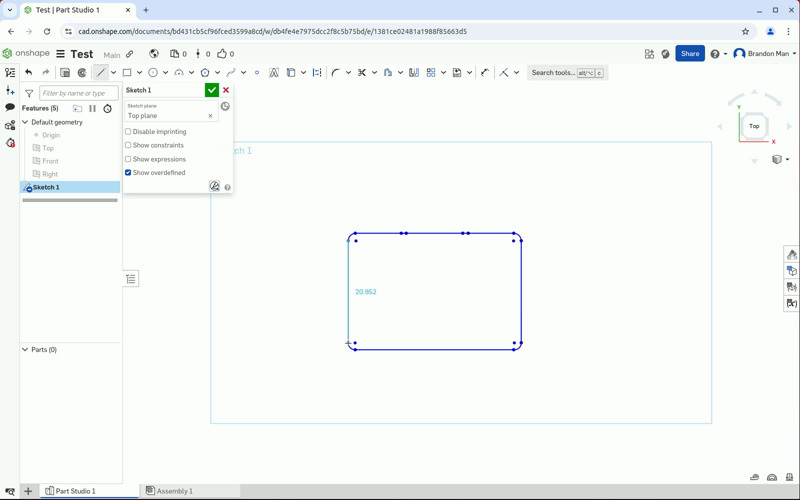
key(esc)
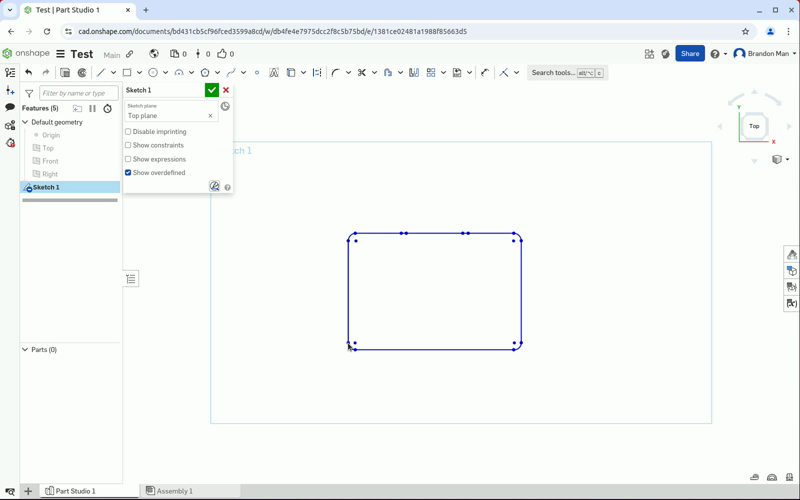
mouse_move(475, 271)
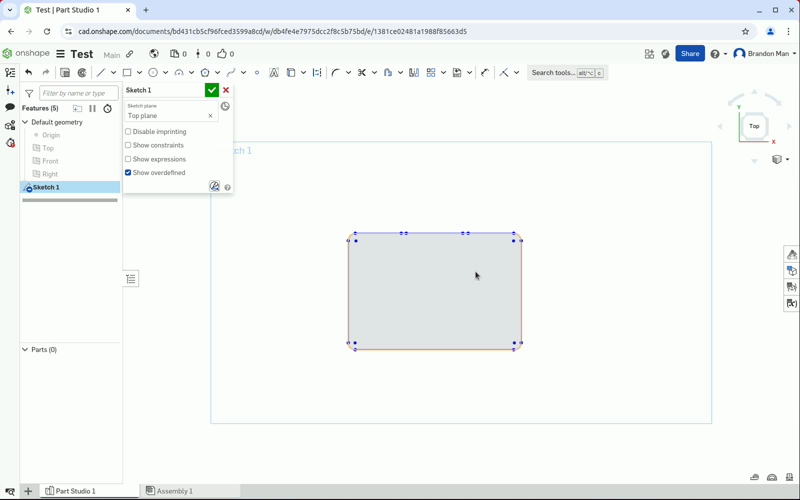
click(475, 271)
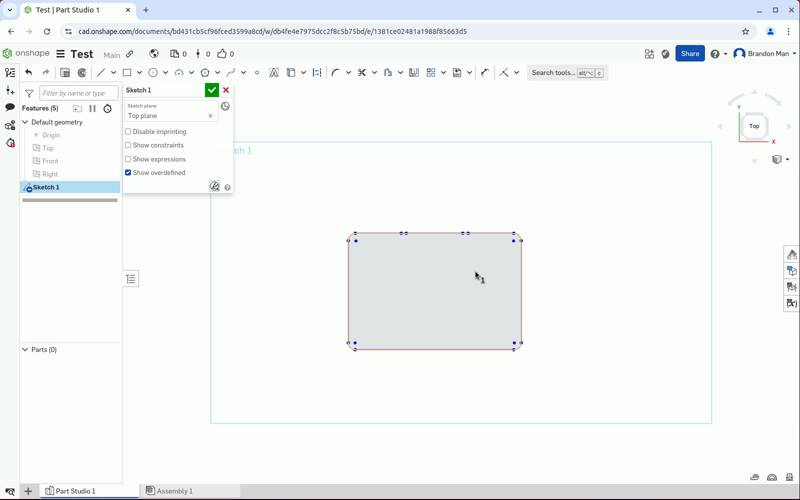
mouse_move(73, 352)
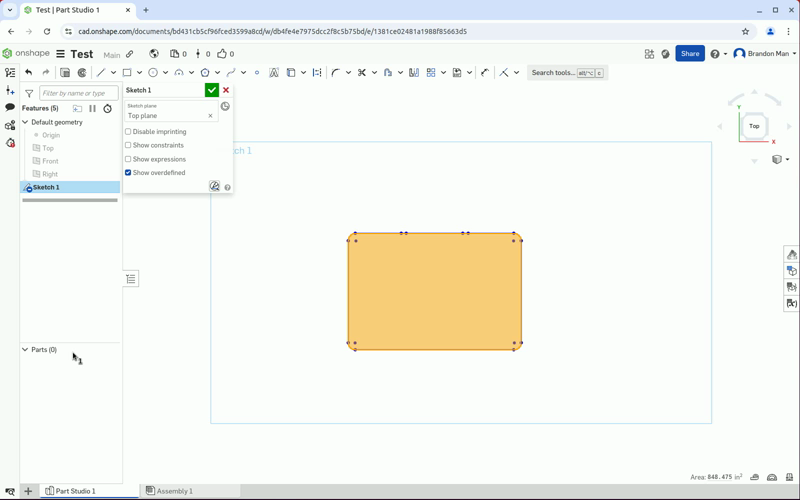
key(shift+y)
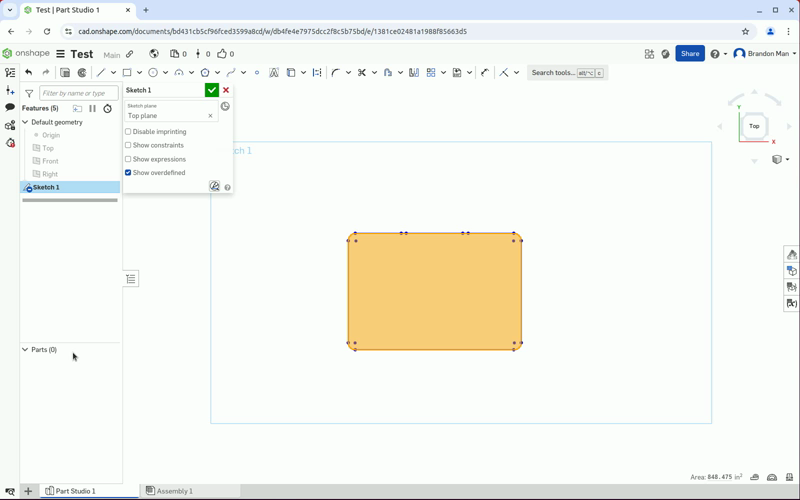
key(shift+e)
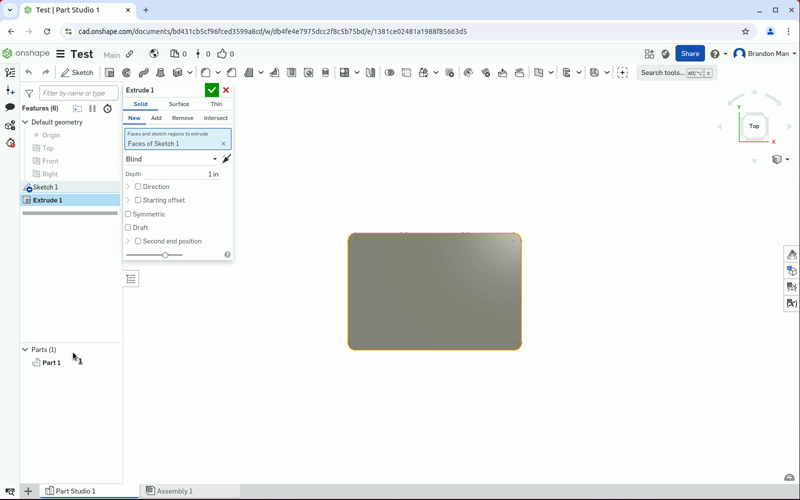
mouse_move(143, 106)
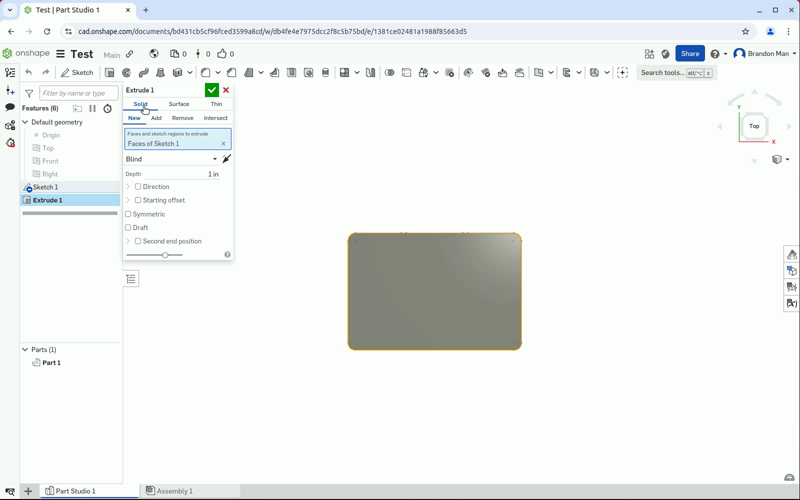
click(143, 106)
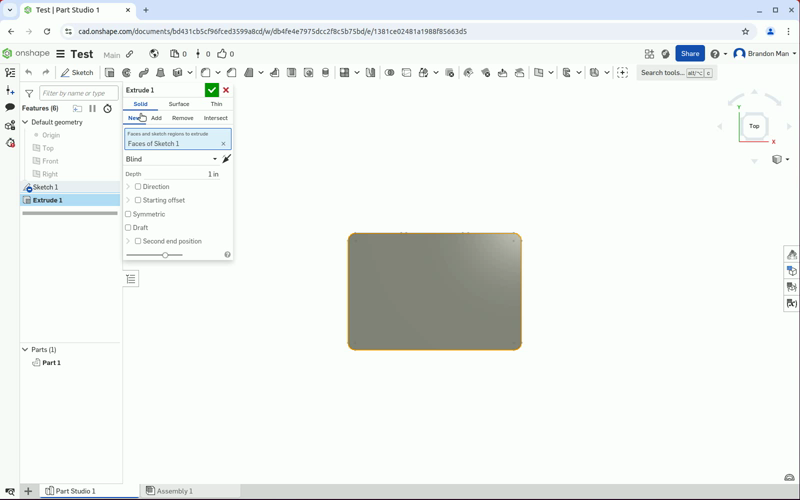
mouse_move(137, 120)
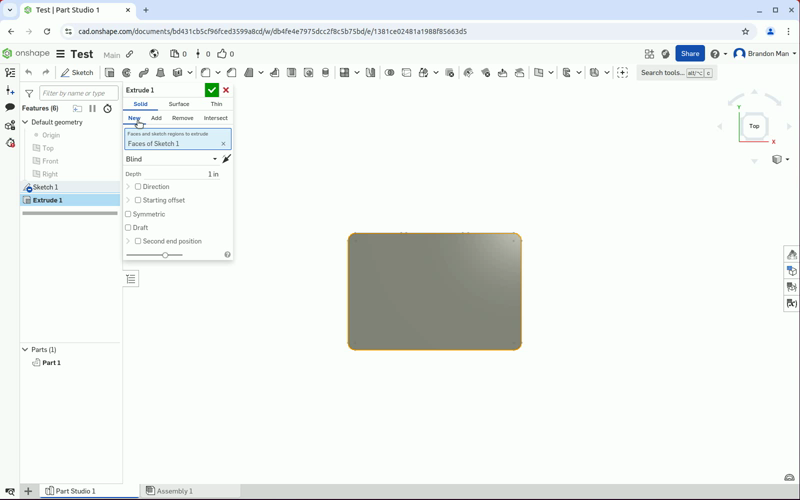
click(137, 120)
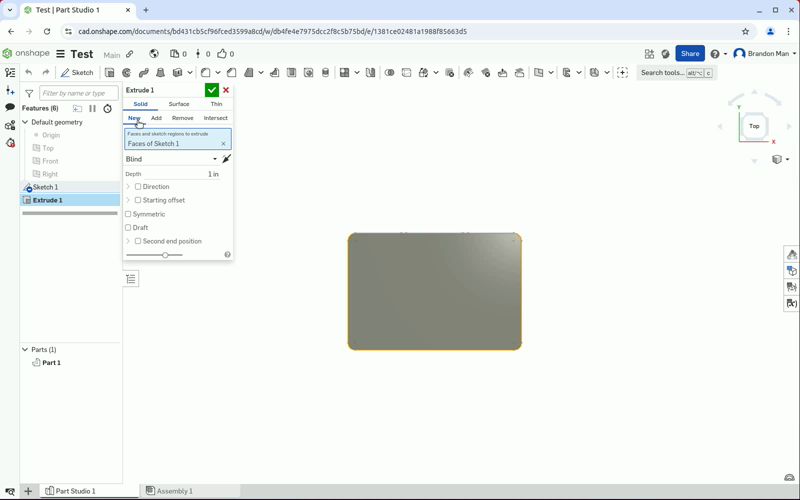
key(tab, 4)
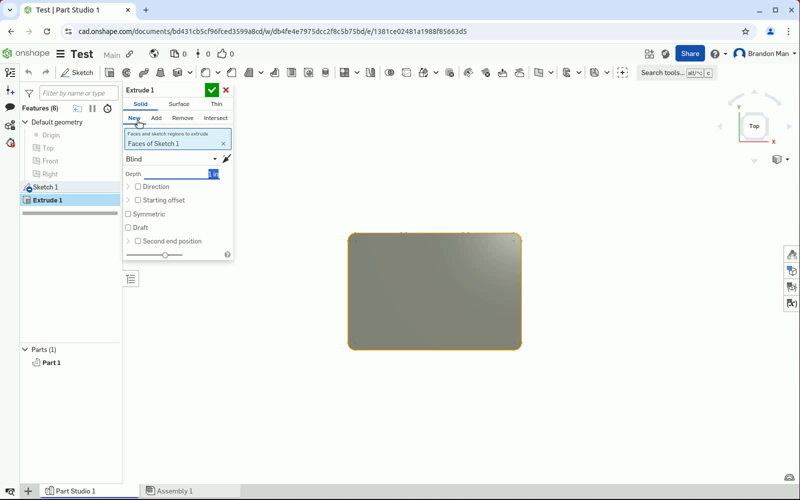
text(0.241)
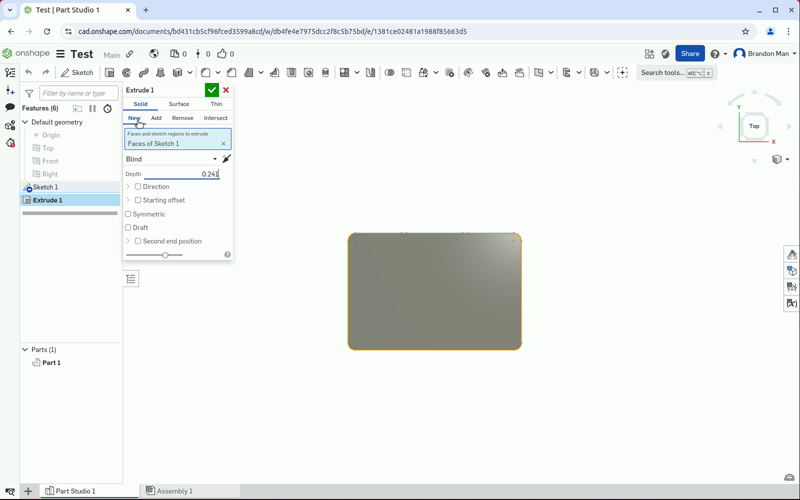
key(enter)
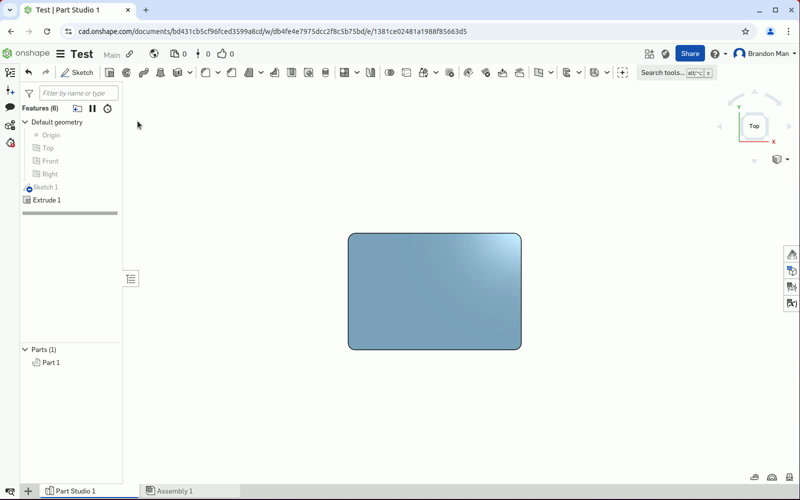
key(shift+h)
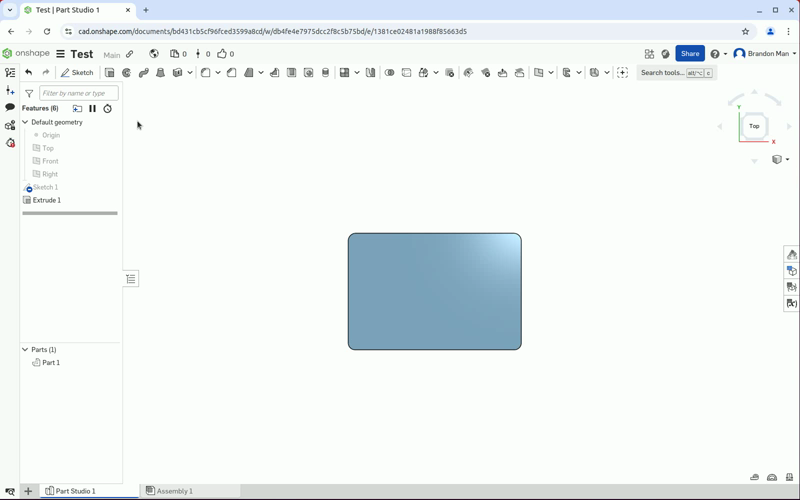
key(shift+h)
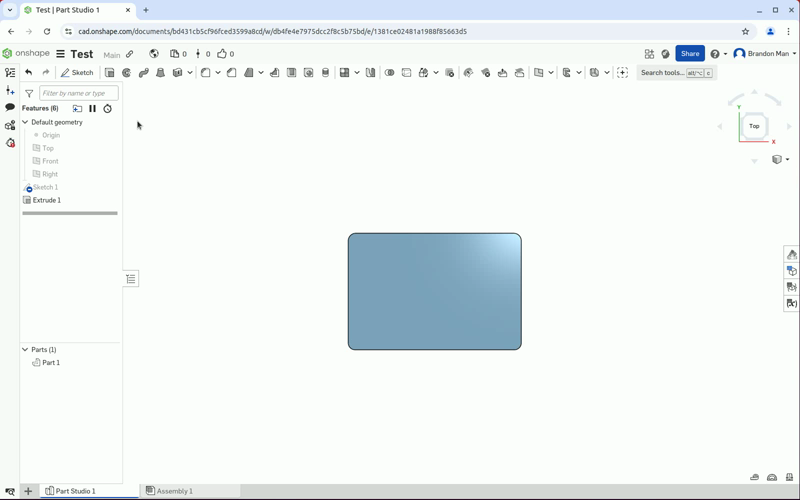
mouse_move(73, 189)
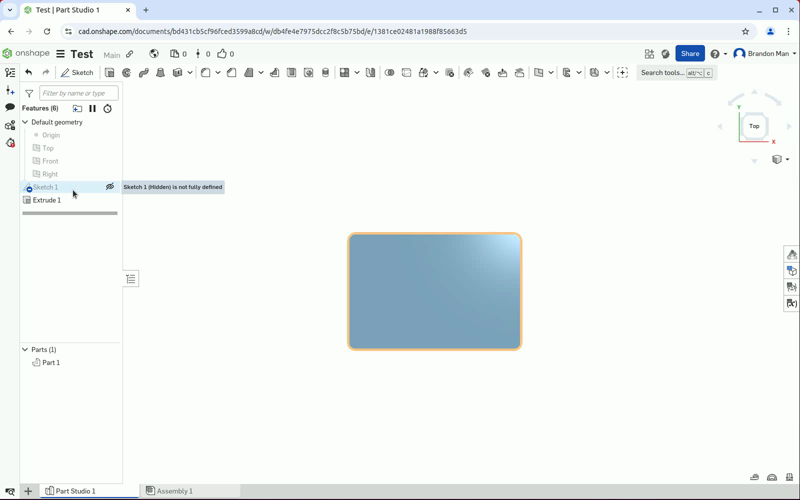
click(73, 189)
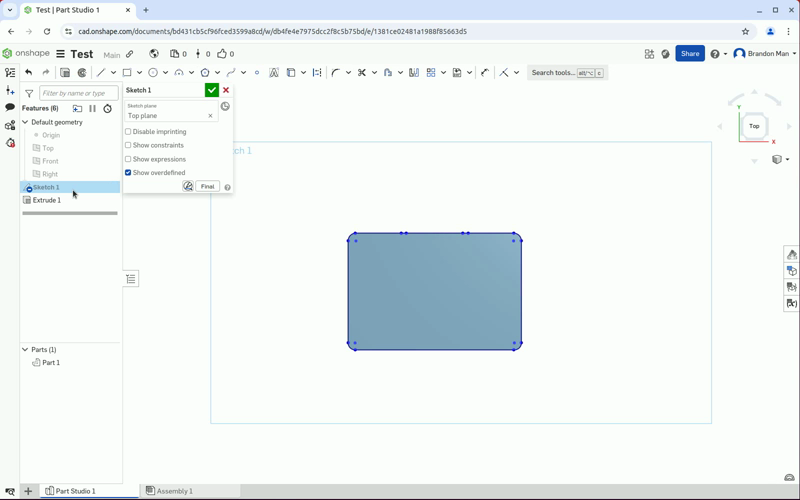
mouse_move(229, 92)
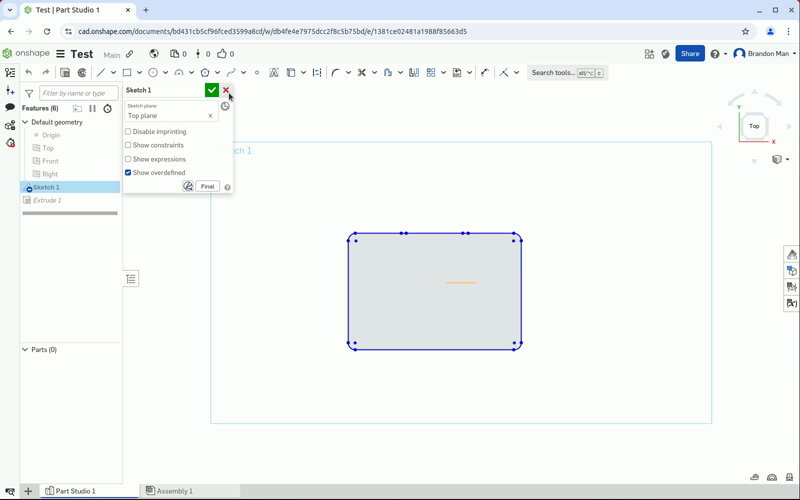
click(229, 92)
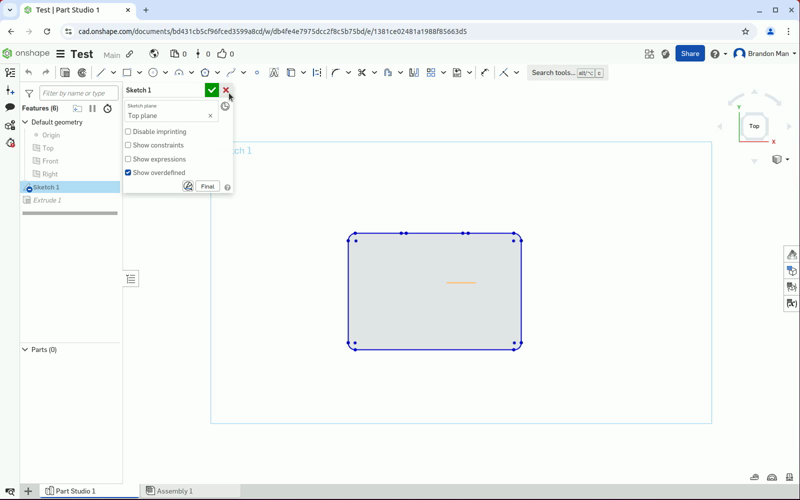
key(shift+s)
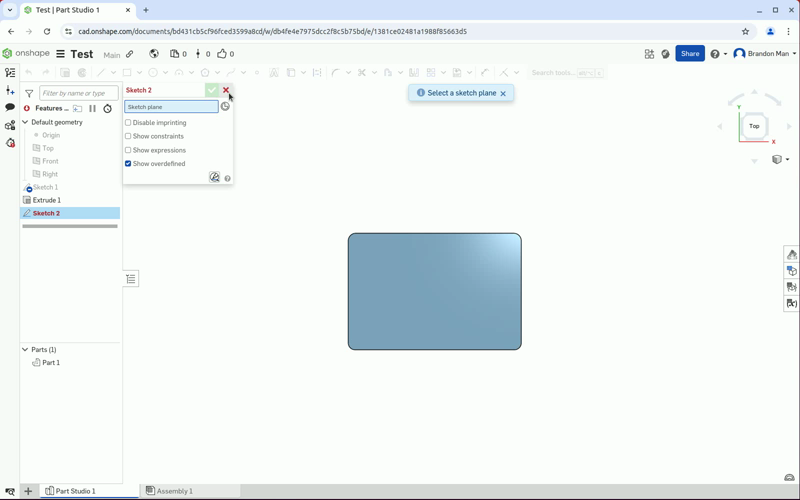
mouse_move(73, 150)
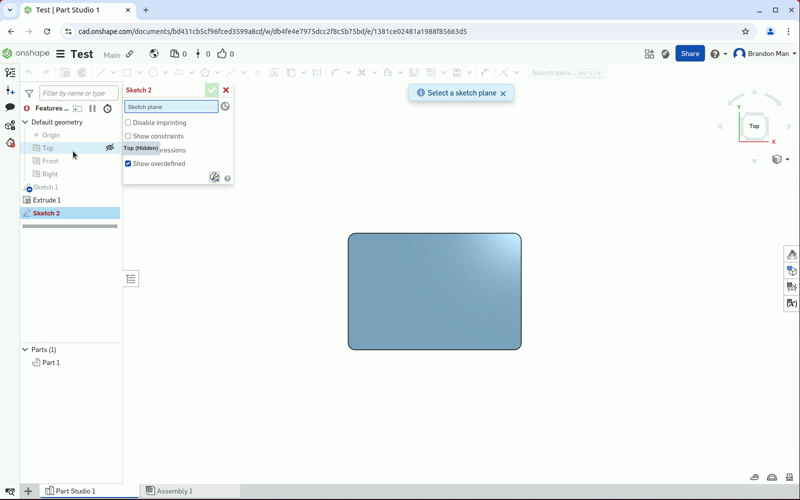
click(73, 150)
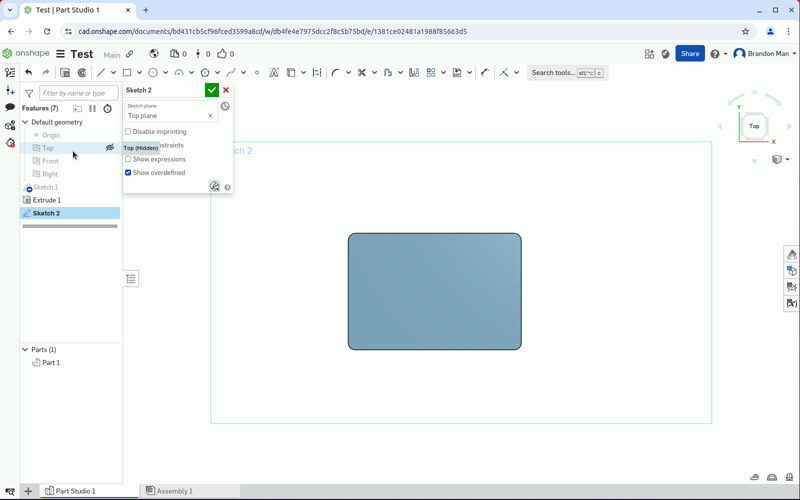
mouse_move(73, 352)
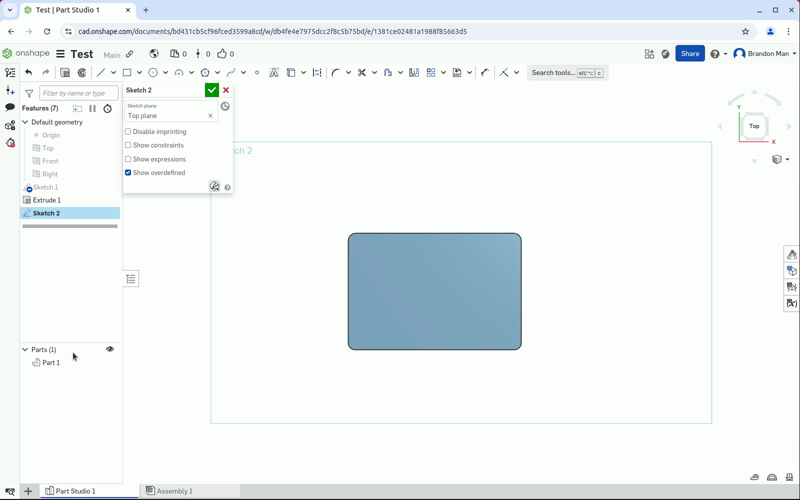
key(y)
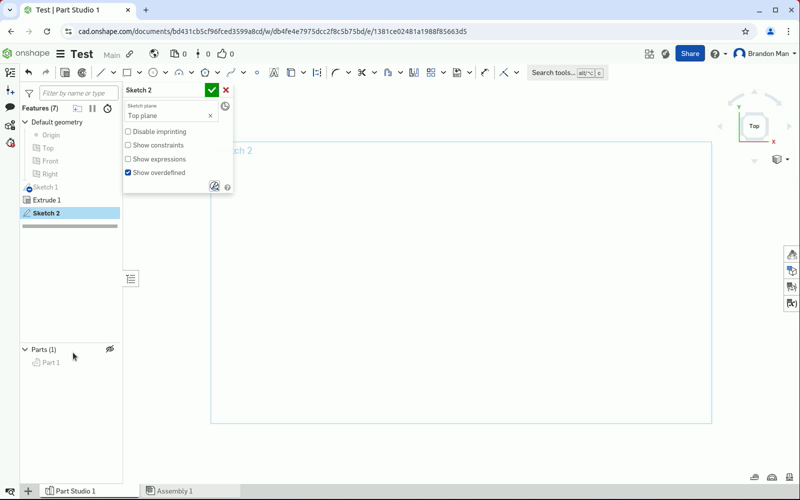
key(l)
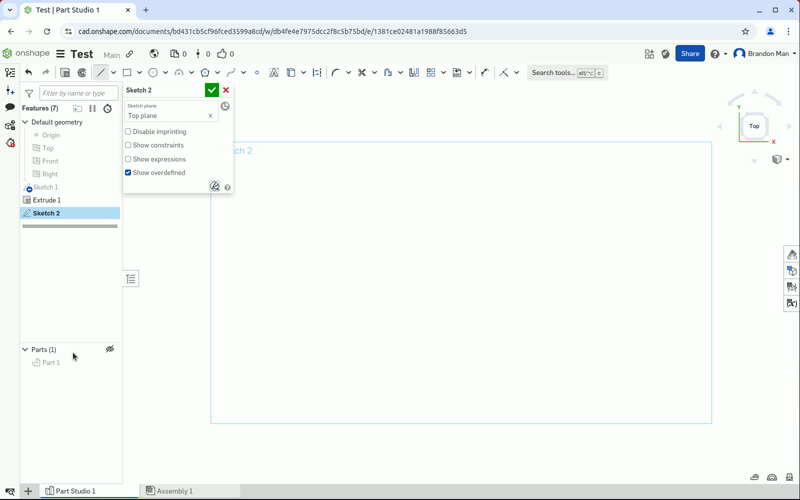
key_down(shift)
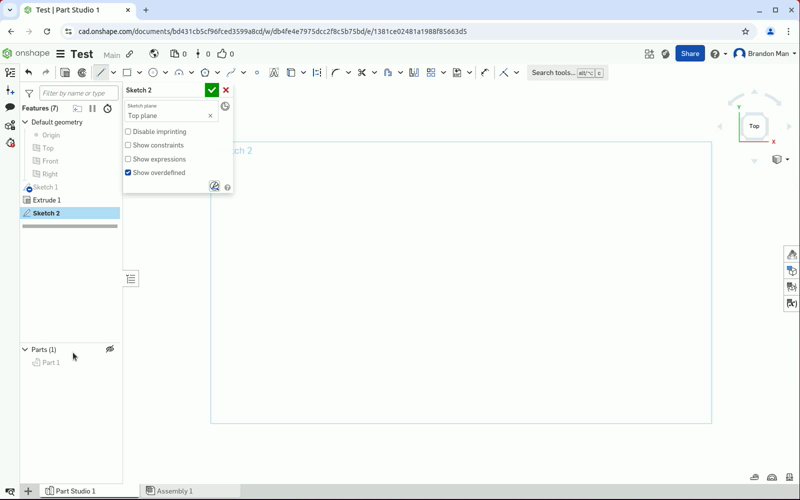
mouse_move(405, 233)
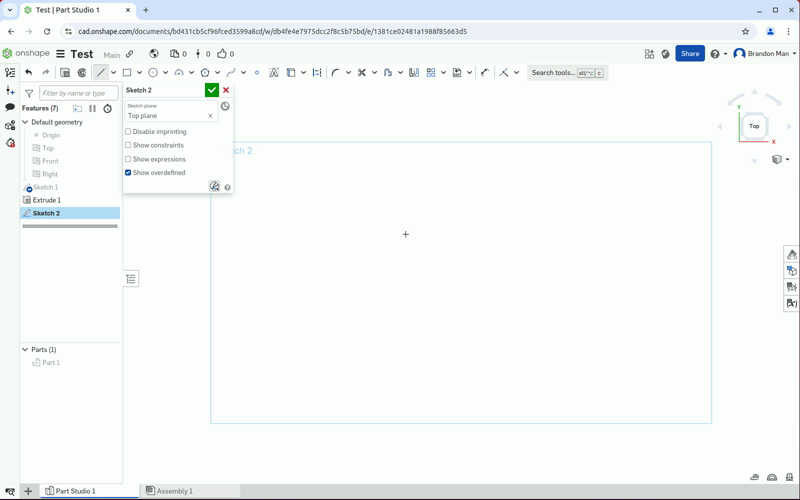
click(405, 233)
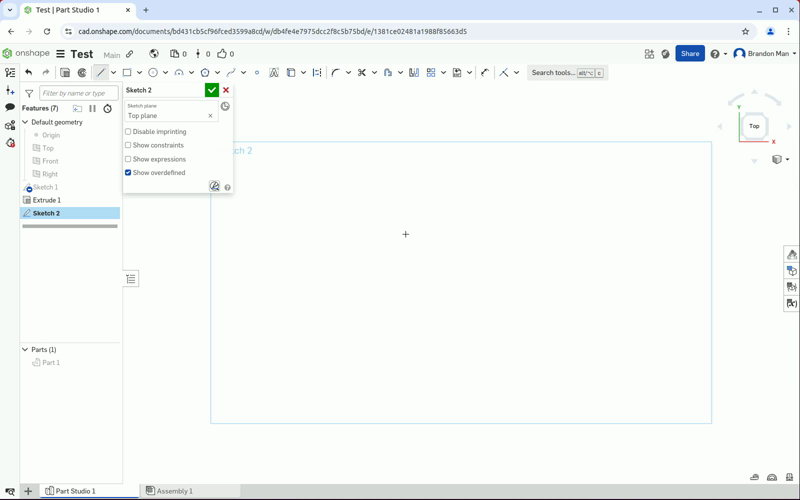
key_up(shift)
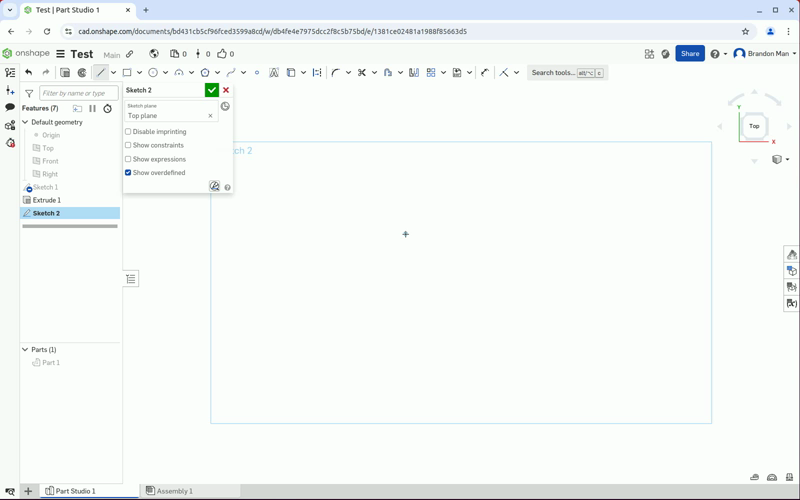
key_down(shift)
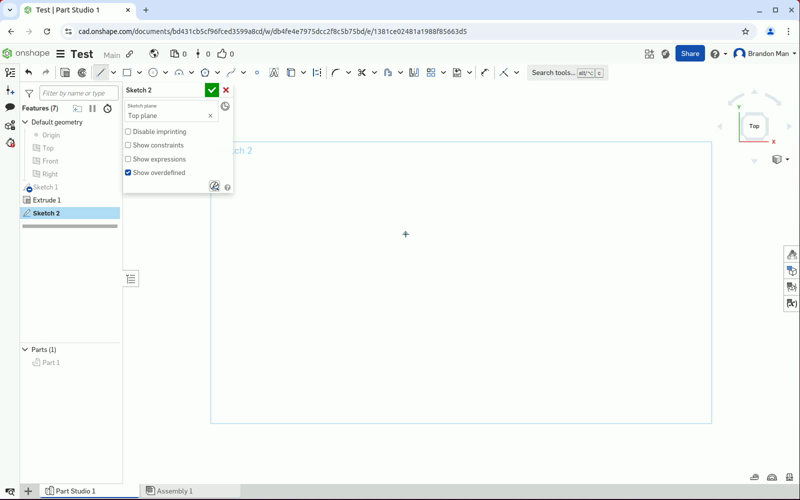
mouse_move(435, 233)
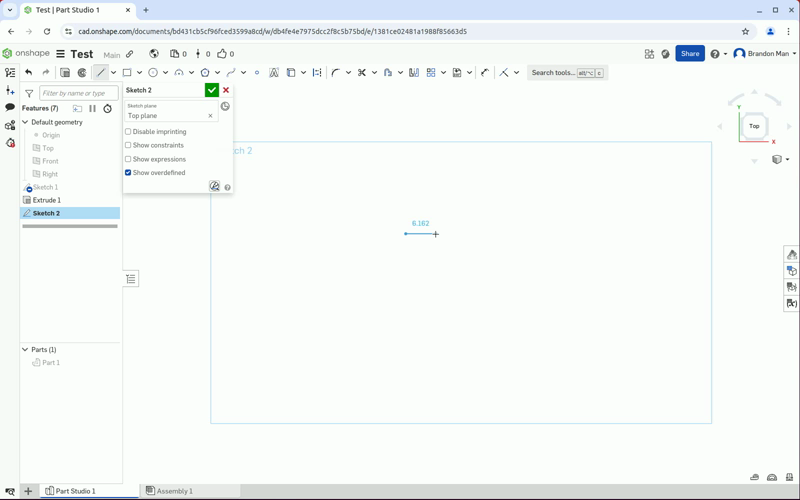
mouse_move(463, 233)
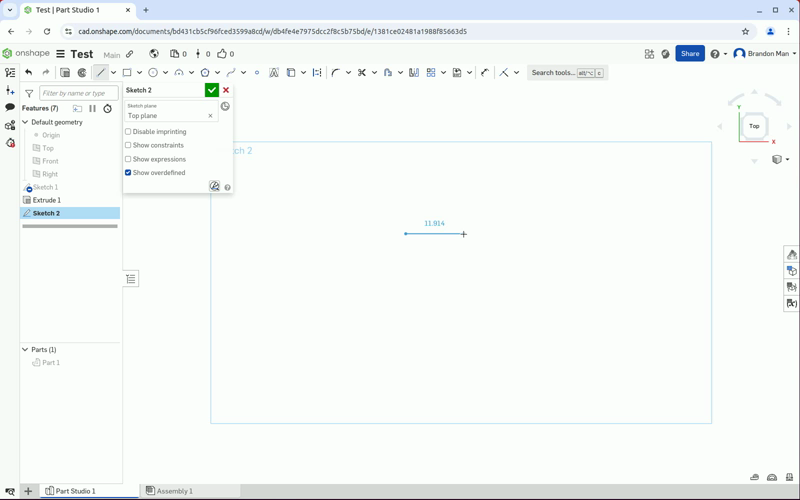
click(463, 233)
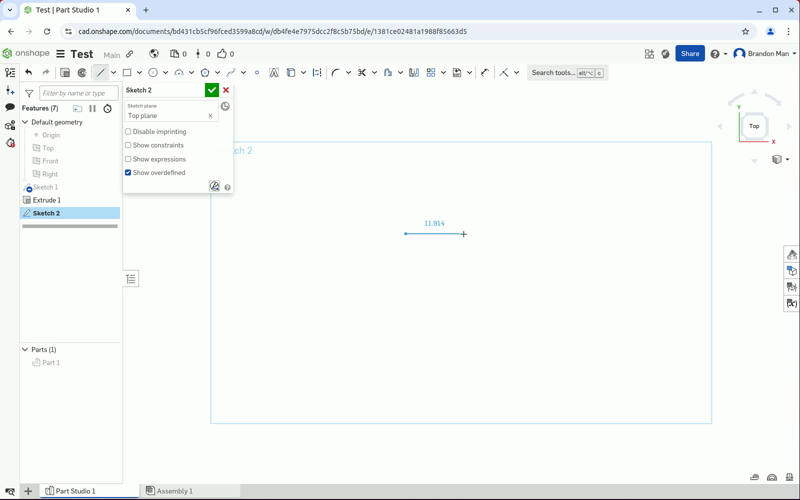
key_up(shift)
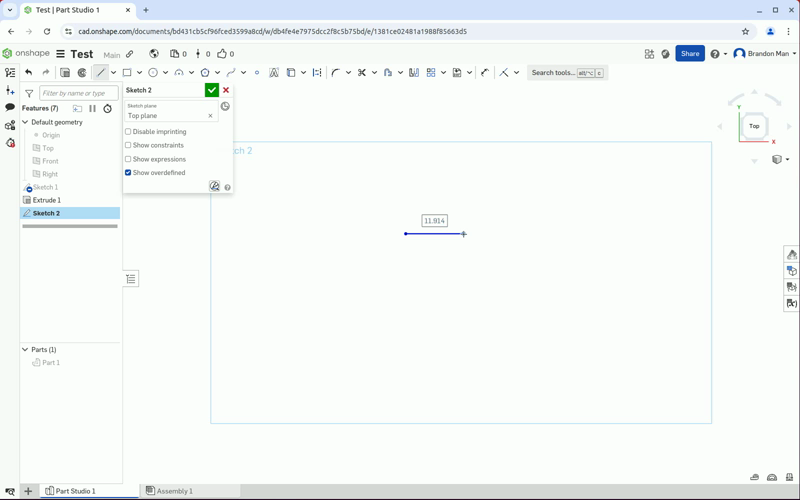
key_down(shift)
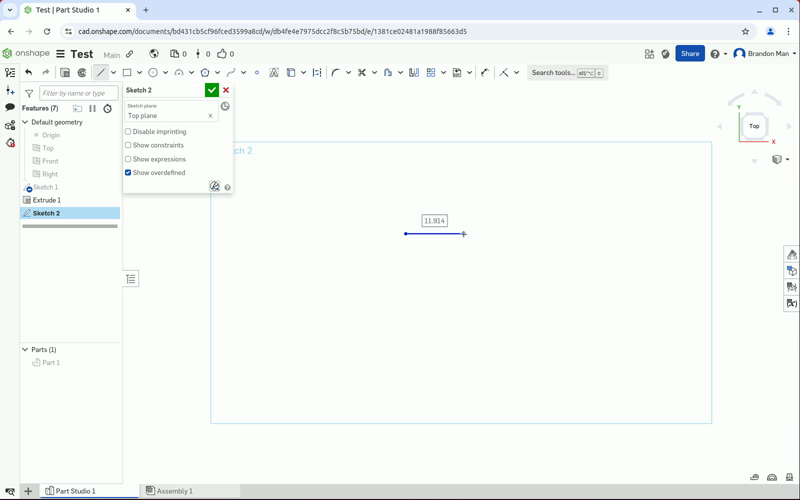
mouse_move(493, 233)
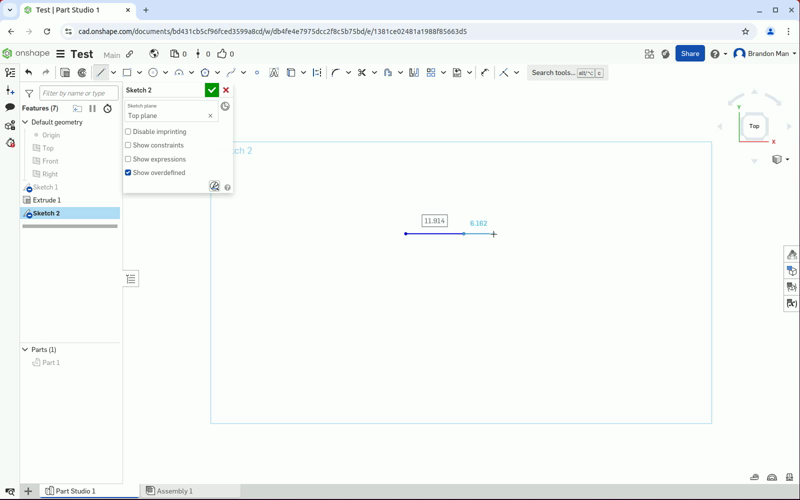
mouse_move(463, 228)
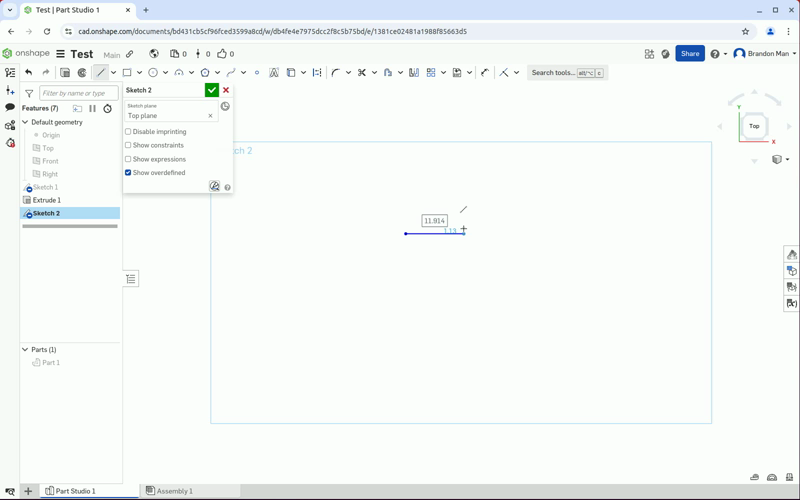
scroll(6)
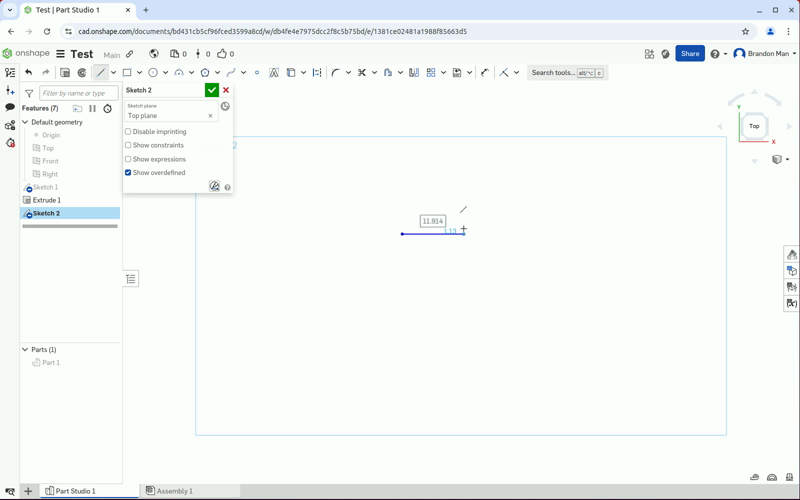
scroll(6)
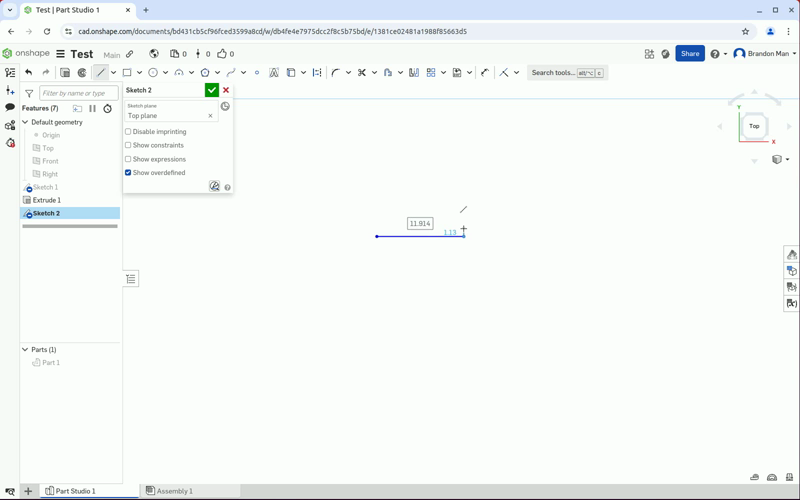
scroll(6)
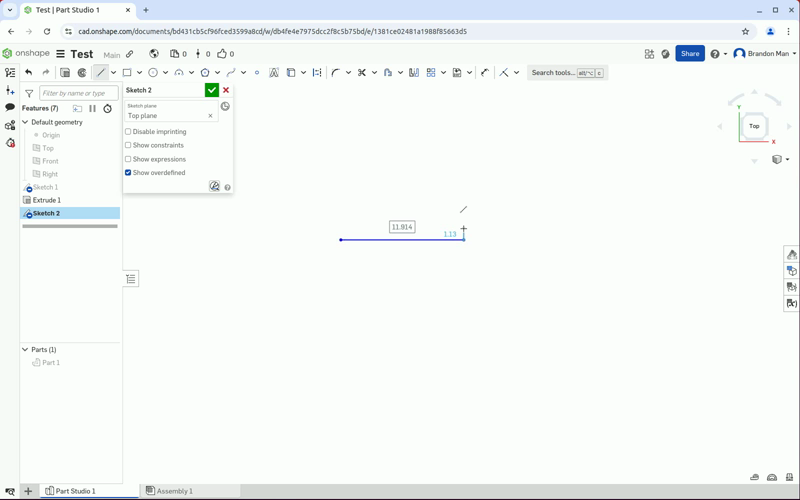
scroll(6)
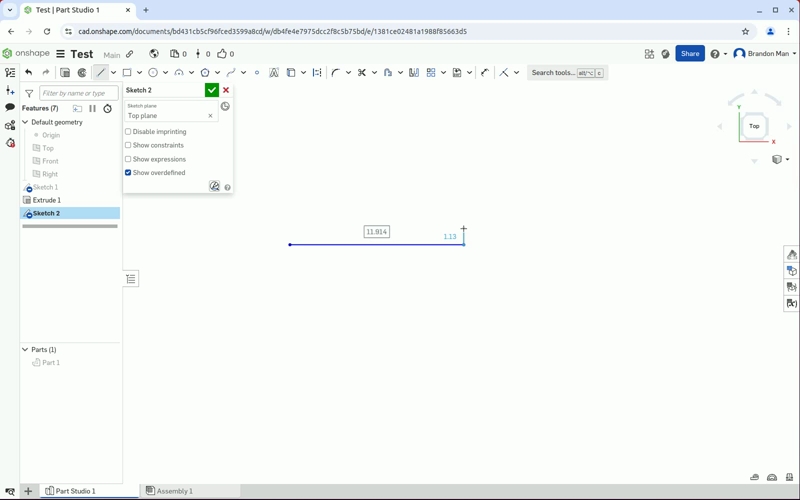
scroll(6)
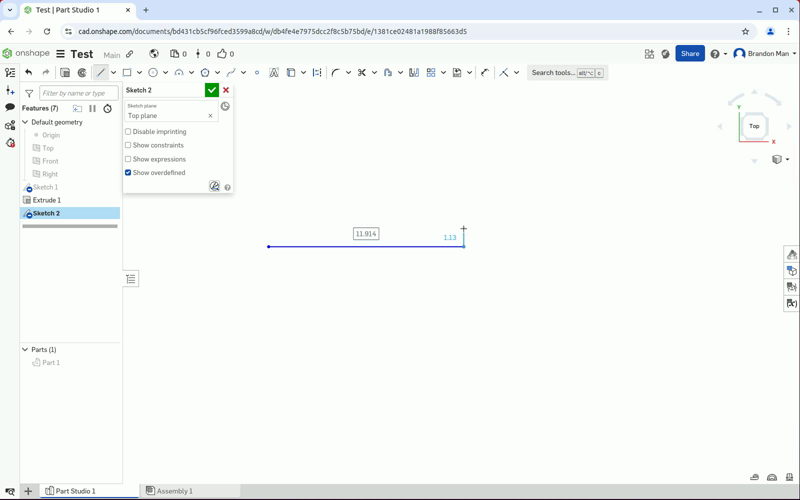
scroll(6)
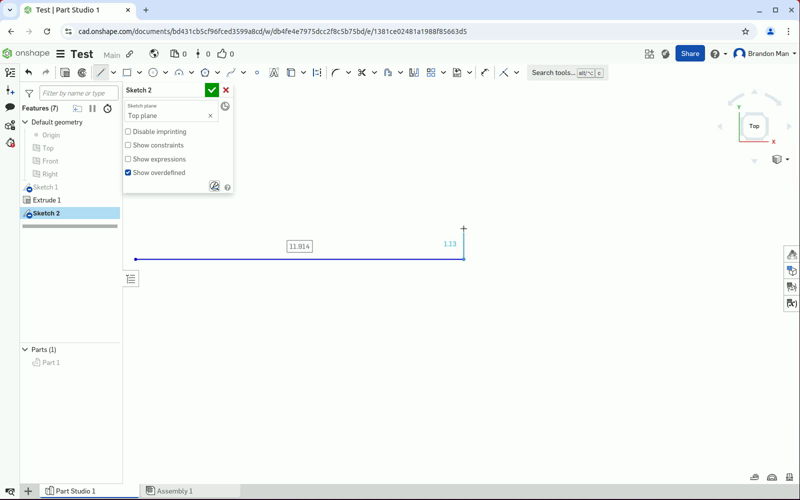
scroll(6)
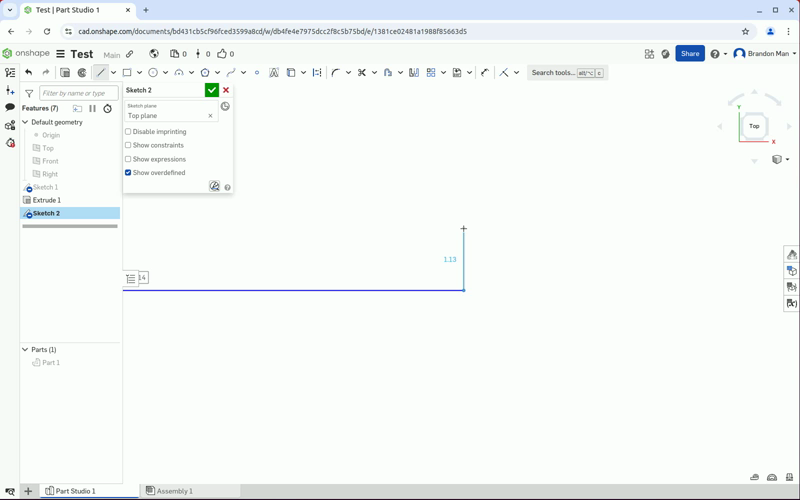
click(463, 228)
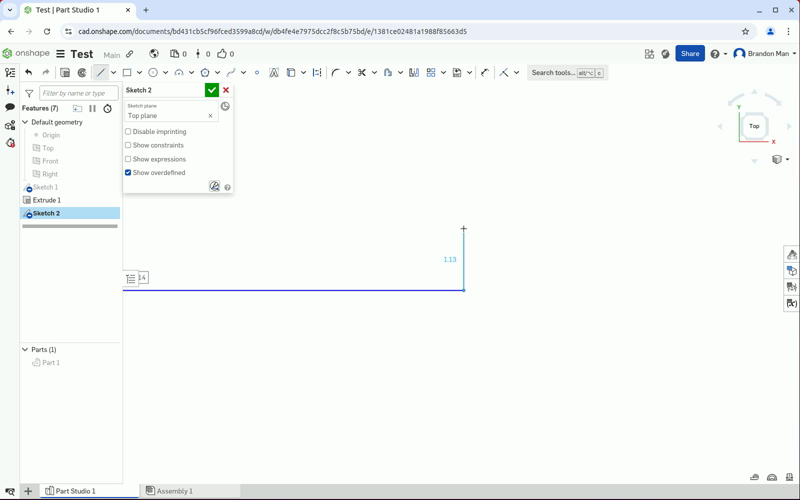
scroll(-6)
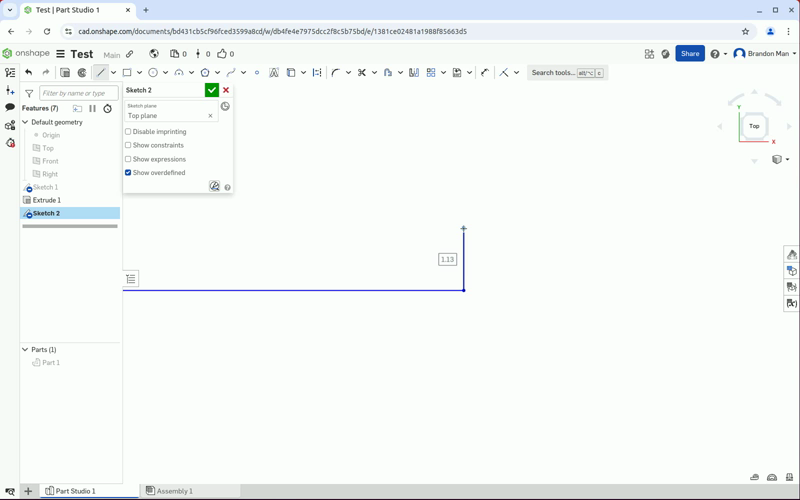
scroll(-6)
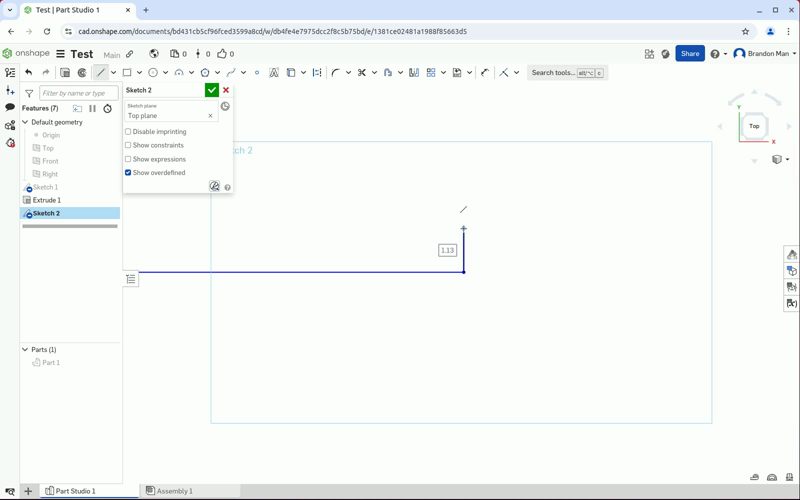
scroll(-6)
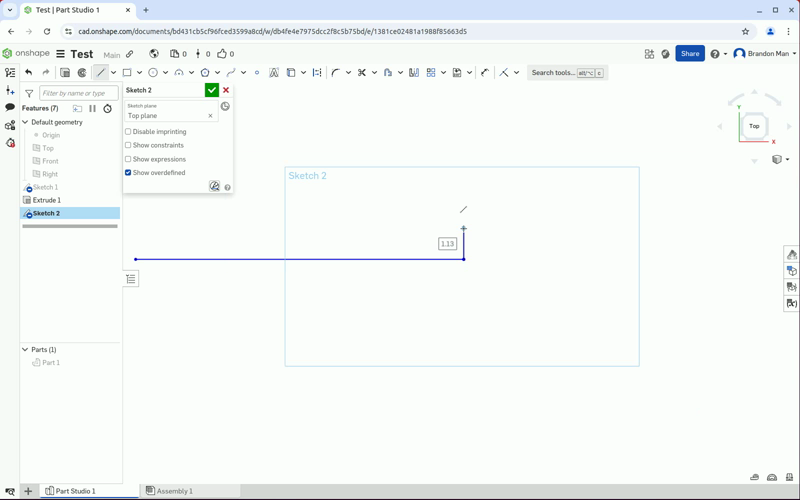
scroll(-6)
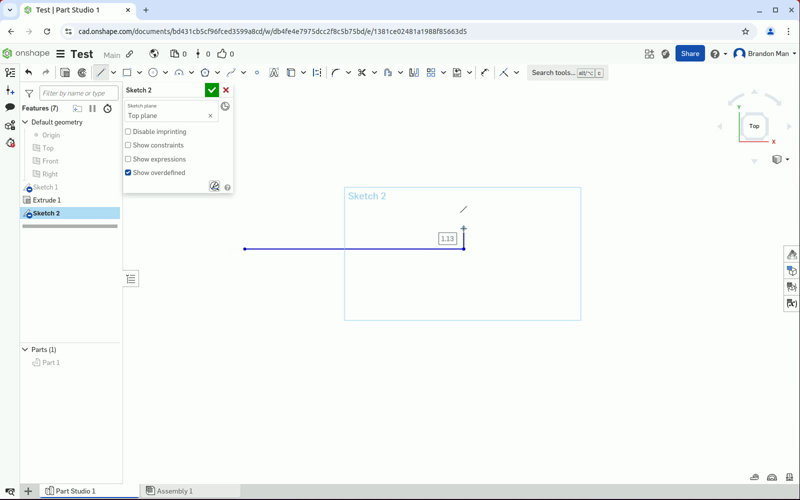
scroll(-6)
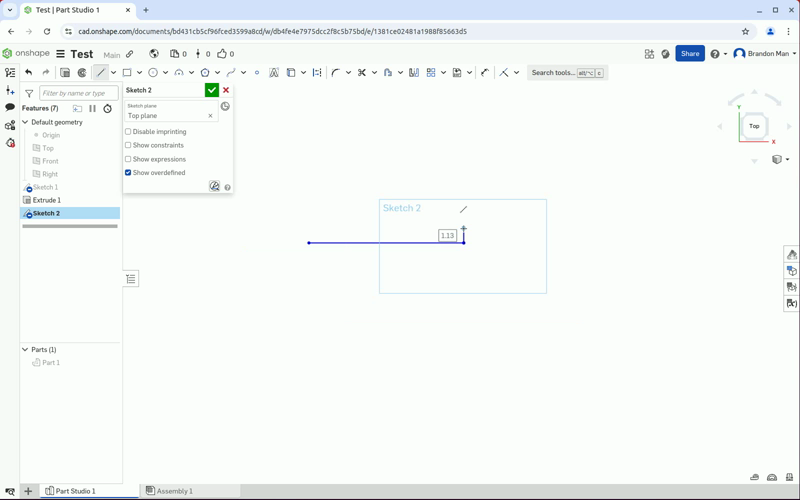
scroll(-6)
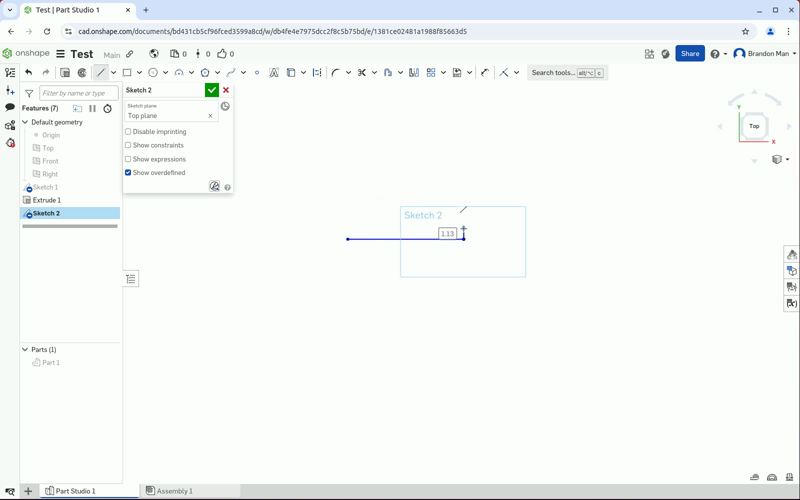
scroll(-6)
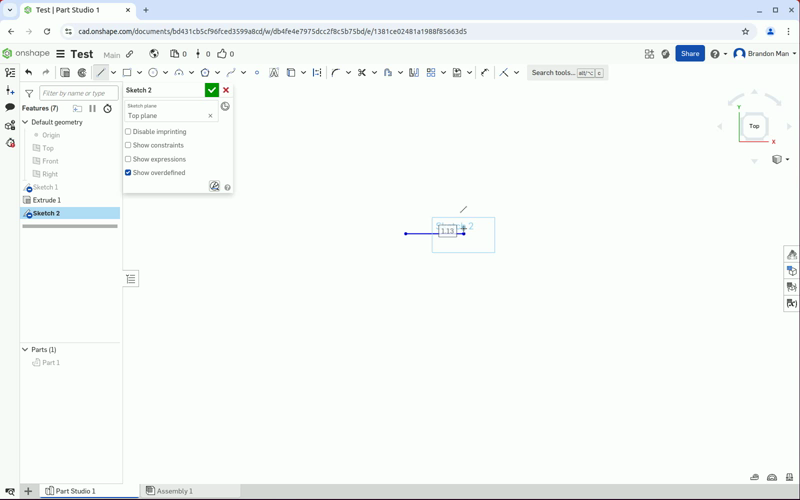
key_up(shift)
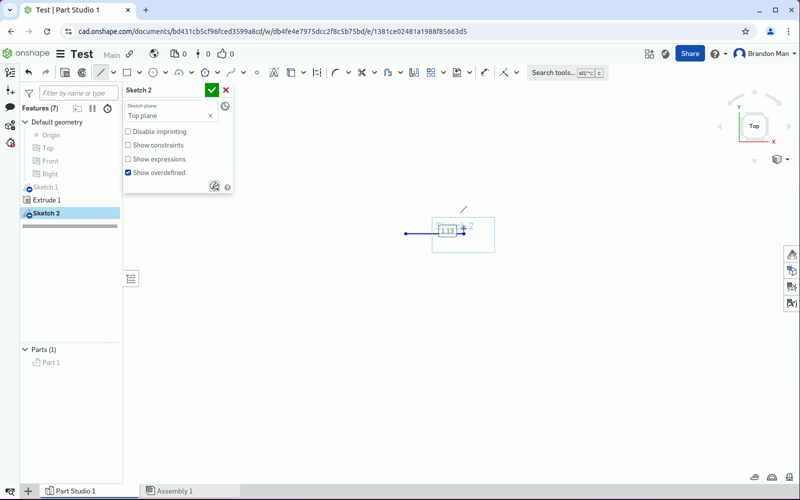
key_down(shift)
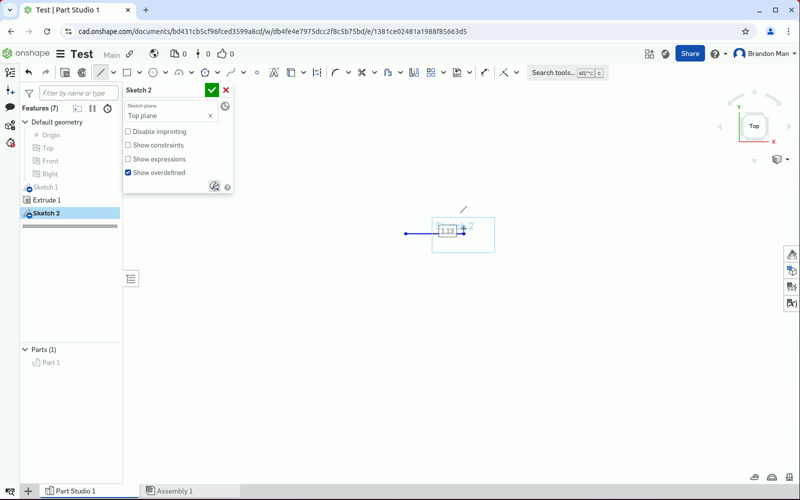
mouse_move(493, 228)
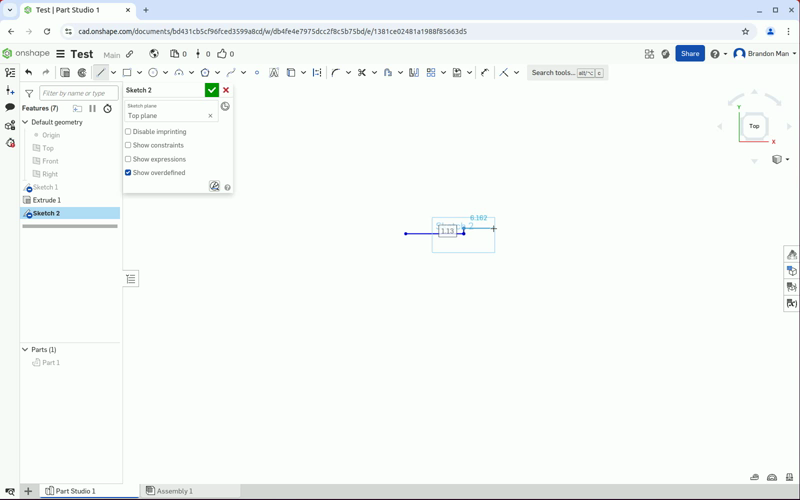
mouse_move(463, 224)
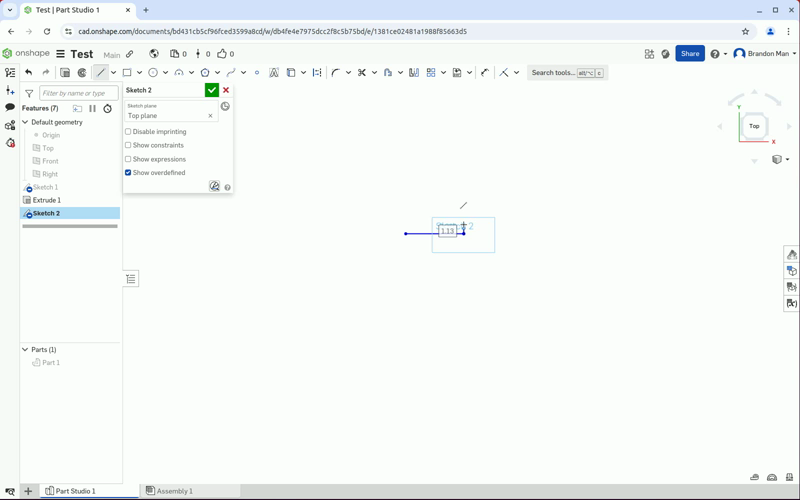
scroll(6)
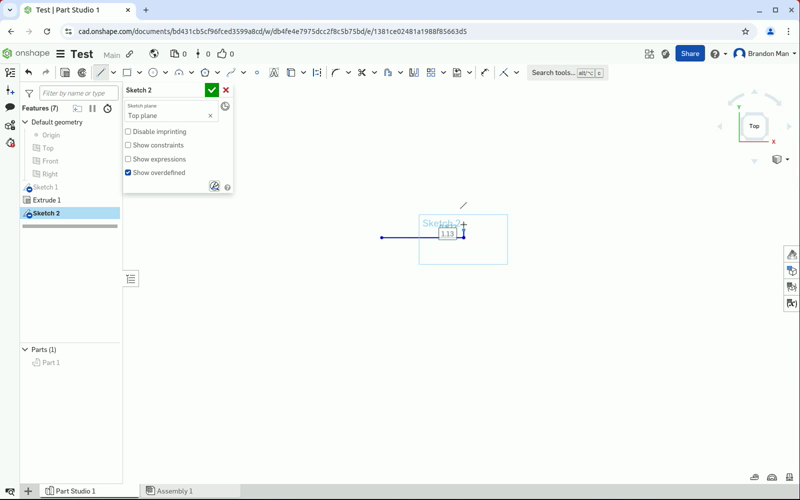
scroll(6)
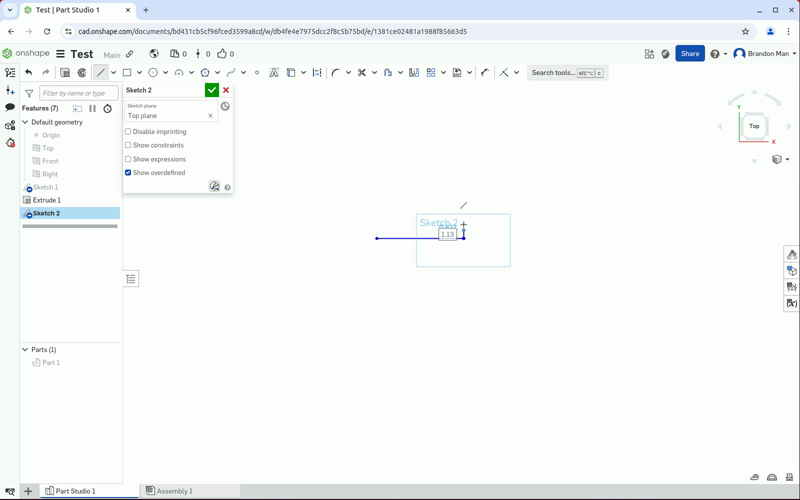
scroll(6)
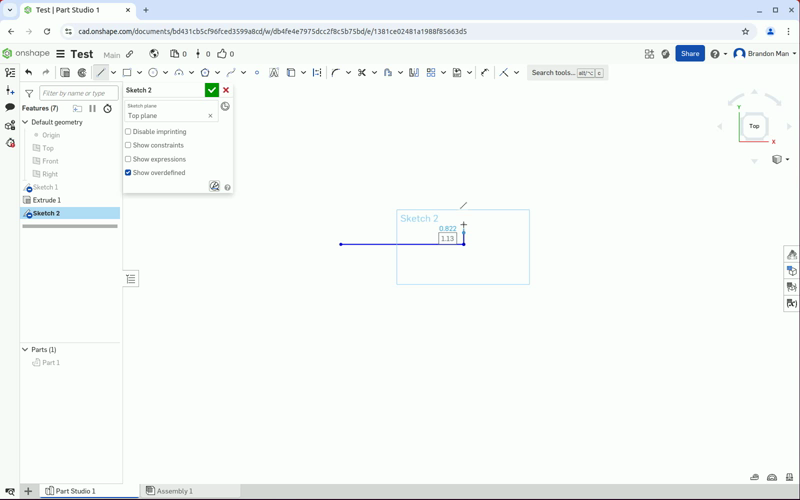
scroll(6)
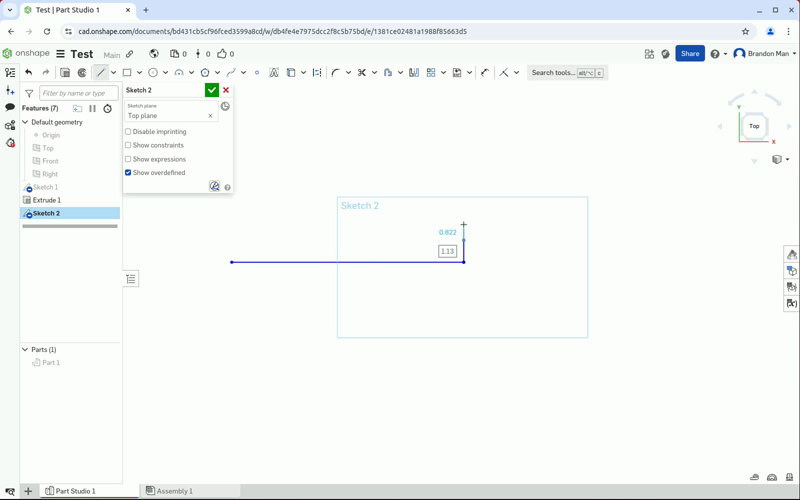
scroll(6)
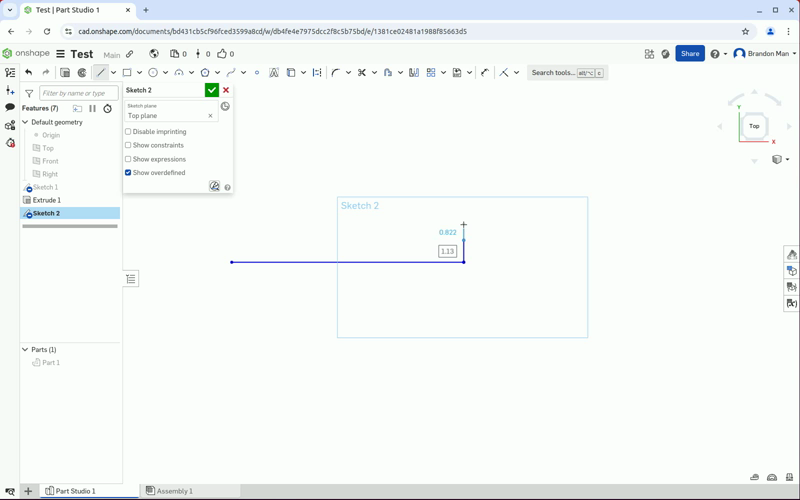
scroll(6)
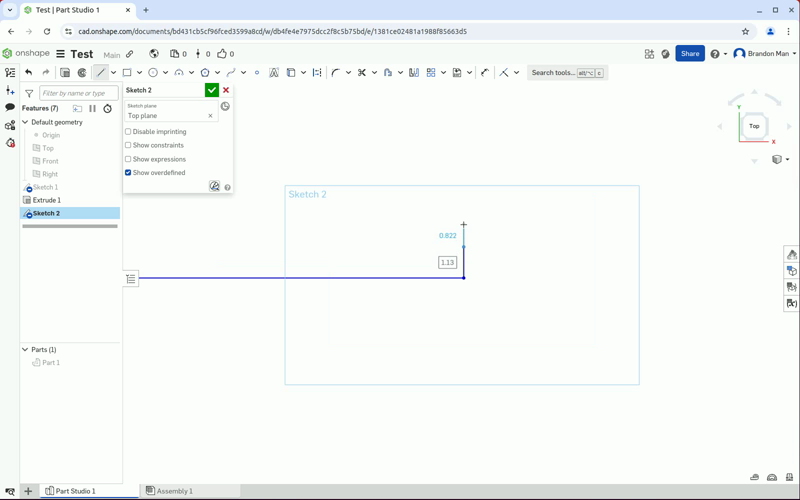
scroll(6)
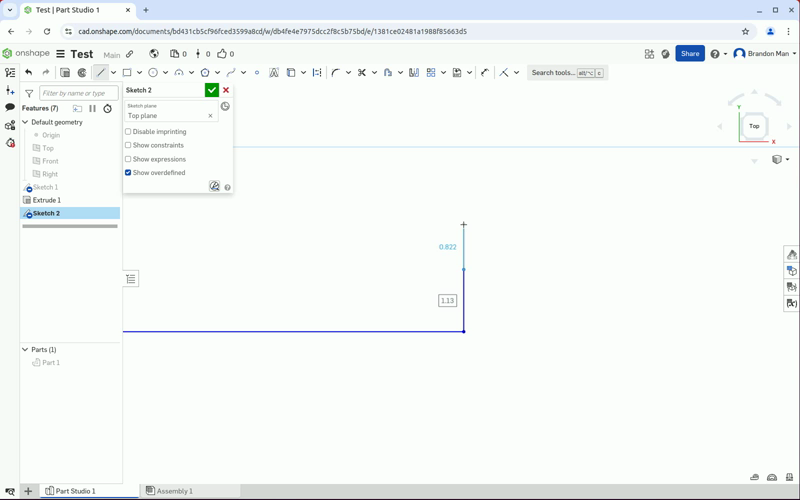
click(463, 224)
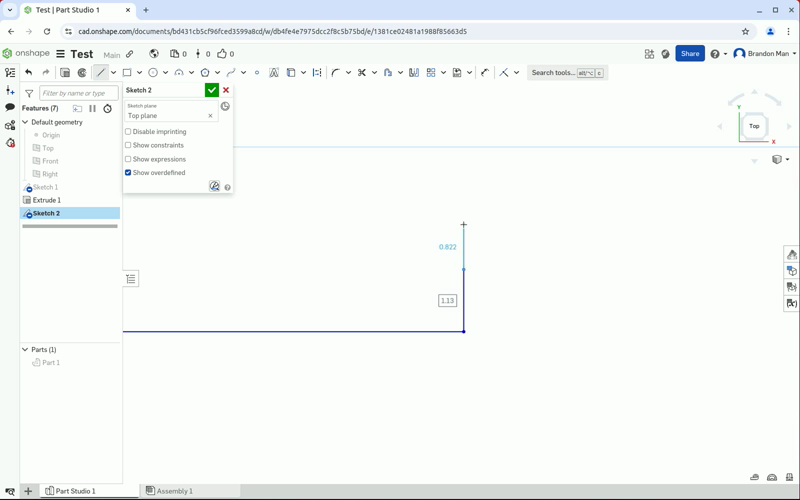
scroll(-6)
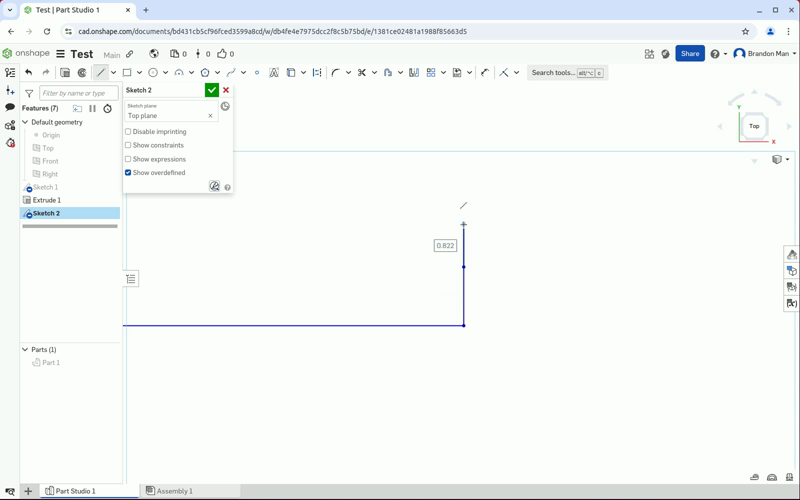
scroll(-6)
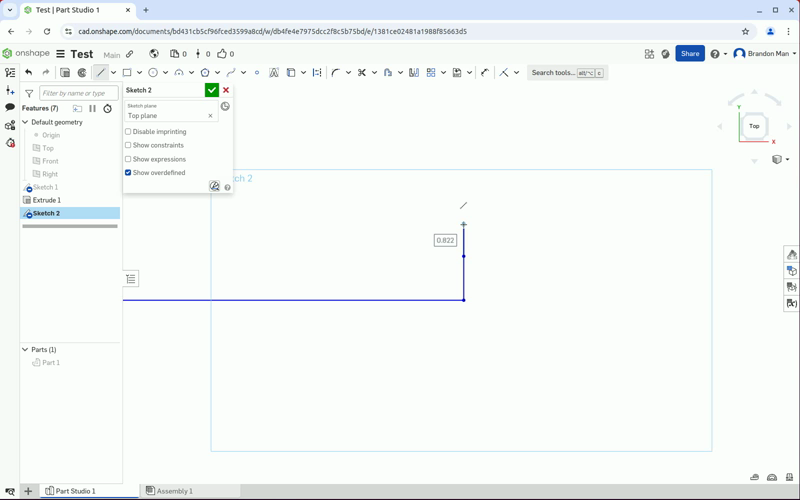
scroll(-6)
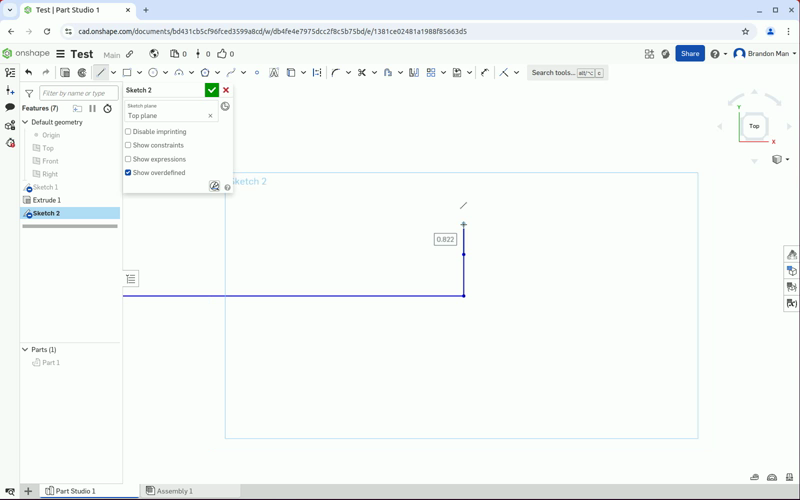
scroll(-6)
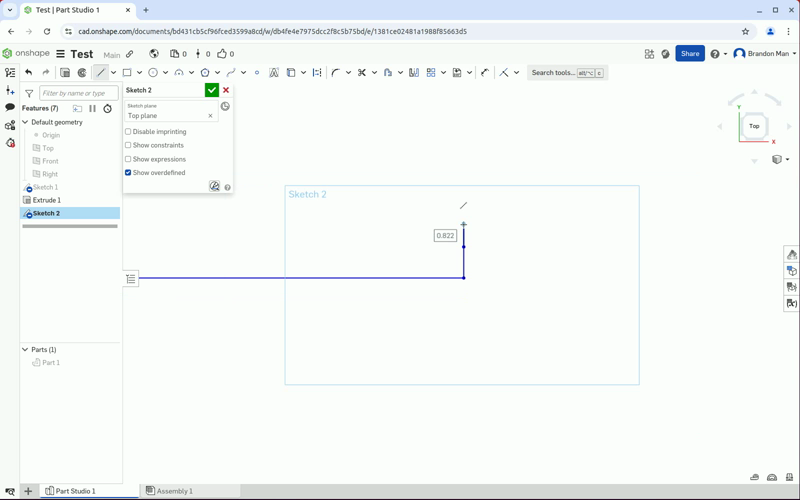
scroll(-6)
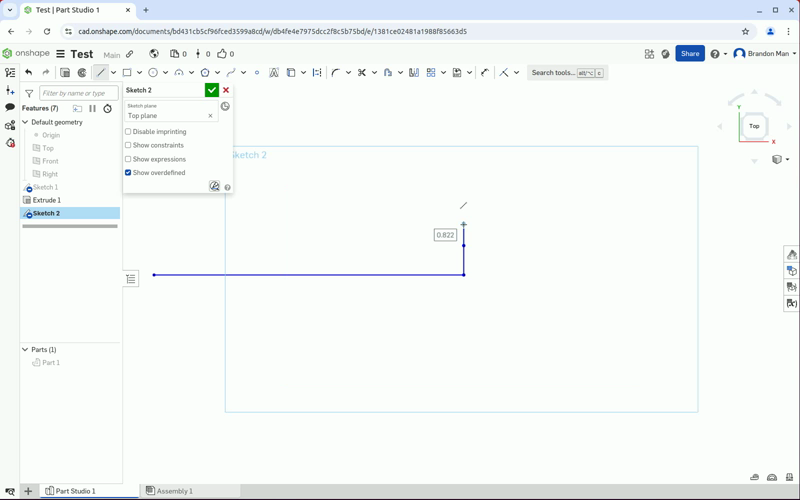
scroll(-6)
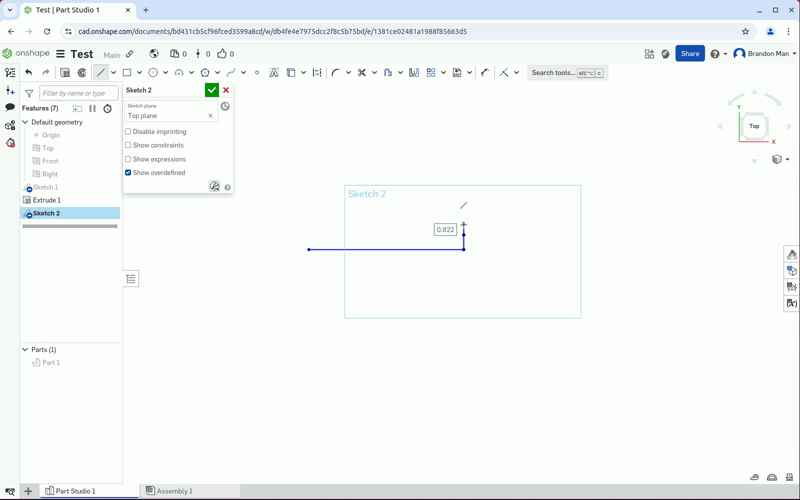
scroll(-6)
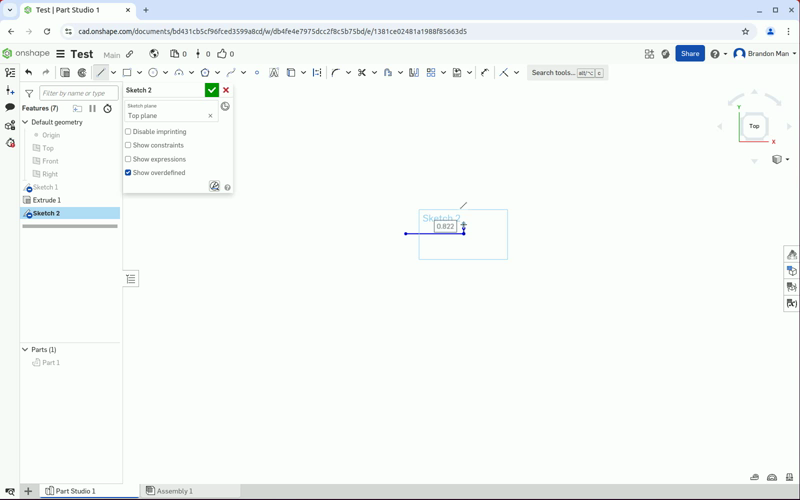
key_up(shift)
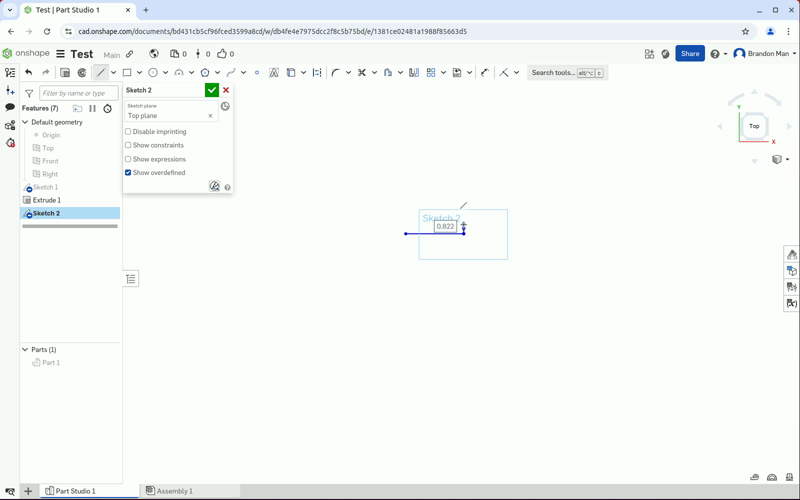
key(esc)
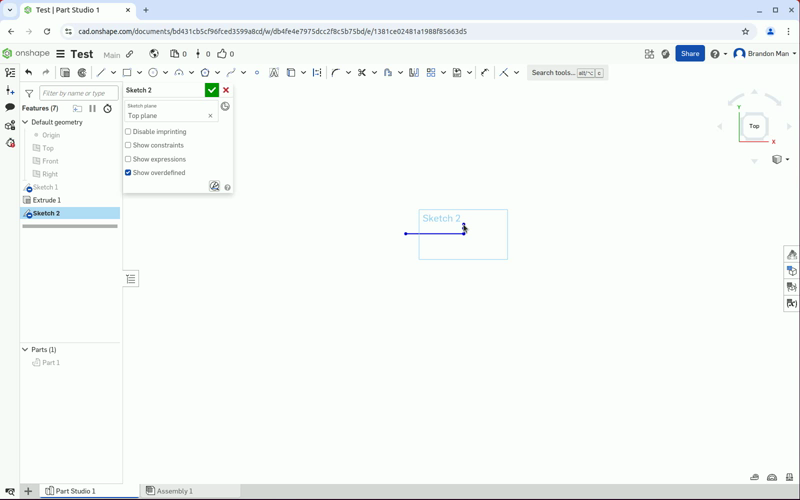
key(a)
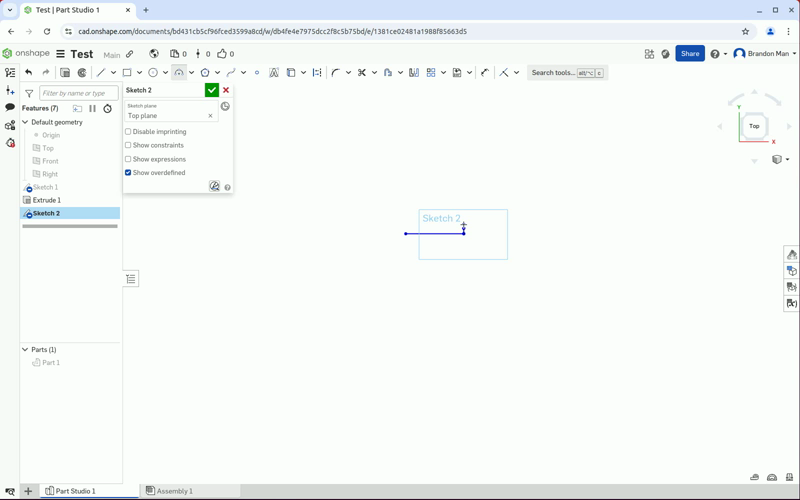
mouse_move(463, 224)
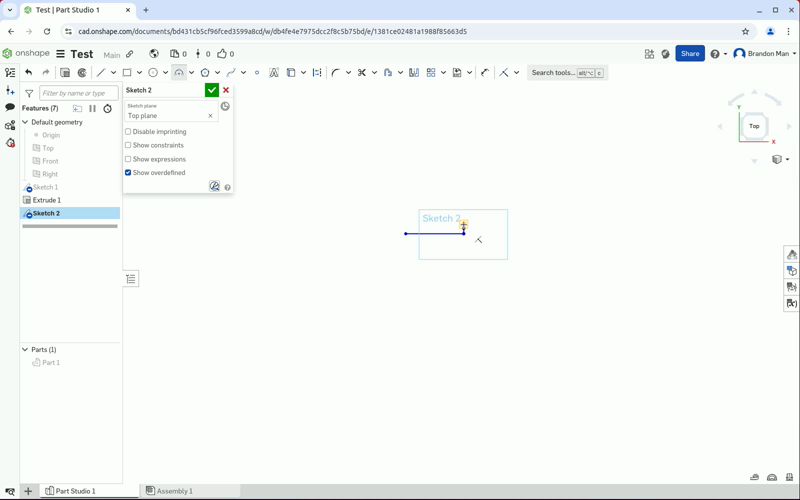
scroll(6)
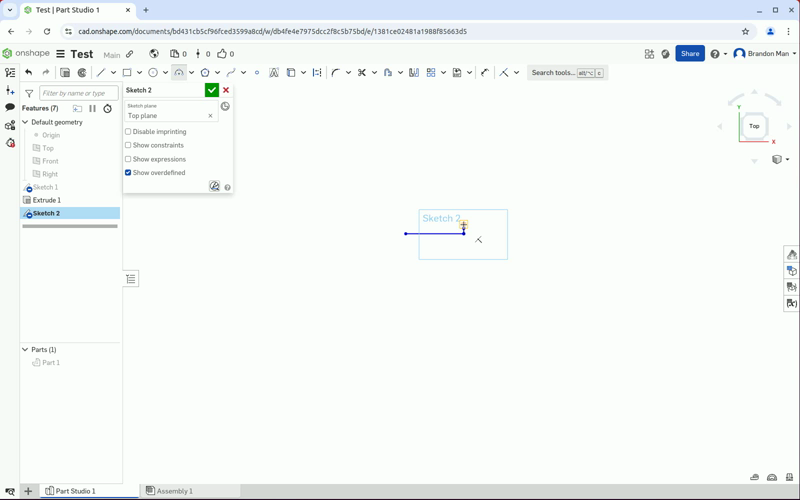
scroll(6)
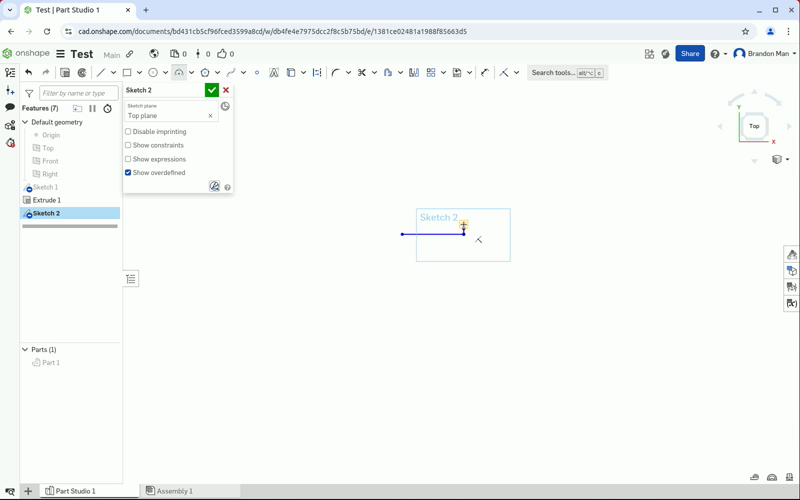
scroll(6)
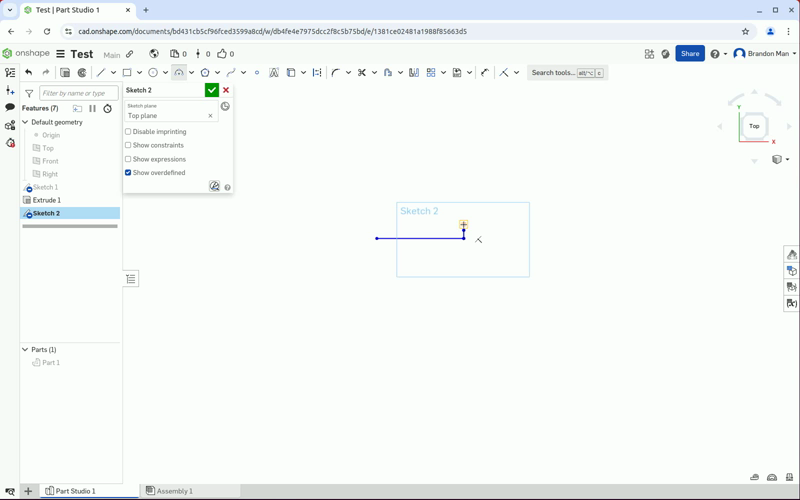
scroll(6)
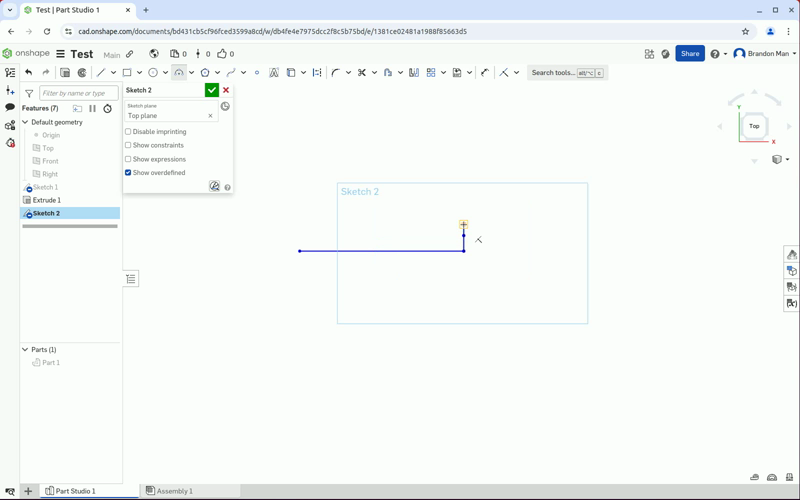
scroll(6)
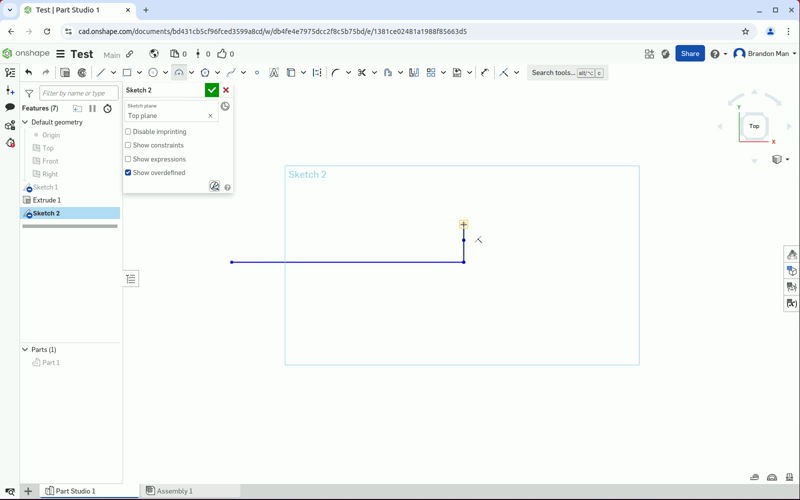
scroll(6)
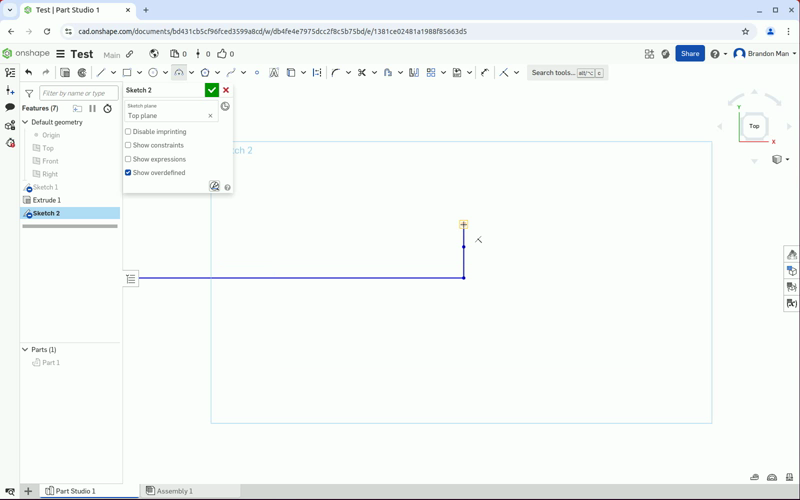
scroll(6)
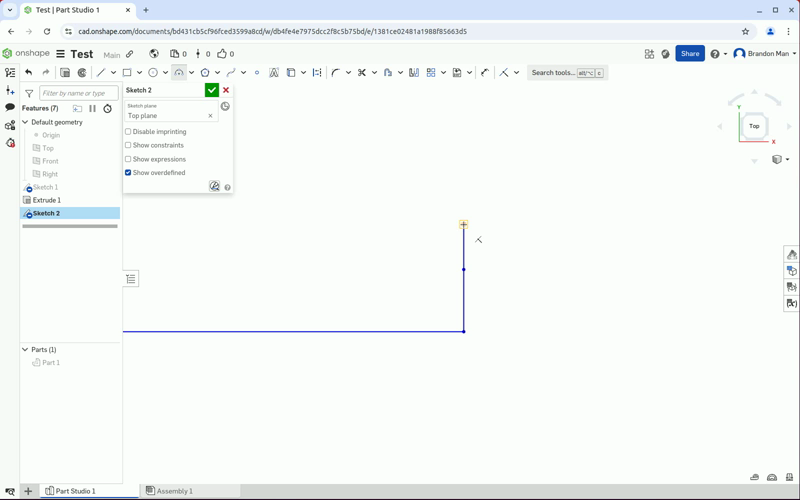
click(463, 224)
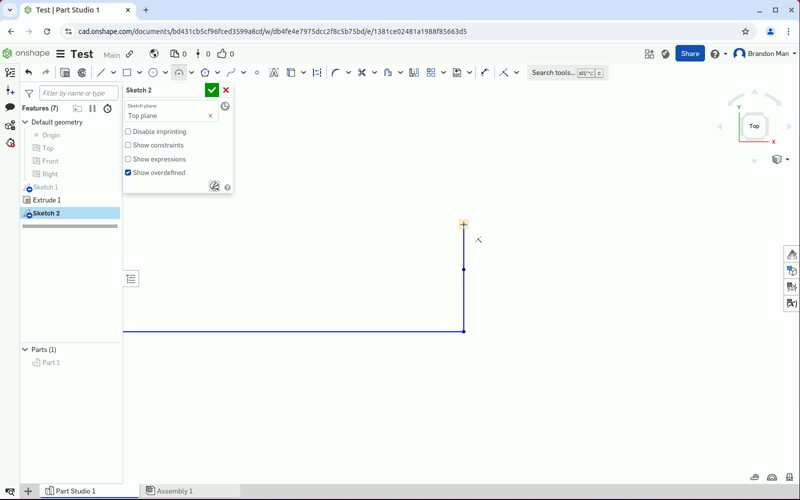
scroll(-6)
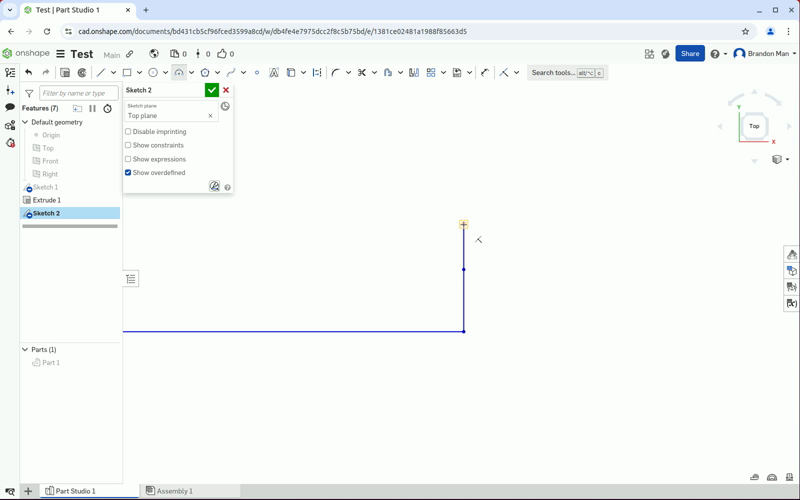
scroll(-6)
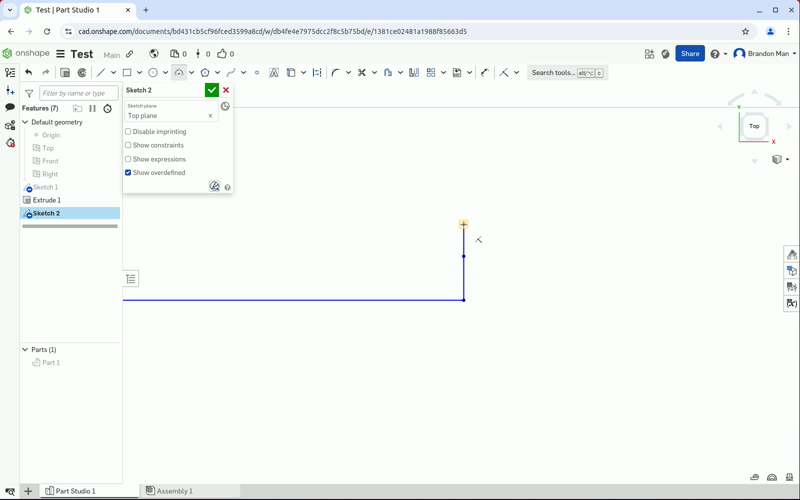
scroll(-6)
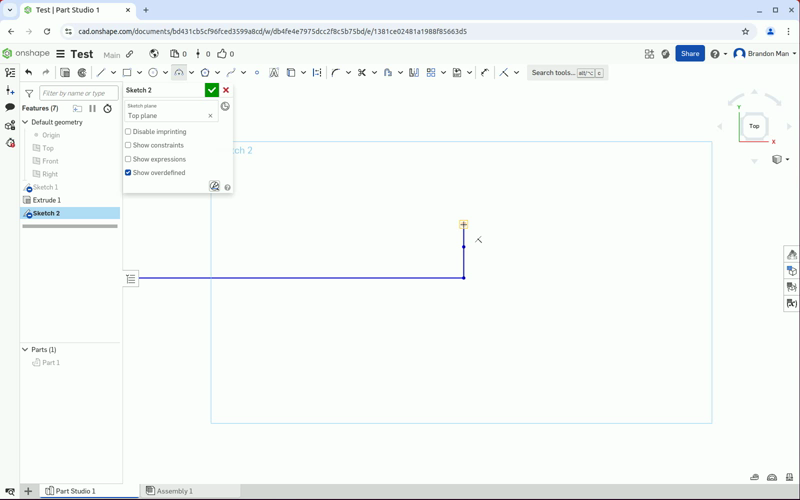
scroll(-6)
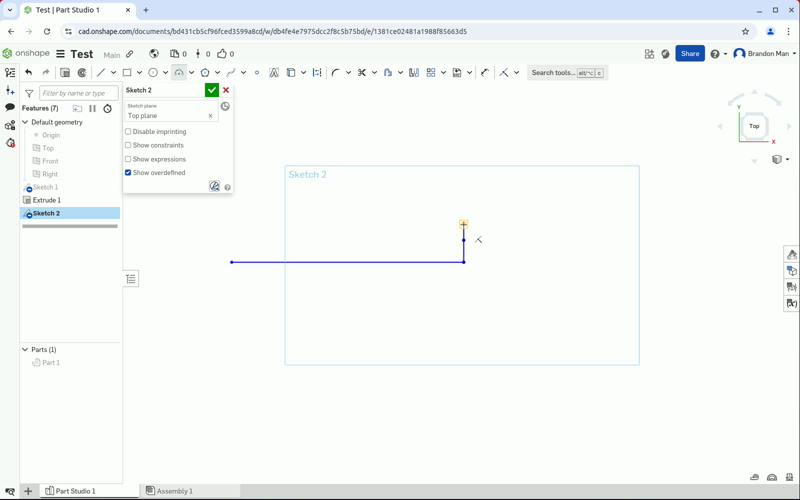
scroll(-6)
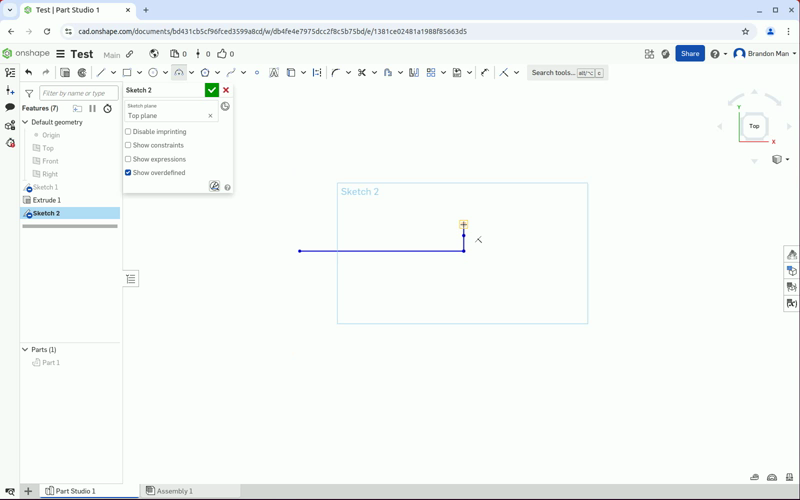
scroll(-6)
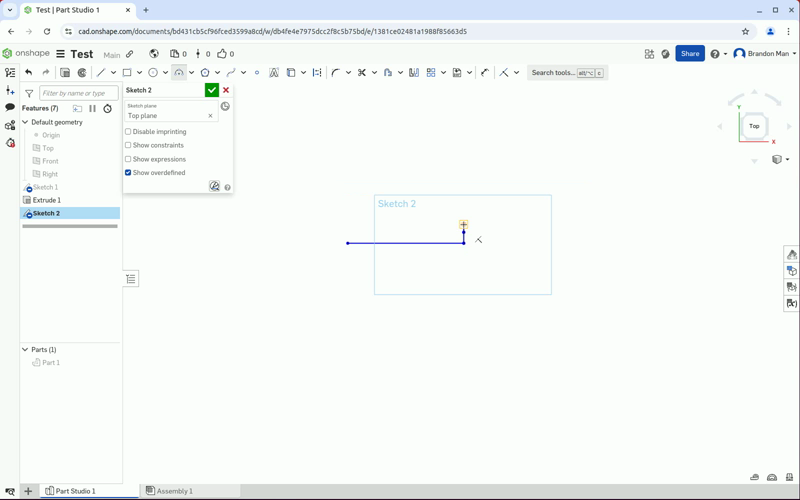
scroll(-6)
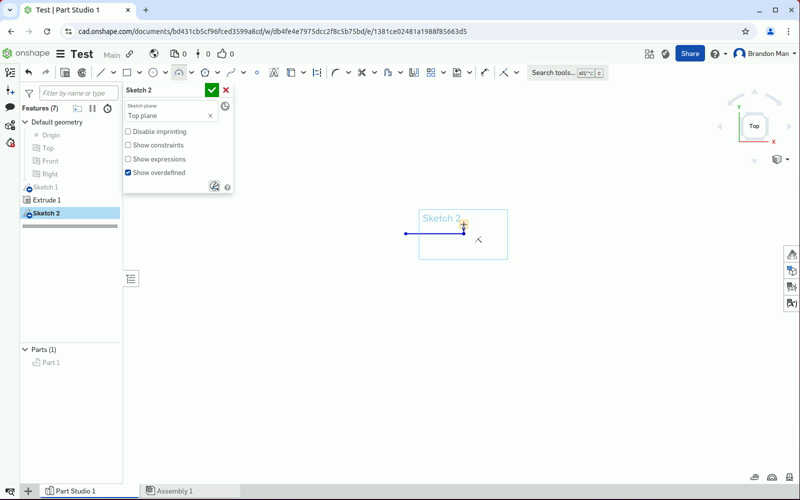
key_down(shift)
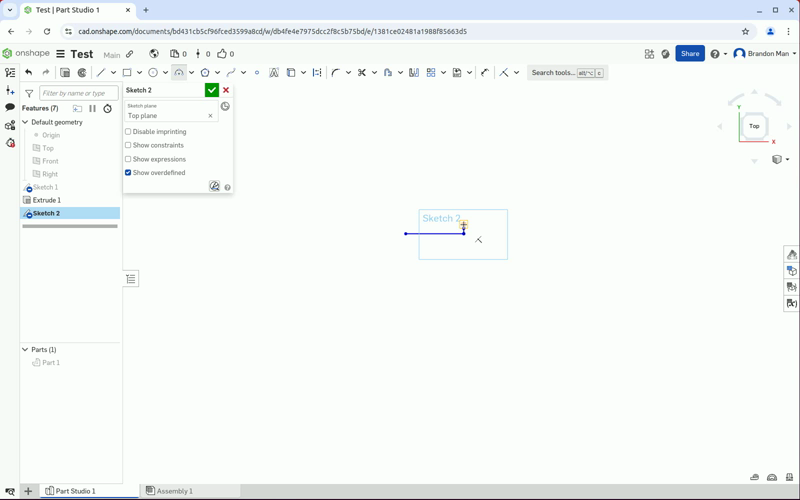
mouse_move(456, 216)
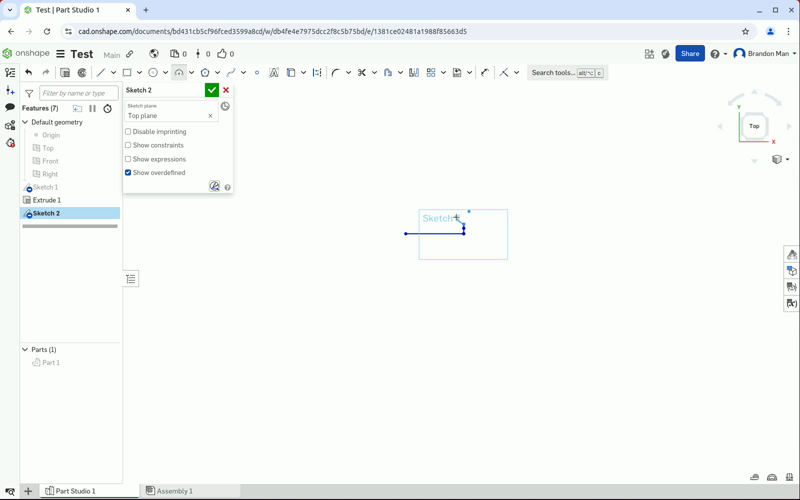
click(456, 216)
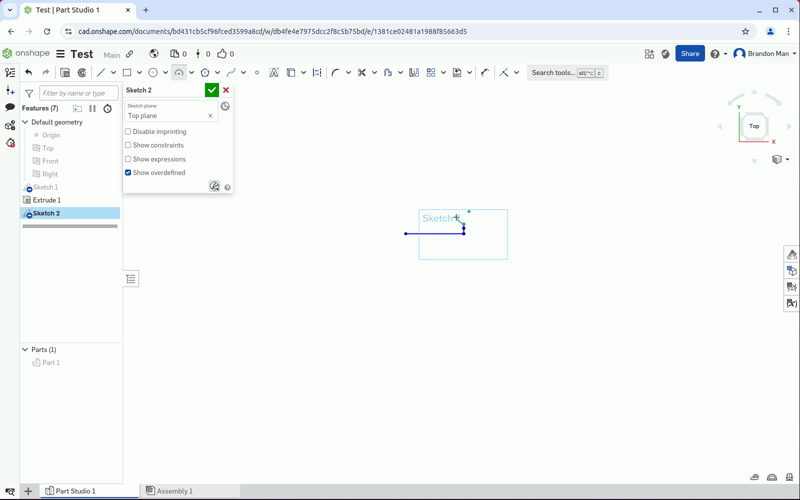
mouse_move(461, 219)
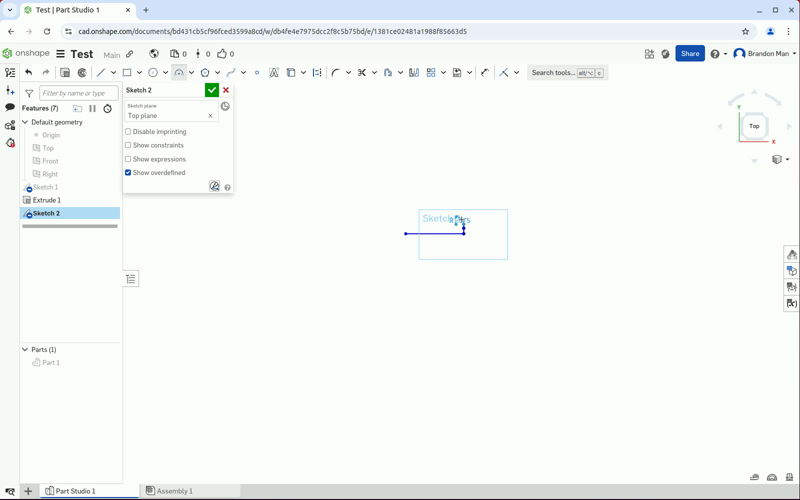
click(461, 219)
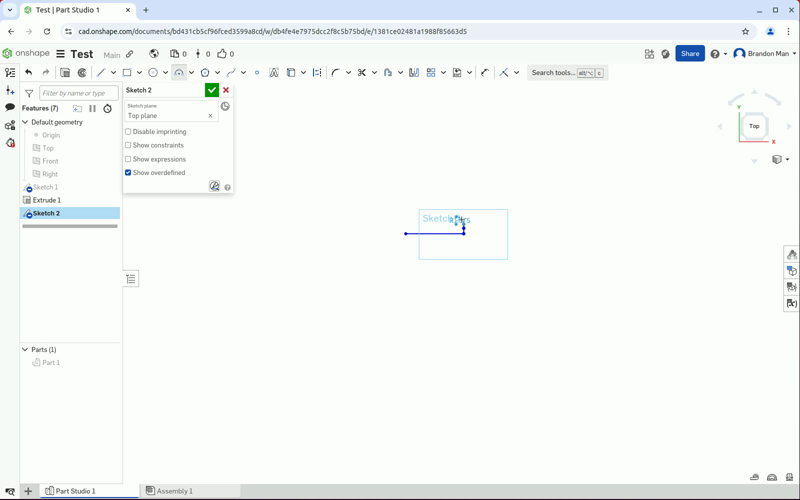
key_up(shift)
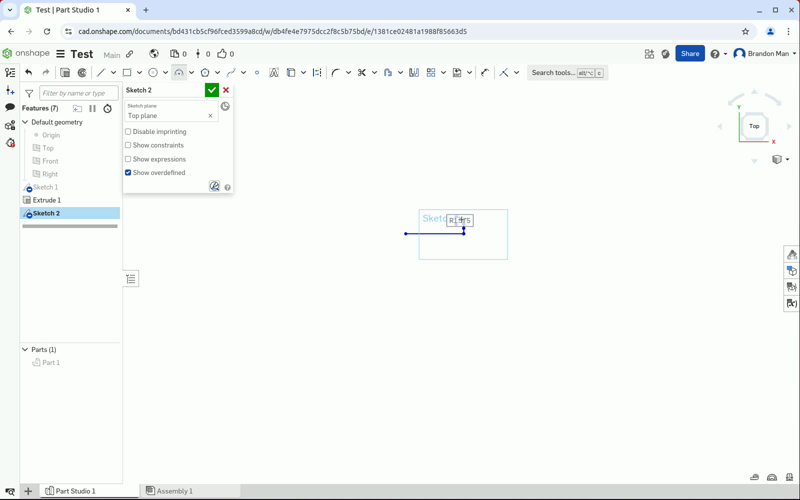
key(esc)
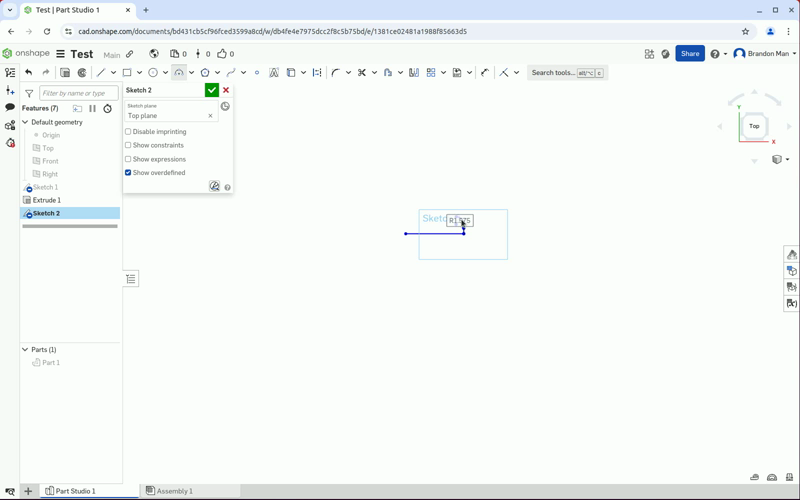
key(l)
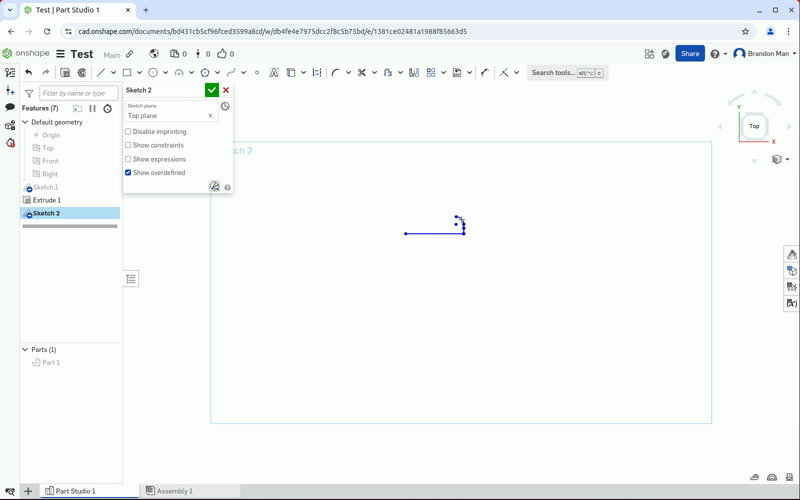
mouse_move(456, 216)
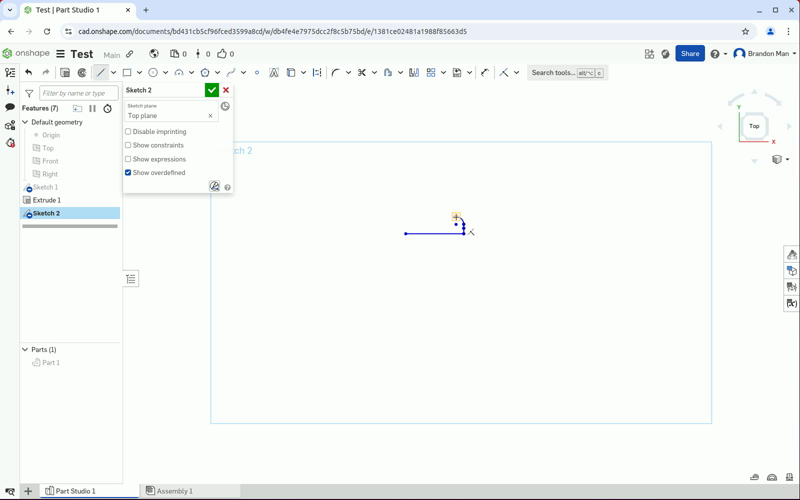
click(456, 216)
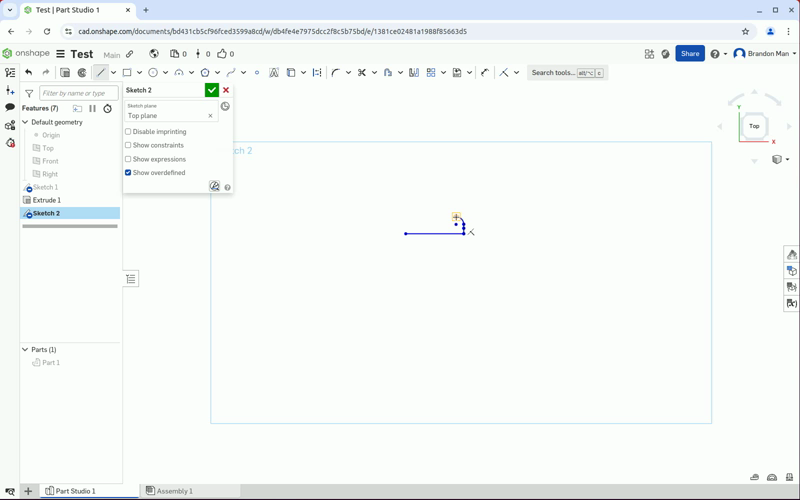
key_down(shift)
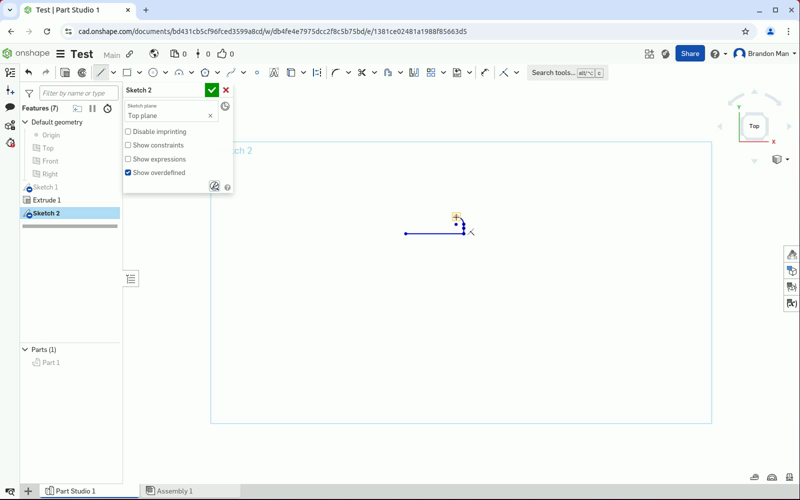
mouse_move(486, 216)
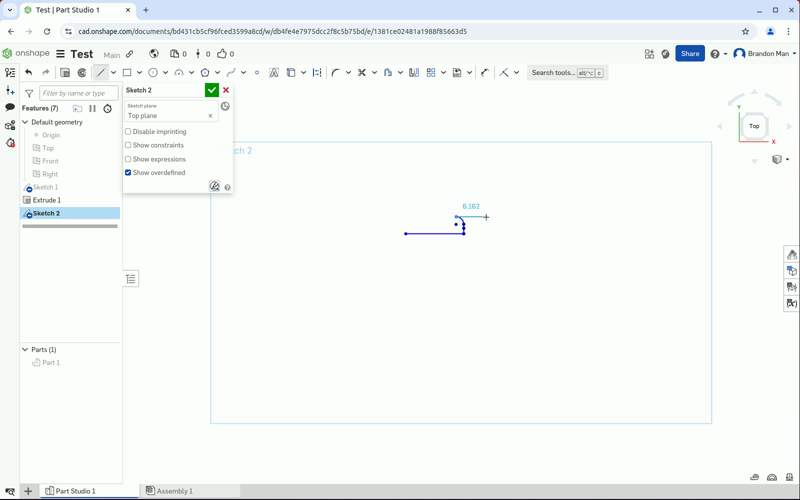
mouse_move(413, 216)
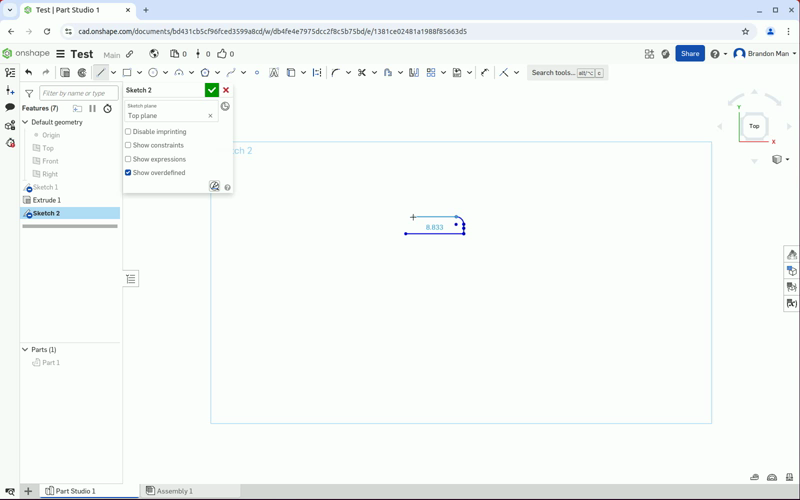
click(413, 216)
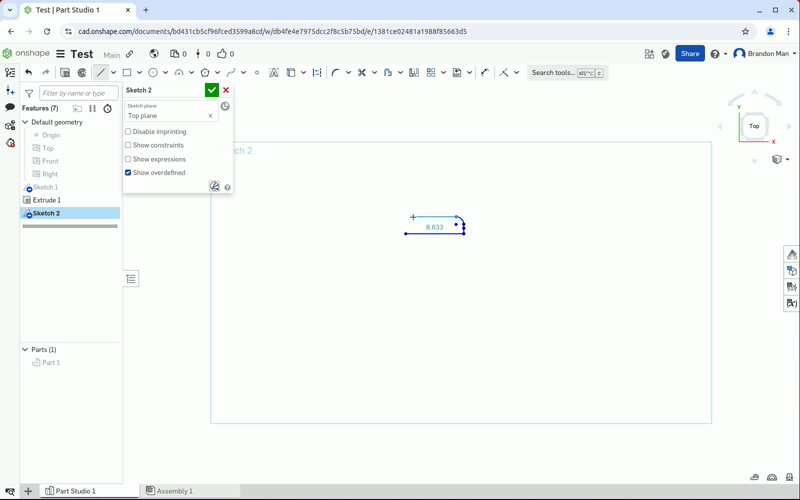
key_up(shift)
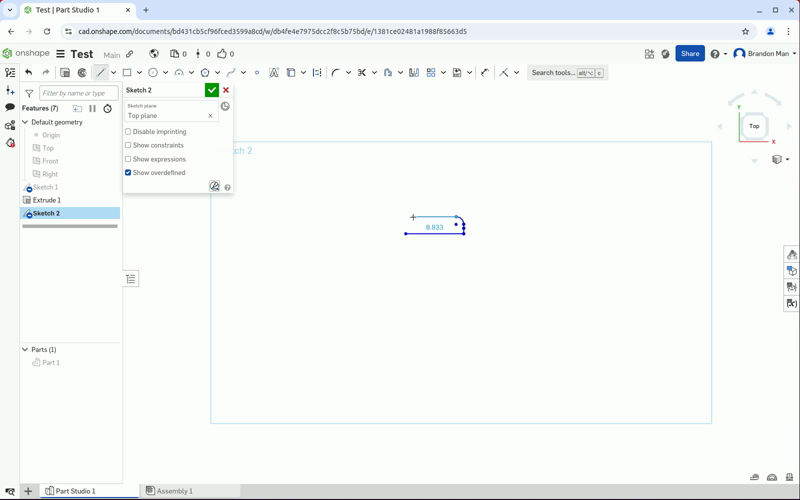
key(esc)
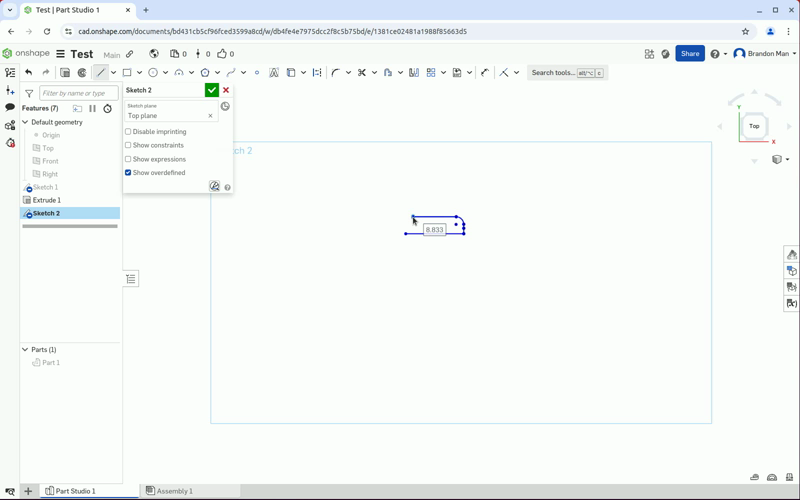
key(a)
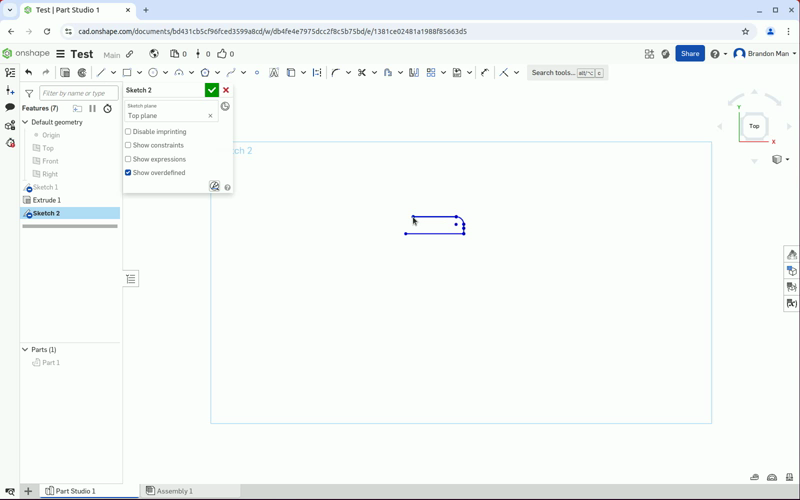
mouse_move(413, 216)
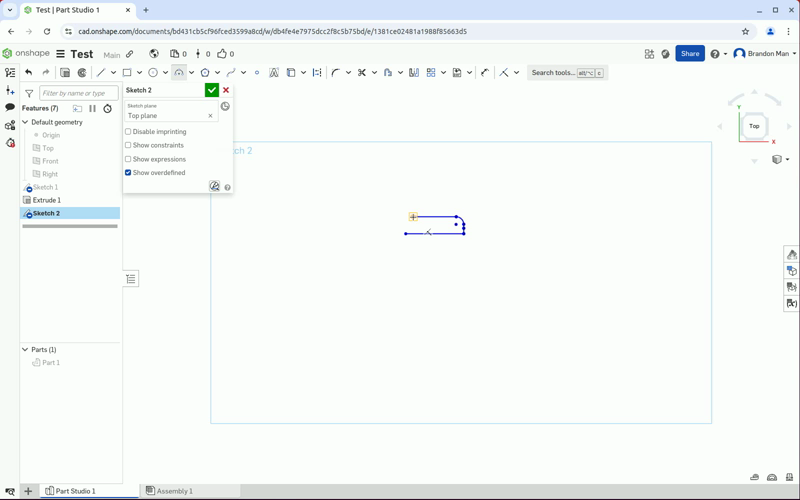
click(413, 216)
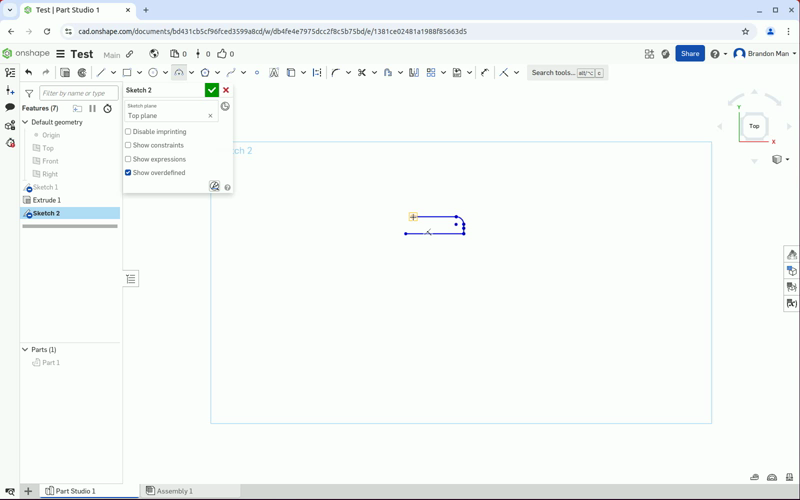
key_down(shift)
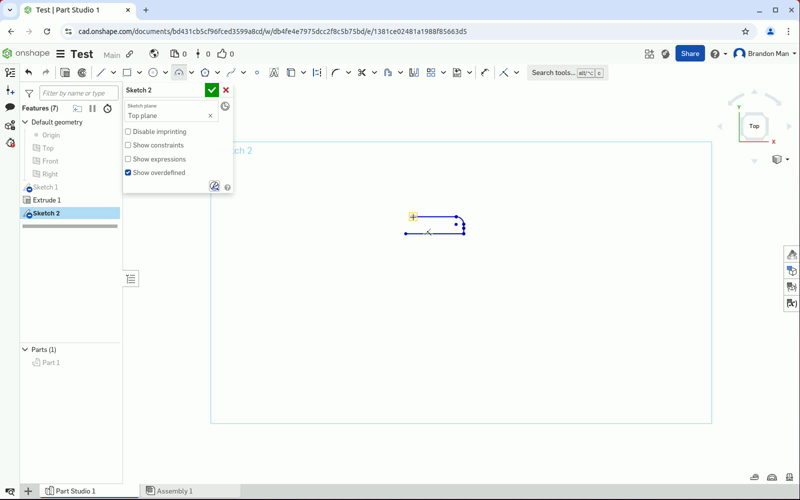
mouse_move(405, 224)
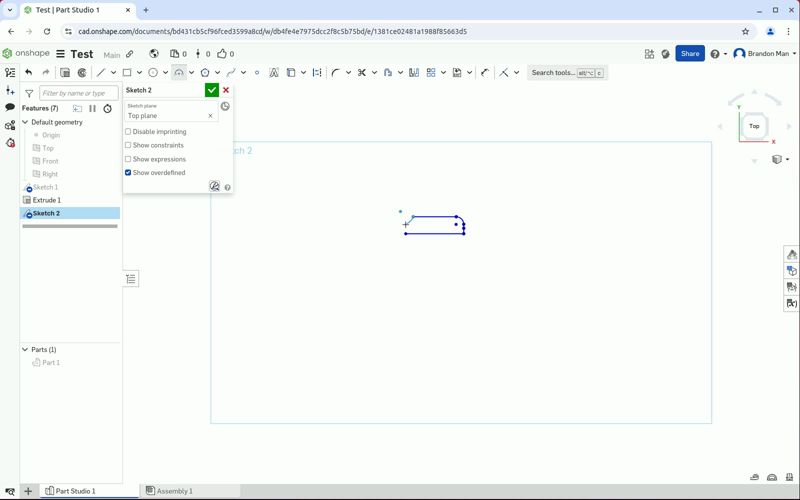
click(405, 224)
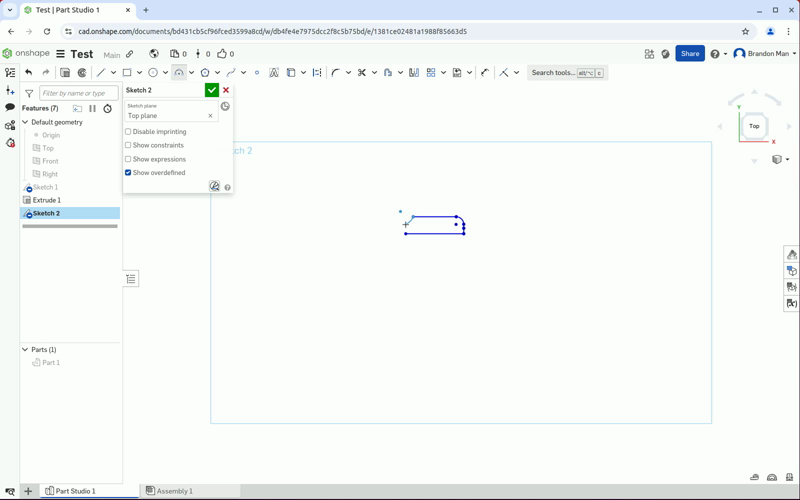
mouse_move(407, 219)
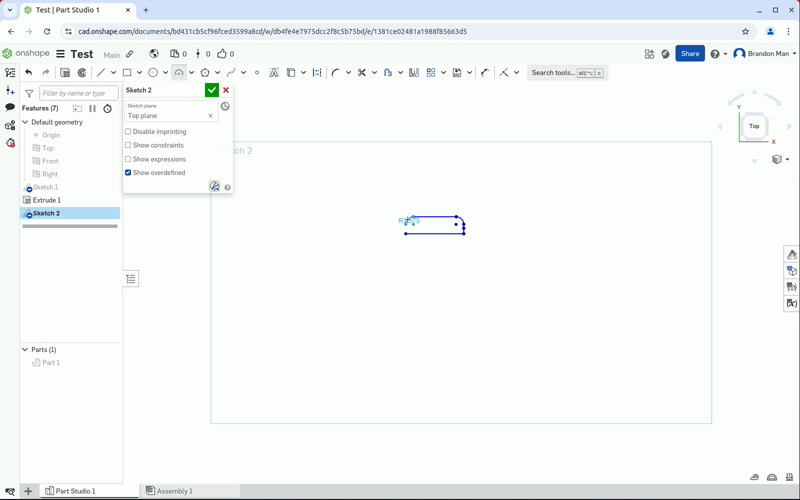
click(407, 219)
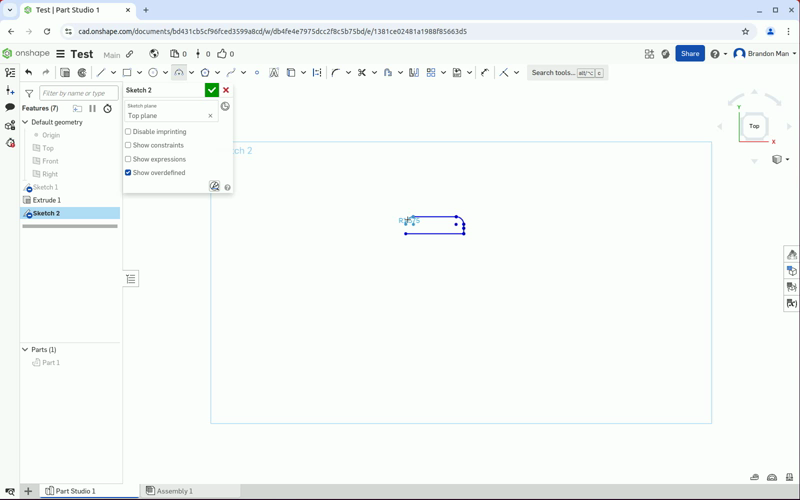
key_up(shift)
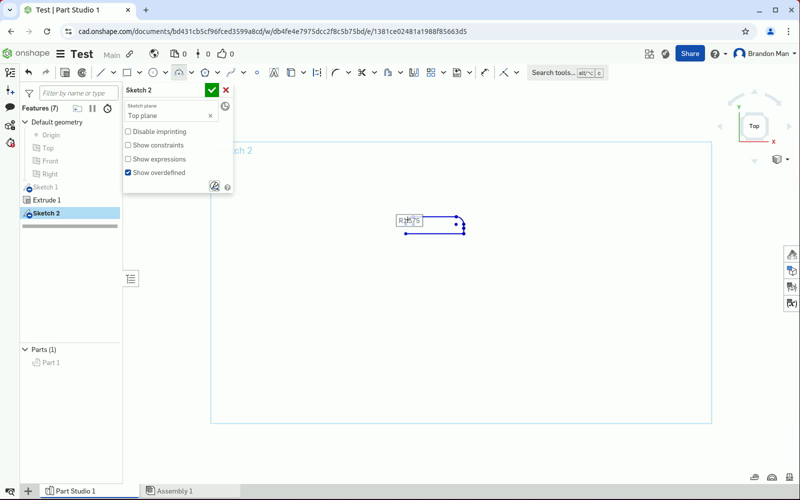
key(esc)
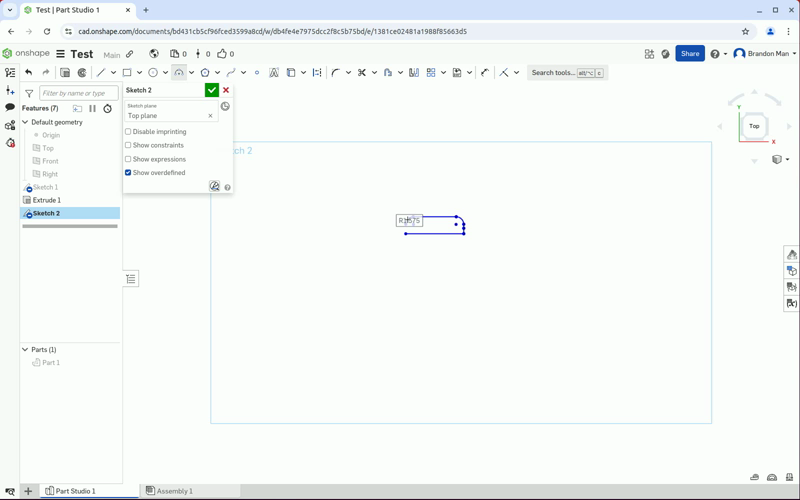
key(l)
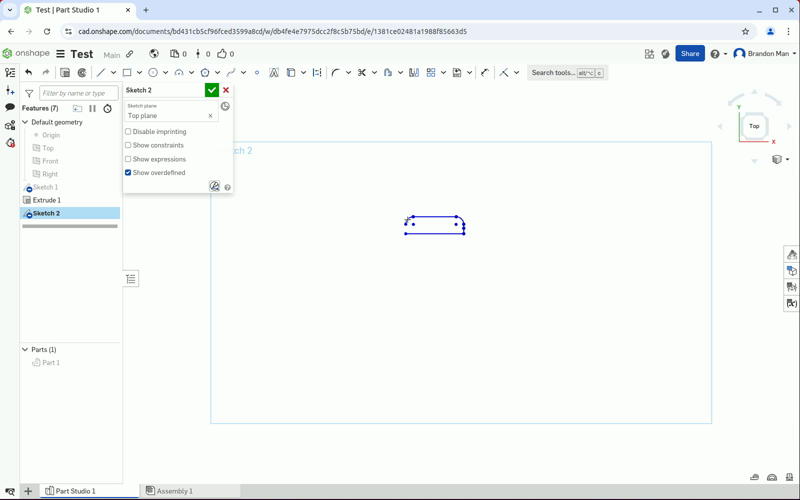
mouse_move(405, 224)
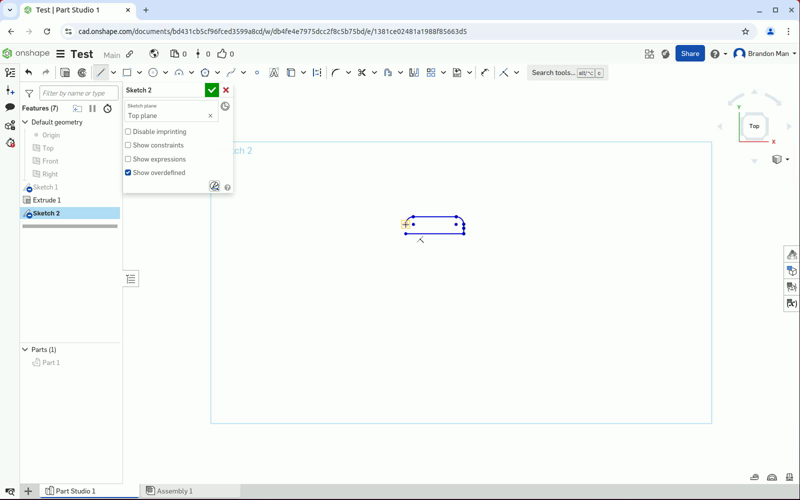
click(405, 224)
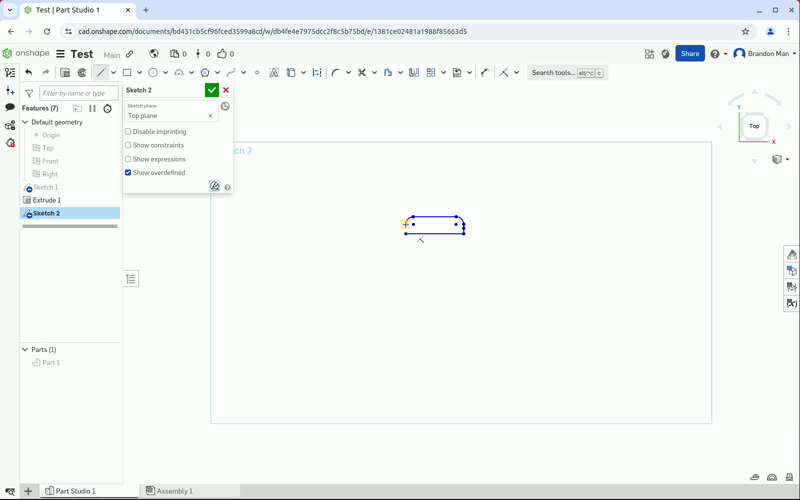
key_down(shift)
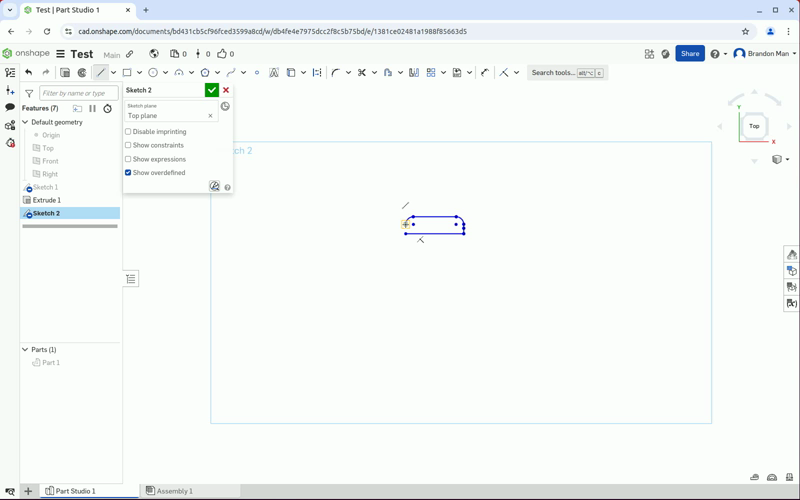
mouse_move(435, 224)
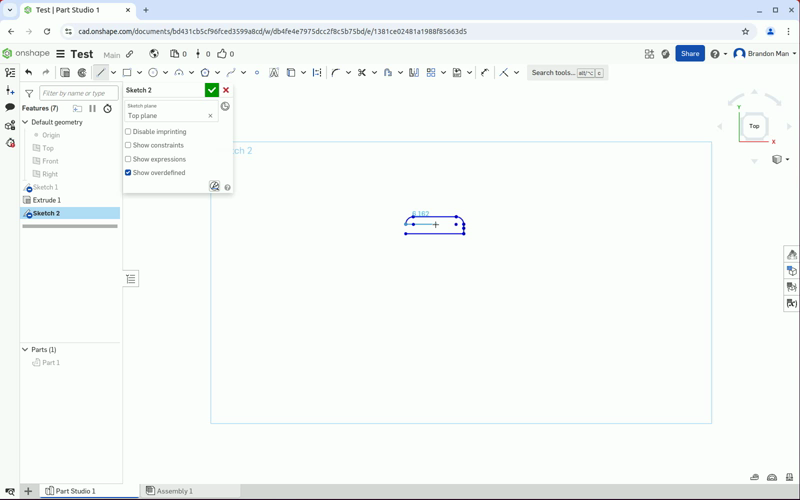
mouse_move(405, 228)
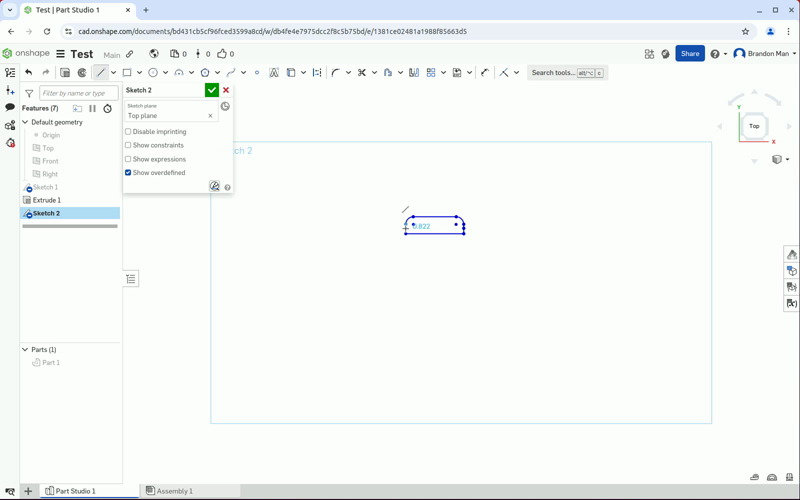
scroll(6)
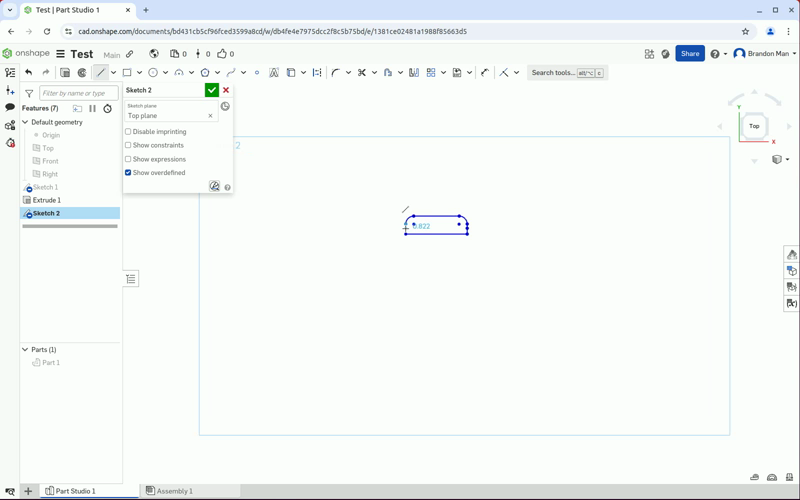
scroll(6)
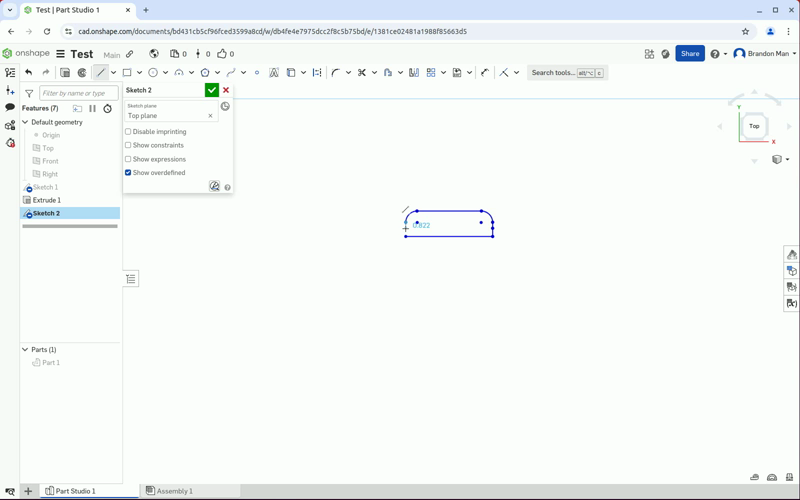
scroll(6)
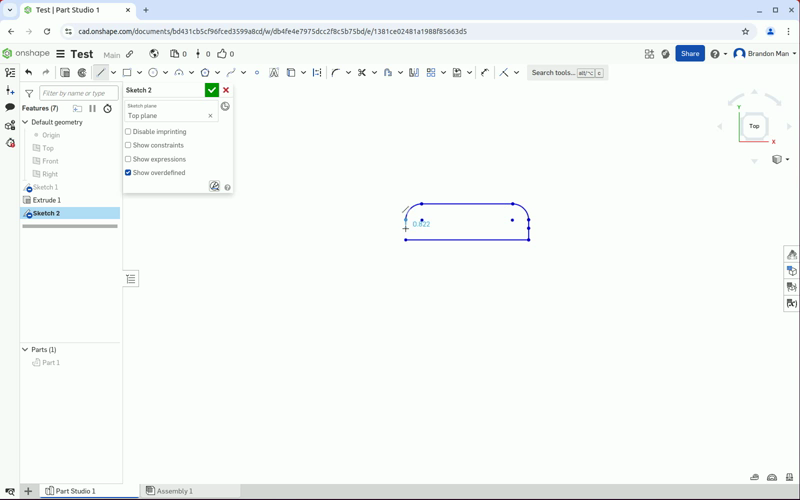
scroll(6)
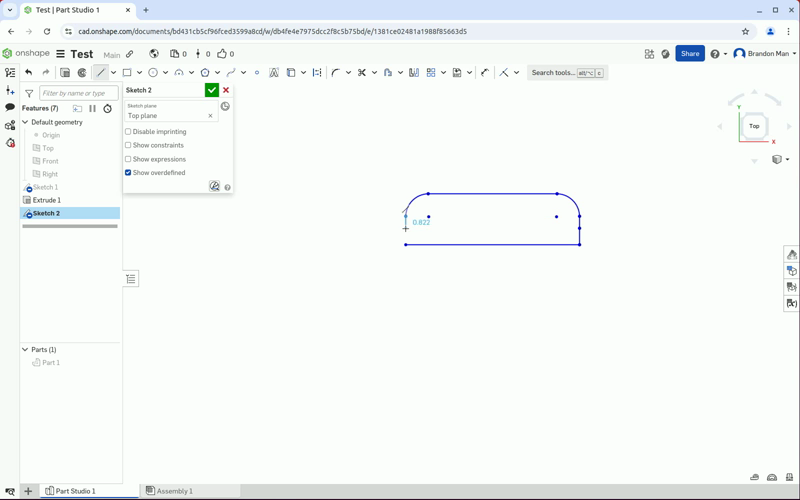
scroll(6)
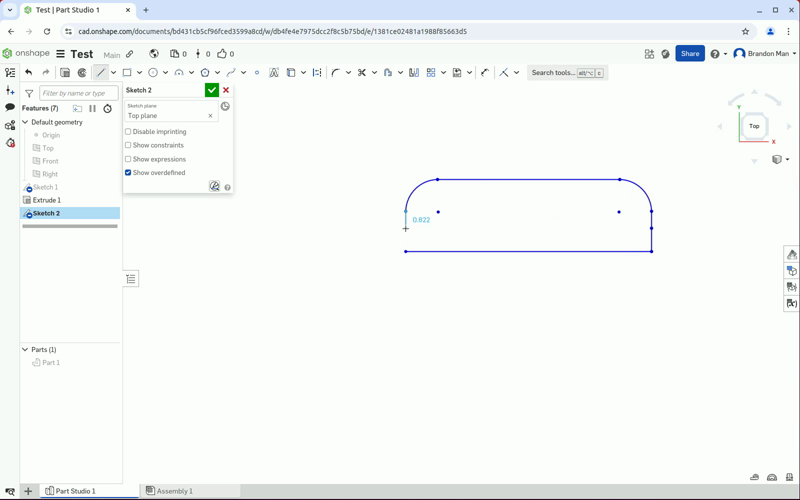
scroll(6)
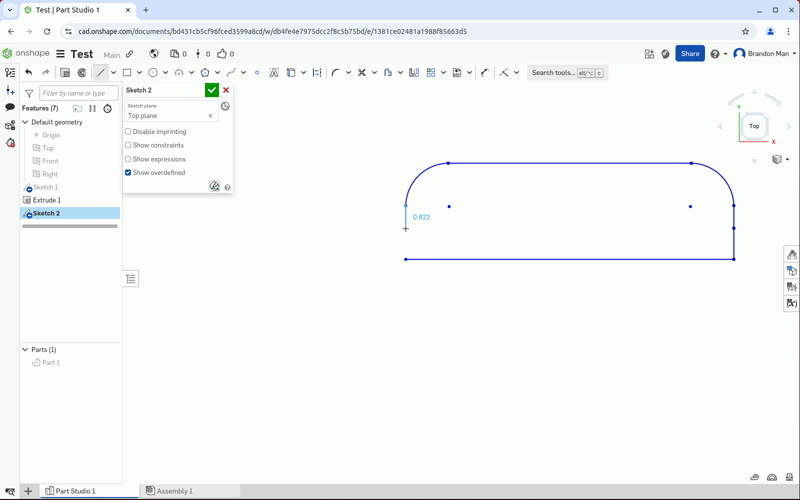
scroll(6)
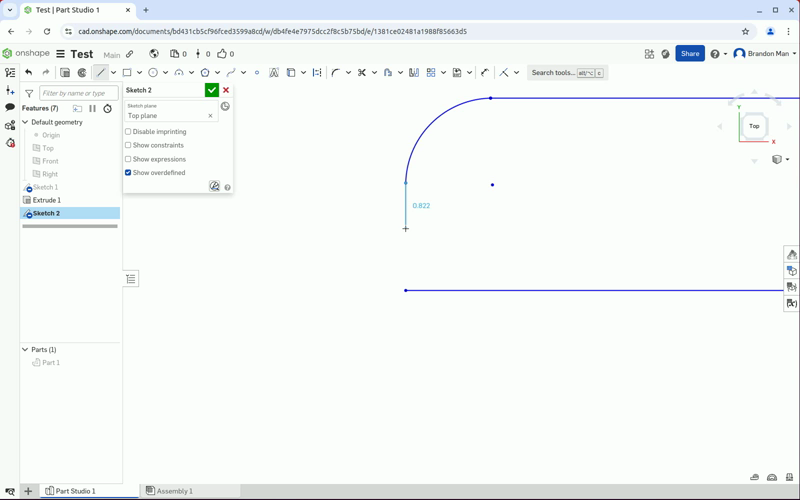
click(405, 228)
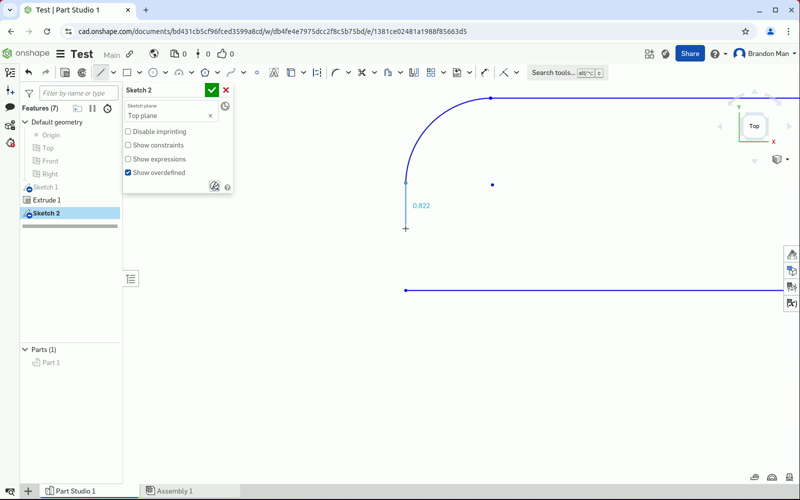
scroll(-6)
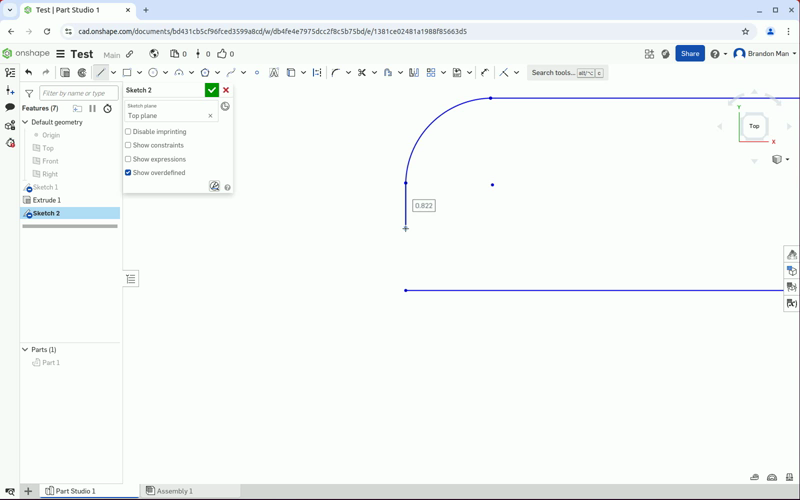
scroll(-6)
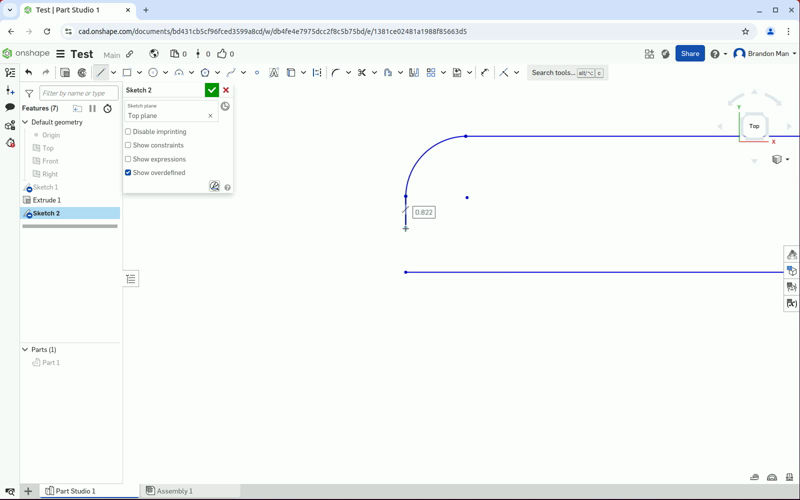
scroll(-6)
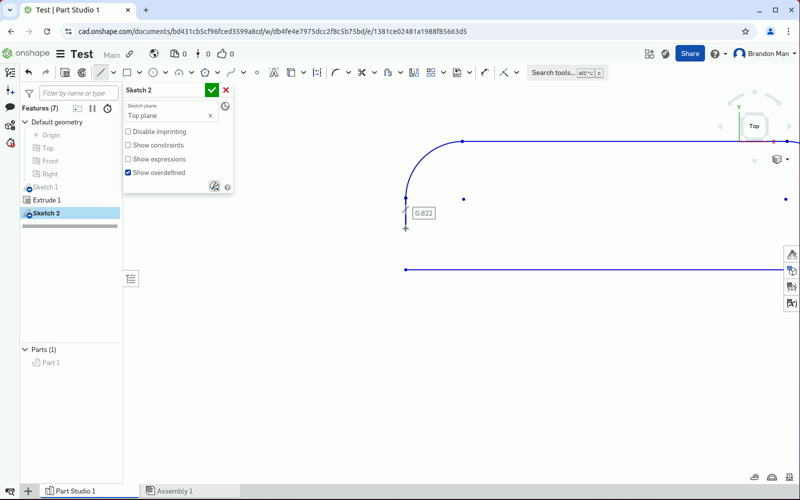
scroll(-6)
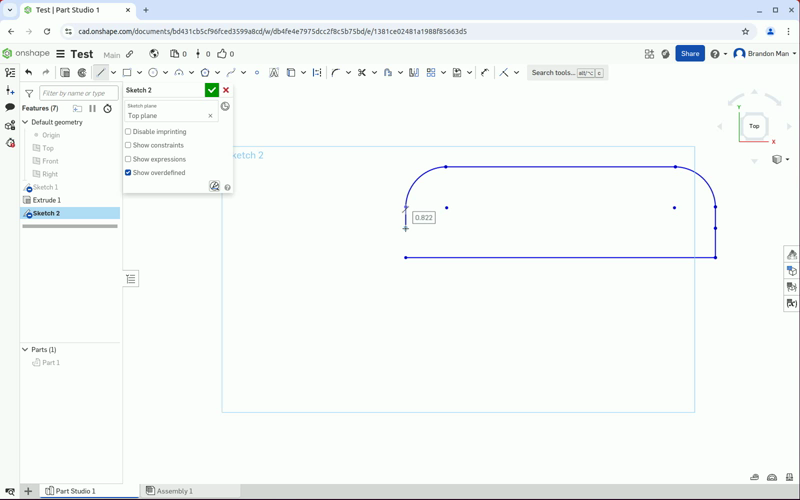
scroll(-6)
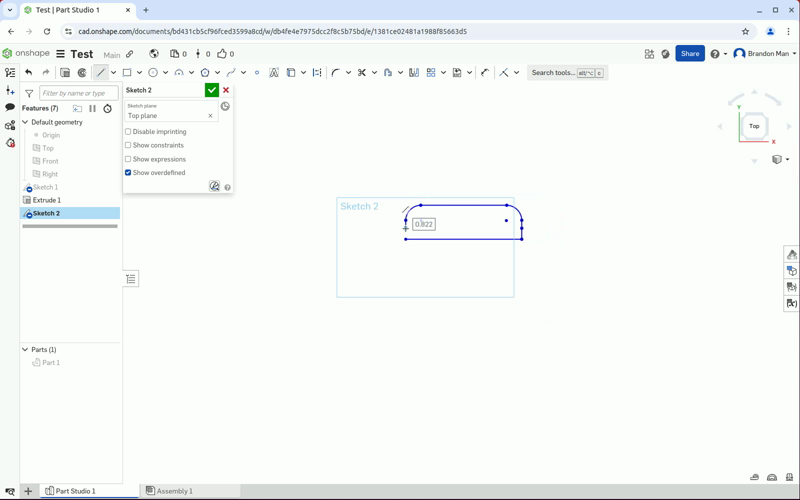
scroll(-6)
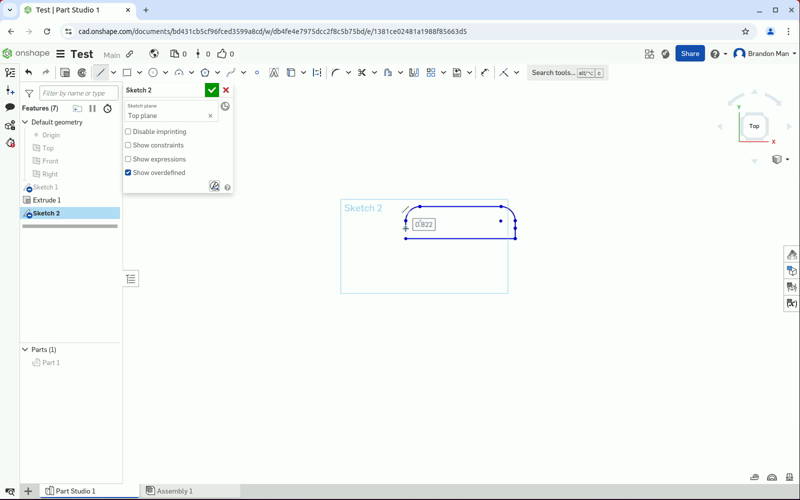
scroll(-6)
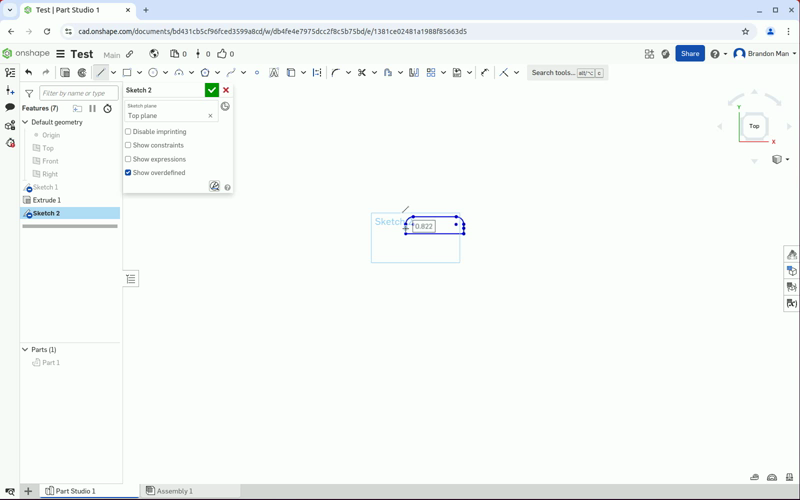
key_up(shift)
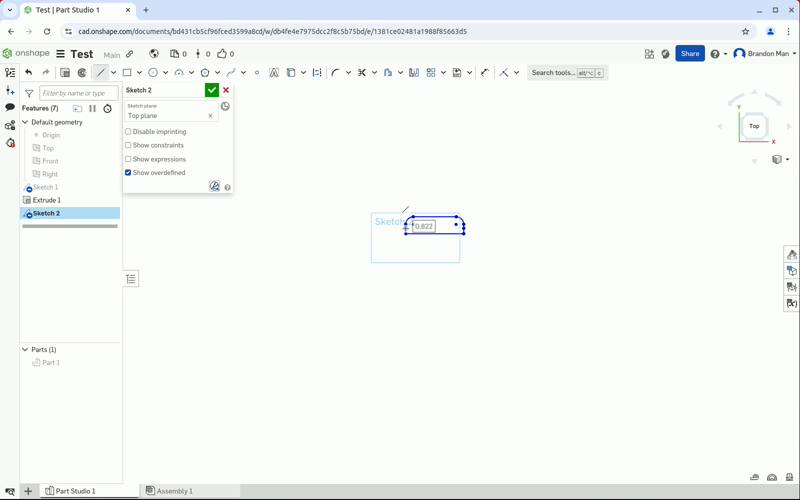
mouse_move(435, 228)
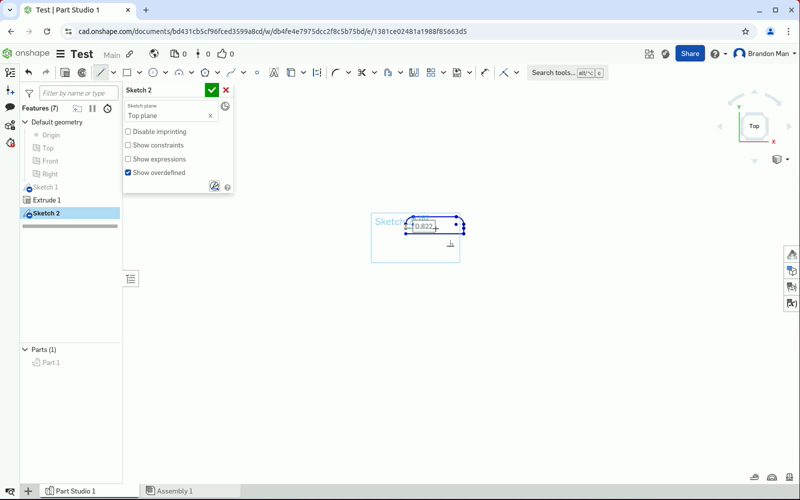
key_down(shift)
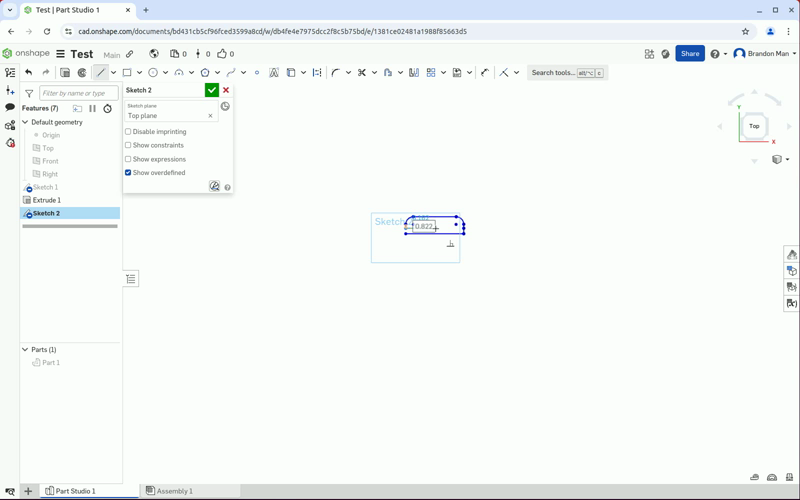
mouse_move(405, 233)
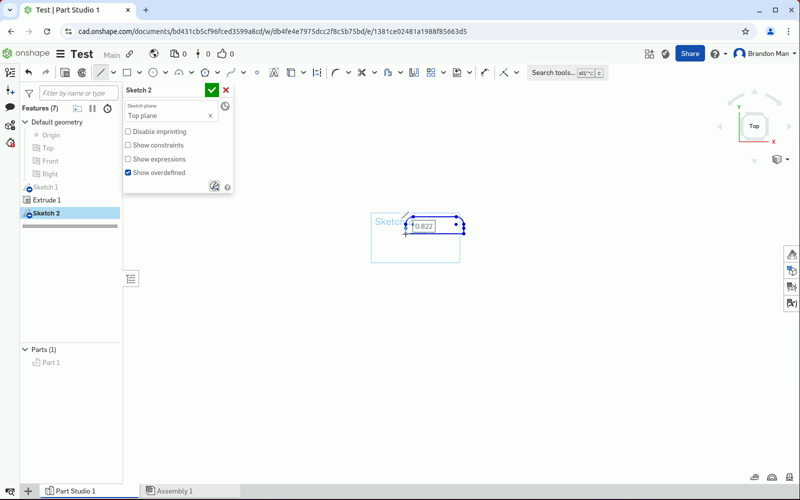
scroll(6)
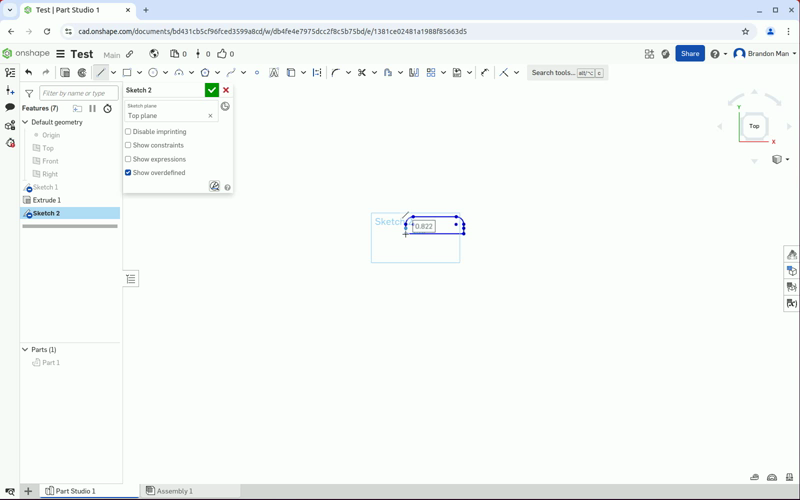
scroll(6)
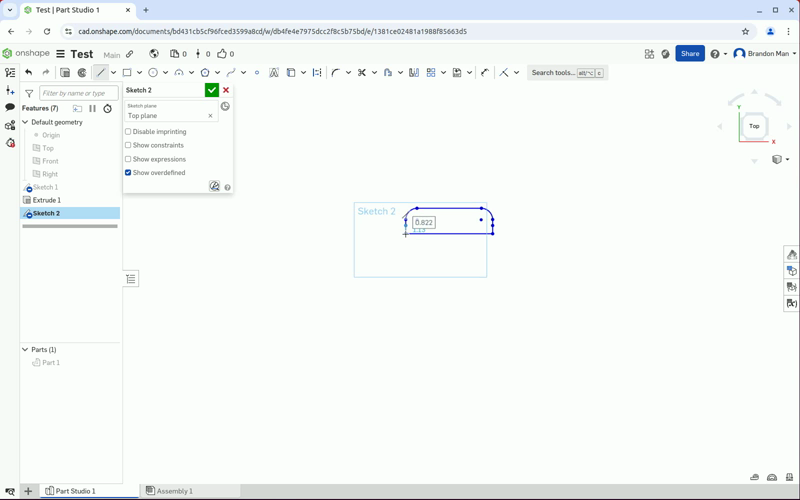
scroll(6)
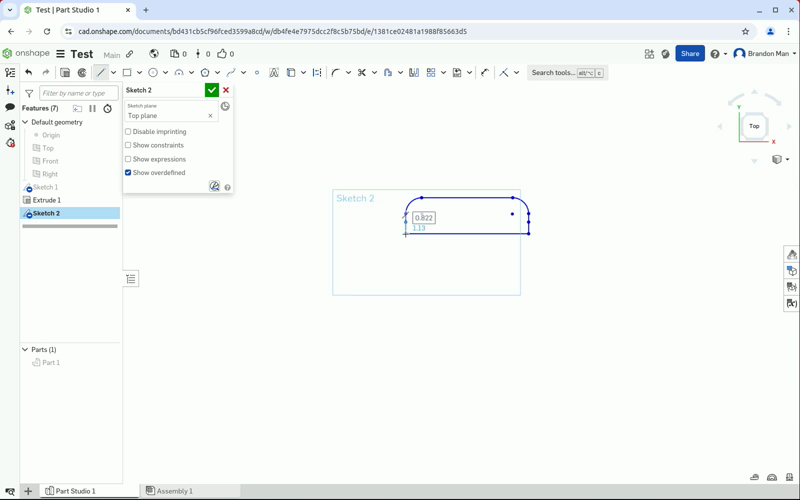
scroll(6)
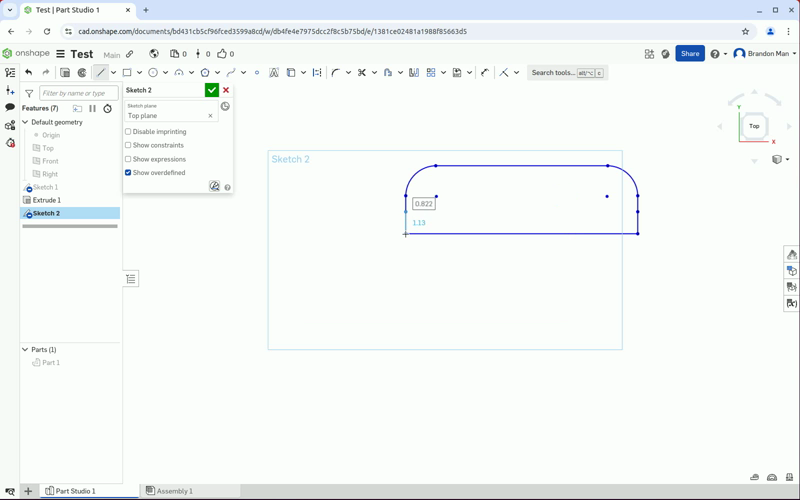
scroll(6)
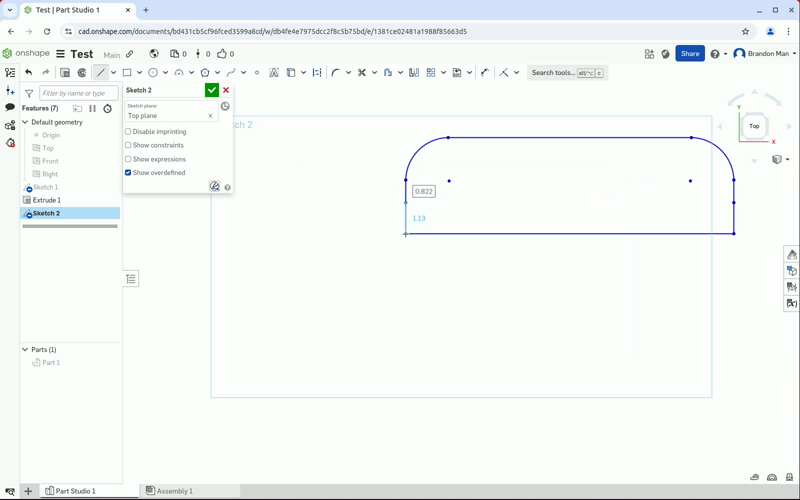
scroll(6)
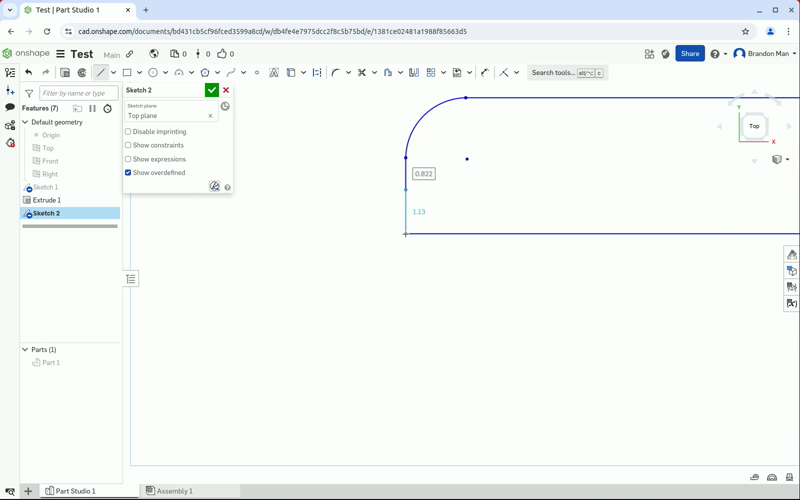
scroll(6)
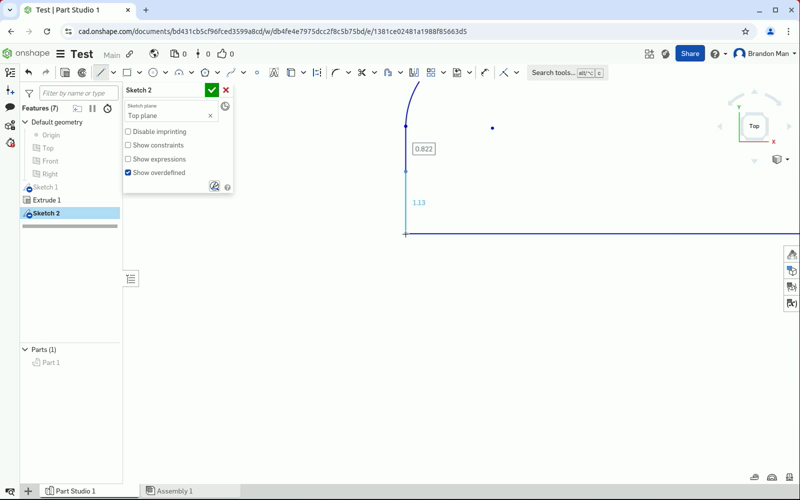
key_up(shift)
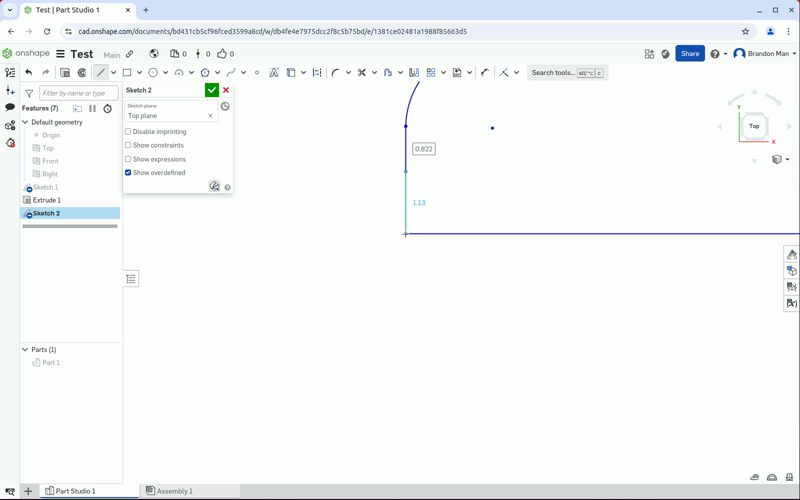
click(405, 233)
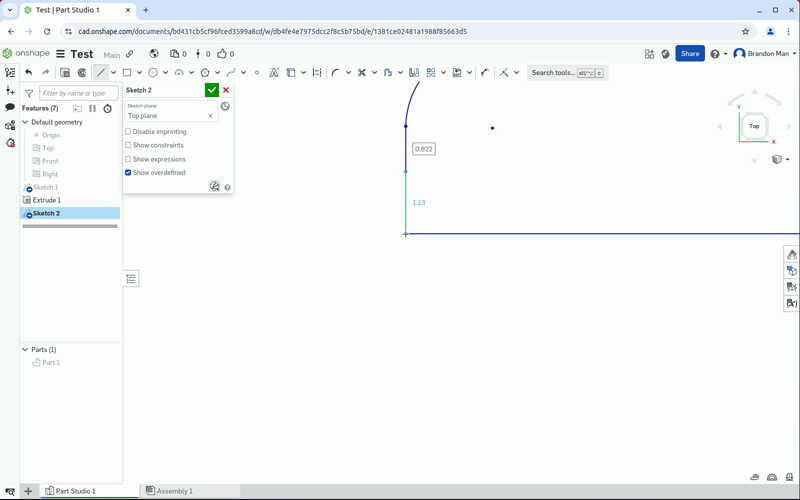
scroll(-6)
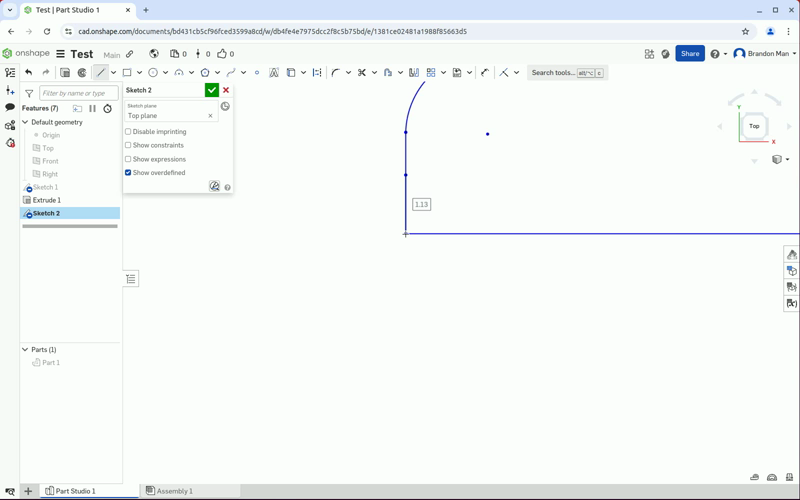
scroll(-6)
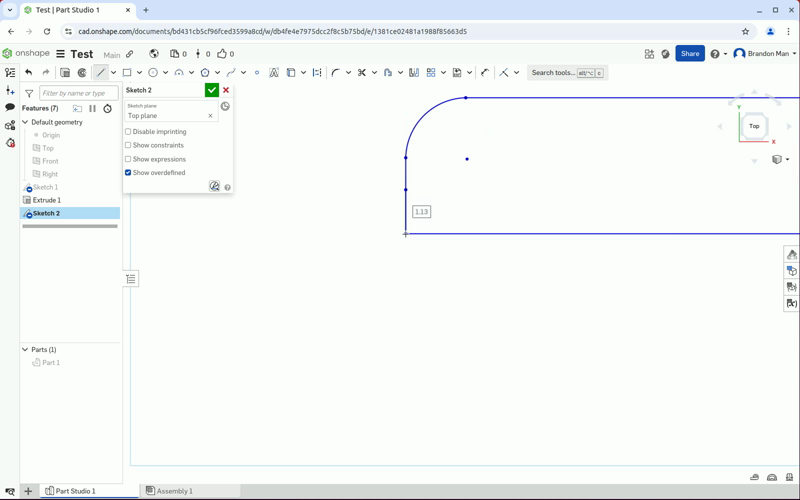
scroll(-6)
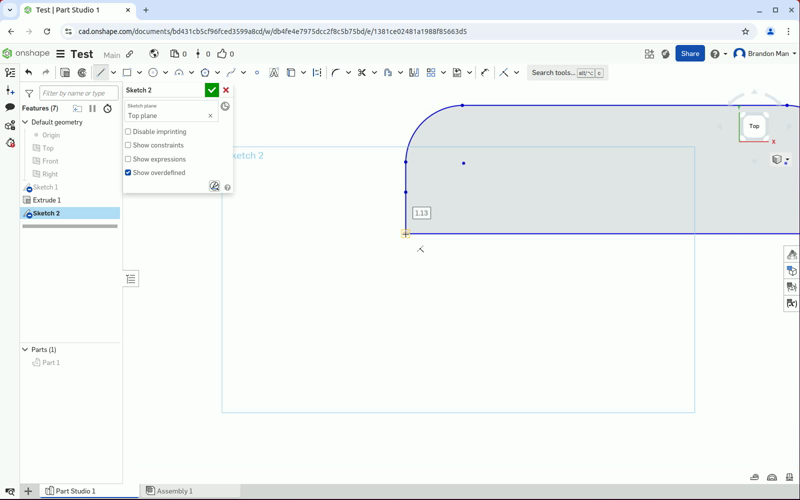
scroll(-6)
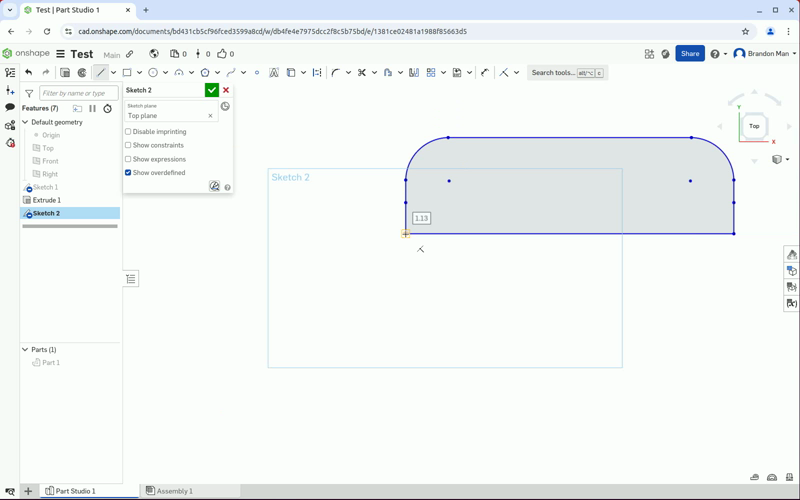
scroll(-6)
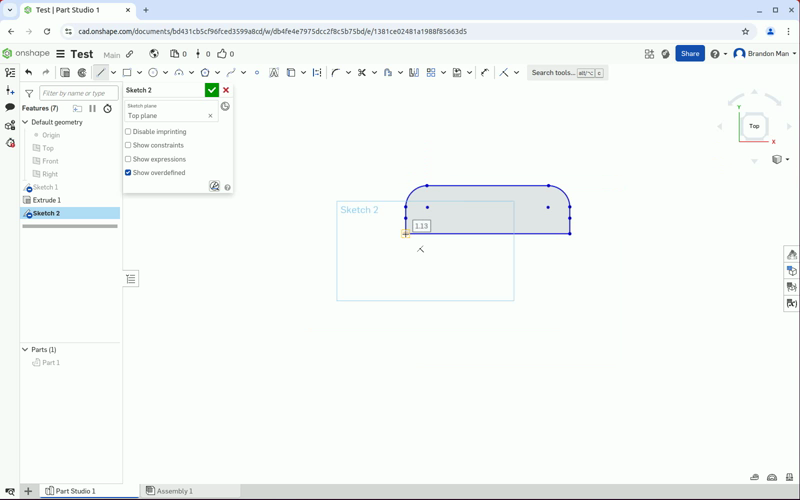
scroll(-6)
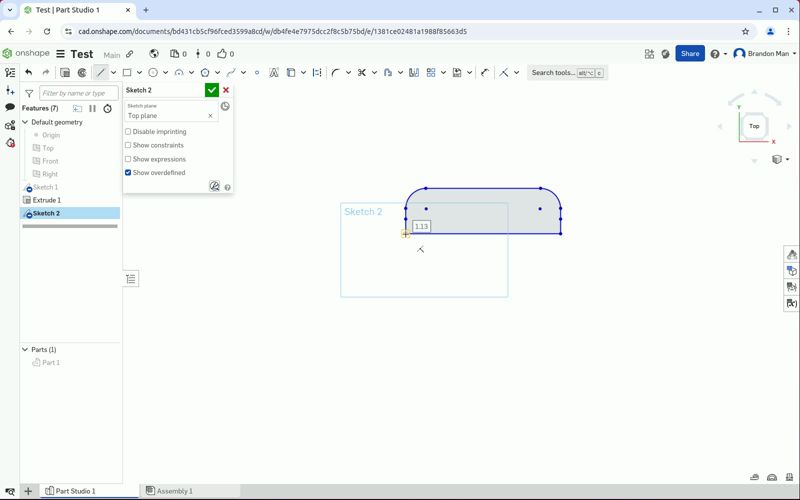
scroll(-6)
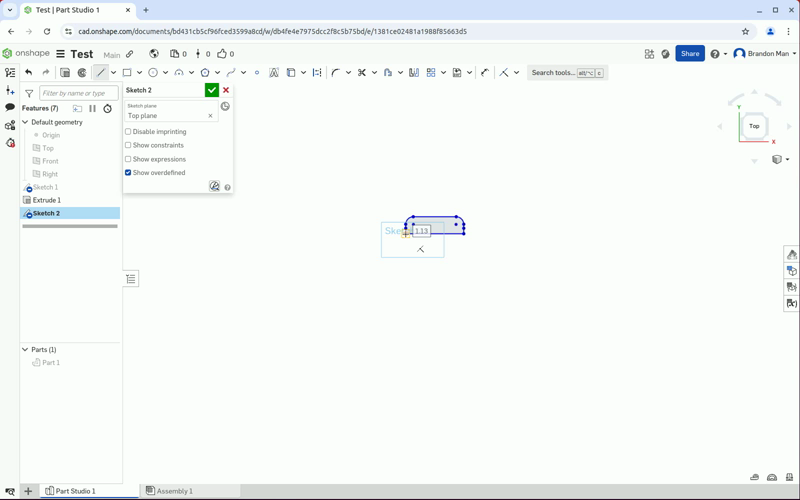
key(esc)
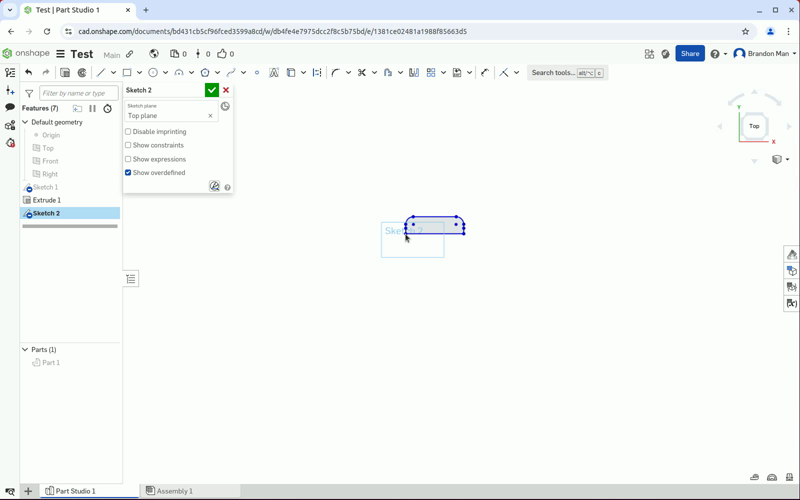
mouse_move(450, 230)
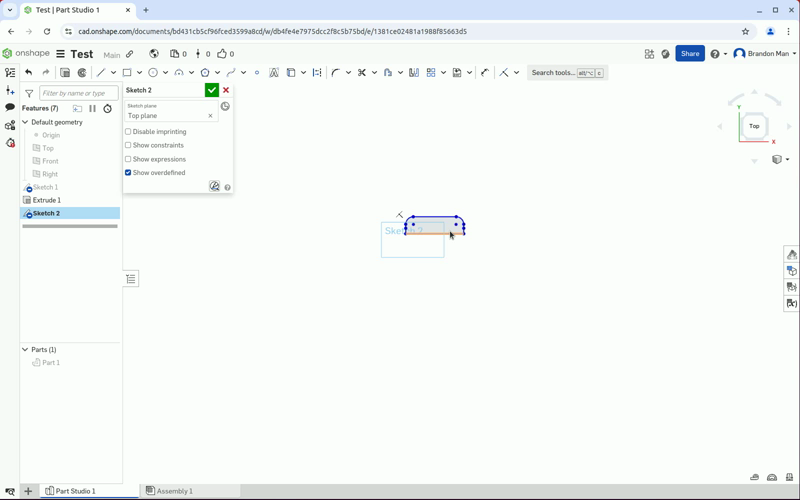
scroll(6)
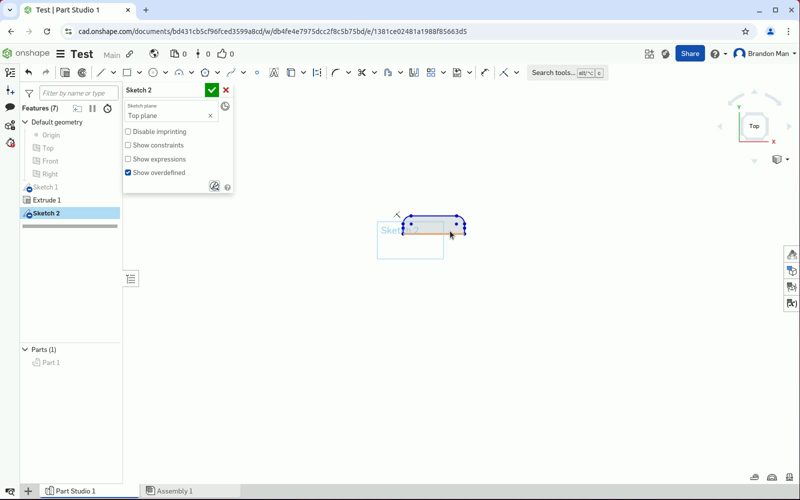
scroll(6)
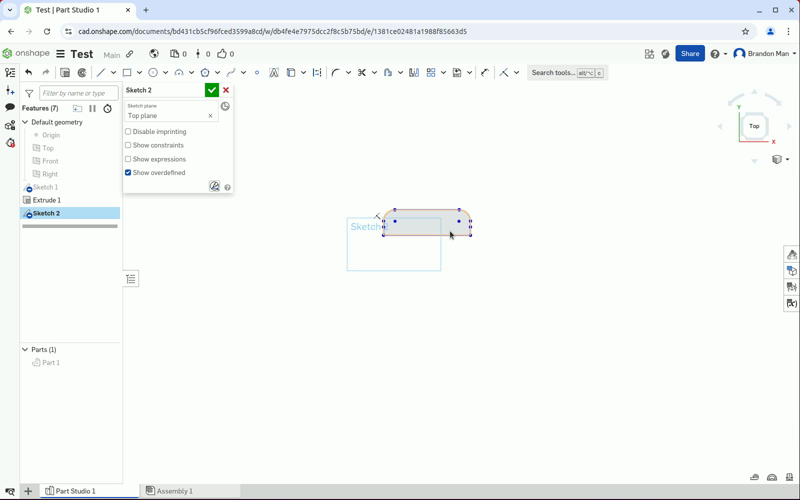
scroll(6)
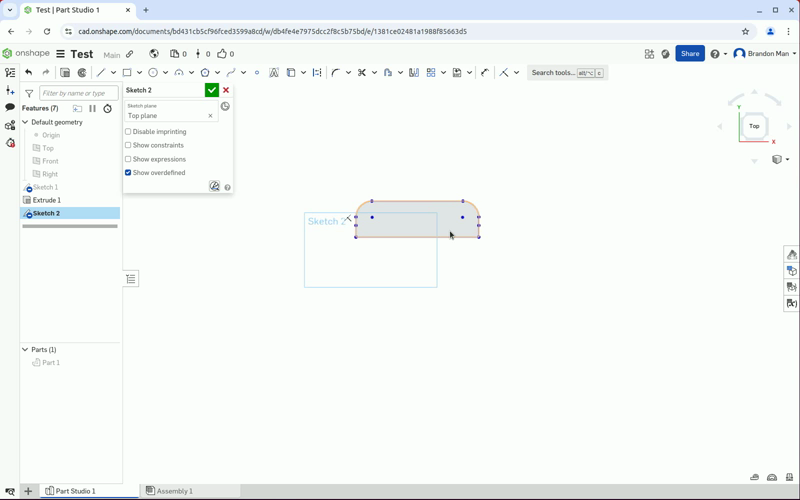
scroll(6)
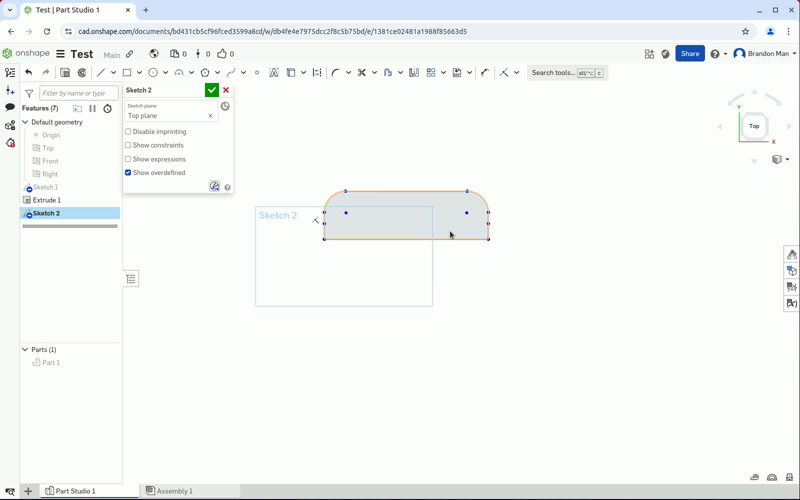
scroll(6)
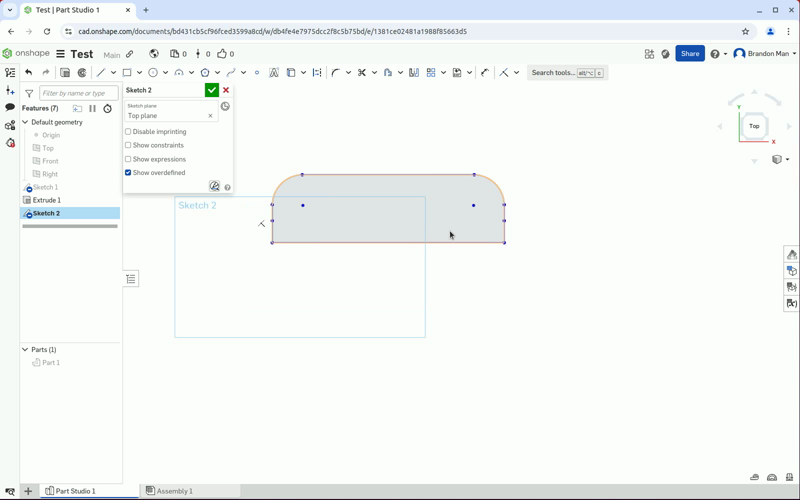
scroll(6)
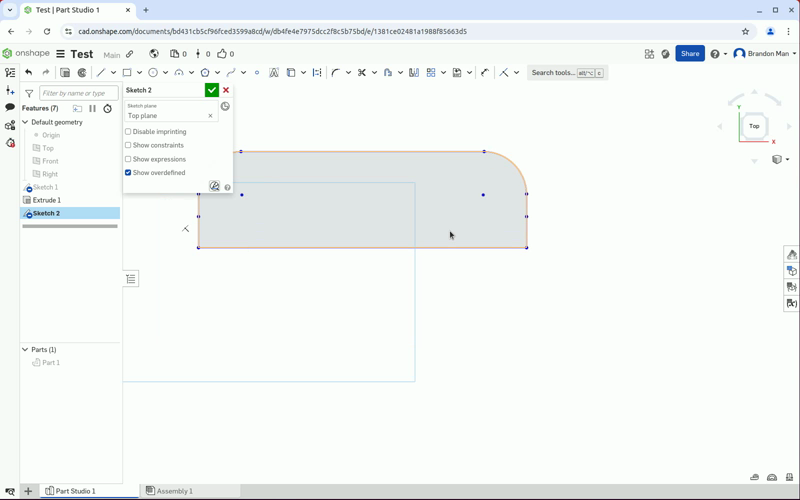
scroll(6)
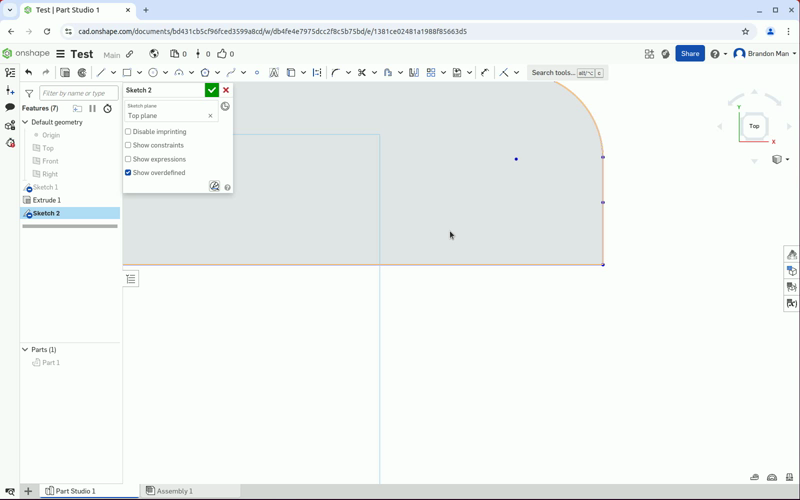
click(450, 230)
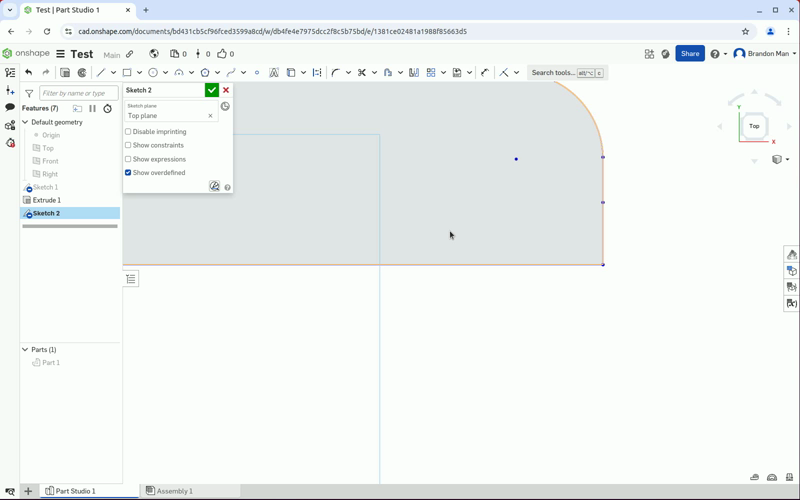
scroll(-6)
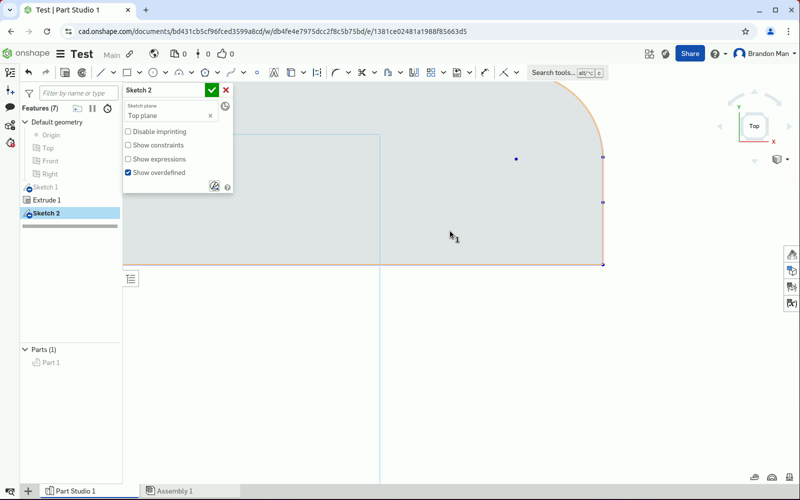
scroll(-6)
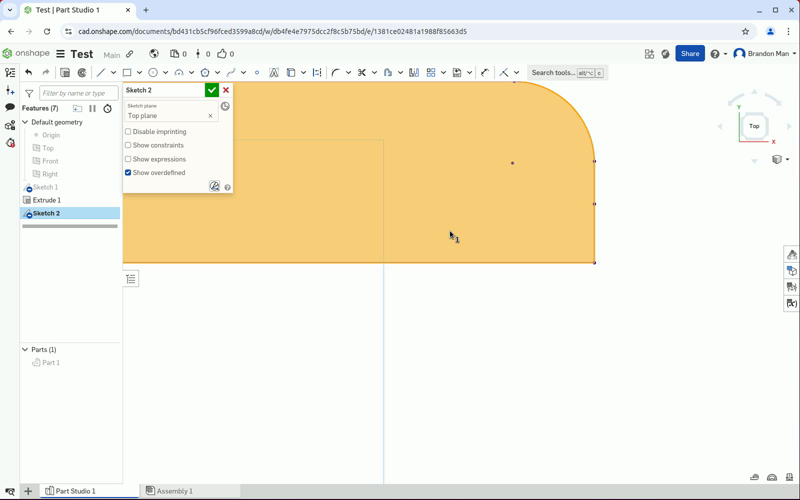
scroll(-6)
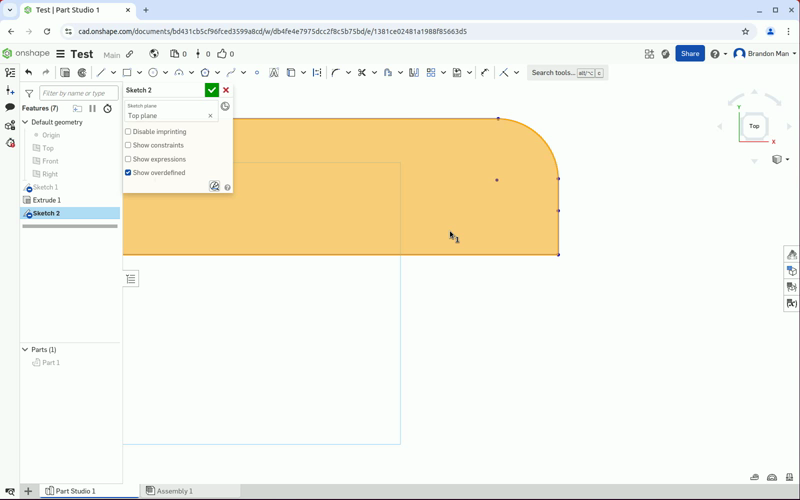
scroll(-6)
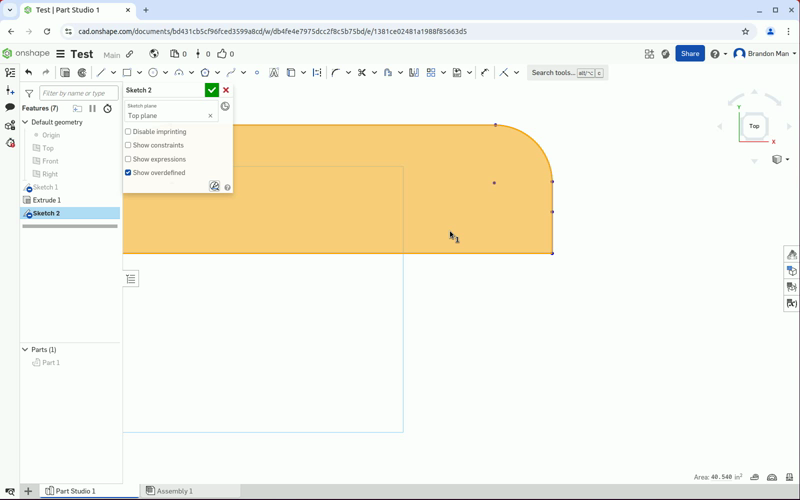
scroll(-6)
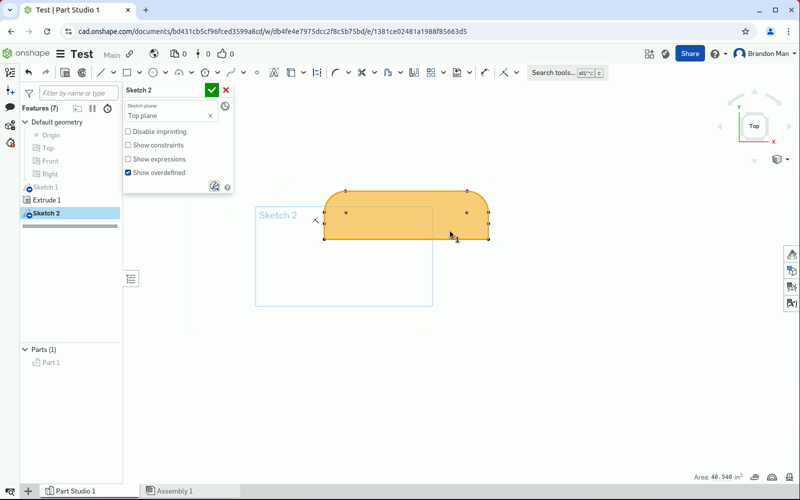
scroll(-6)
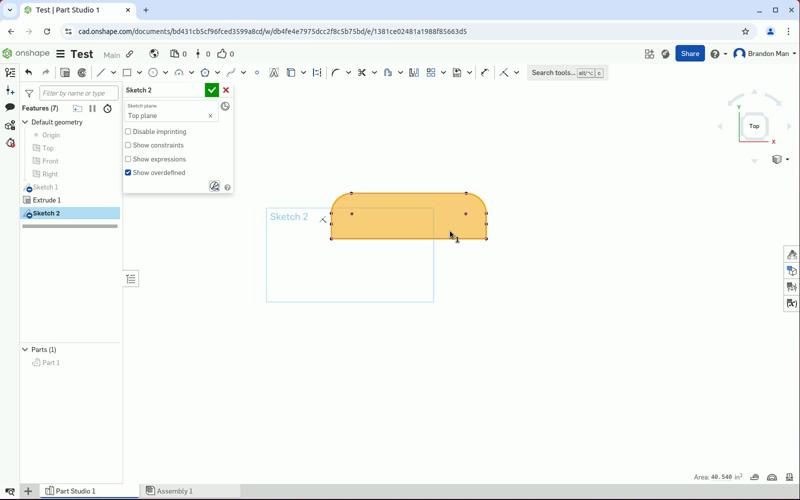
scroll(-6)
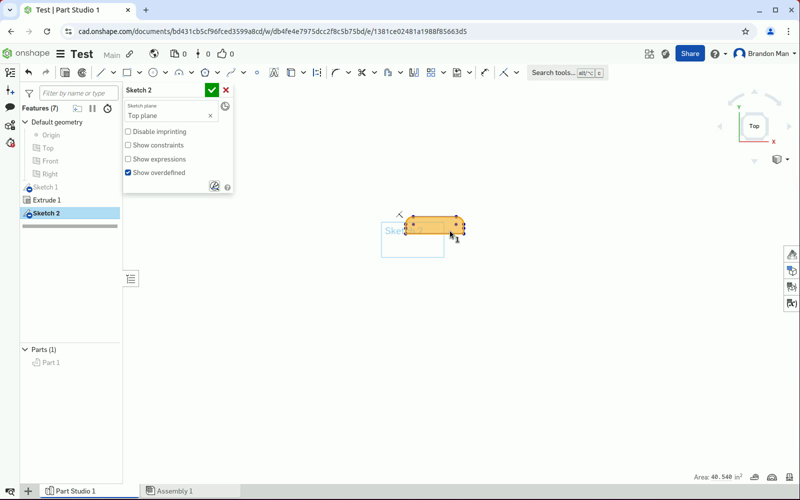
mouse_move(73, 352)
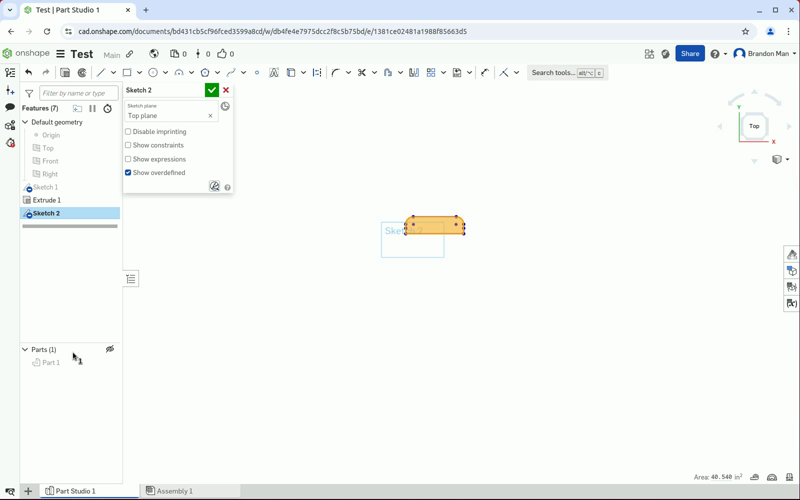
key(shift+y)
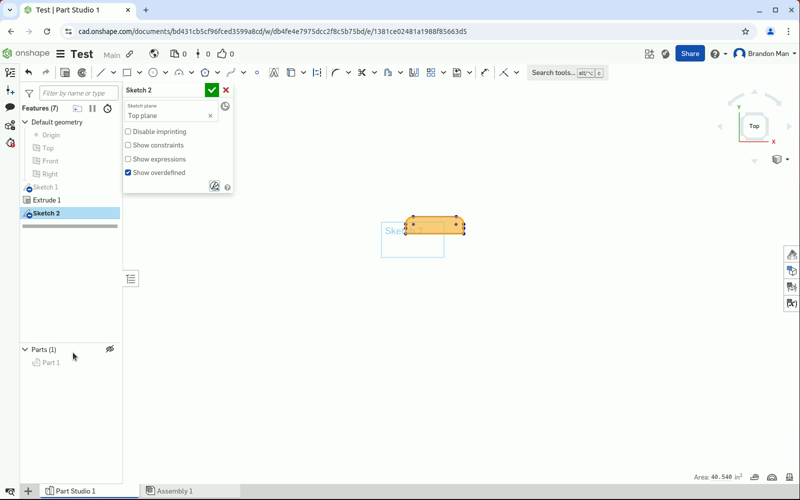
key(shift+e)
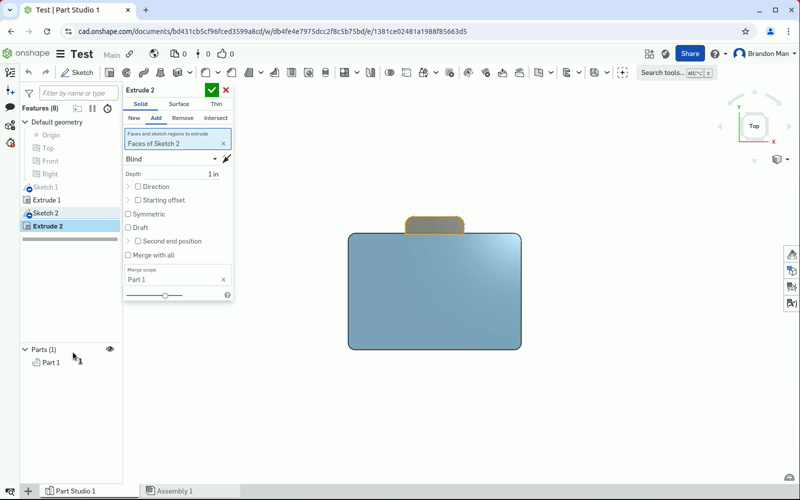
mouse_move(143, 106)
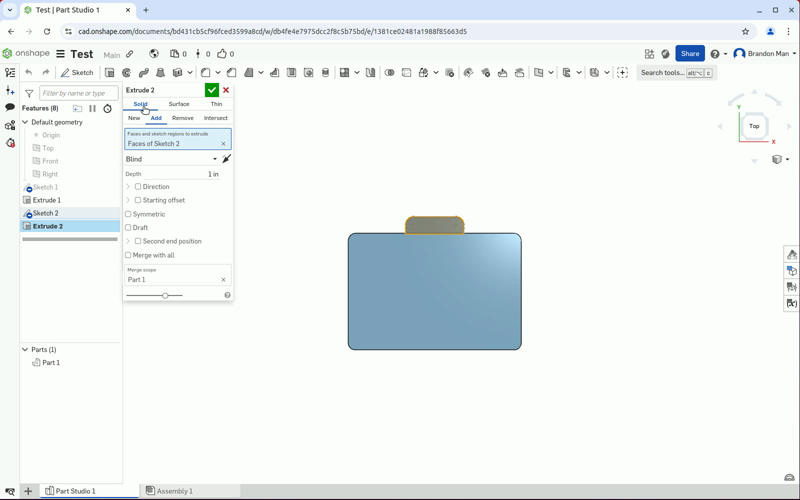
click(143, 106)
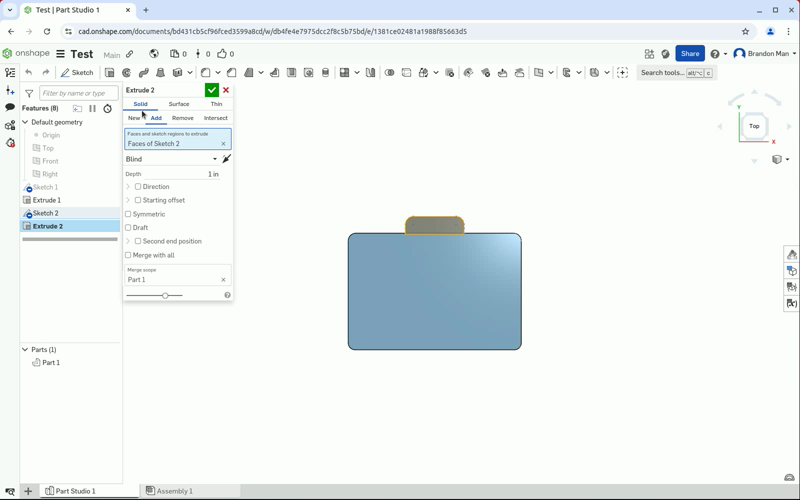
mouse_move(137, 120)
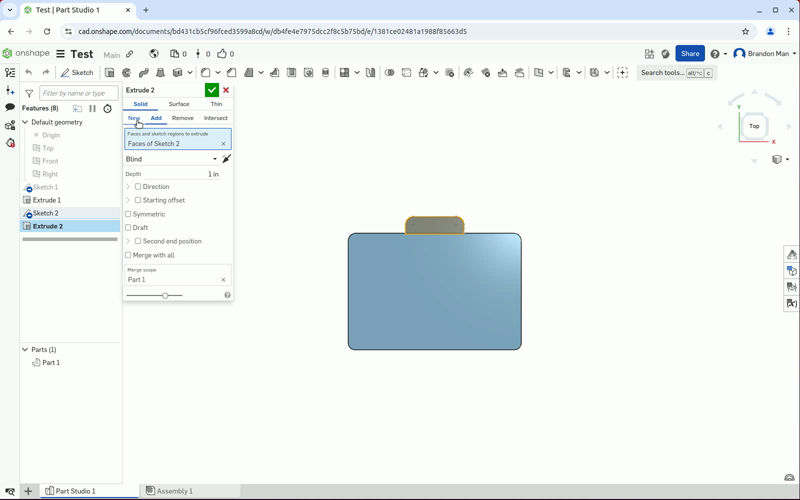
click(137, 120)
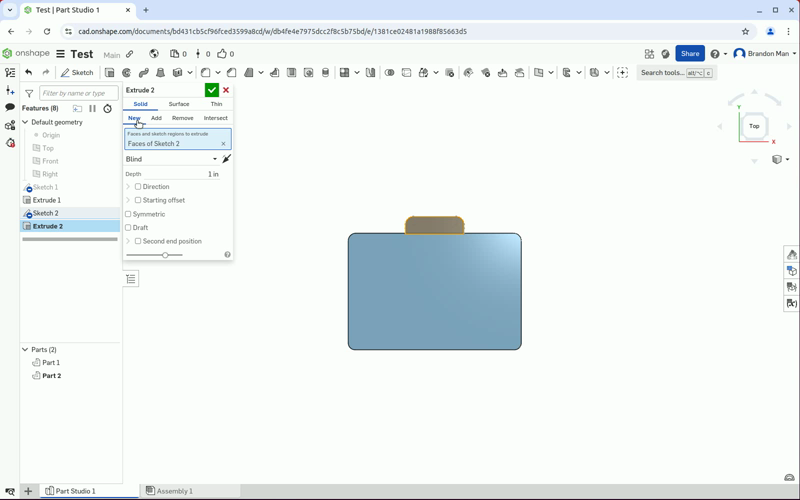
key(tab, 4)
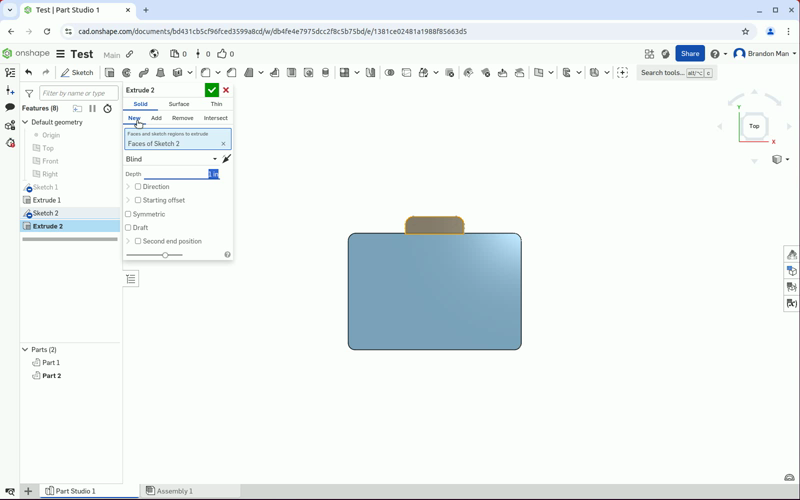
text(0.241)
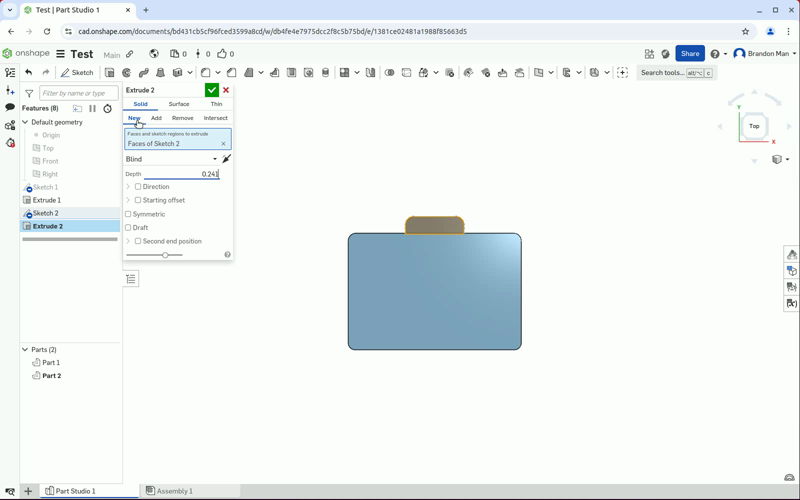
key(enter)
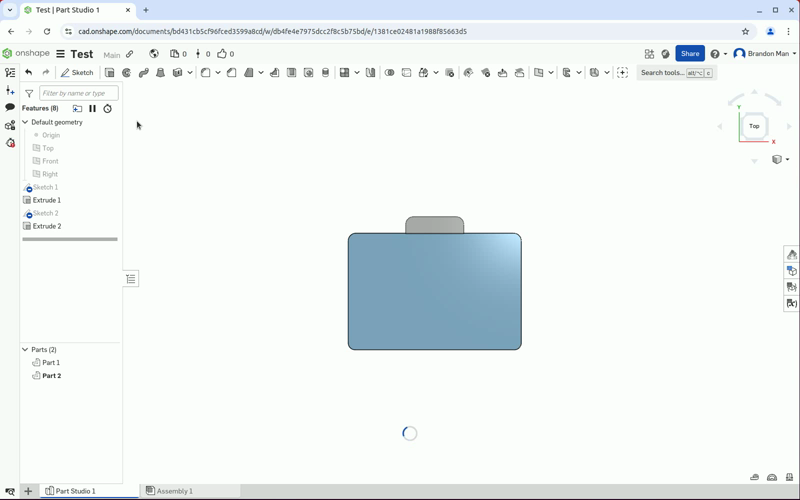
key(shift+h)
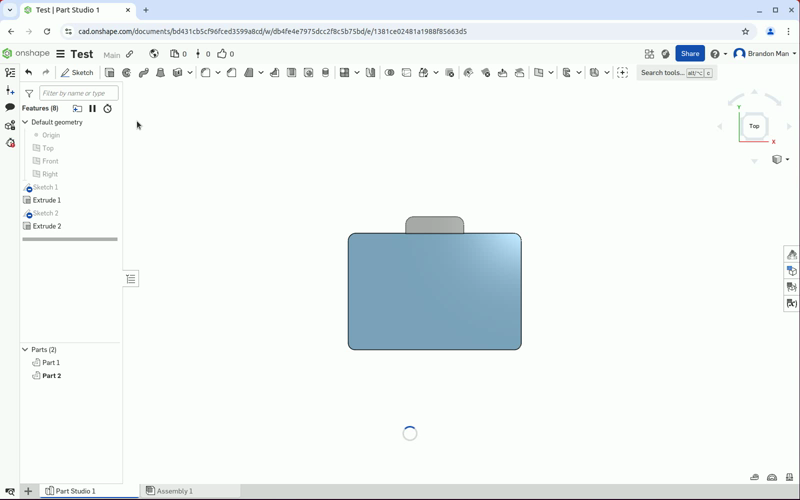
key(shift+h)
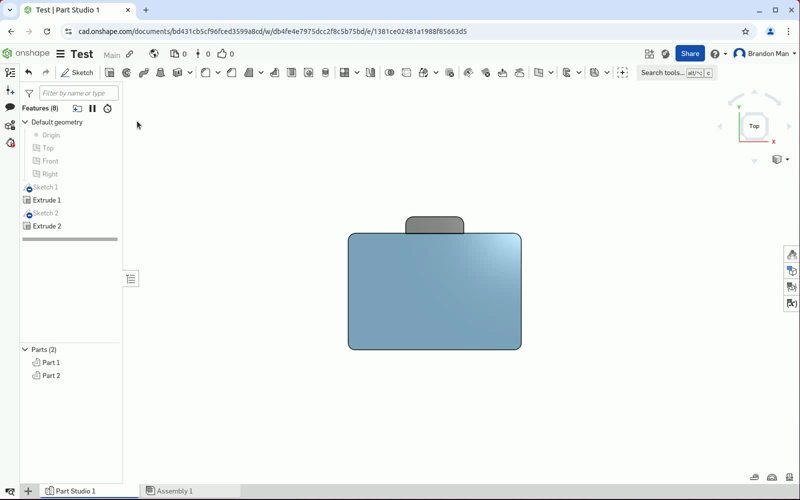
mouse_move(73, 189)
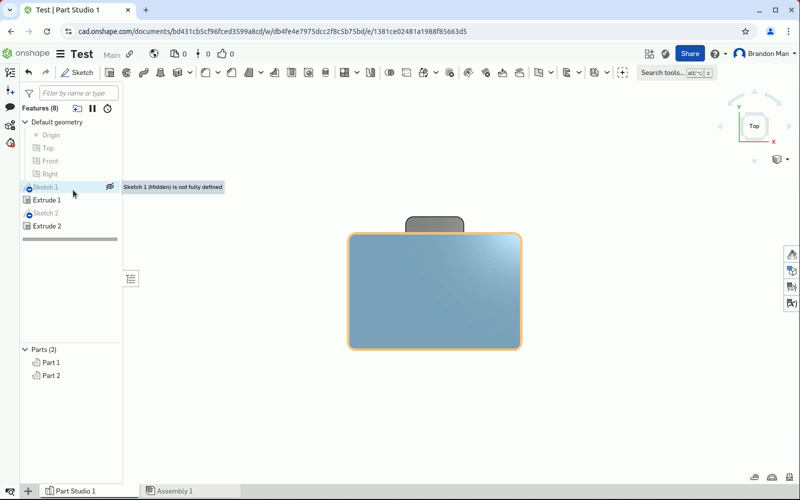
click(73, 189)
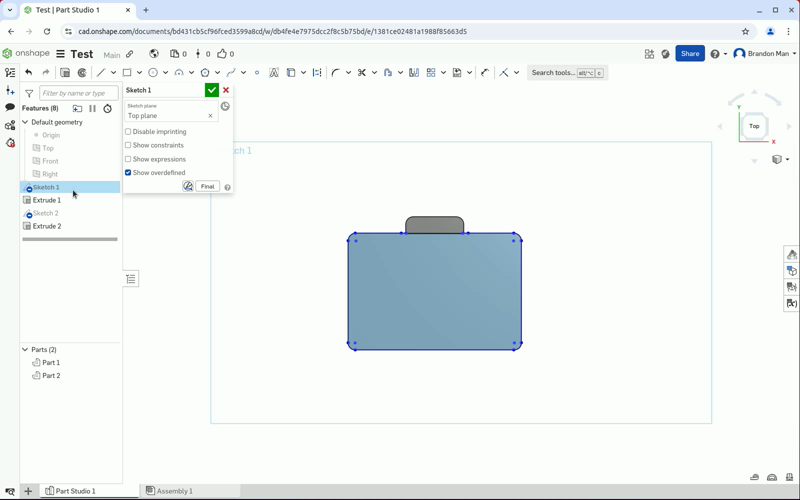
mouse_move(229, 92)
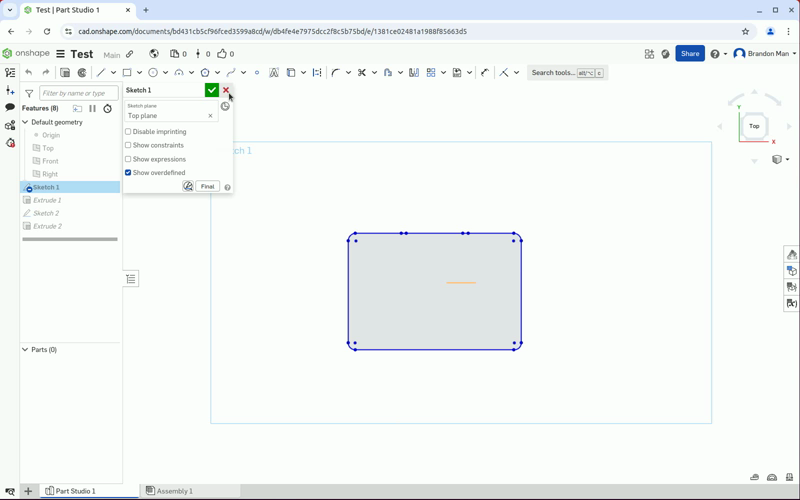
click(229, 92)
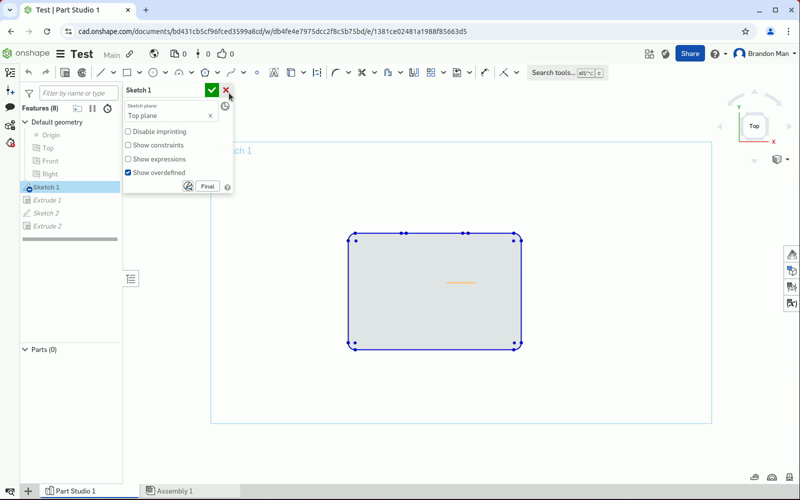
key(shift+s)
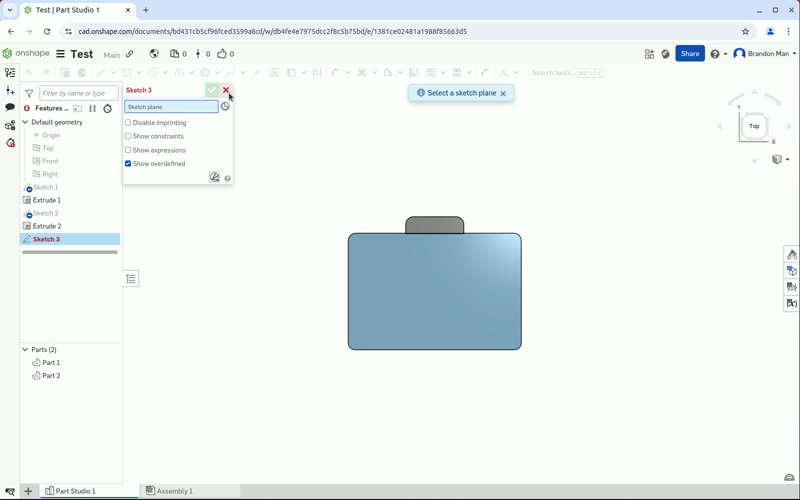
mouse_move(73, 150)
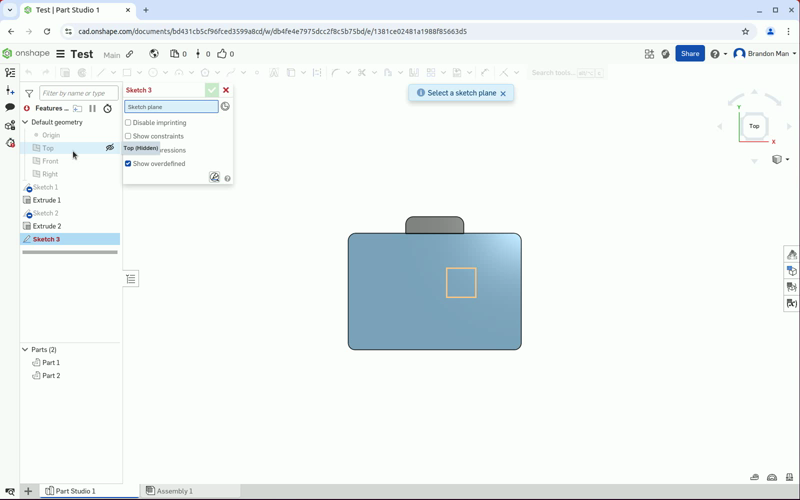
click(73, 150)
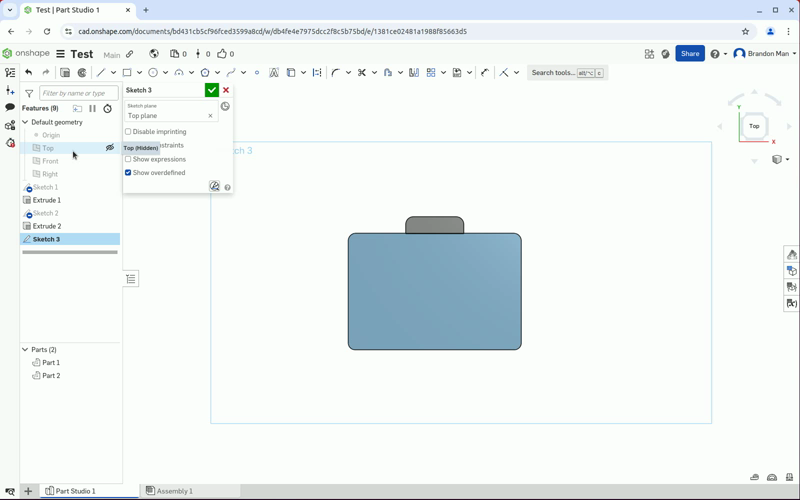
mouse_move(73, 352)
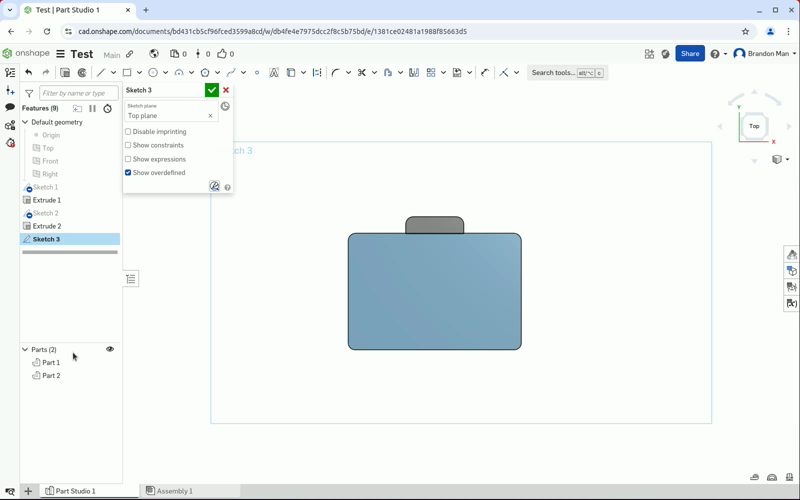
key(y)
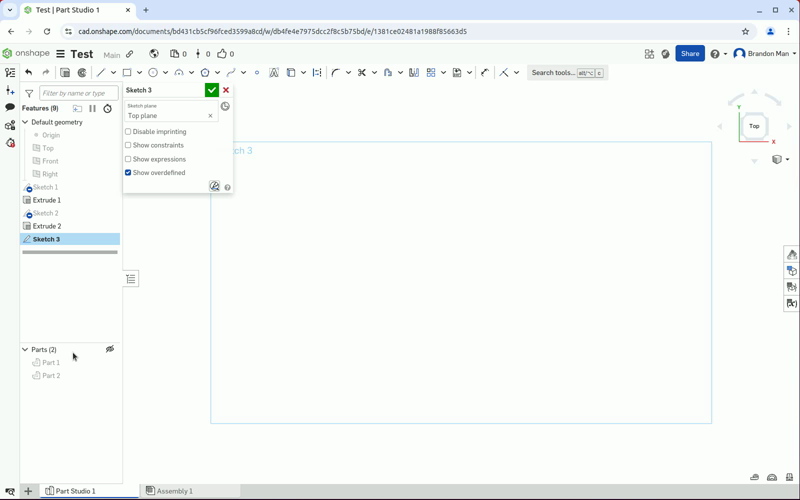
key(l)
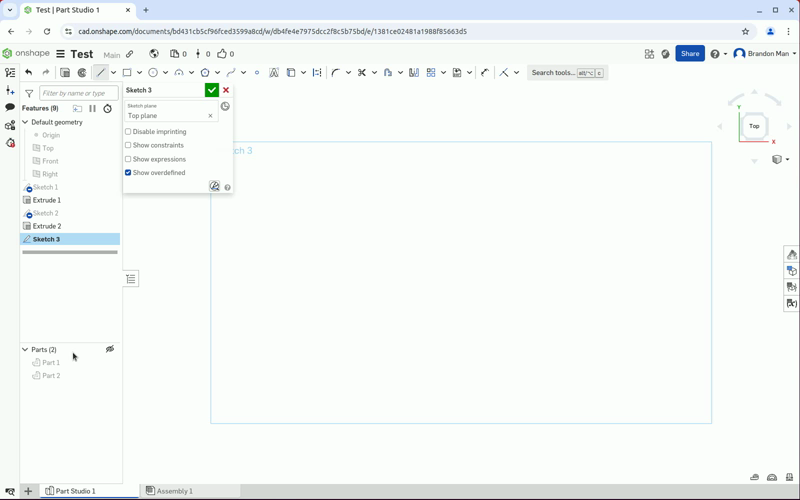
key_down(shift)
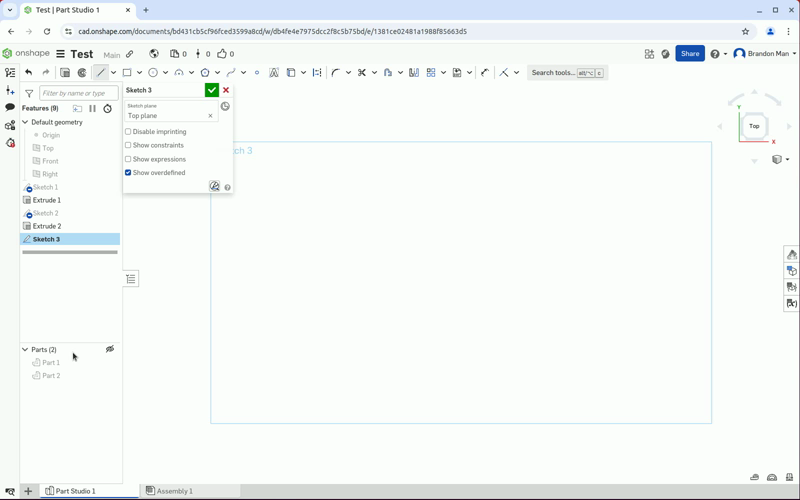
mouse_move(401, 233)
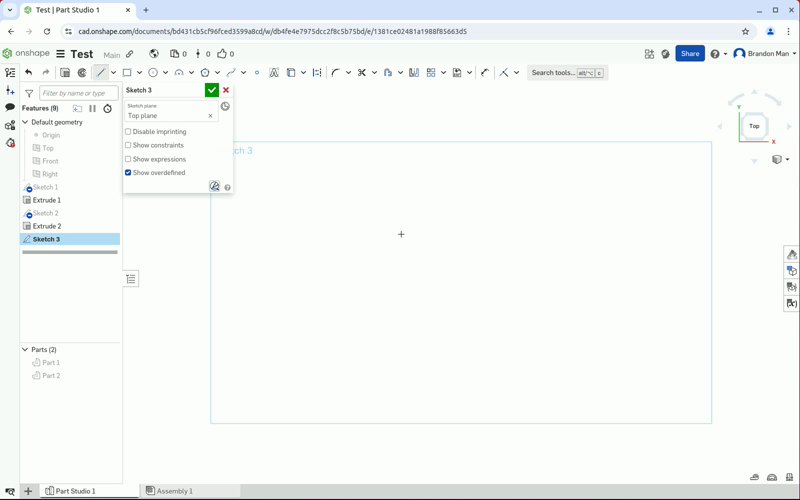
click(401, 233)
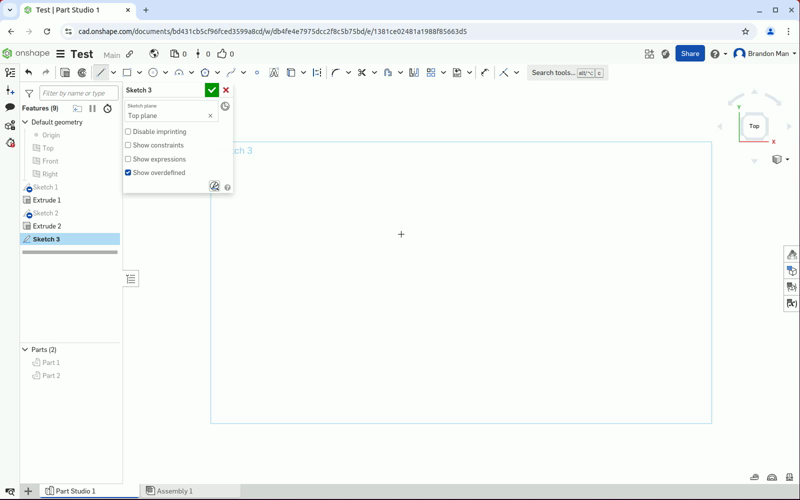
key_up(shift)
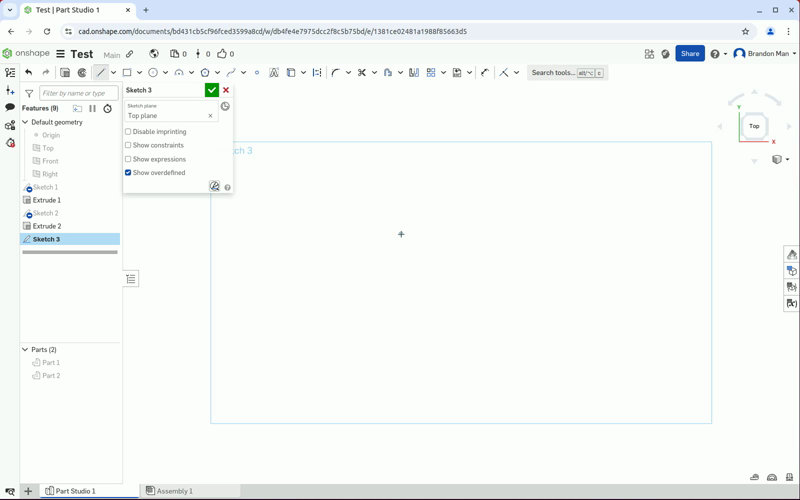
key_down(shift)
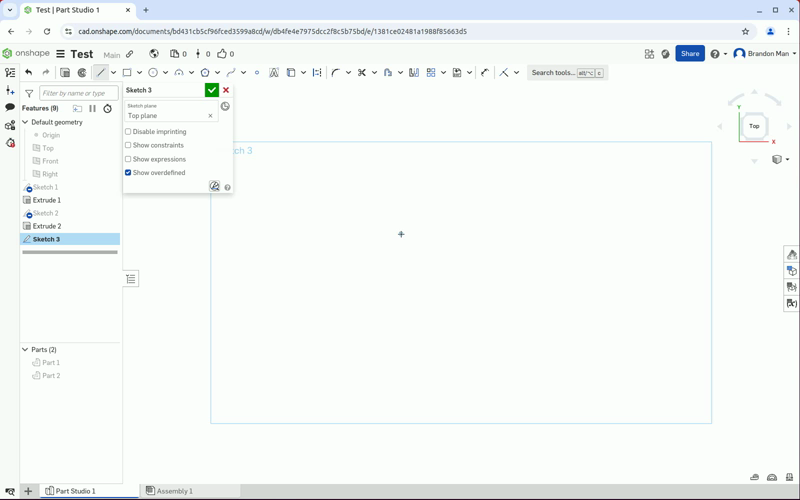
mouse_move(431, 233)
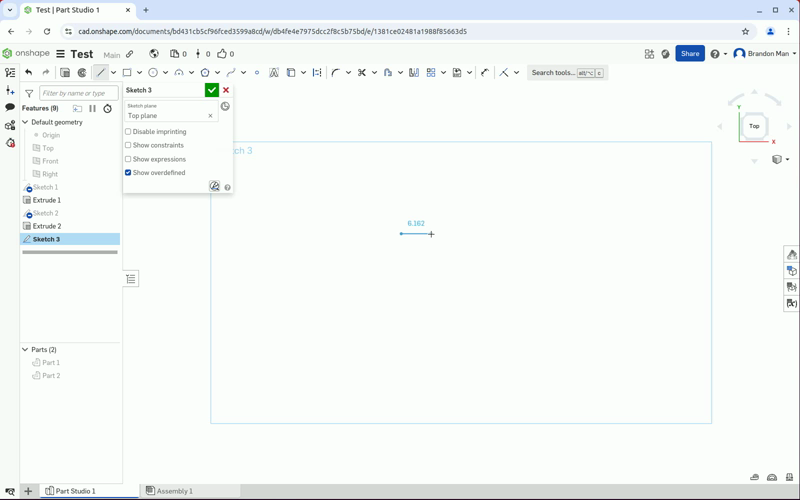
mouse_move(407, 233)
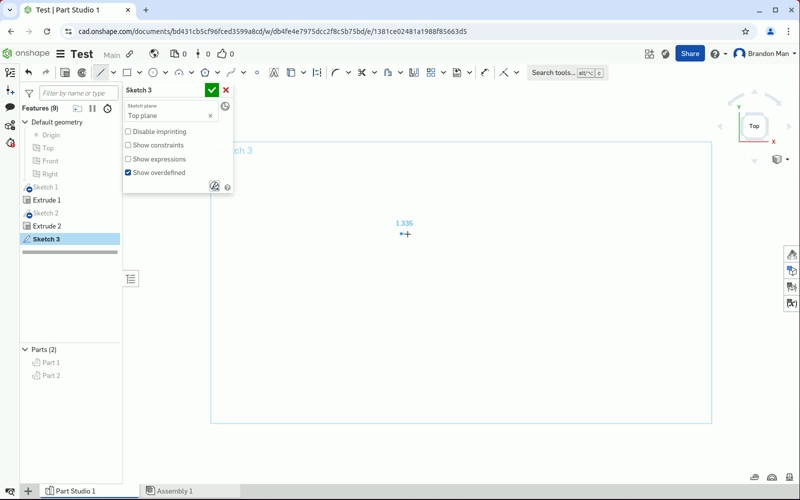
scroll(6)
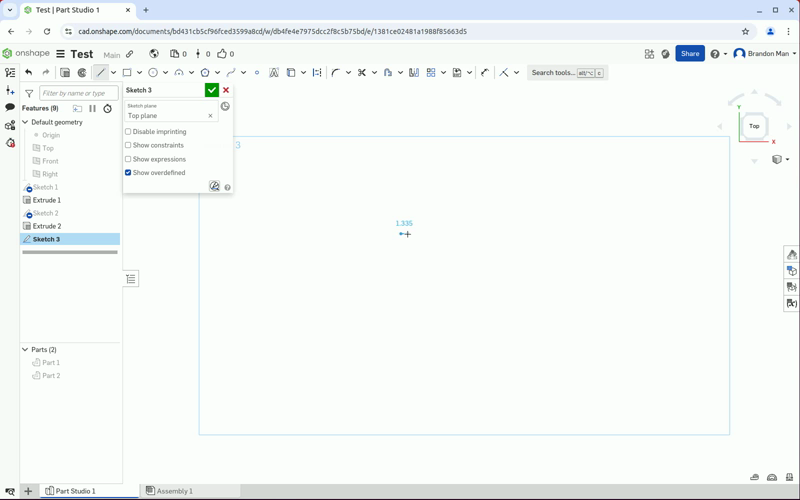
scroll(6)
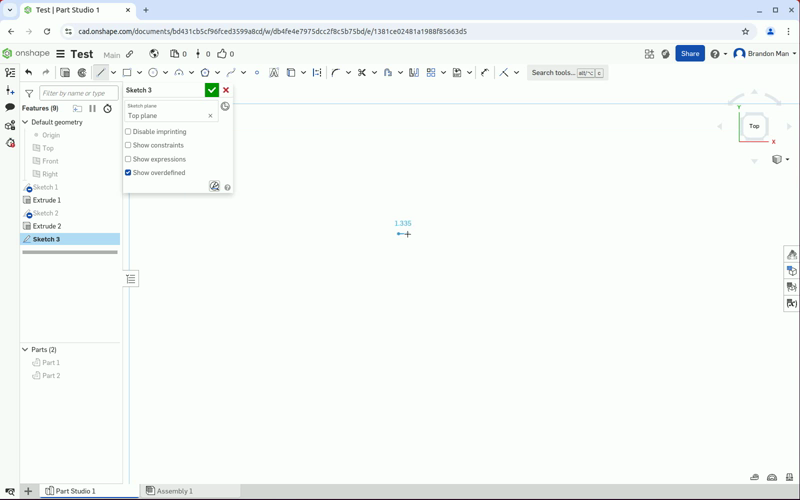
scroll(6)
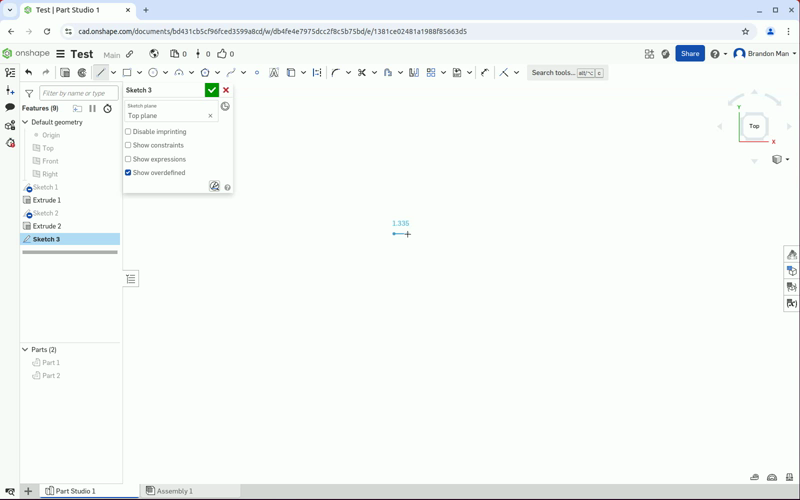
scroll(6)
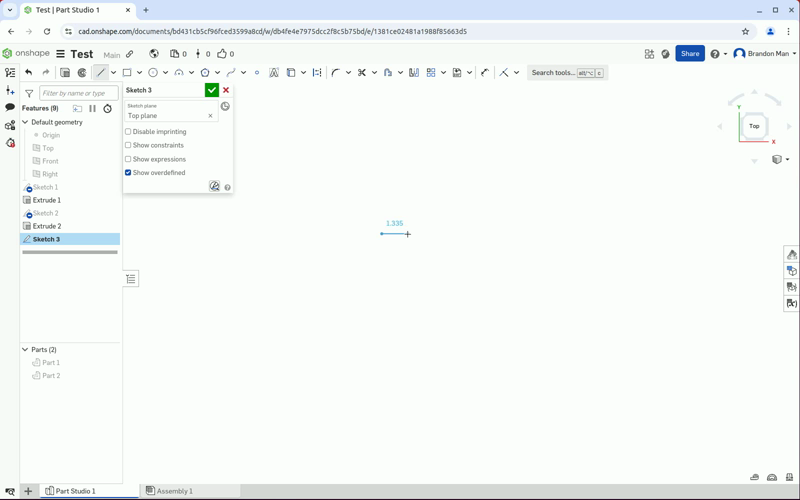
scroll(6)
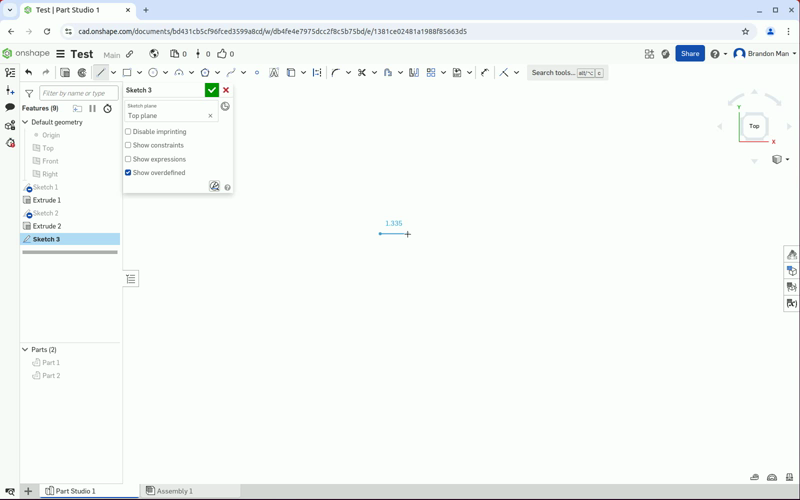
scroll(6)
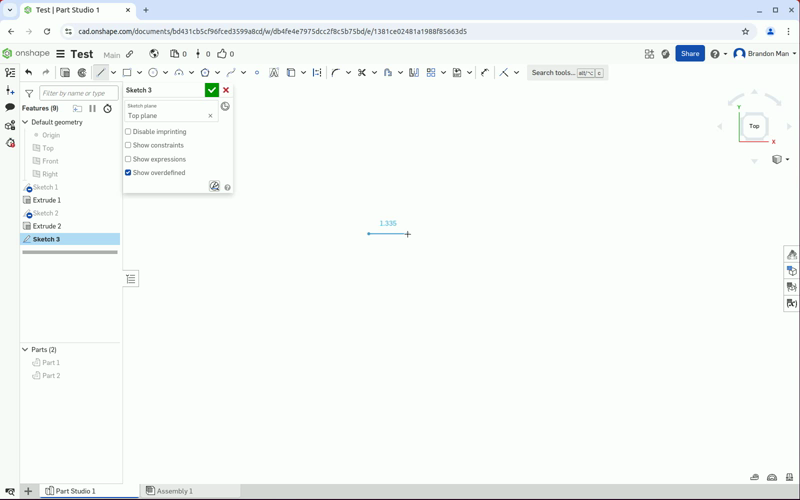
scroll(6)
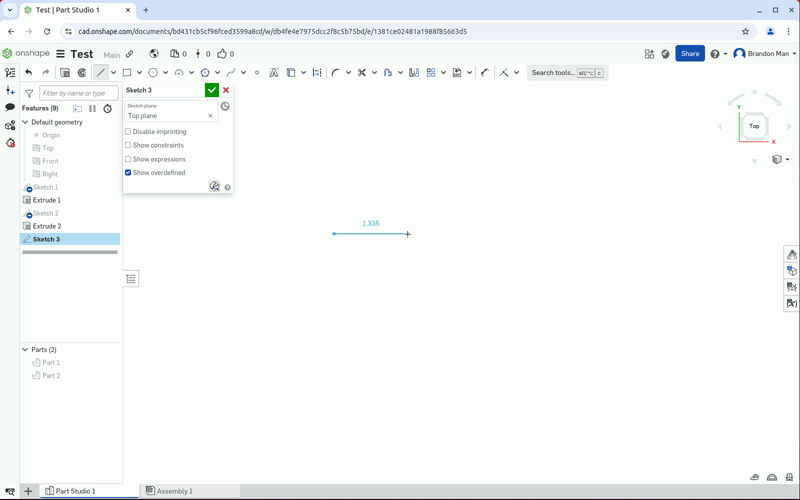
click(407, 233)
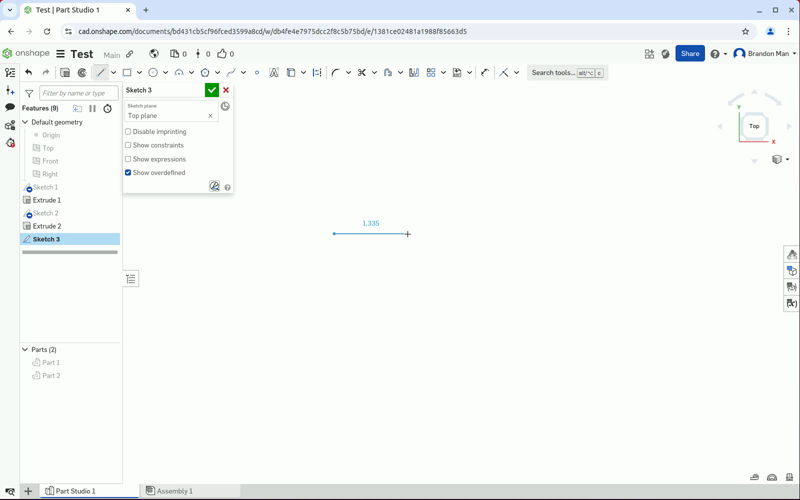
scroll(-6)
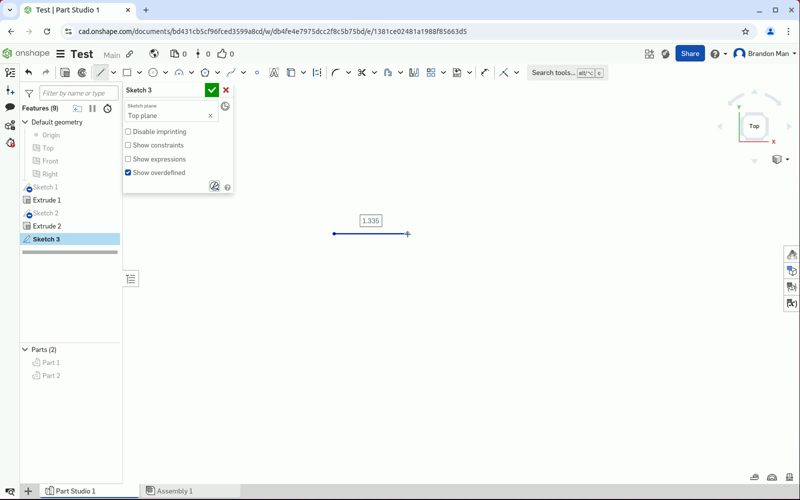
scroll(-6)
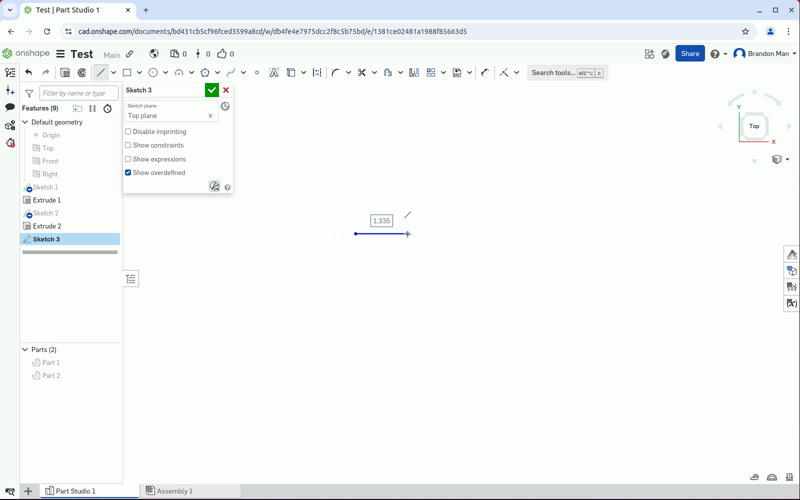
scroll(-6)
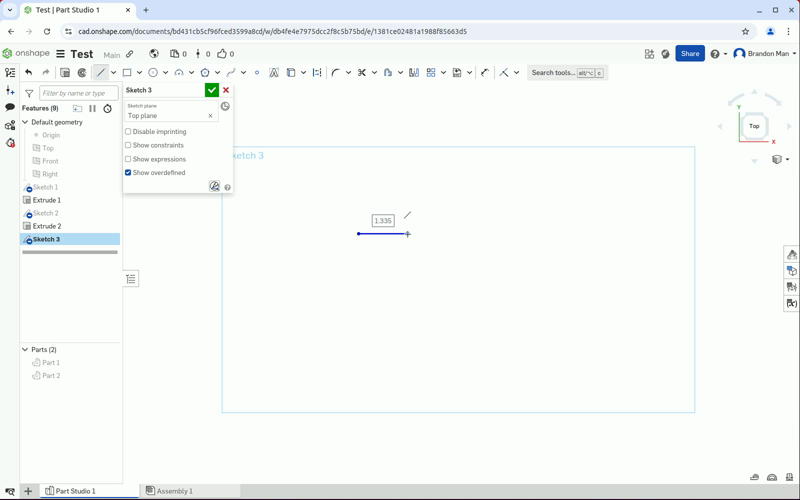
scroll(-6)
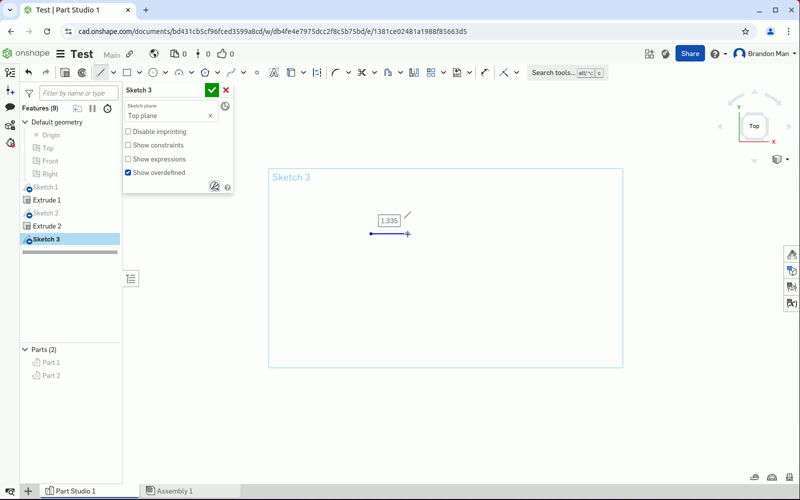
scroll(-6)
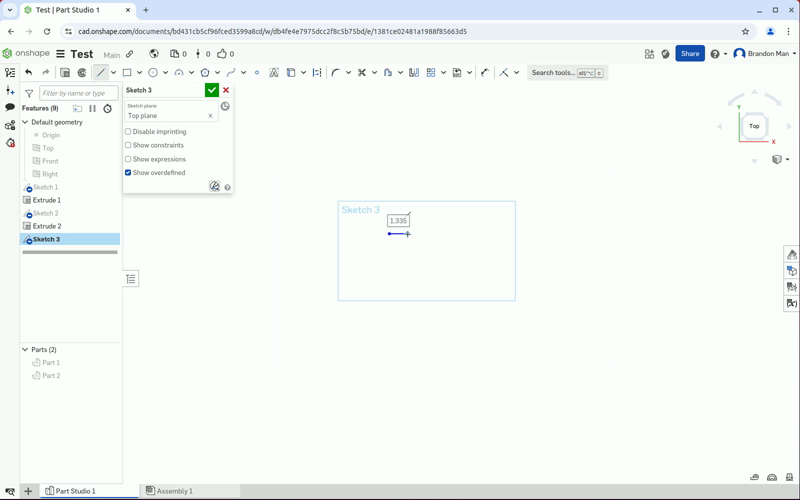
scroll(-6)
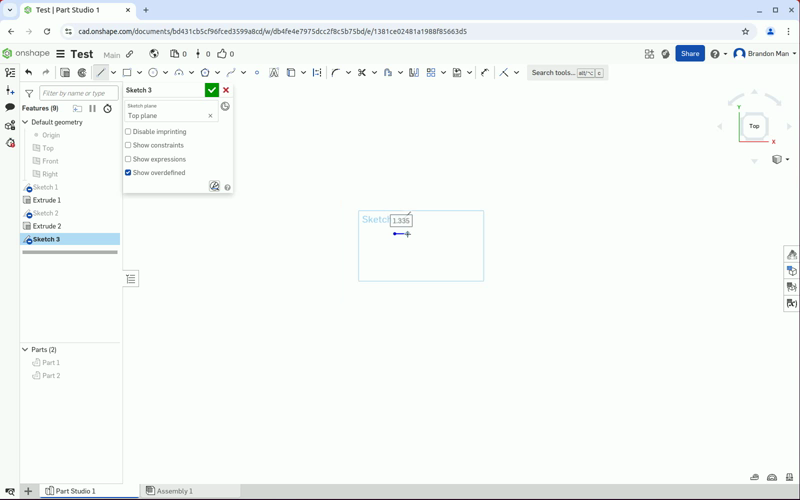
scroll(-6)
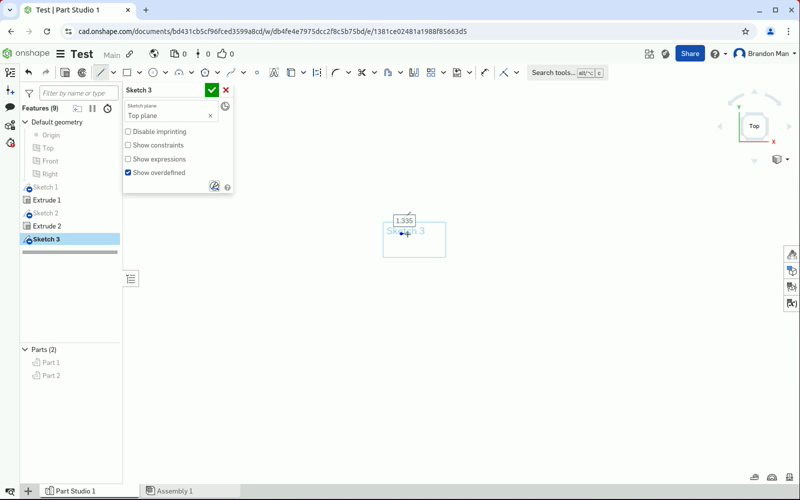
key_up(shift)
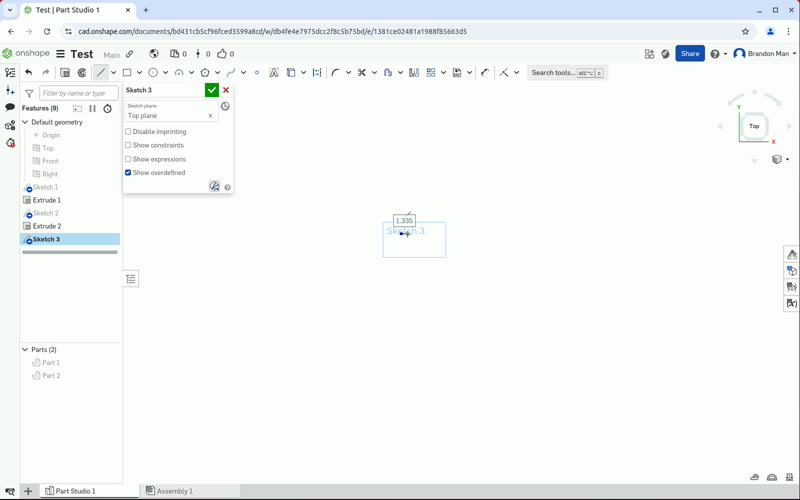
key_down(shift)
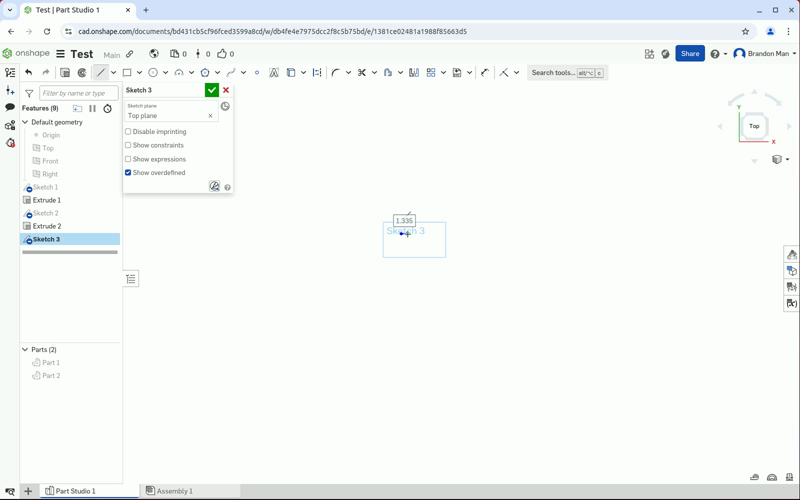
mouse_move(437, 233)
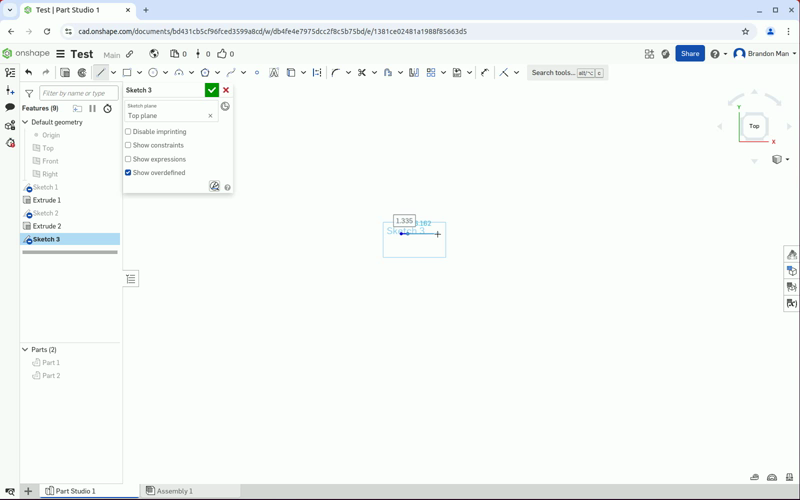
mouse_move(407, 226)
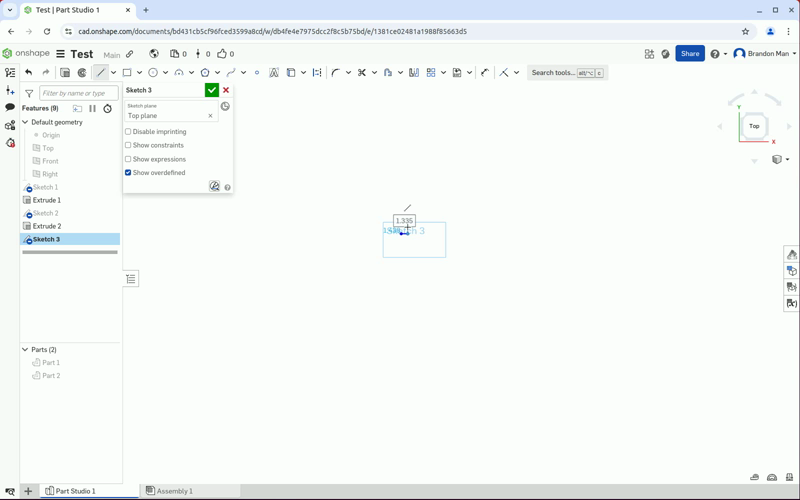
scroll(6)
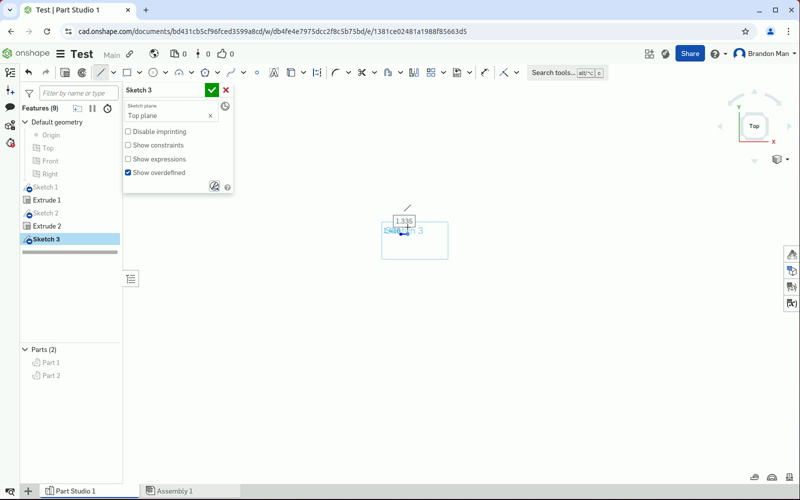
scroll(6)
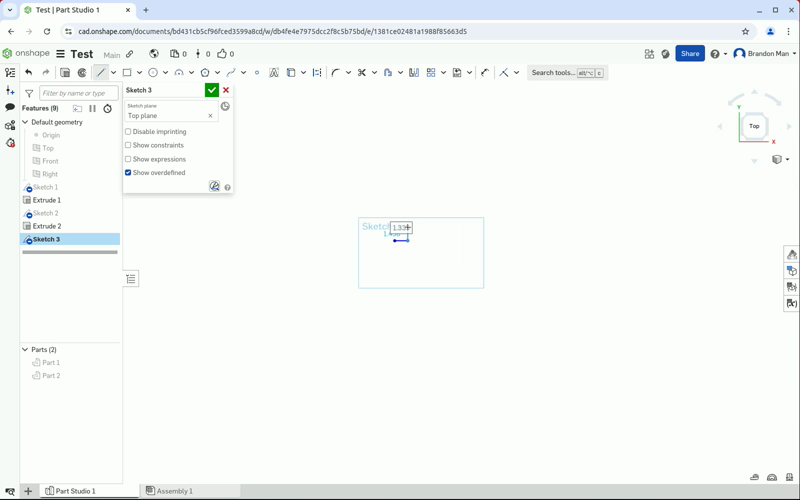
scroll(6)
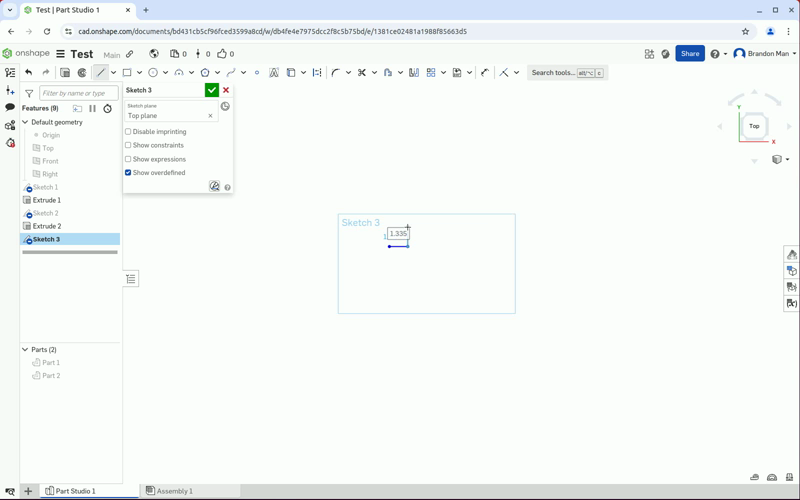
scroll(6)
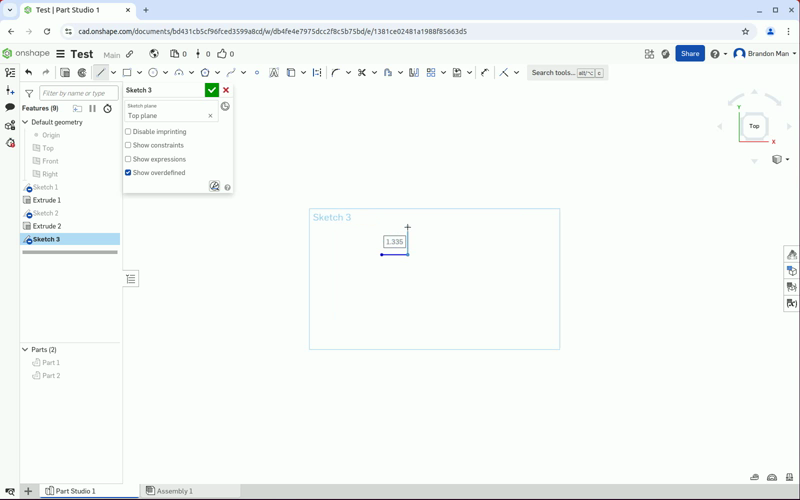
scroll(6)
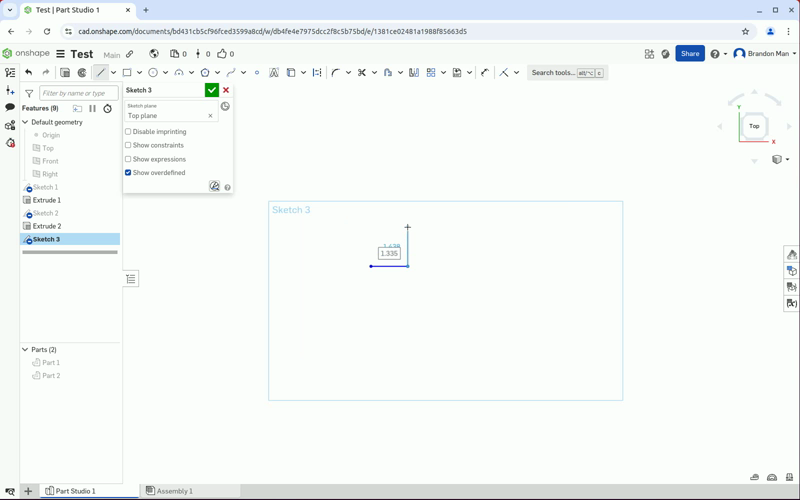
scroll(6)
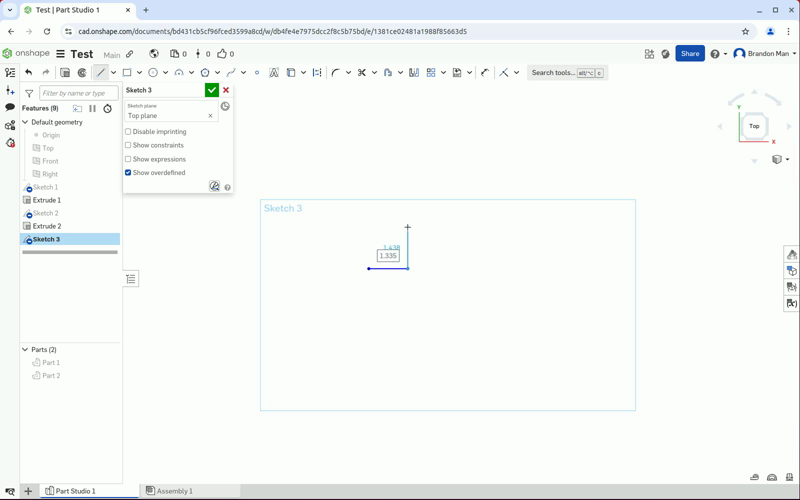
scroll(6)
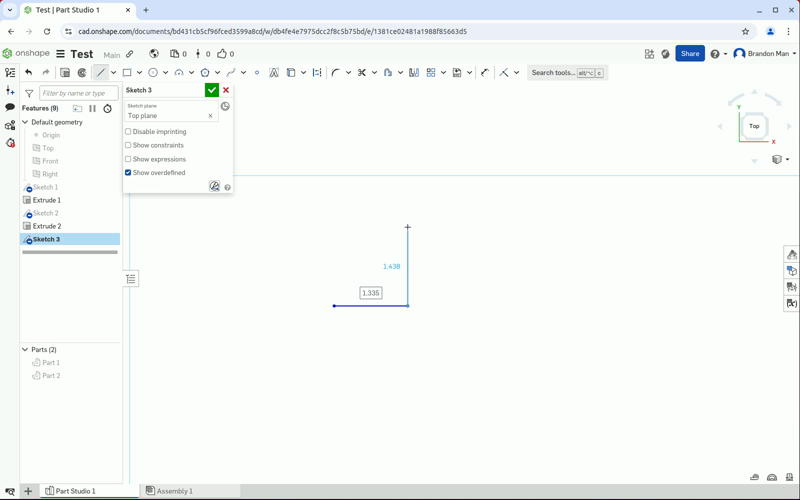
click(407, 226)
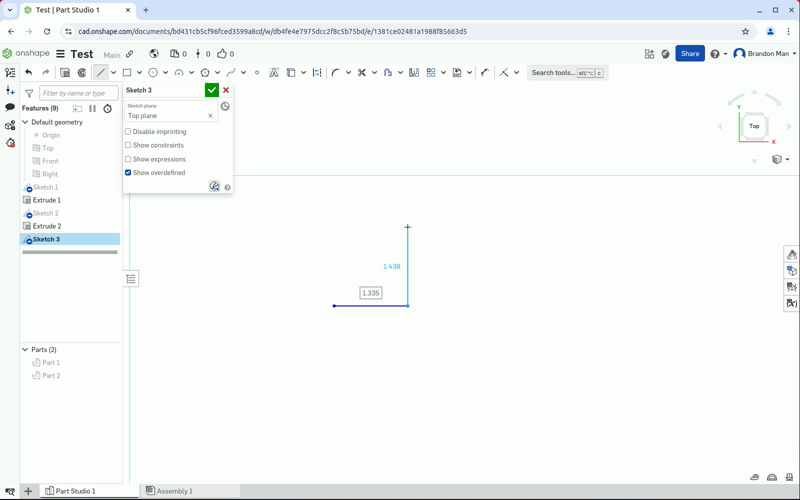
scroll(-6)
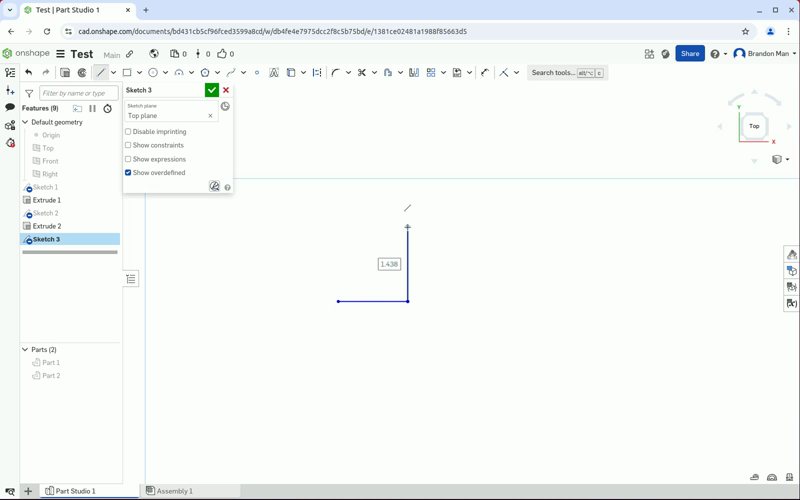
scroll(-6)
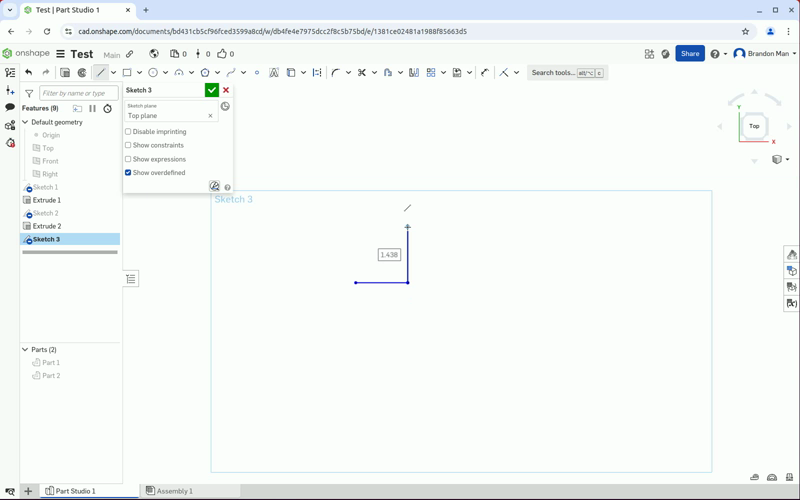
scroll(-6)
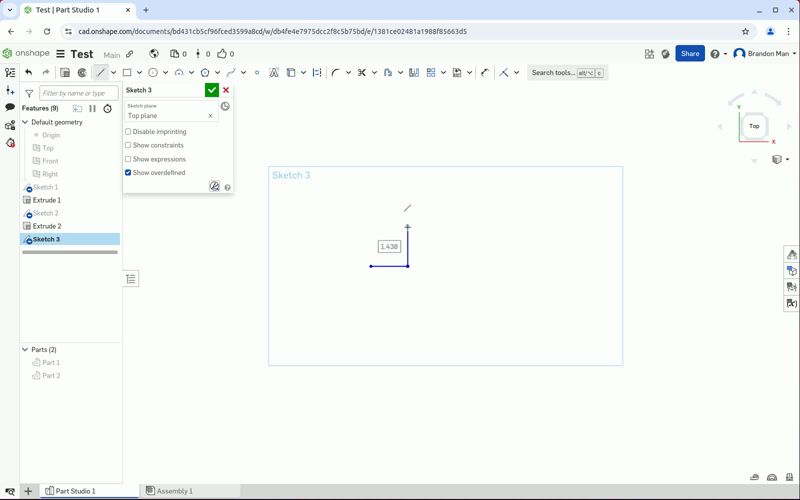
scroll(-6)
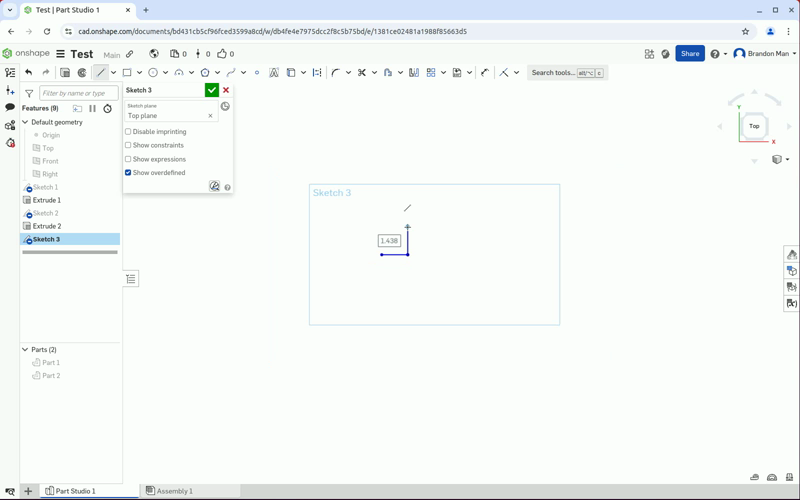
scroll(-6)
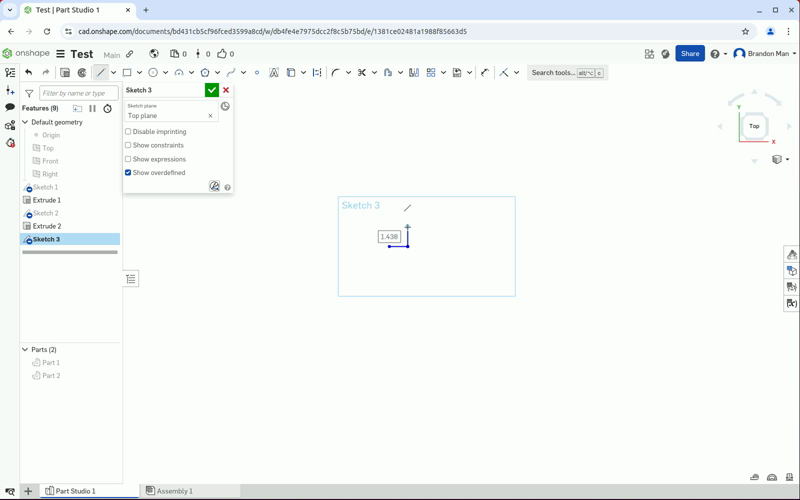
scroll(-6)
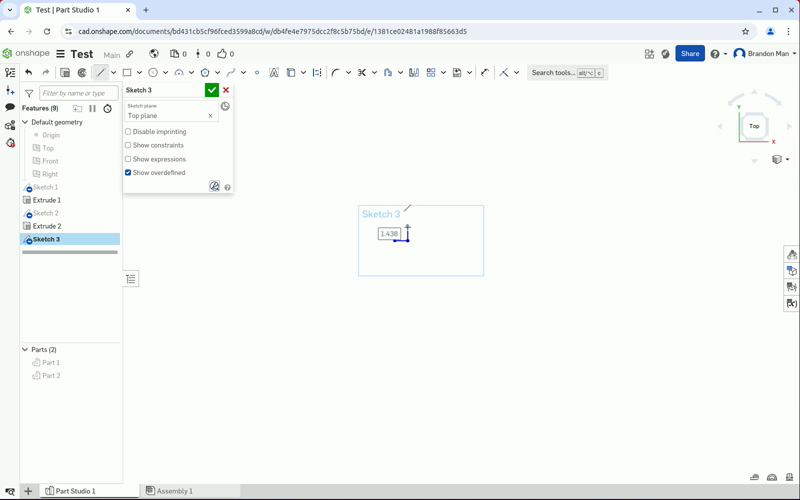
scroll(-6)
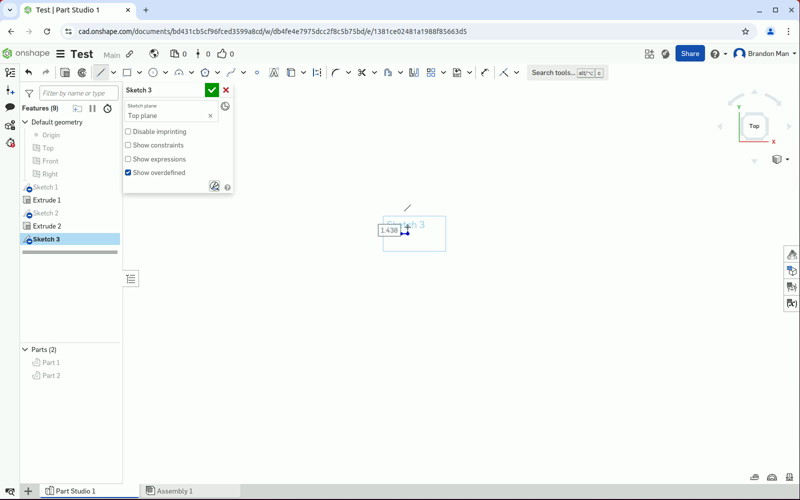
key_up(shift)
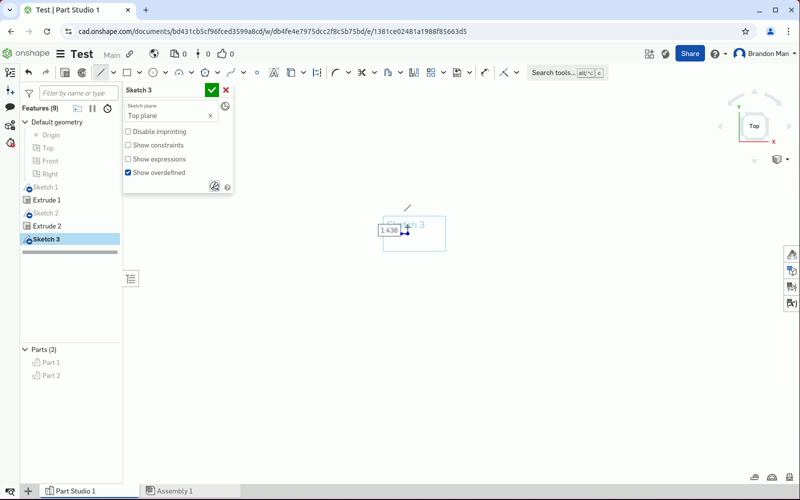
key(esc)
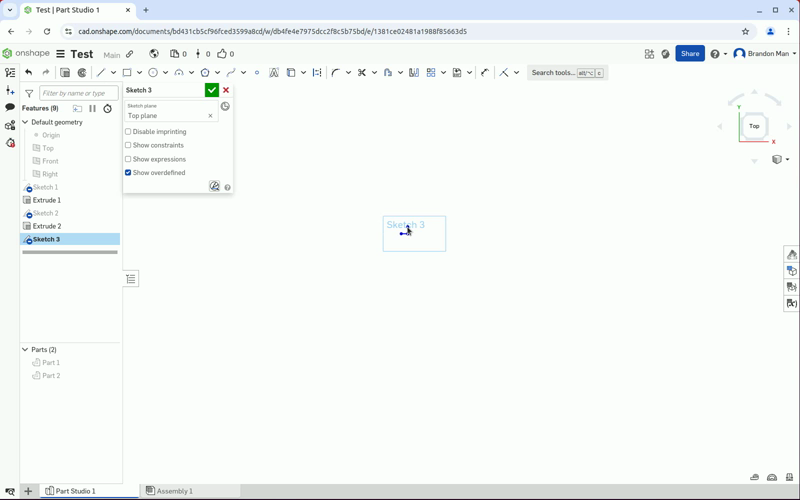
key(a)
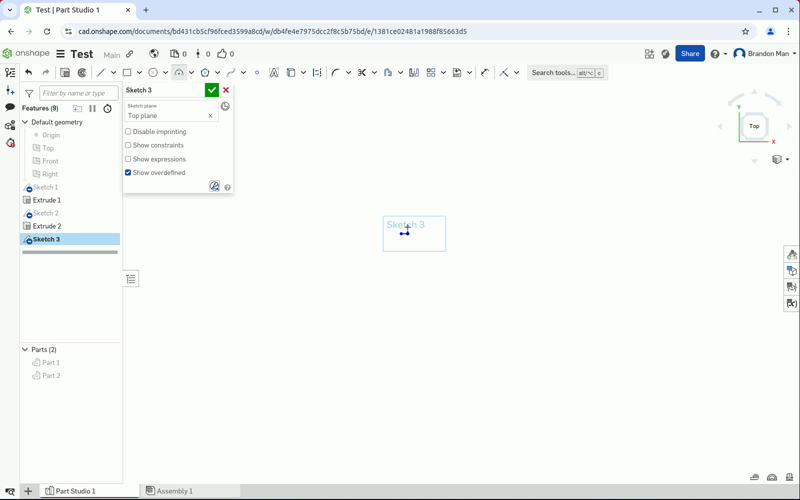
mouse_move(407, 226)
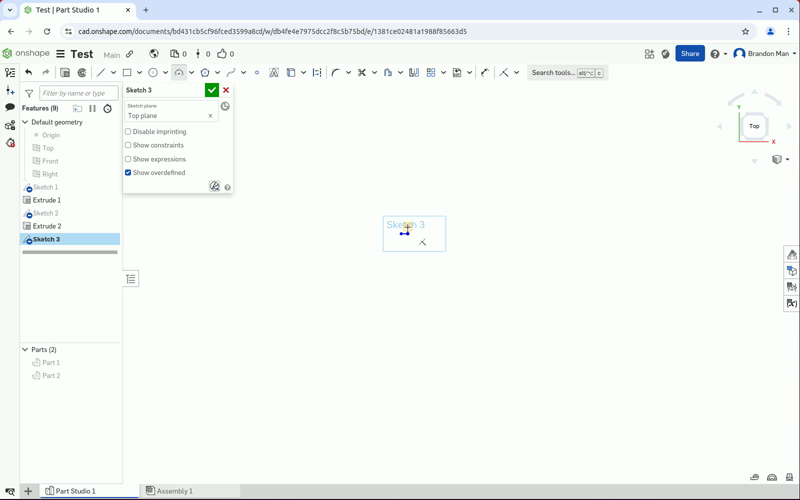
click(407, 226)
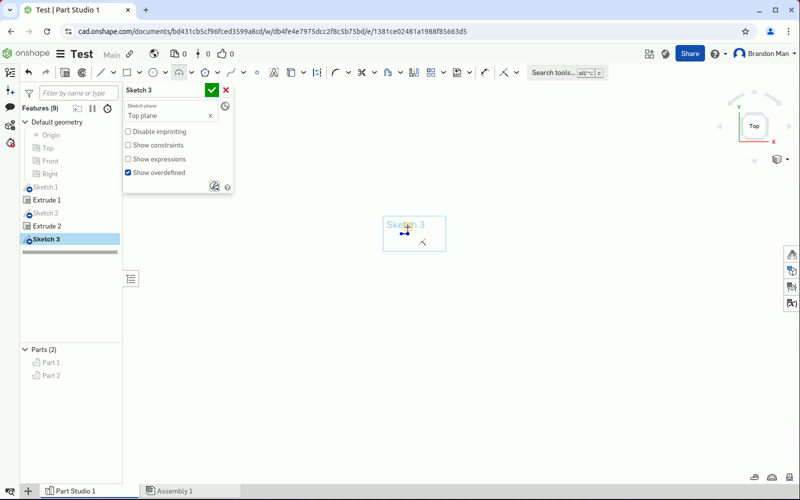
mouse_move(401, 233)
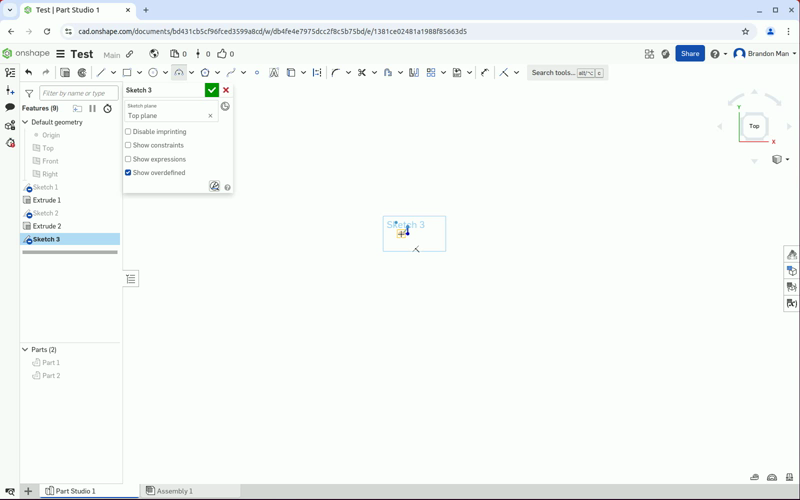
click(401, 233)
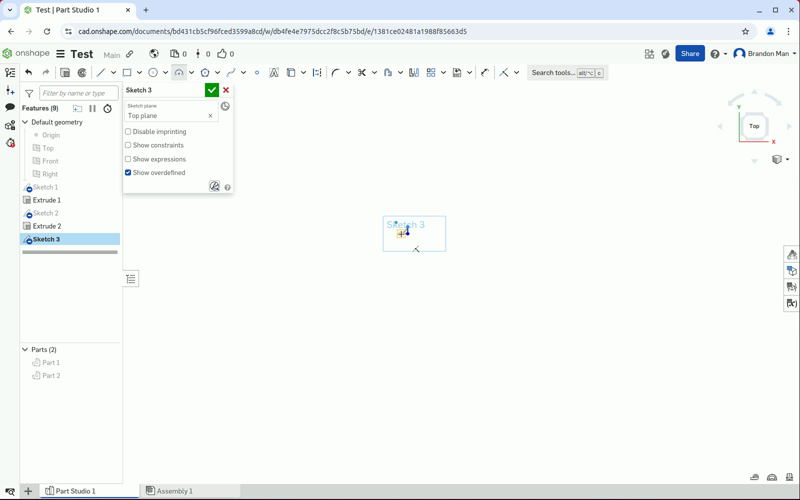
key_down(shift)
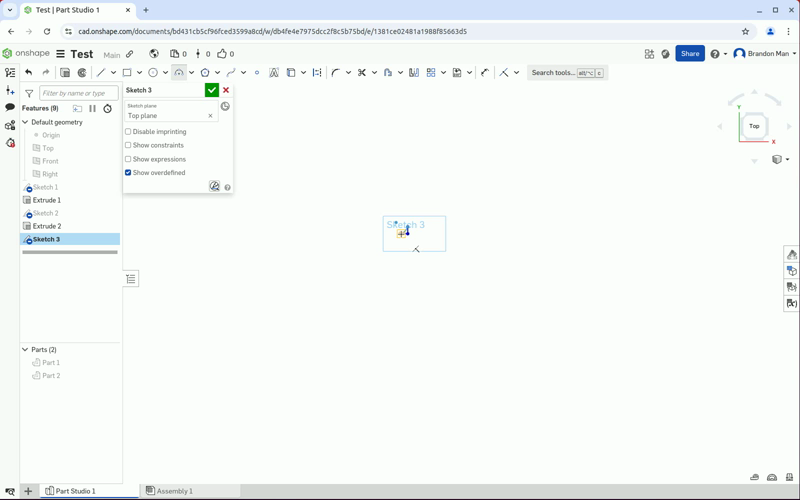
mouse_move(405, 231)
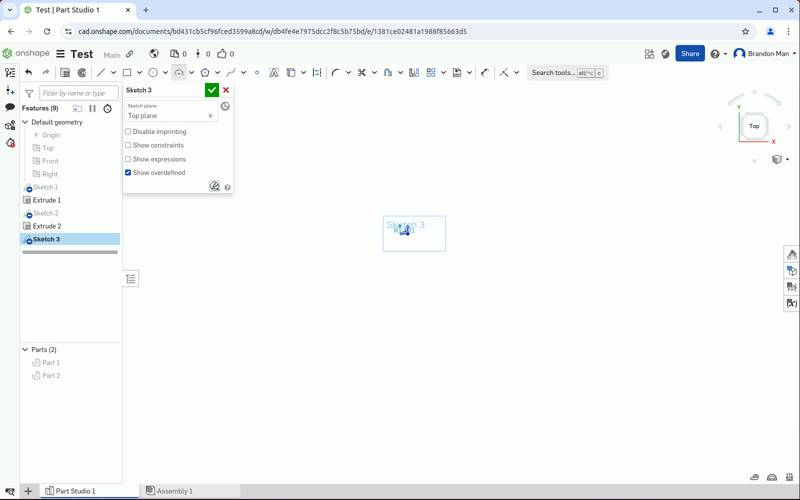
scroll(6)
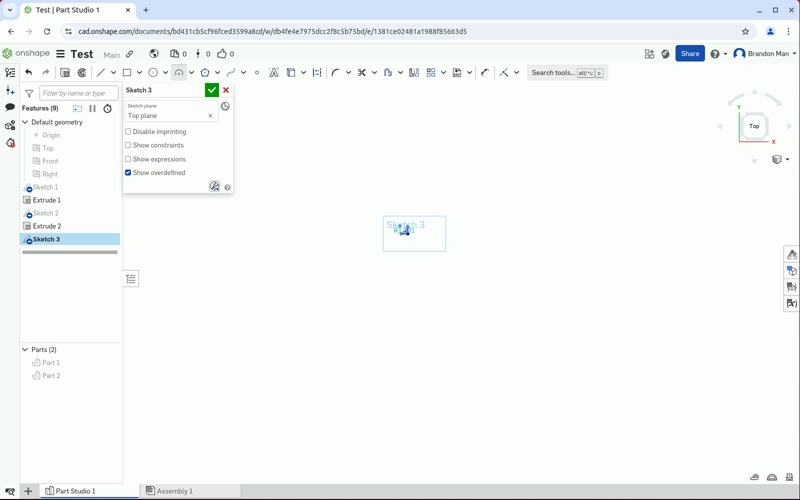
scroll(6)
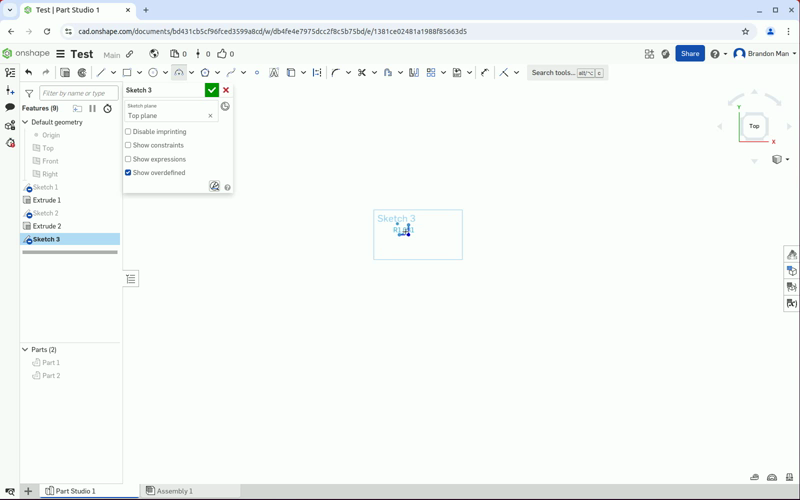
scroll(6)
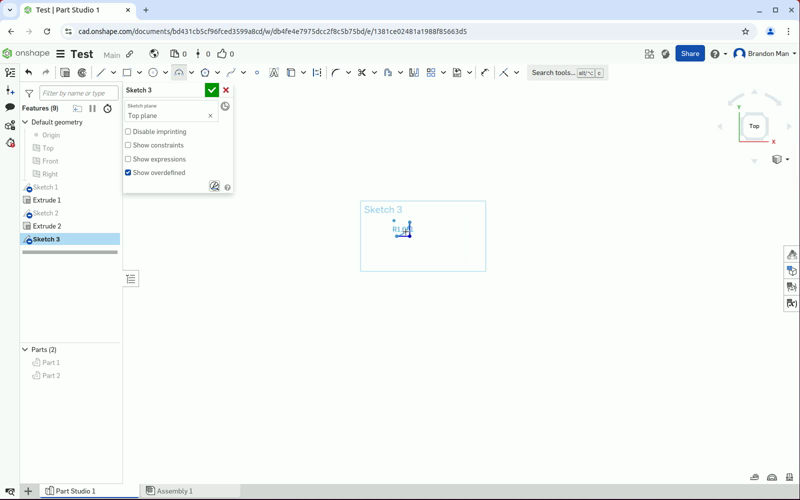
scroll(6)
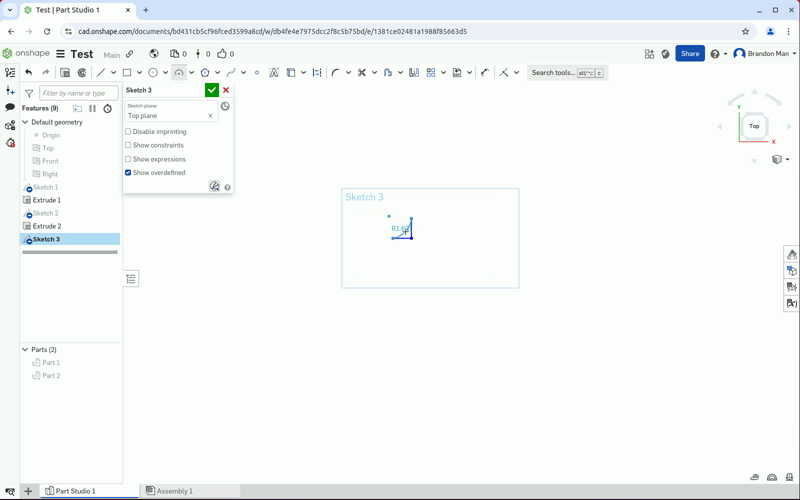
scroll(6)
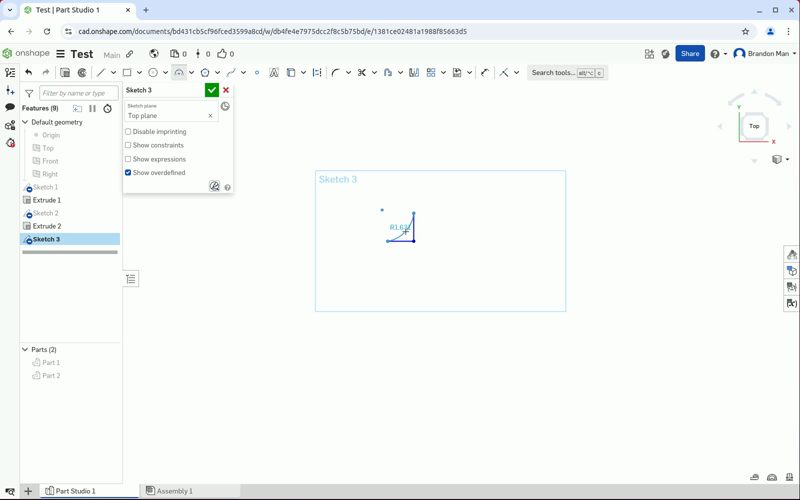
scroll(6)
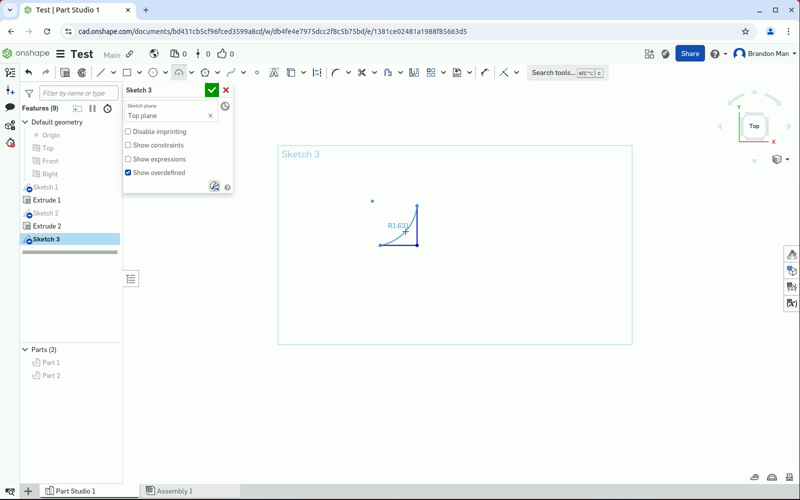
scroll(6)
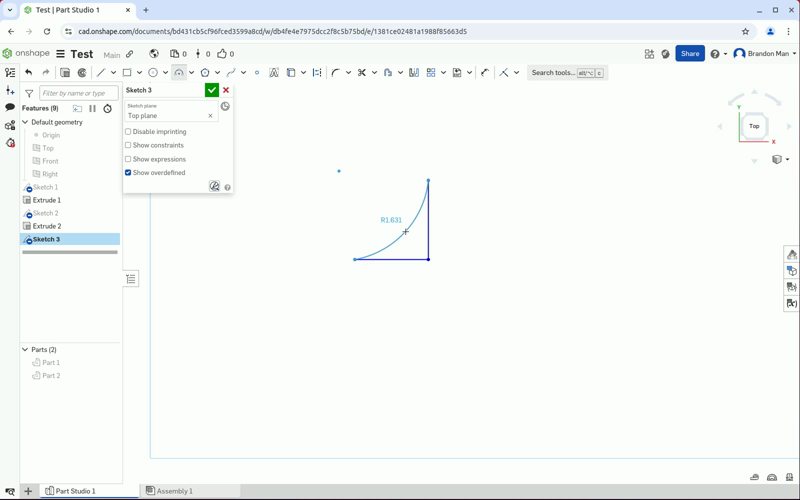
click(405, 231)
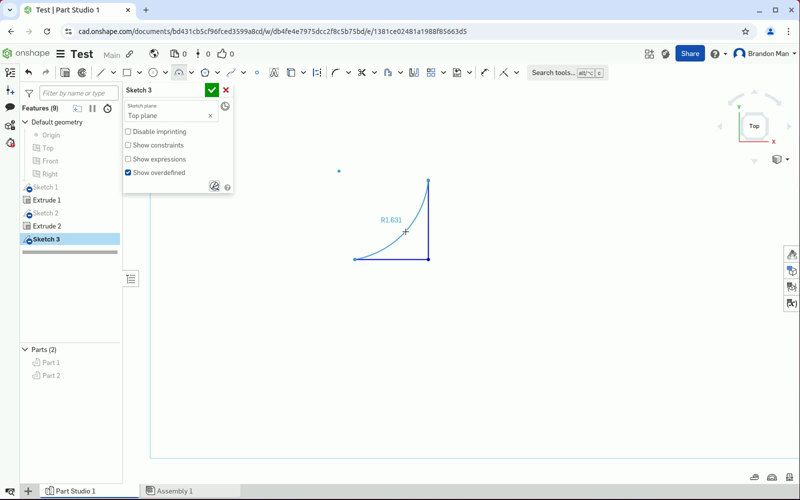
scroll(-6)
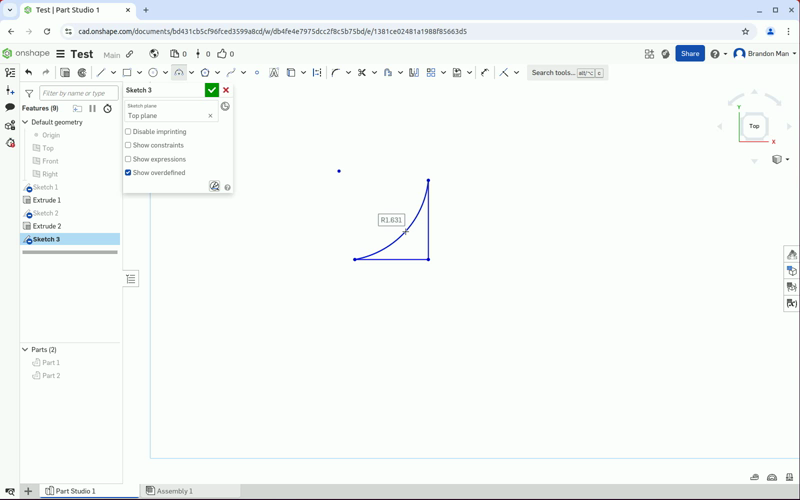
scroll(-6)
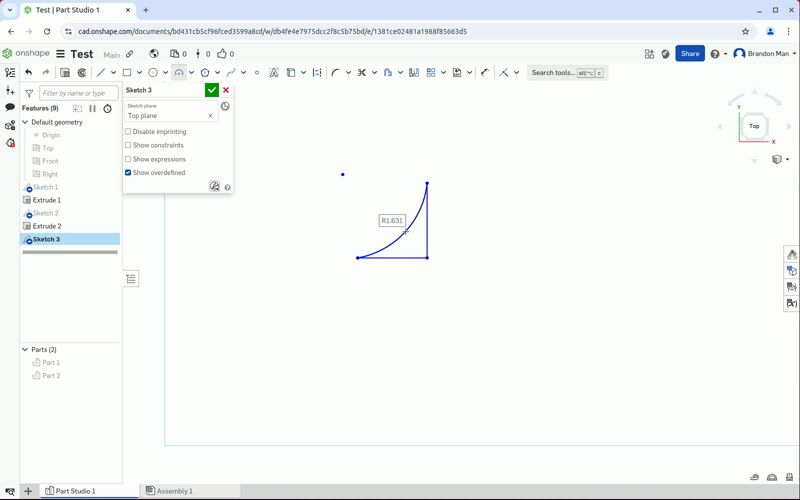
scroll(-6)
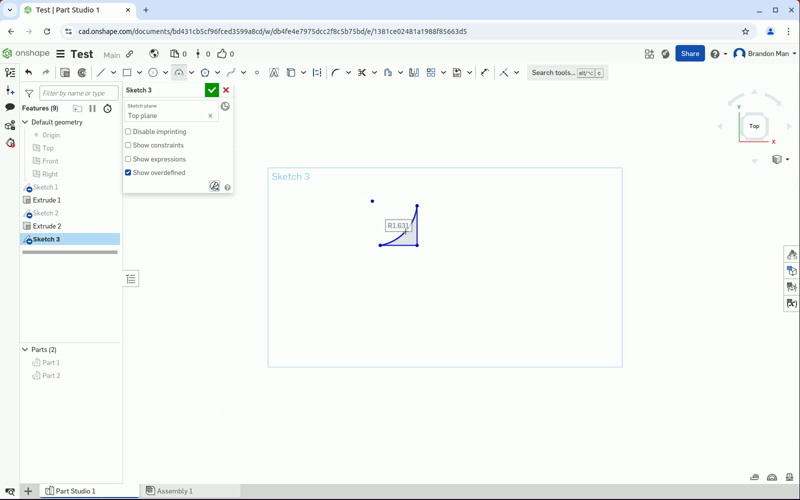
scroll(-6)
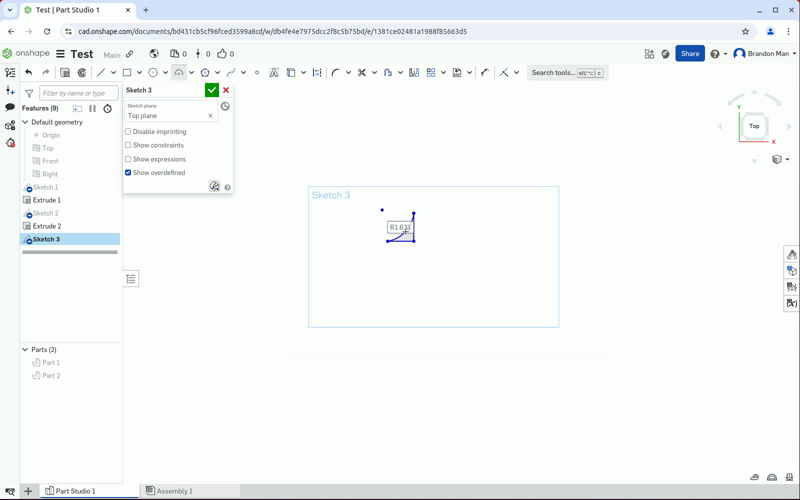
scroll(-6)
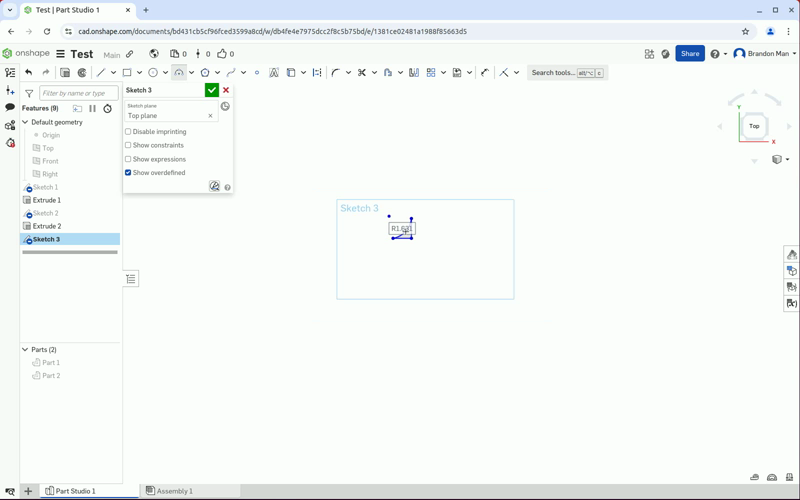
scroll(-6)
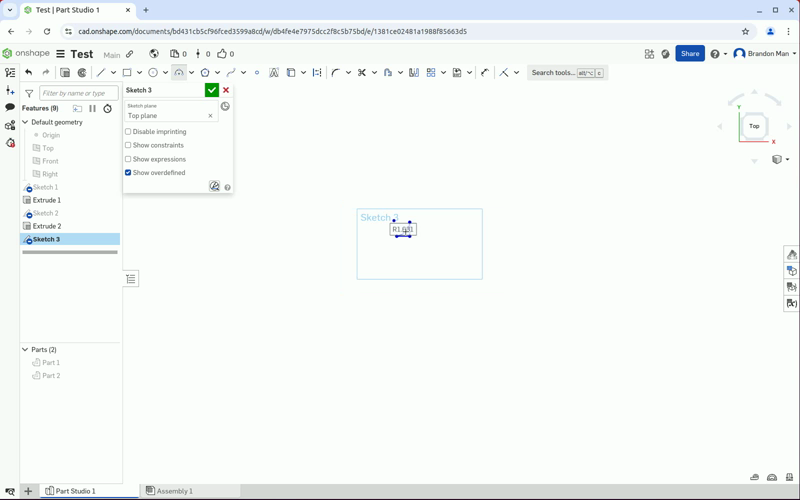
scroll(-6)
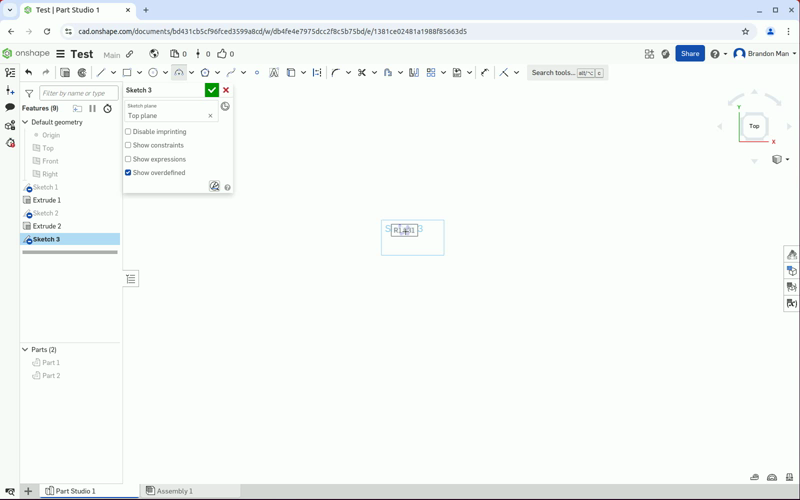
key_up(shift)
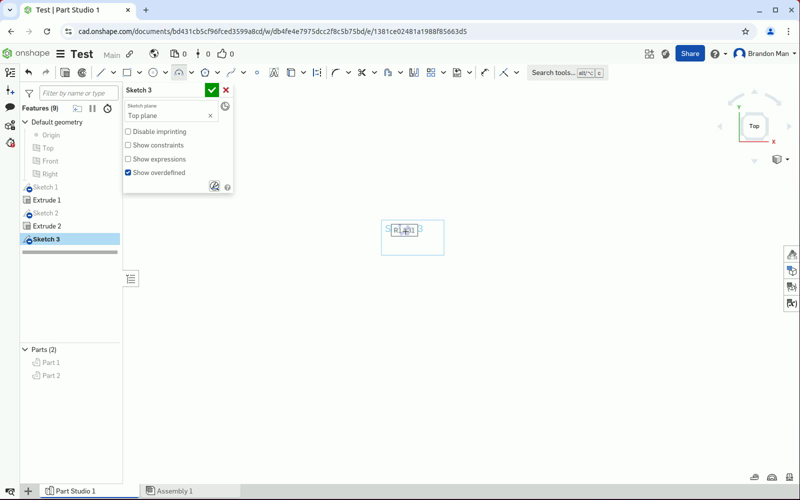
key(esc)
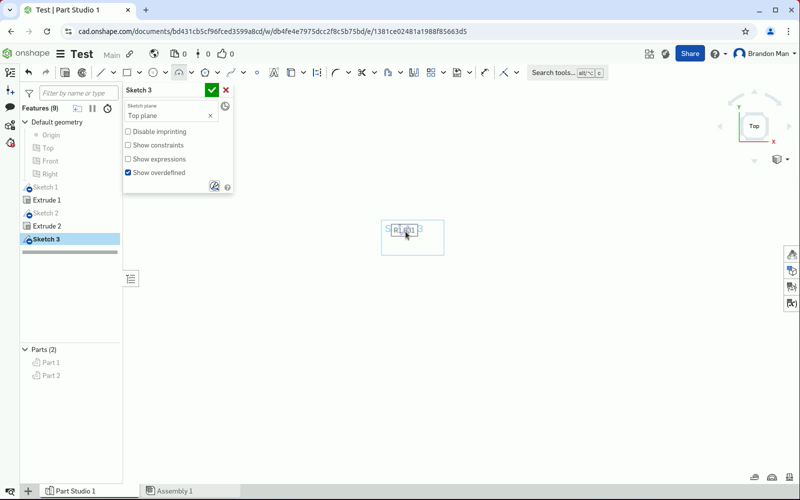
mouse_move(404, 232)
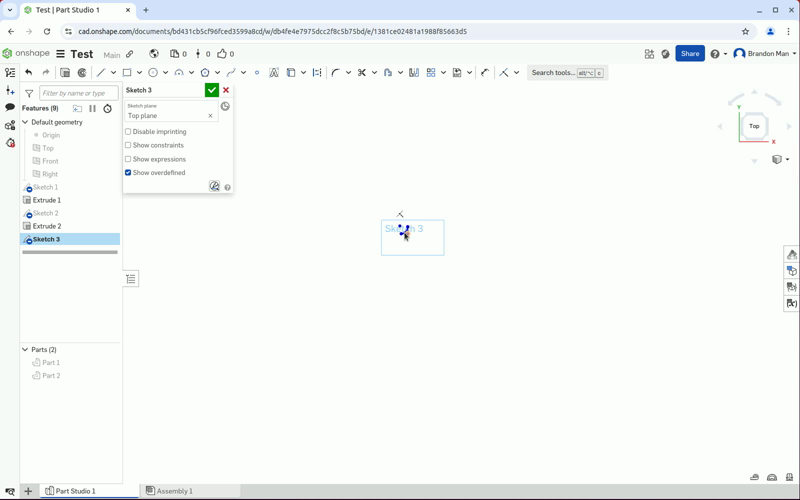
scroll(6)
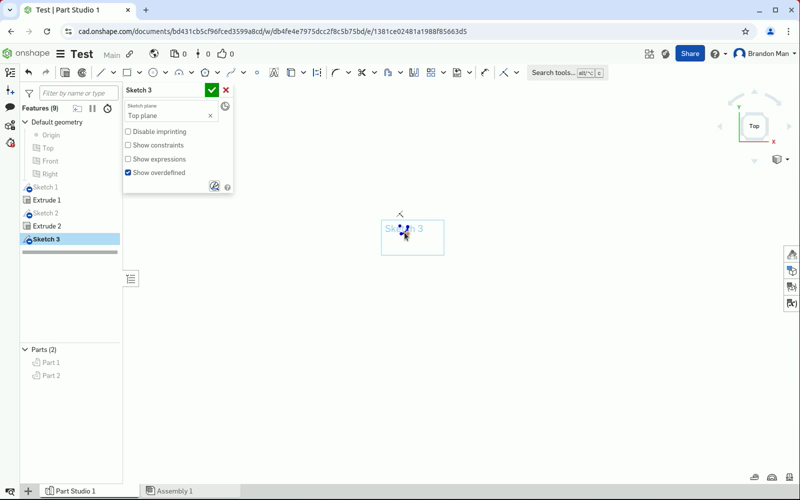
scroll(6)
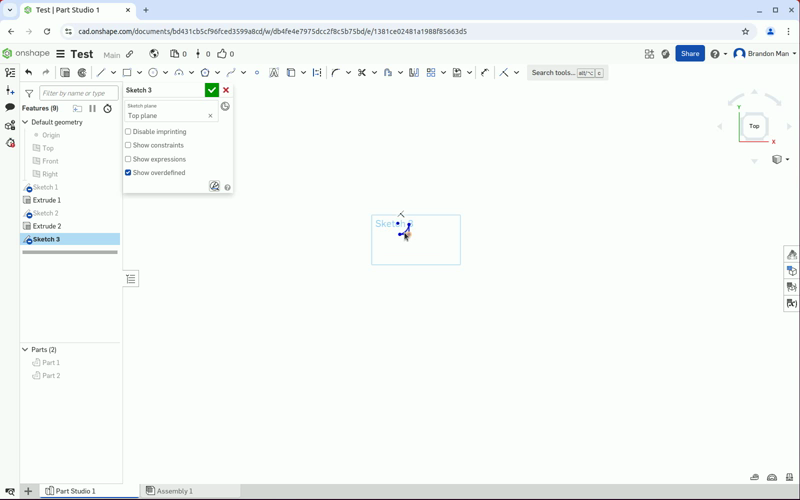
scroll(6)
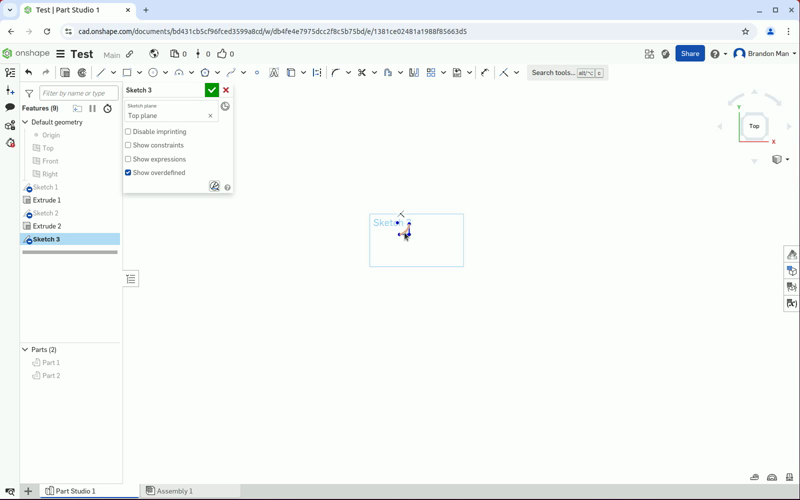
scroll(6)
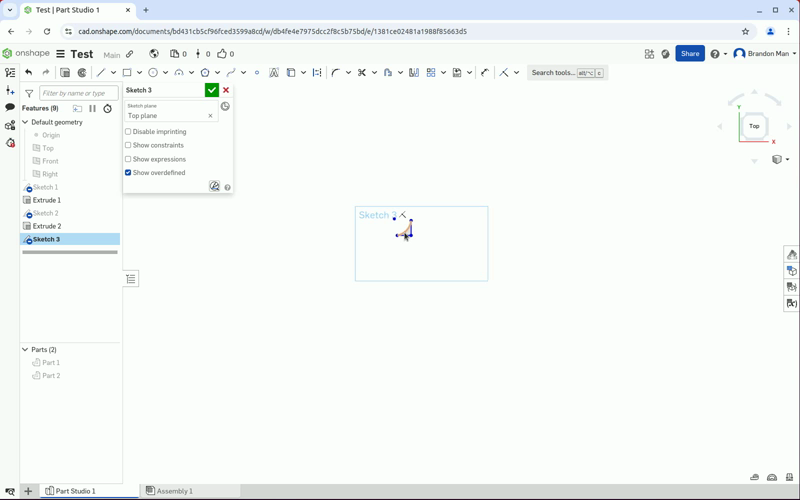
scroll(6)
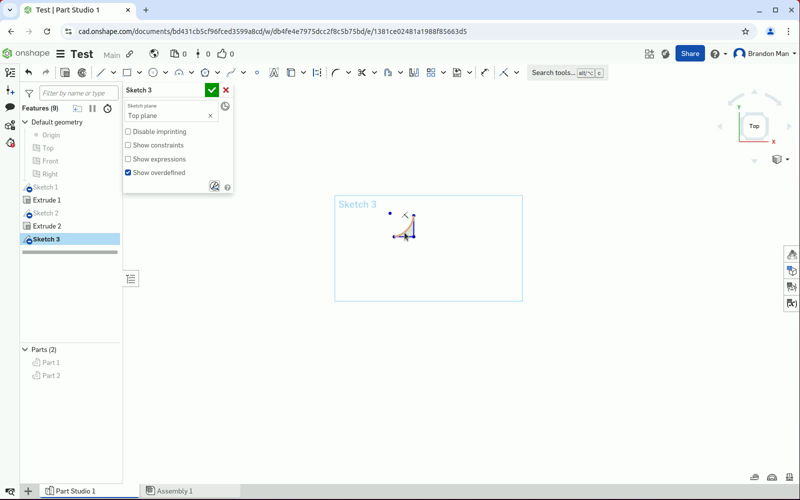
scroll(6)
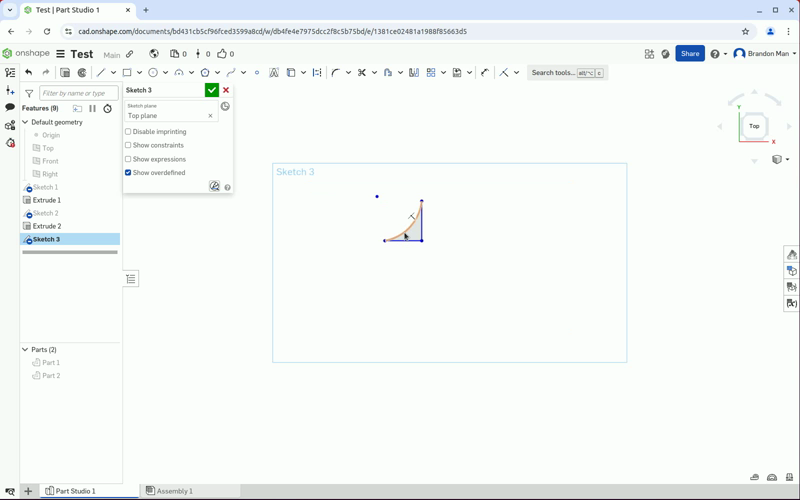
scroll(6)
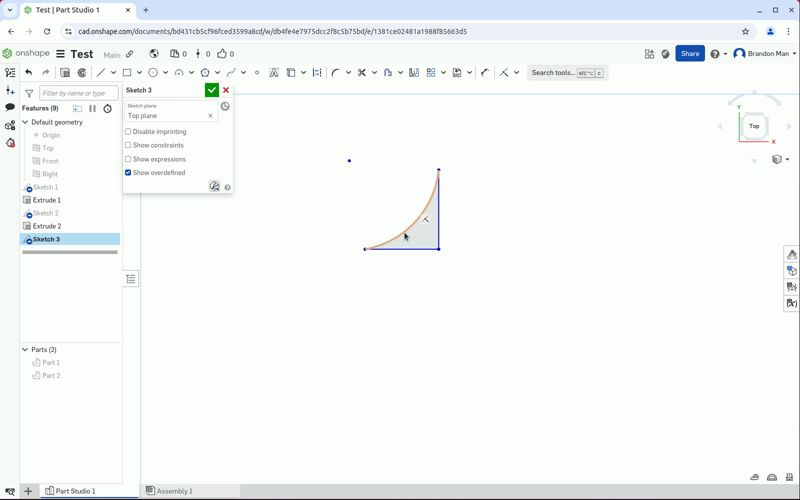
click(404, 232)
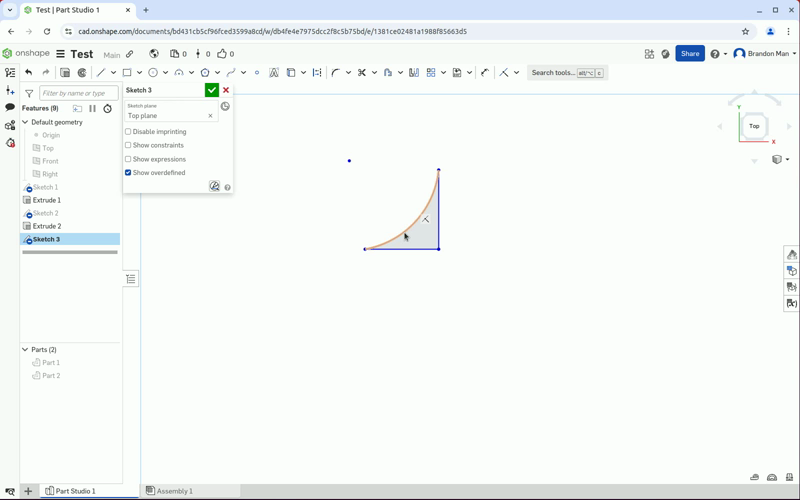
scroll(-6)
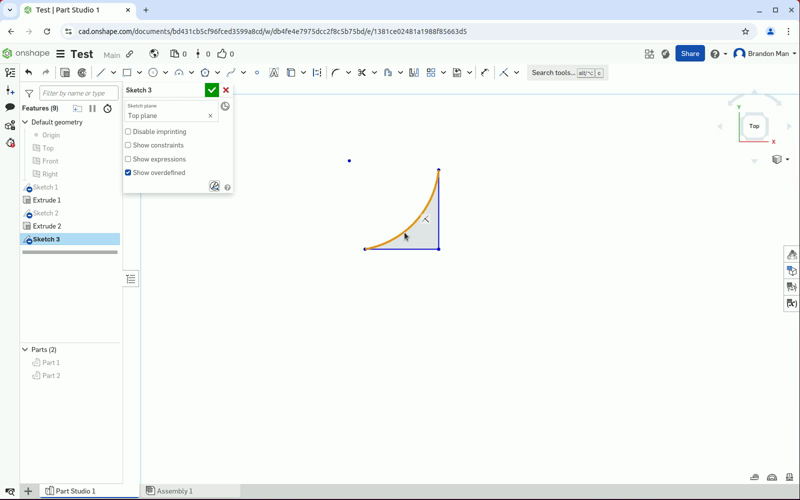
scroll(-6)
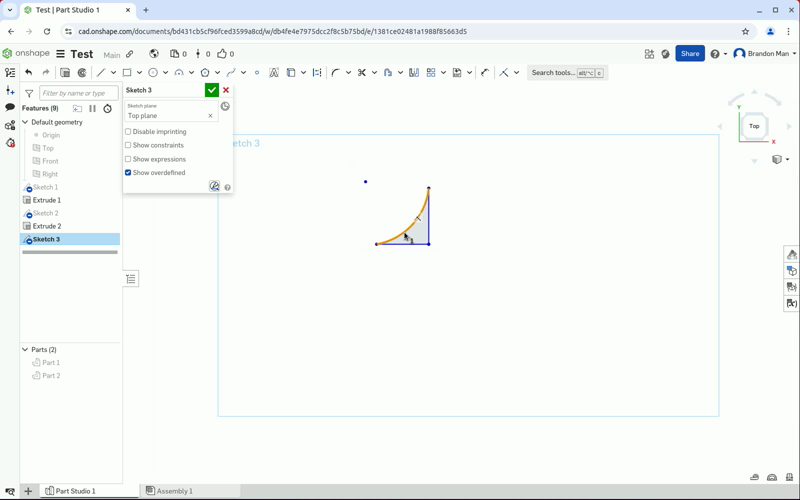
scroll(-6)
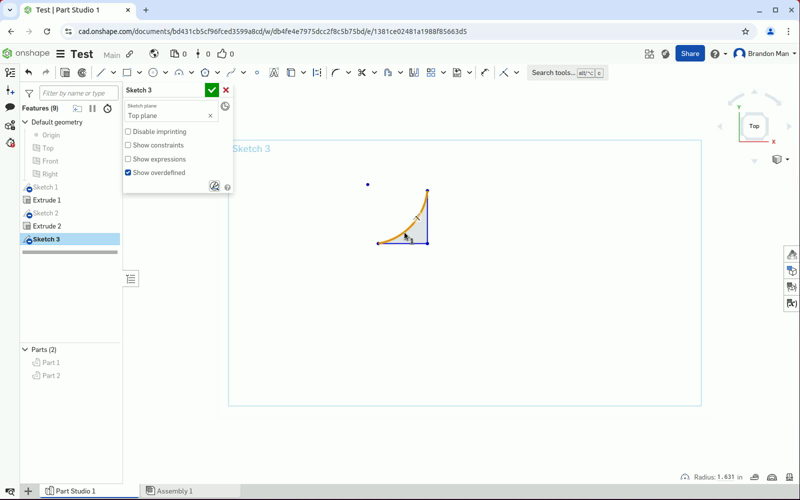
scroll(-6)
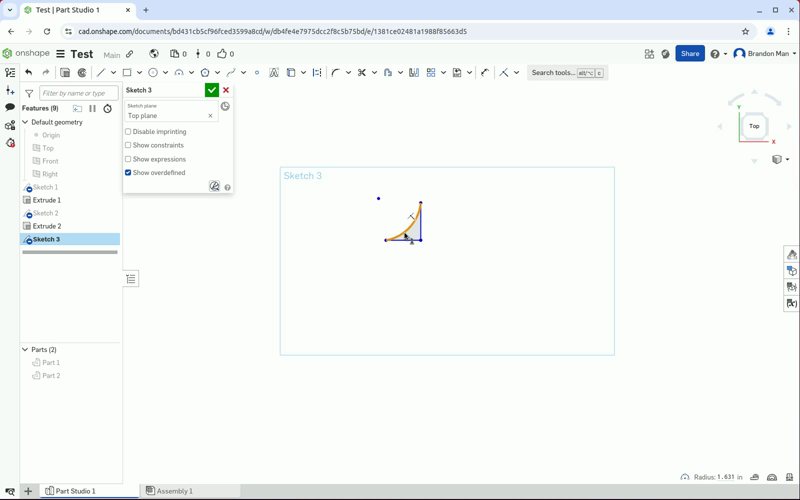
scroll(-6)
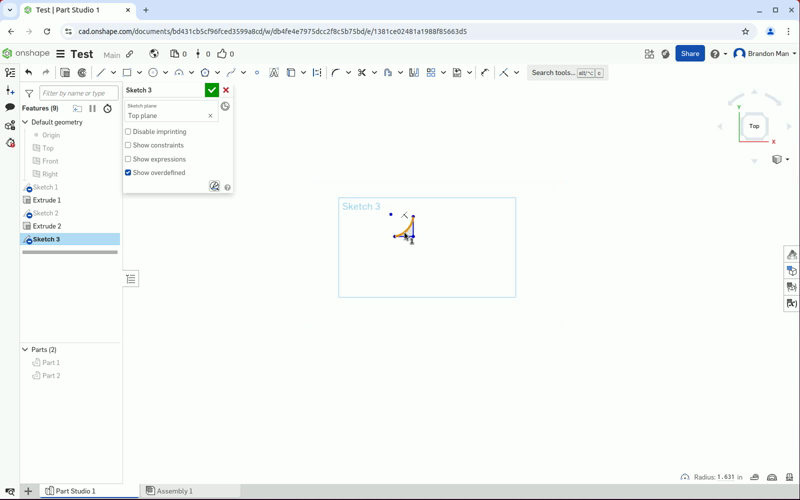
scroll(-6)
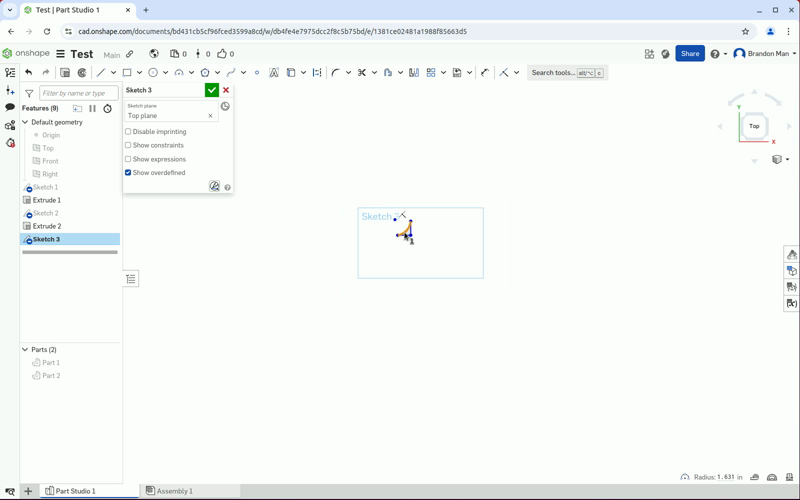
scroll(-6)
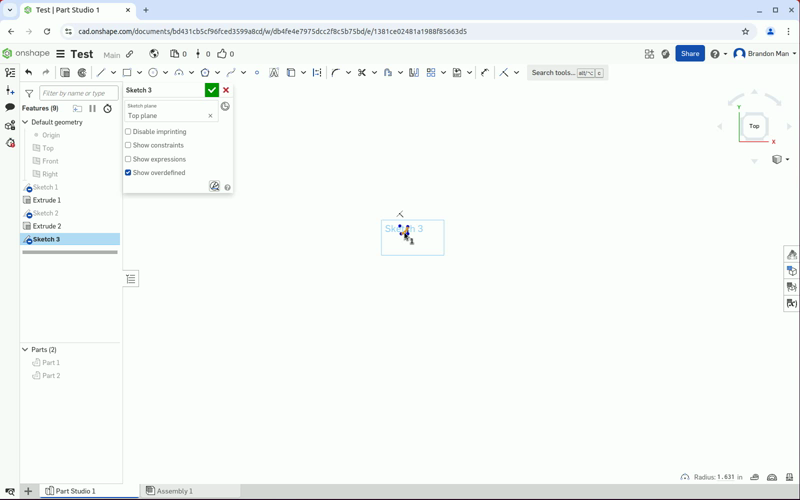
mouse_move(73, 352)
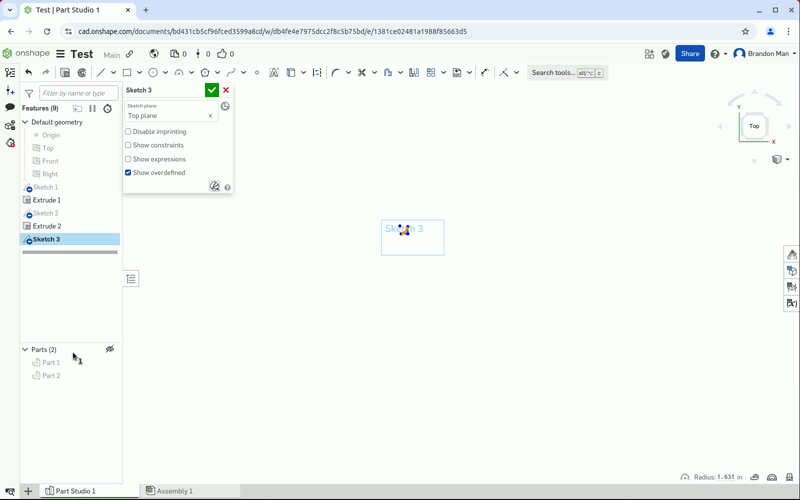
key(shift+y)
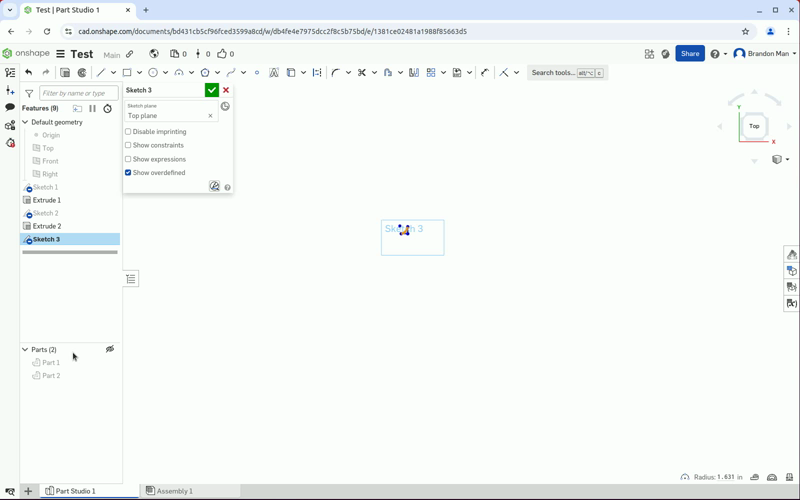
key(shift+e)
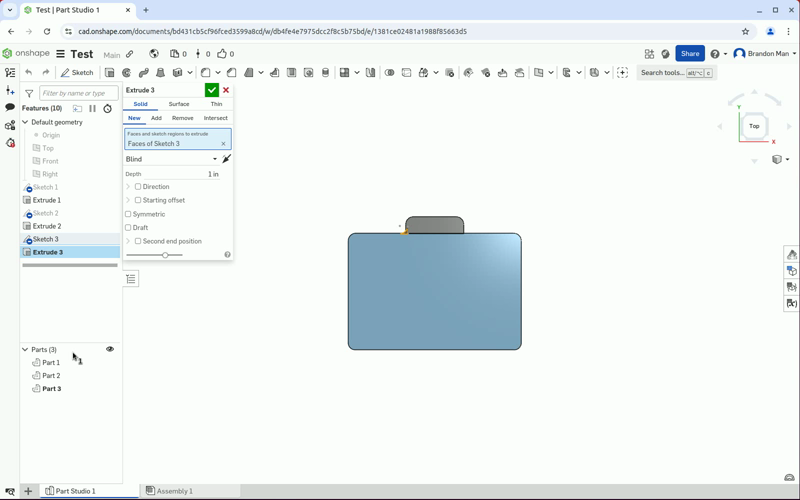
mouse_move(143, 106)
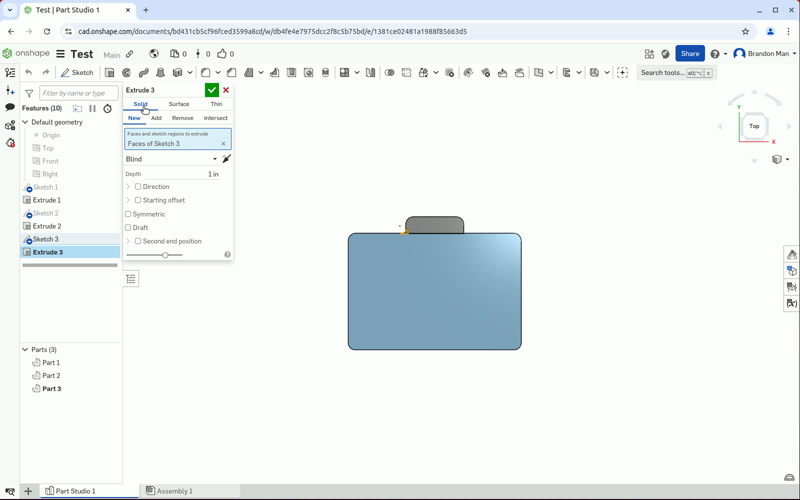
click(143, 106)
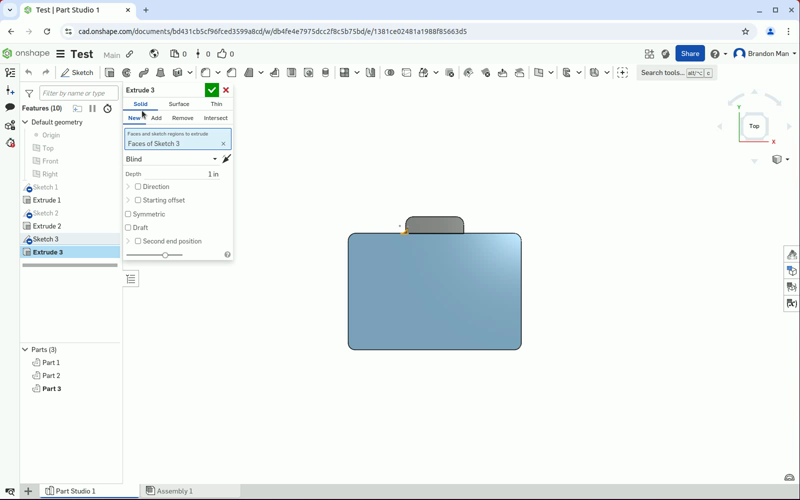
mouse_move(137, 120)
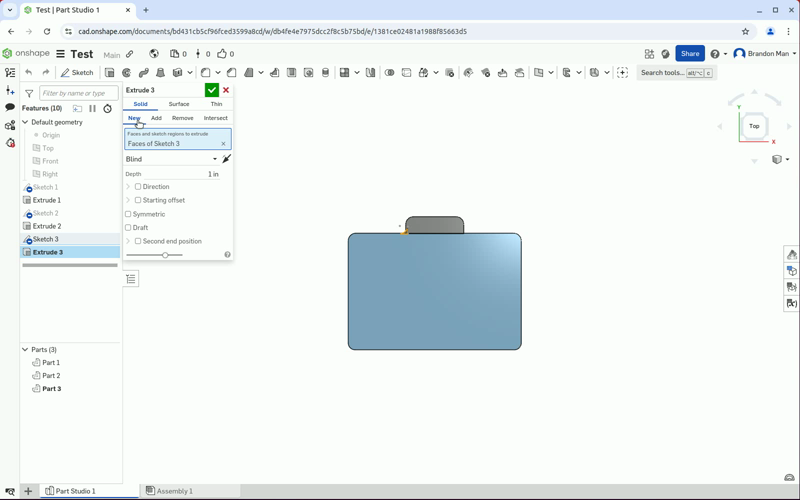
click(137, 120)
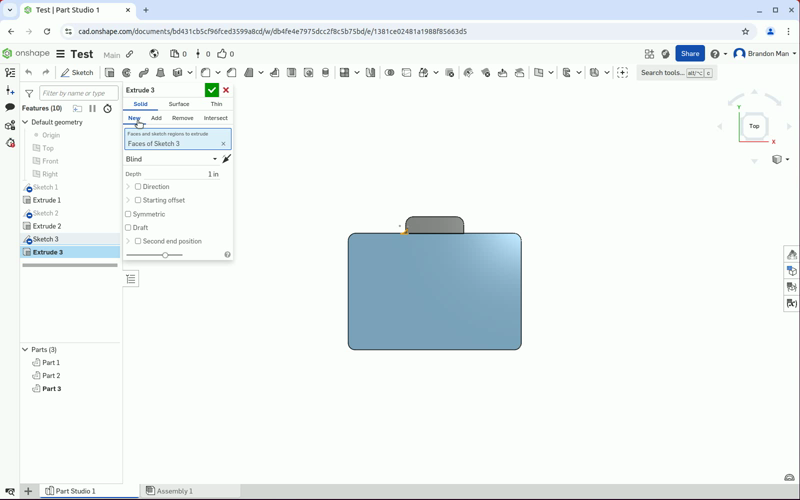
key(tab, 4)
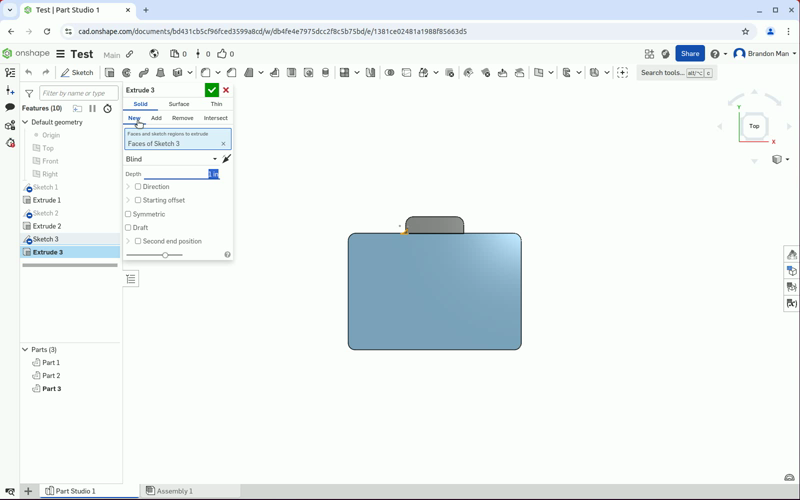
text(0.241)
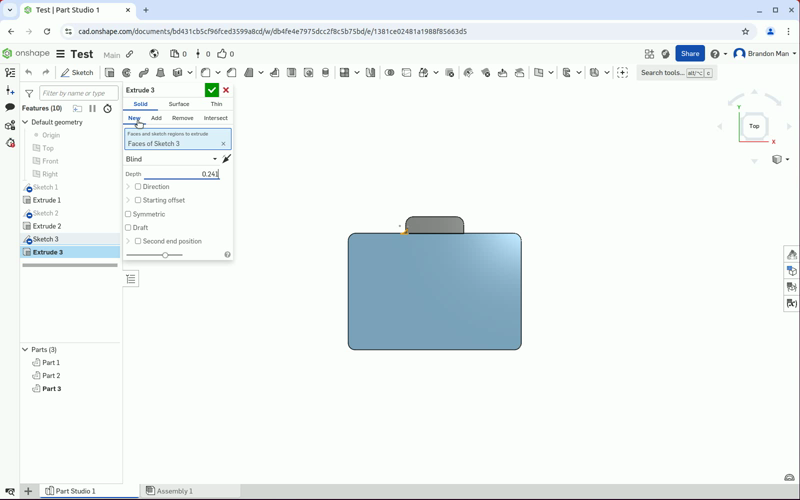
key(enter)
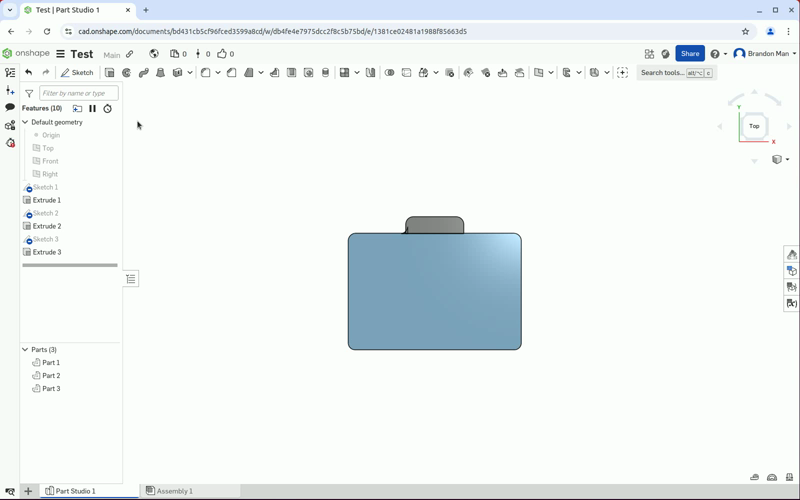
key(shift+h)
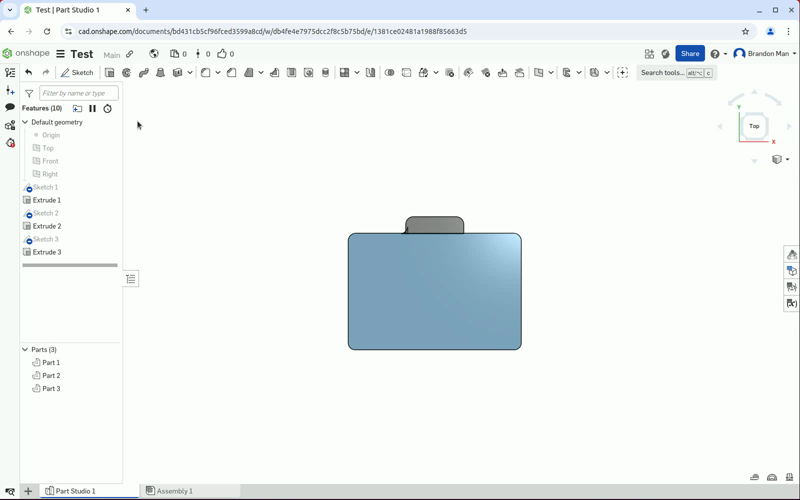
key(shift+h)
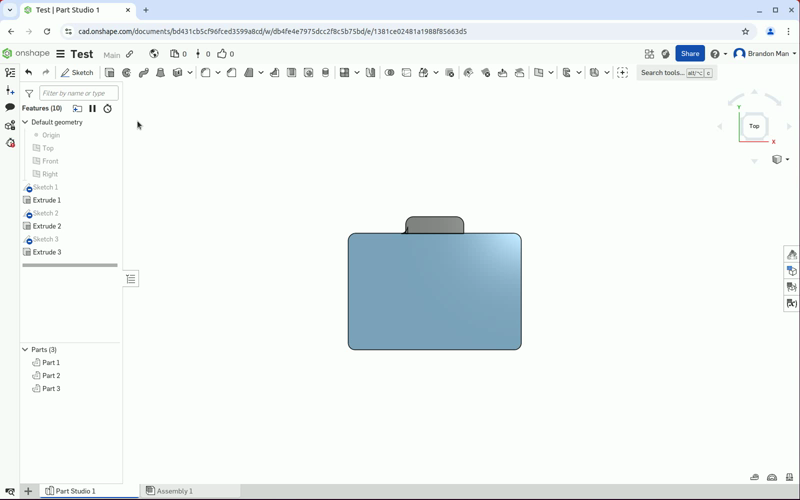
mouse_move(73, 189)
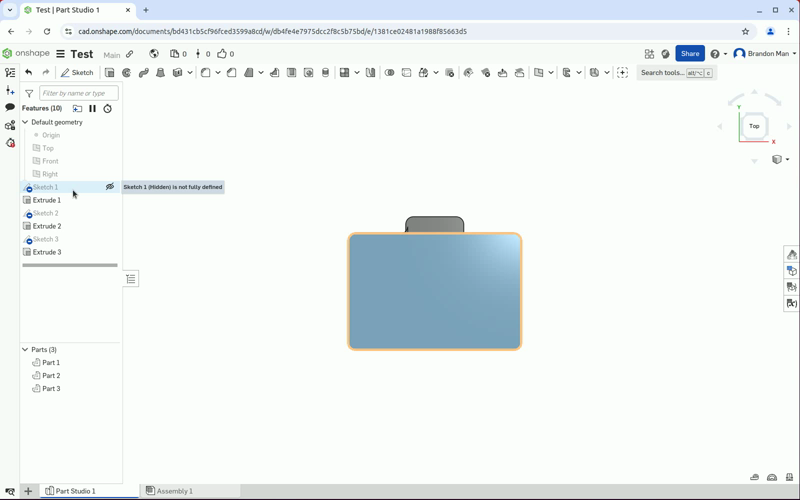
click(73, 189)
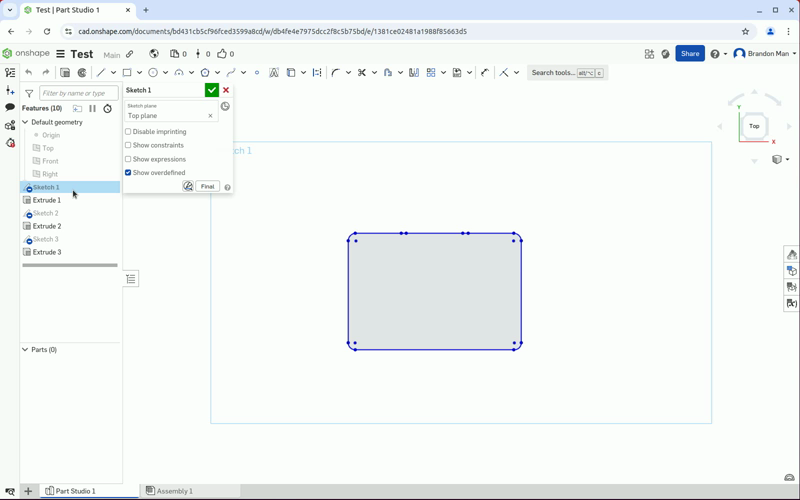
mouse_move(229, 92)
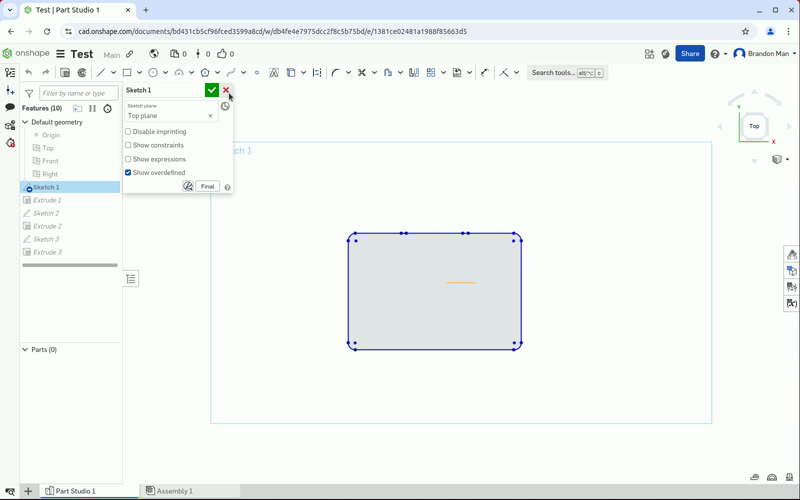
click(229, 92)
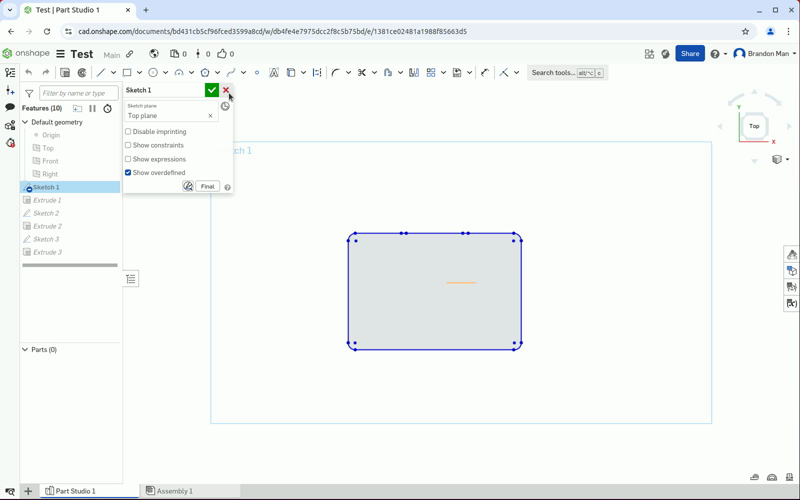
key(shift+s)
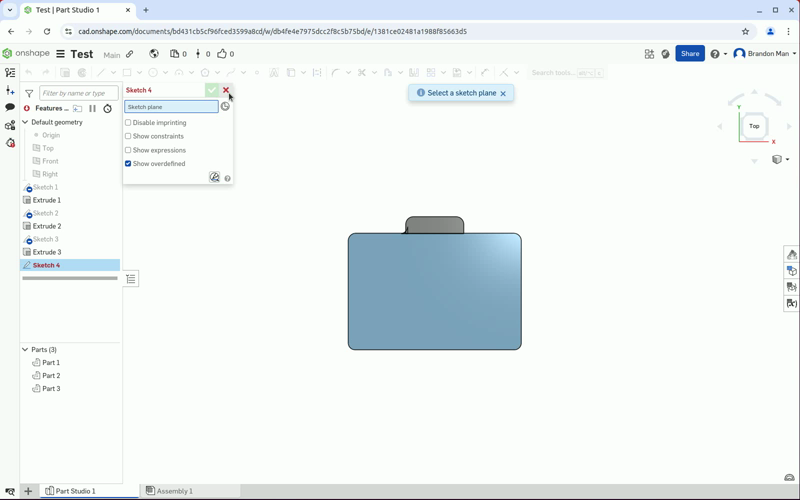
mouse_move(73, 150)
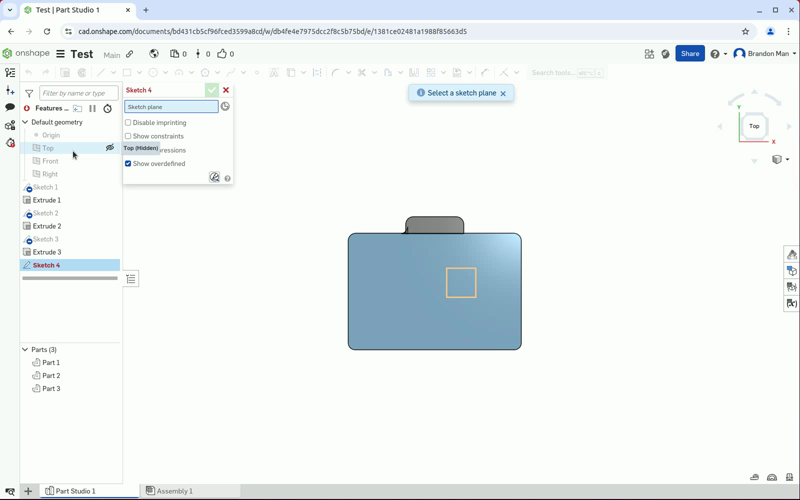
click(73, 150)
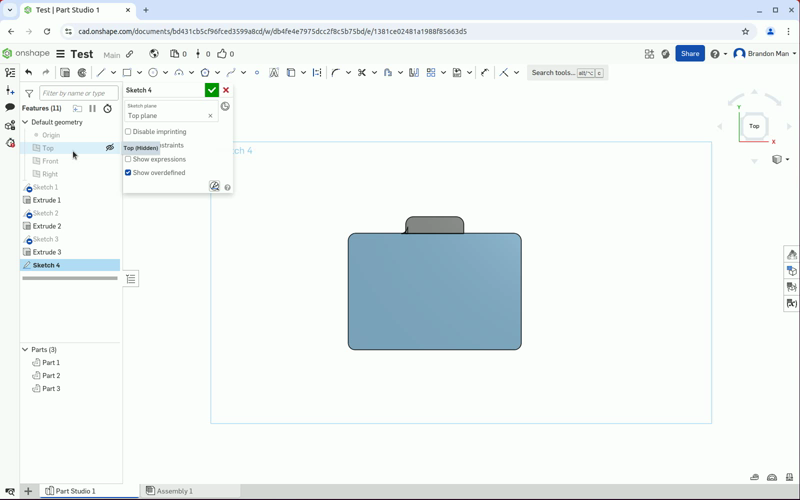
mouse_move(73, 352)
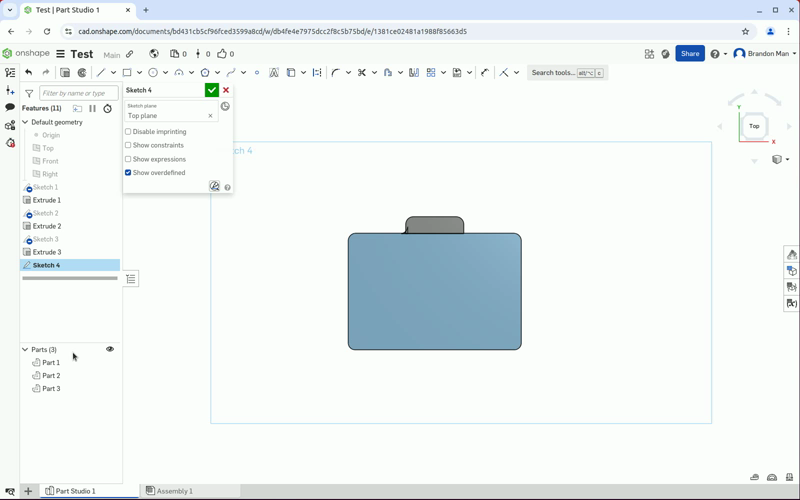
key(y)
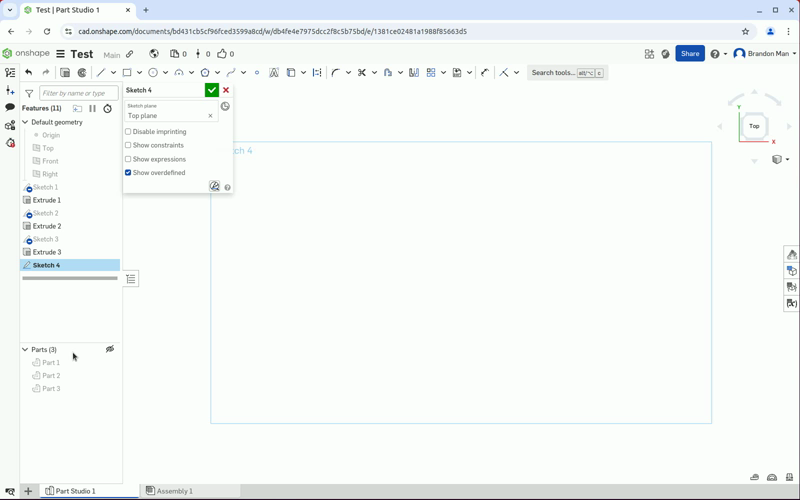
key(l)
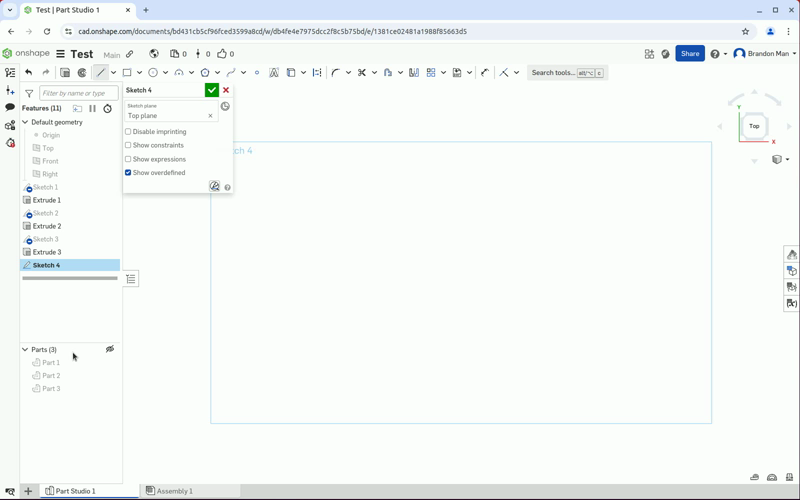
key_down(shift)
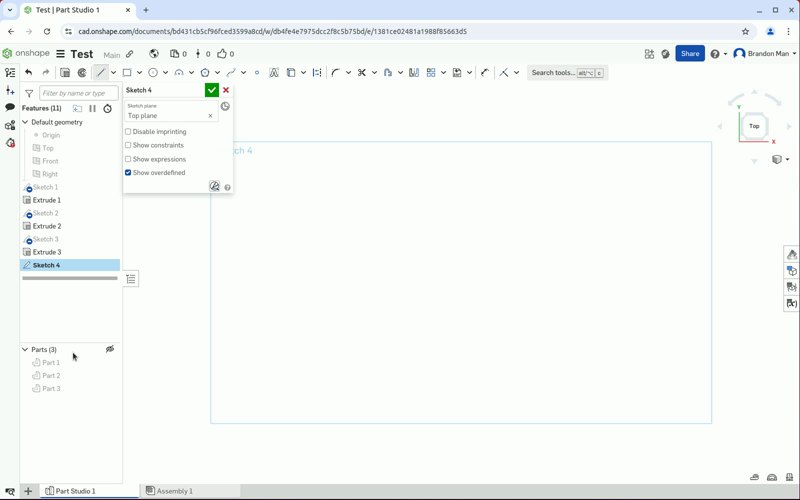
mouse_move(463, 233)
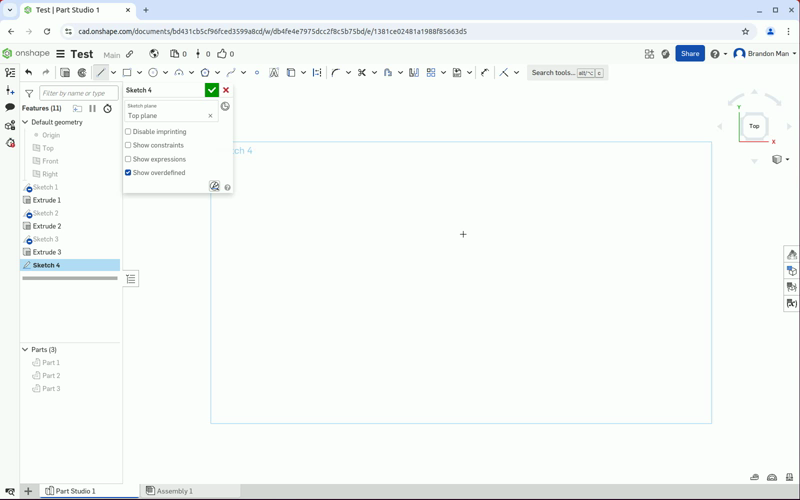
click(463, 233)
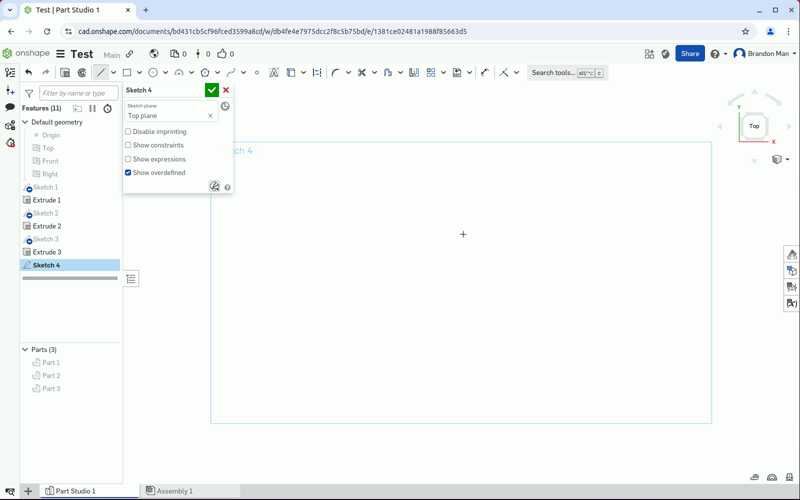
key_up(shift)
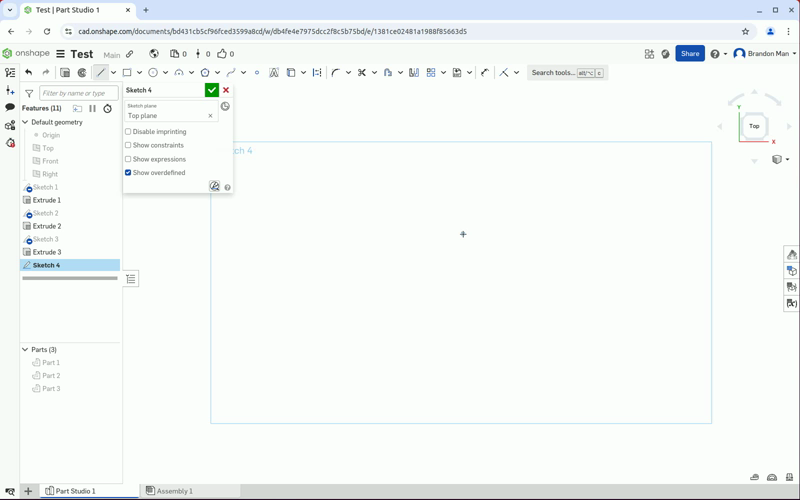
key_down(shift)
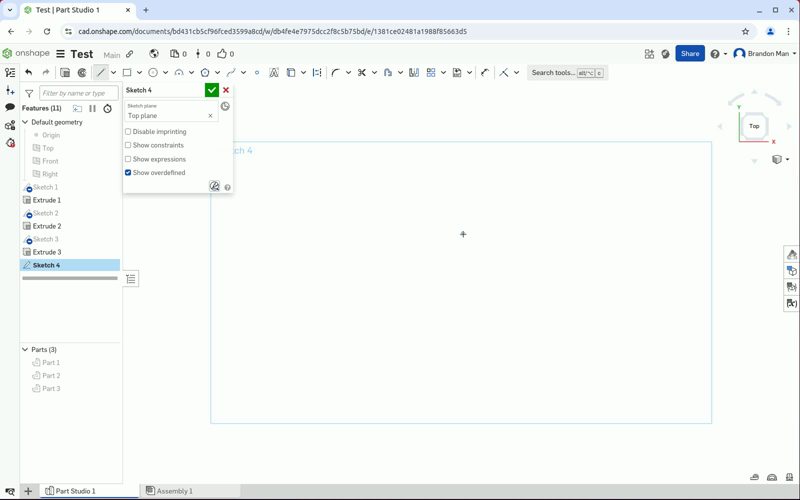
mouse_move(493, 233)
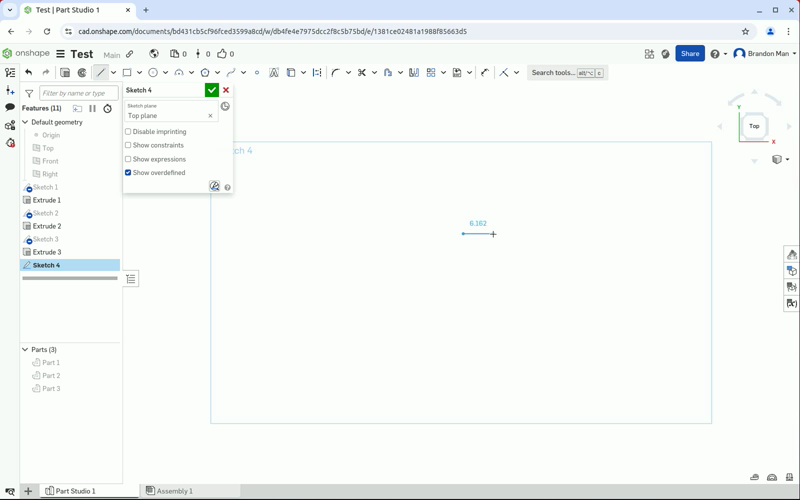
mouse_move(470, 233)
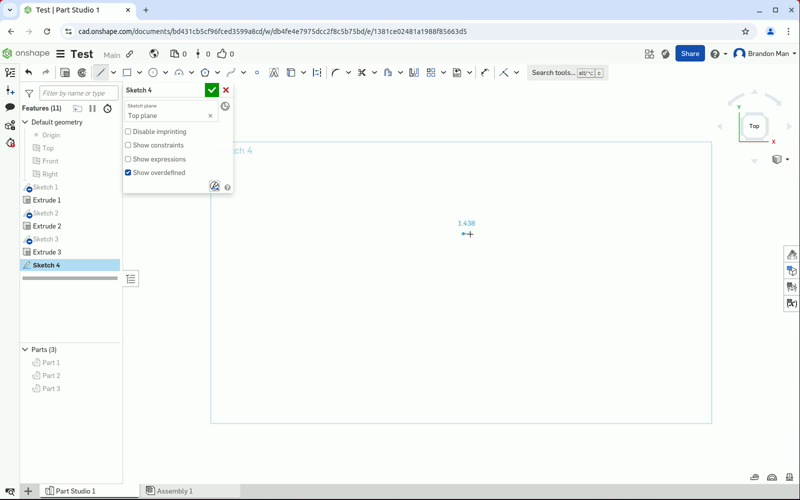
scroll(6)
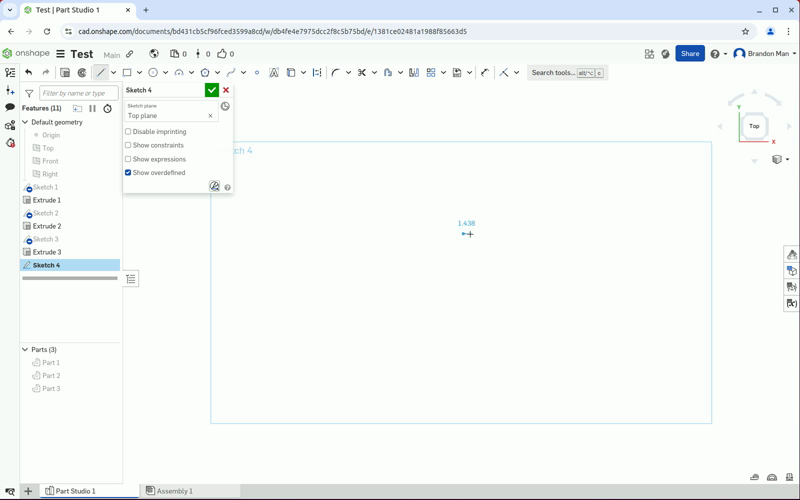
scroll(6)
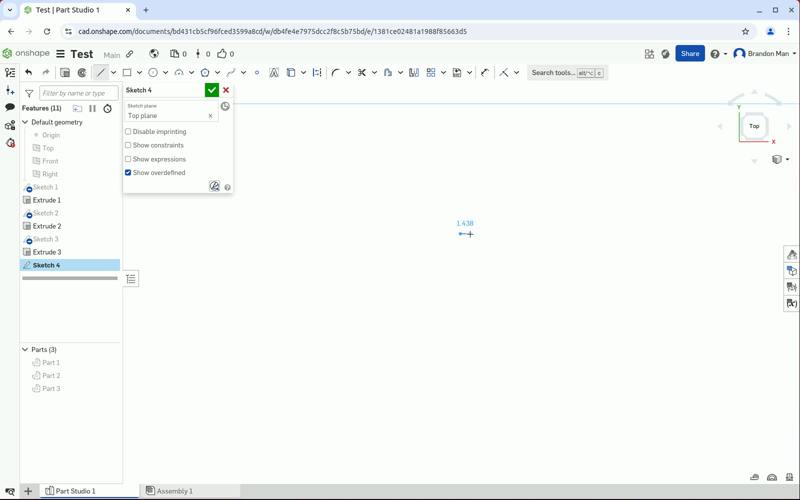
scroll(6)
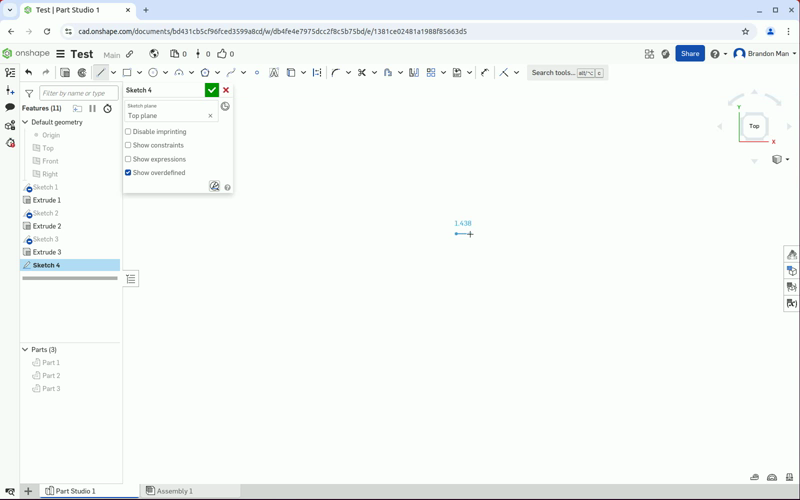
scroll(6)
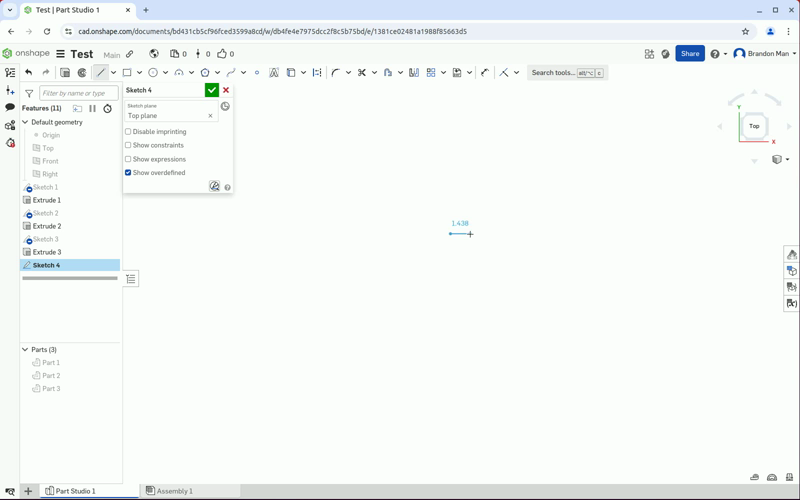
scroll(6)
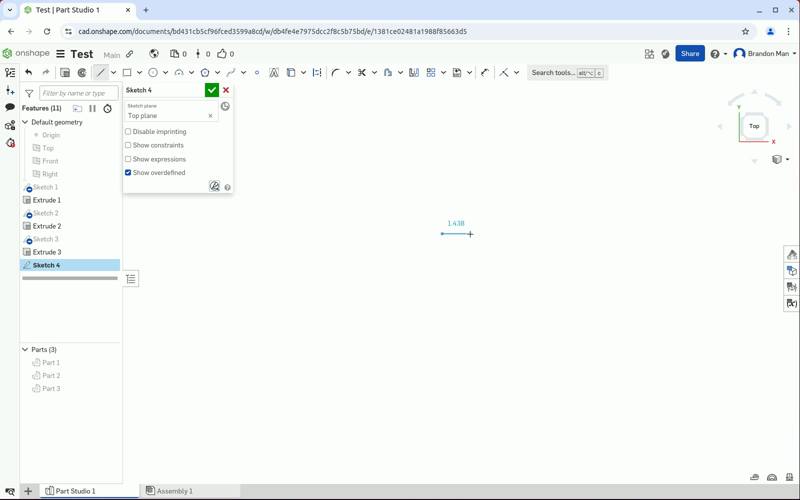
scroll(6)
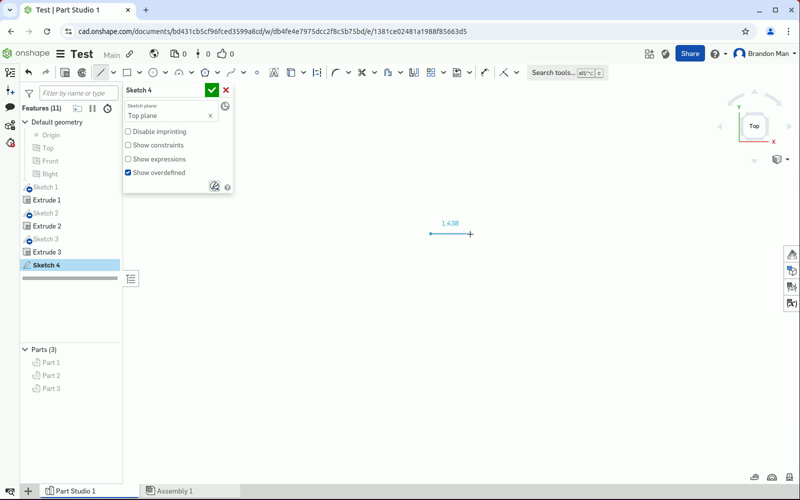
scroll(6)
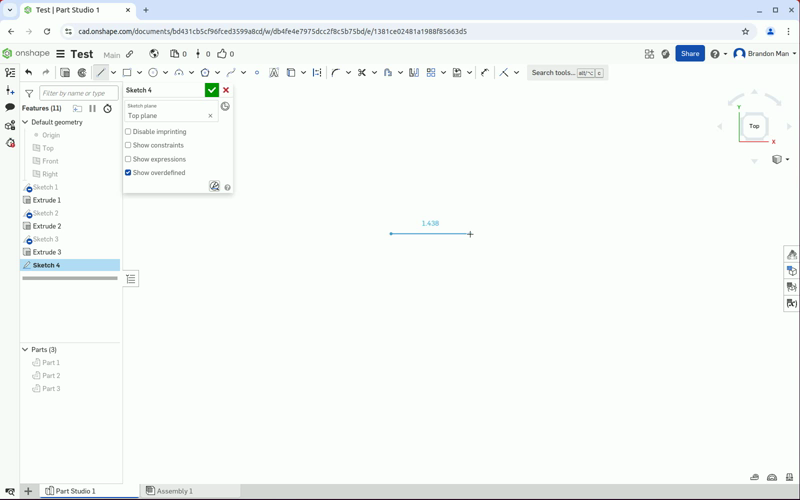
click(470, 233)
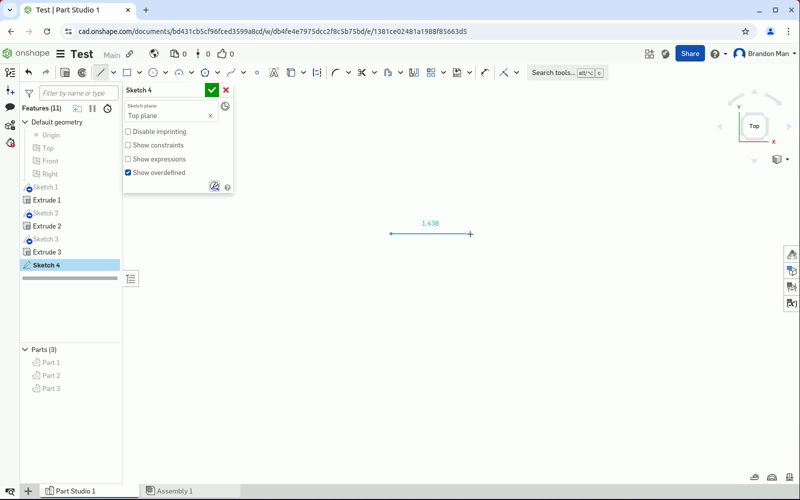
scroll(-6)
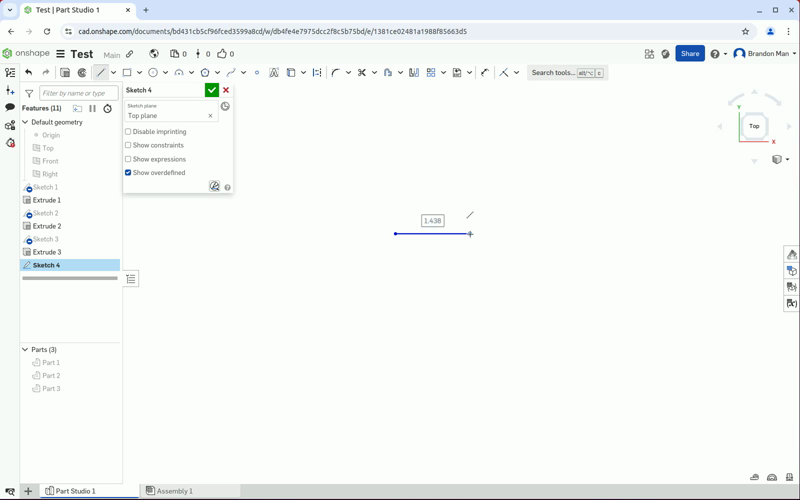
scroll(-6)
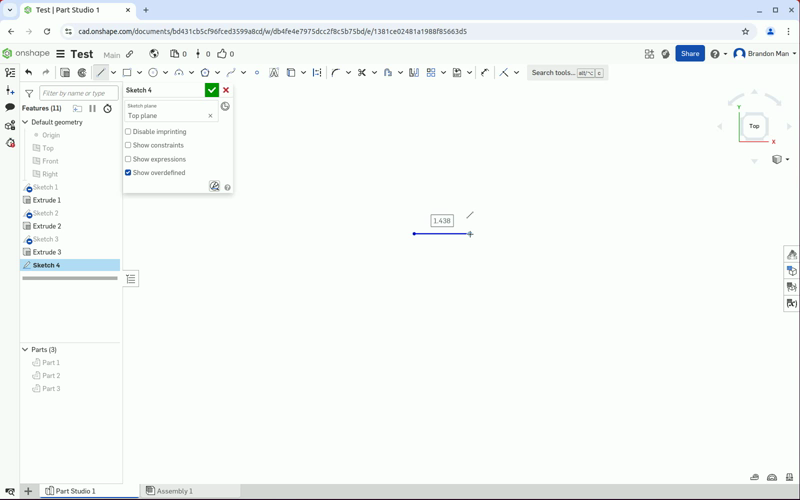
scroll(-6)
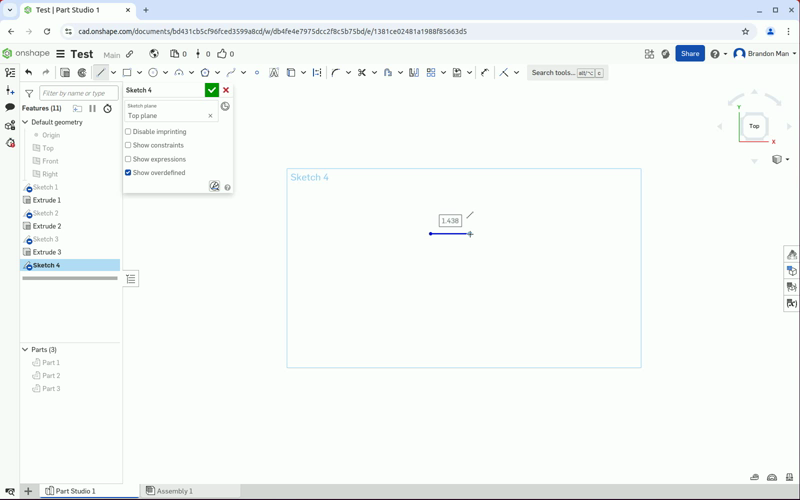
scroll(-6)
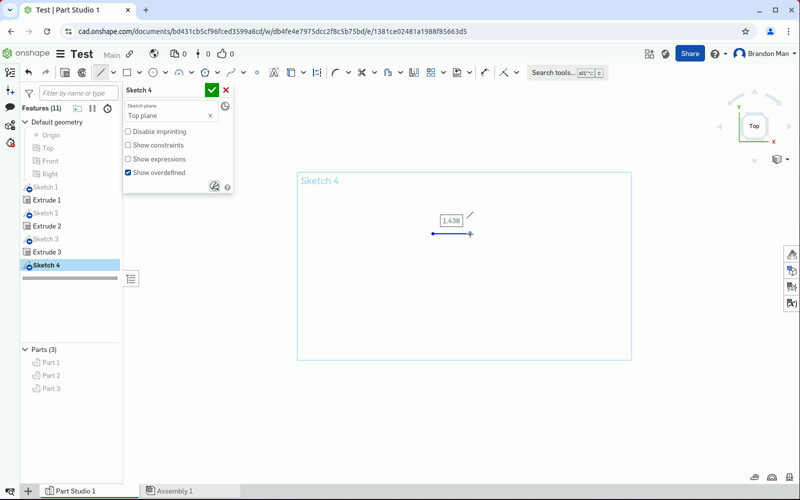
scroll(-6)
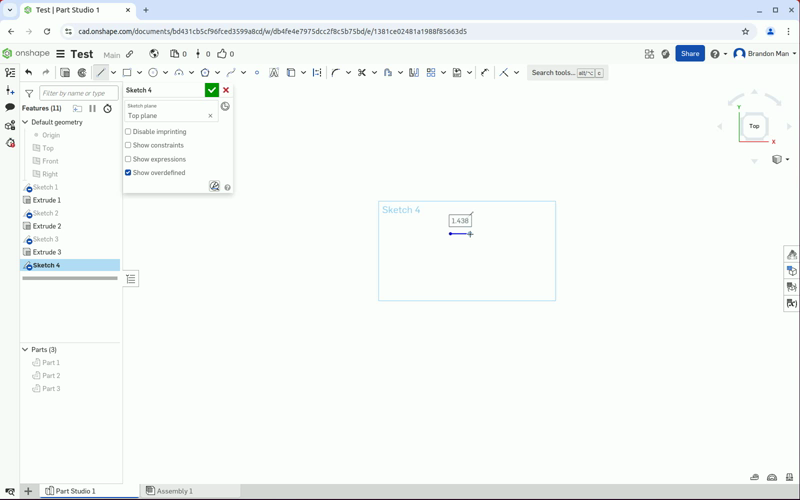
scroll(-6)
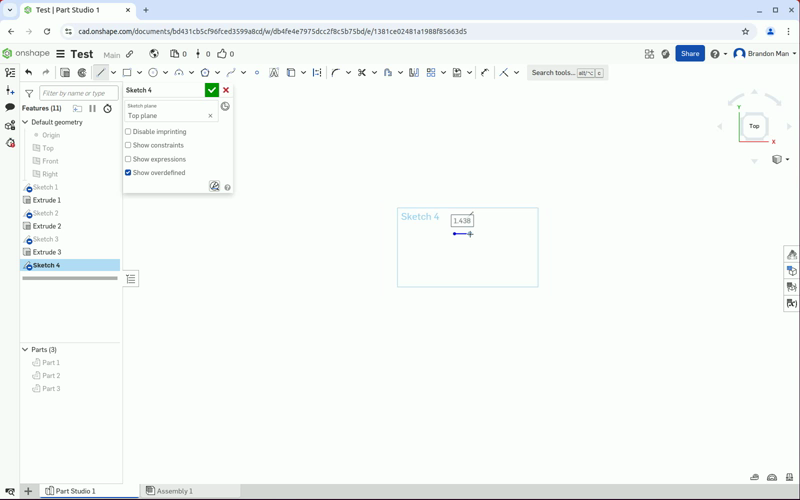
scroll(-6)
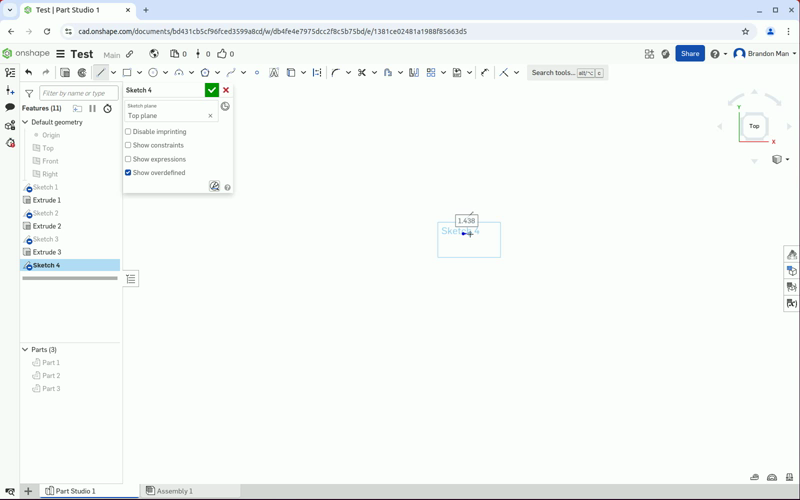
key_up(shift)
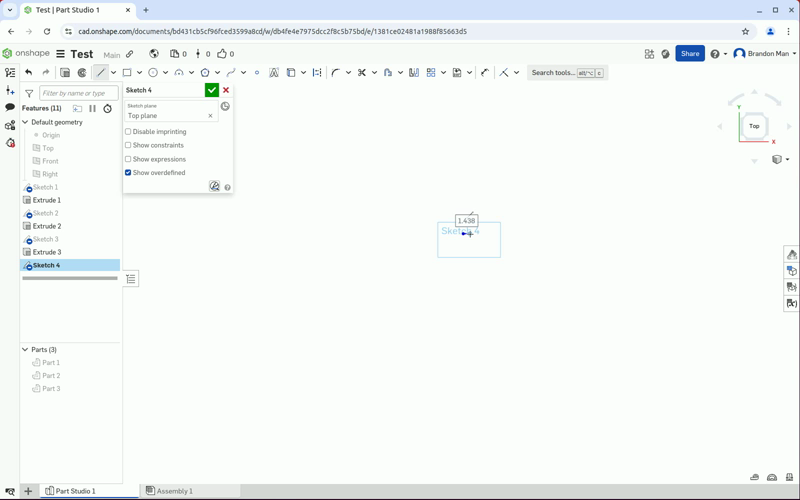
key(esc)
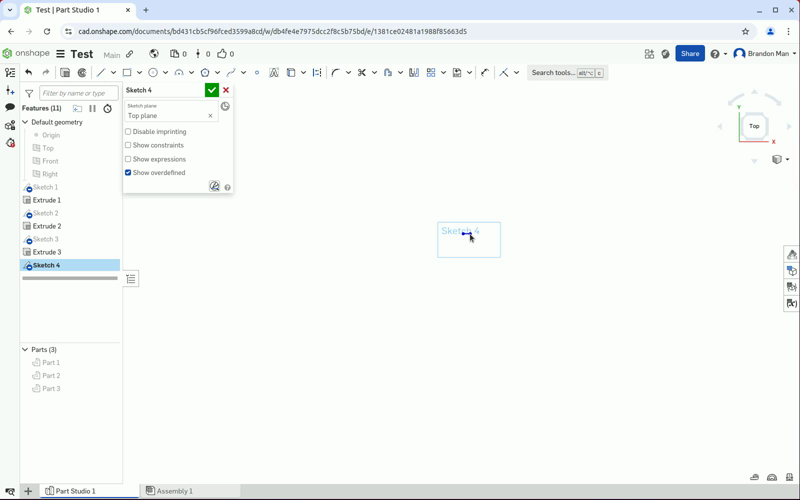
key(a)
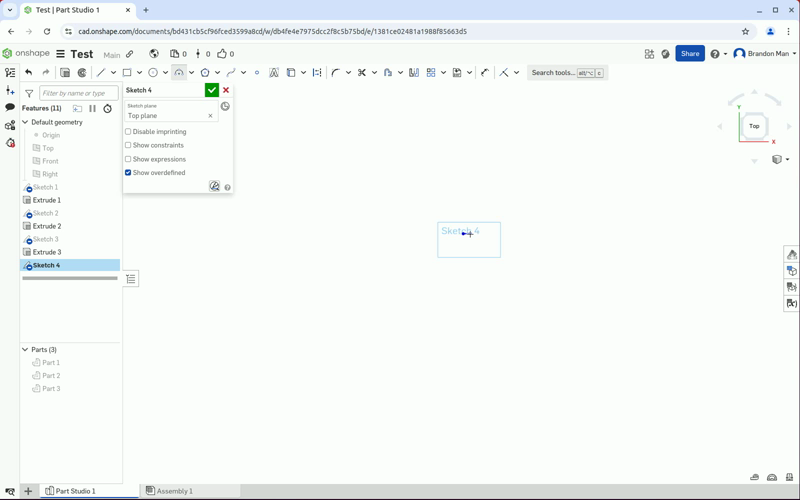
mouse_move(470, 233)
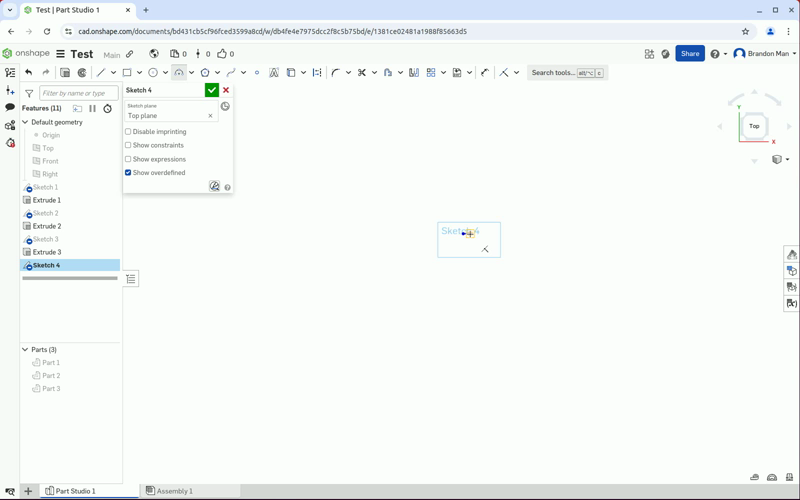
click(470, 233)
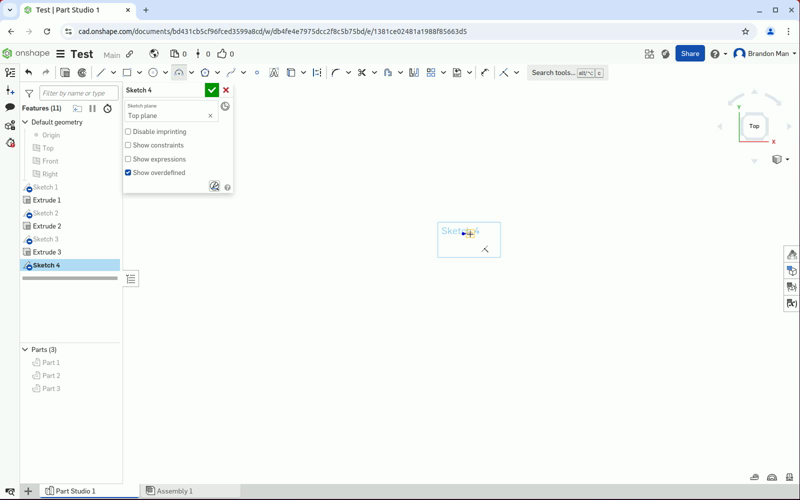
key_down(shift)
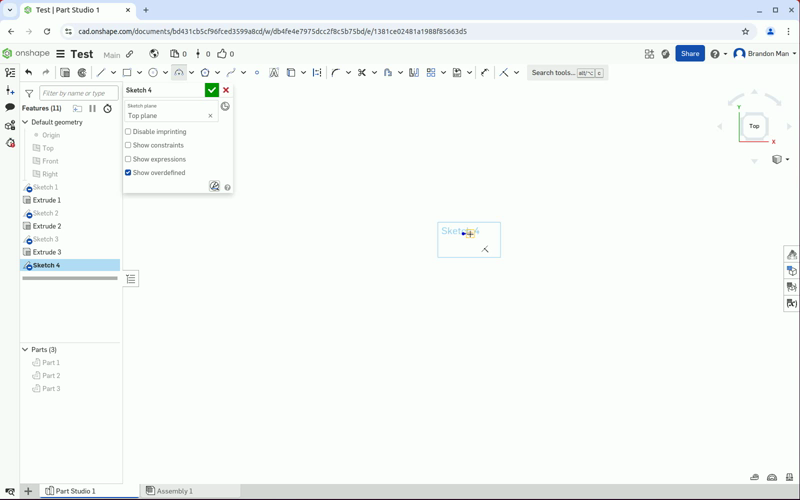
mouse_move(463, 226)
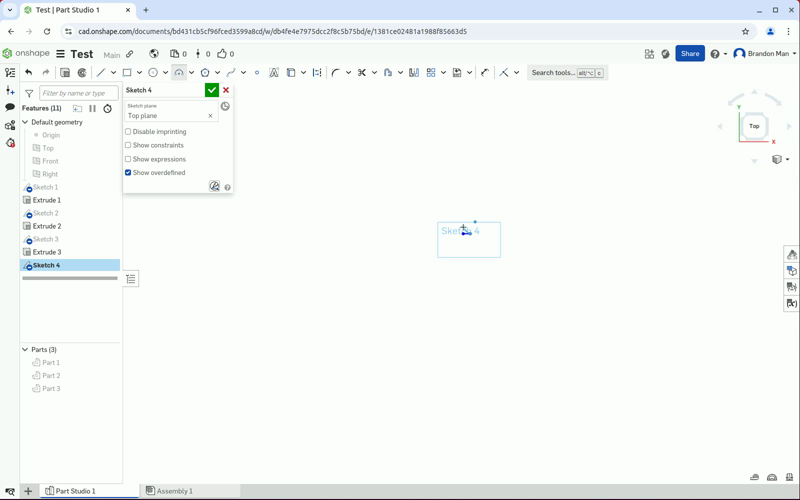
click(463, 226)
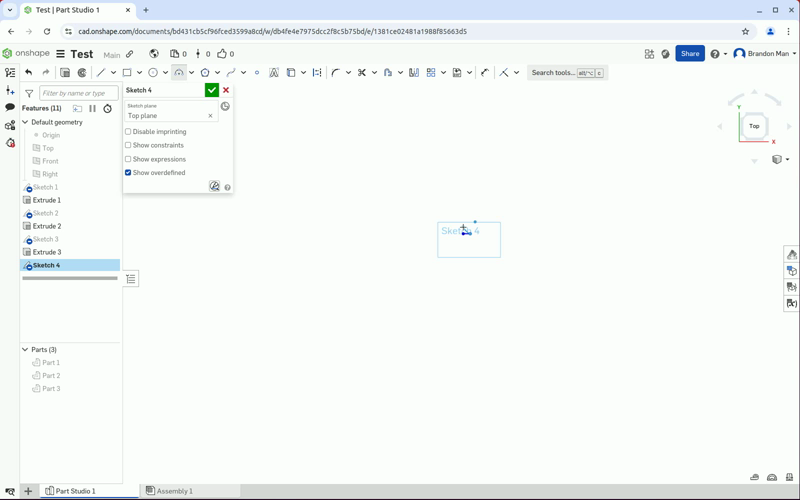
mouse_move(465, 231)
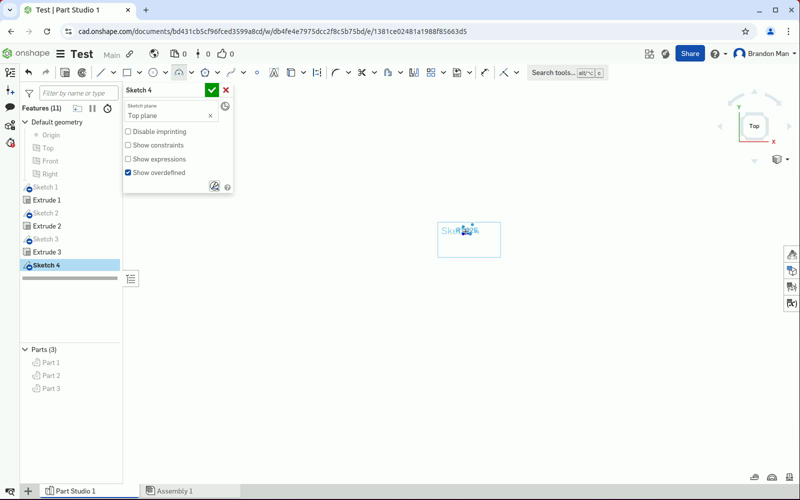
scroll(6)
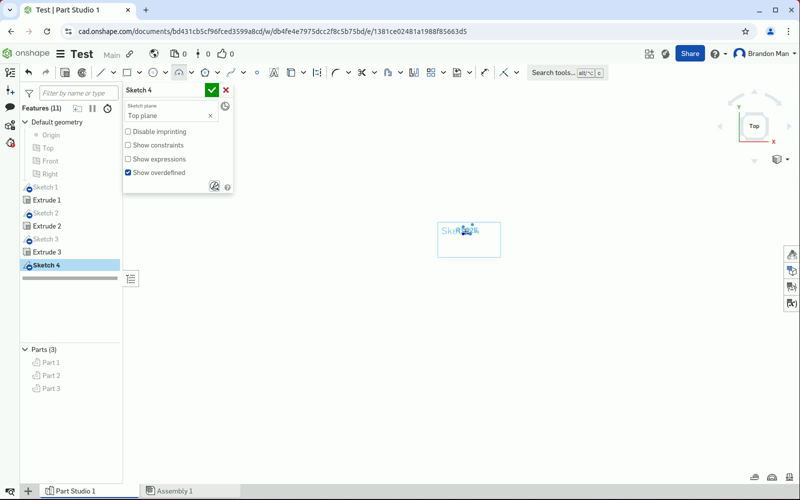
scroll(6)
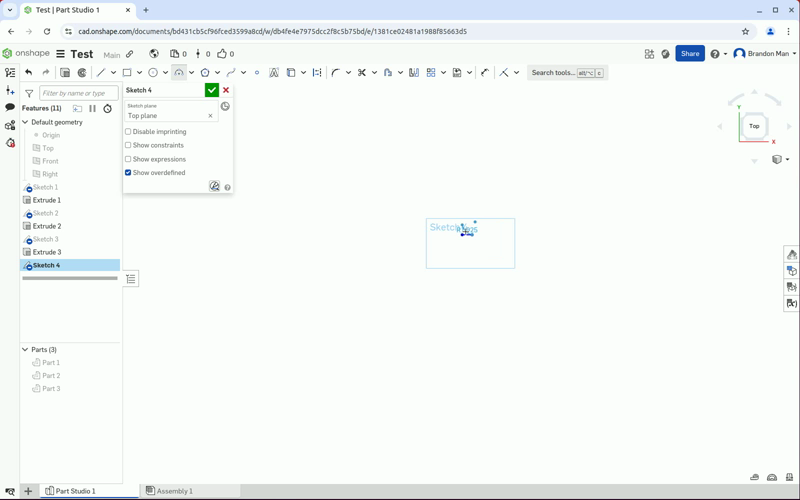
scroll(6)
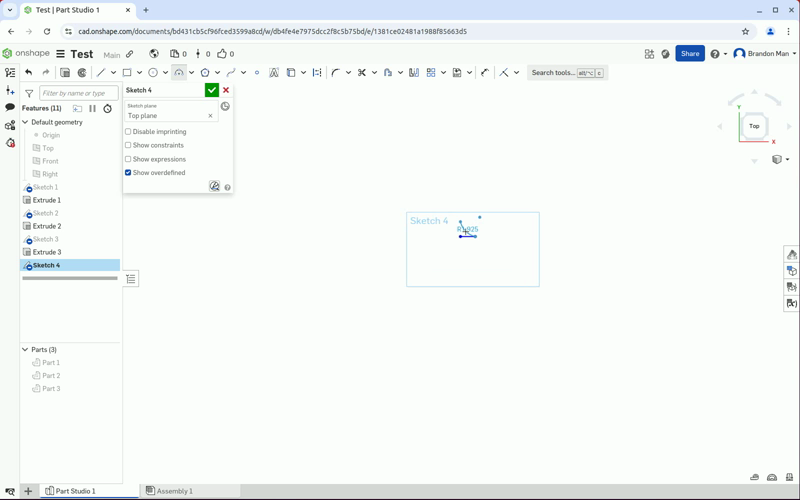
scroll(6)
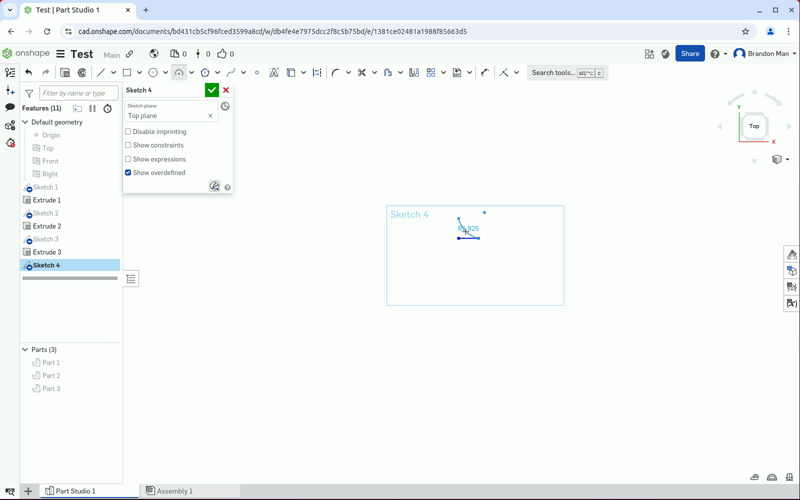
scroll(6)
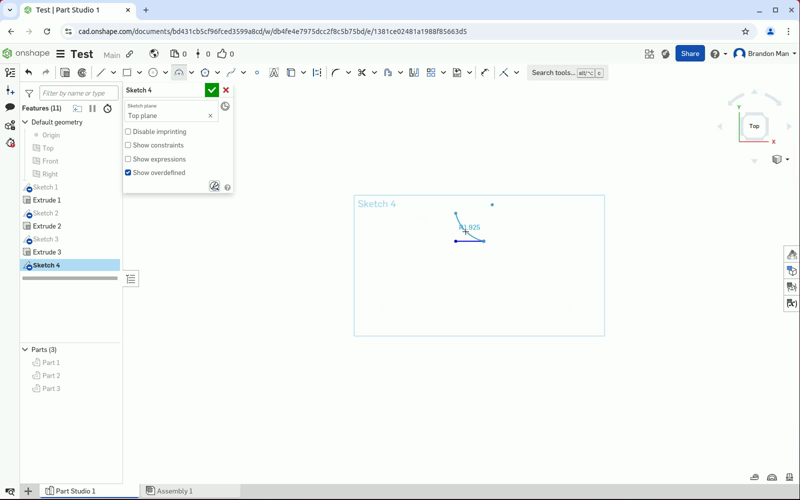
scroll(6)
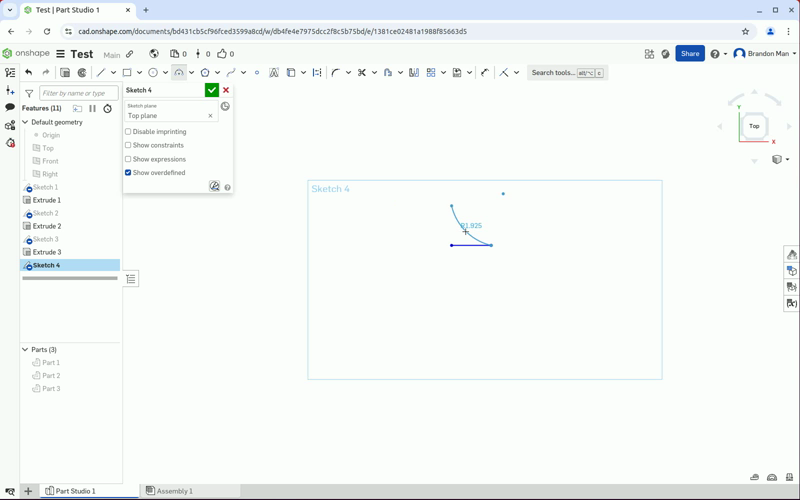
scroll(6)
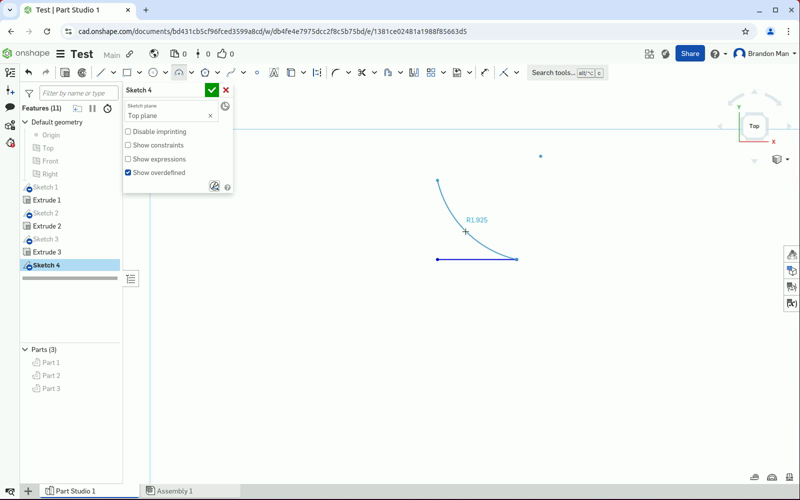
click(465, 231)
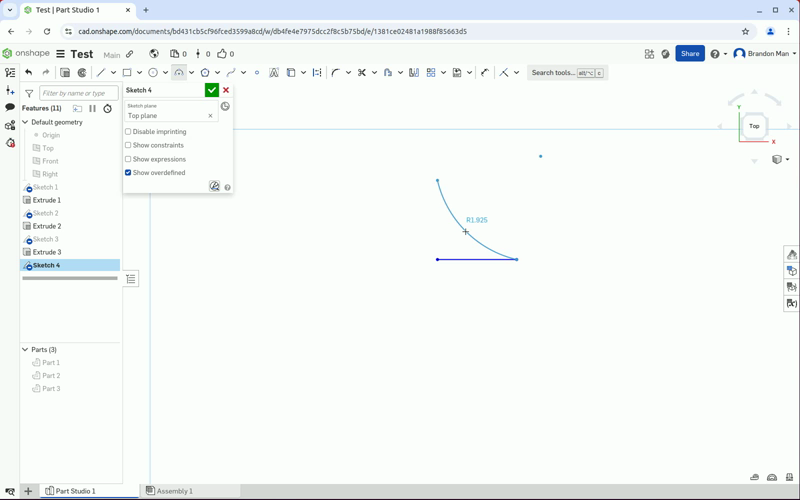
scroll(-6)
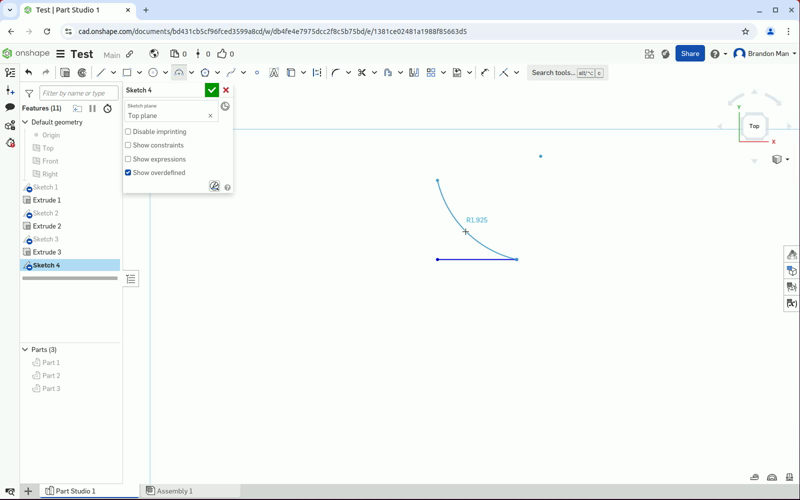
scroll(-6)
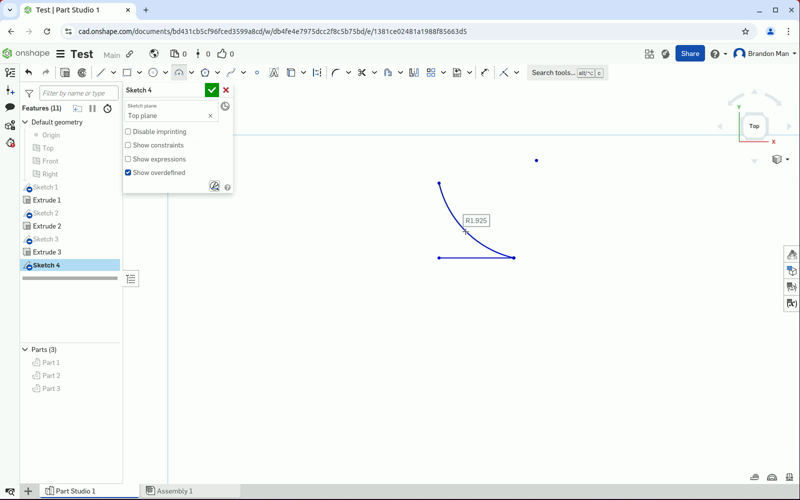
scroll(-6)
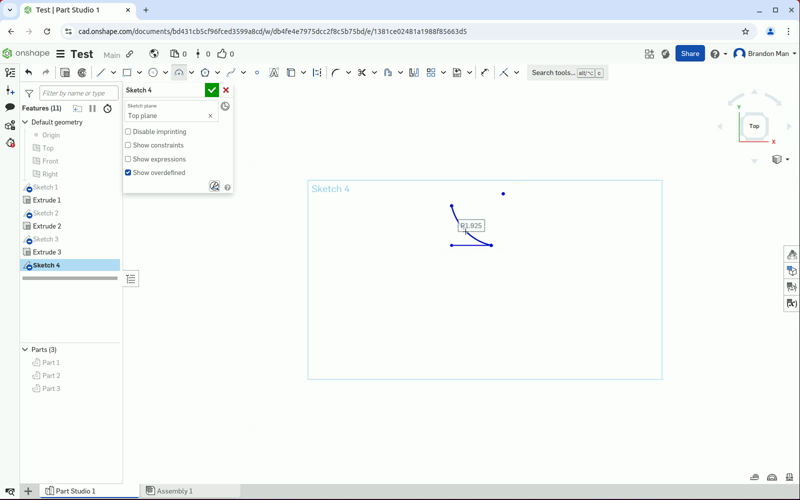
scroll(-6)
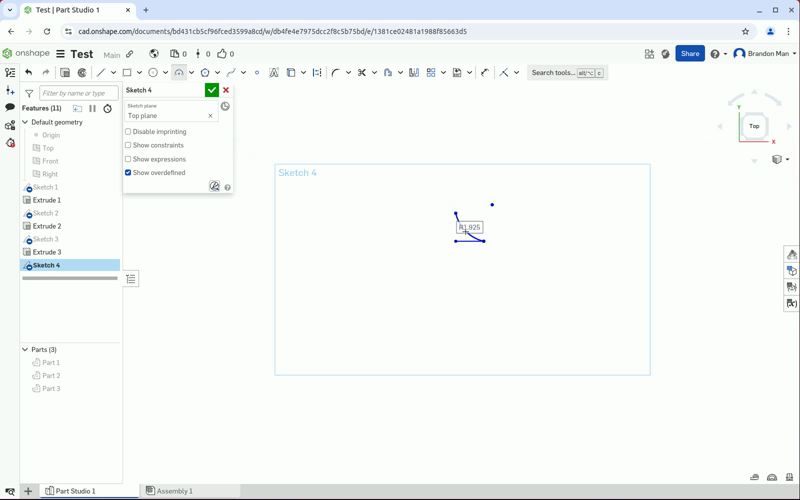
scroll(-6)
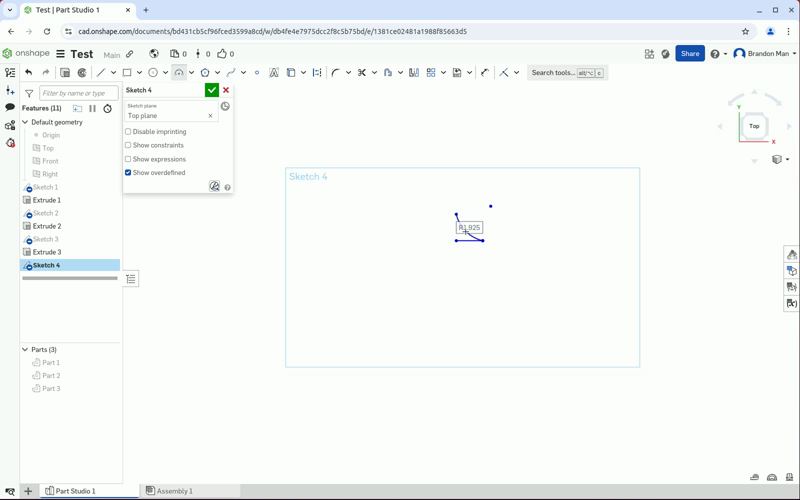
scroll(-6)
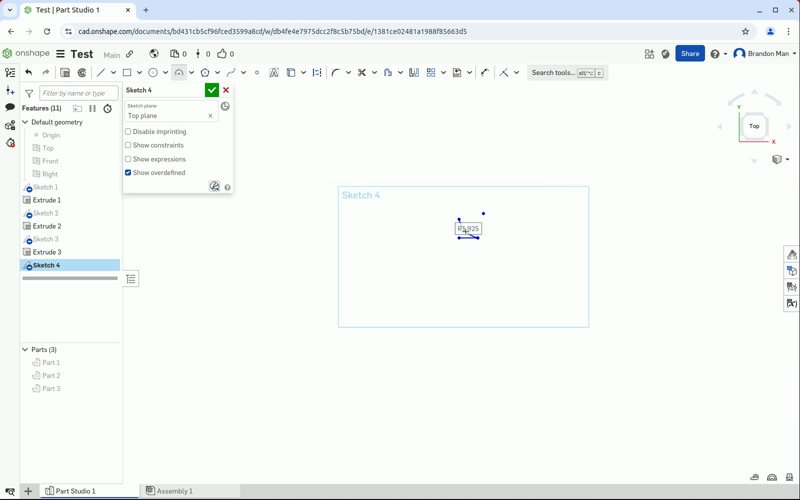
scroll(-6)
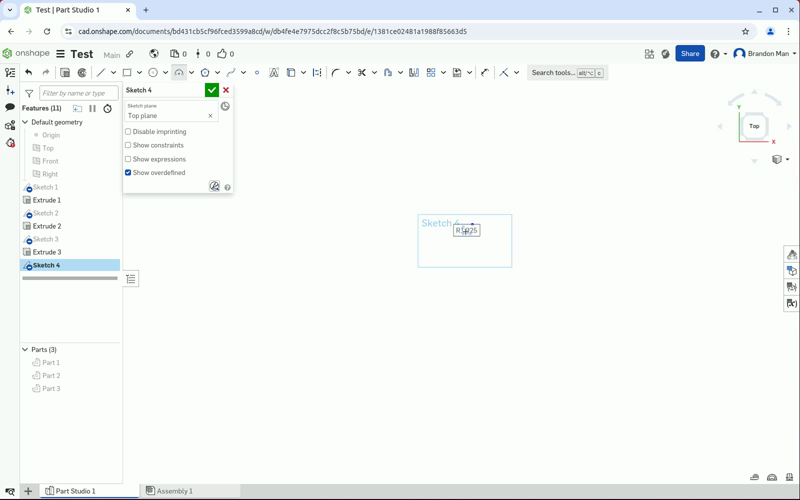
key_up(shift)
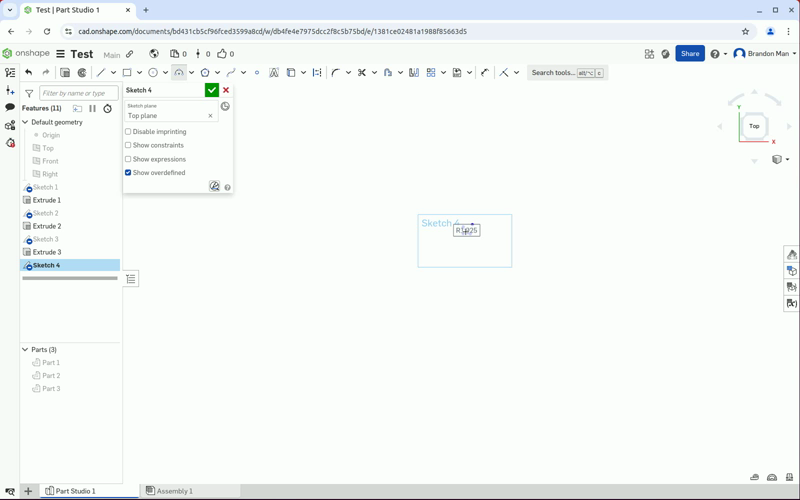
key(esc)
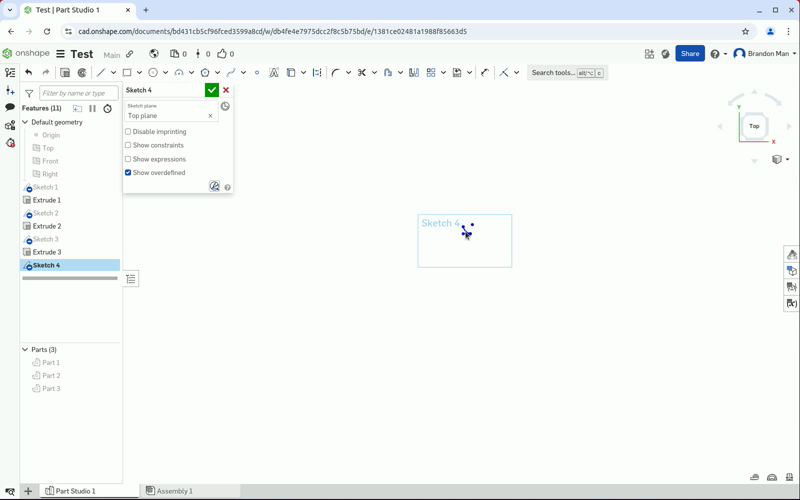
key(l)
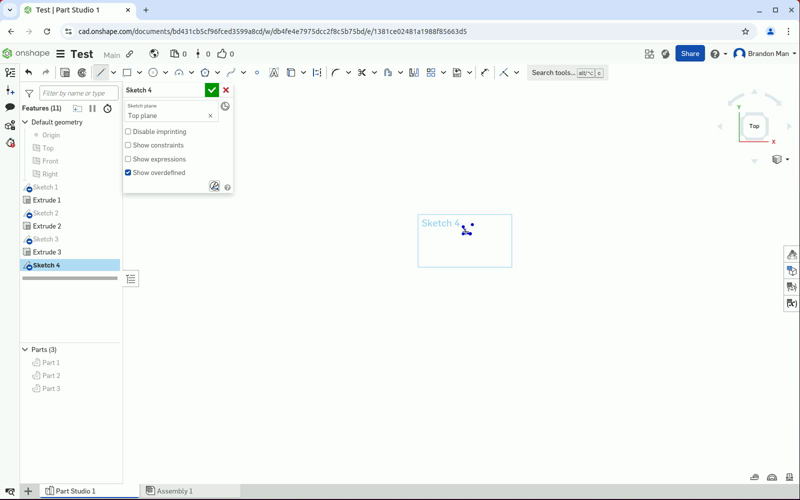
mouse_move(463, 226)
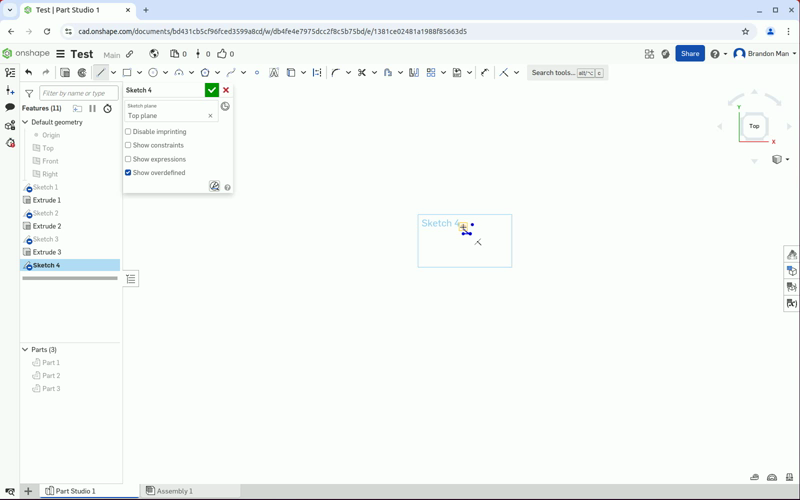
click(463, 226)
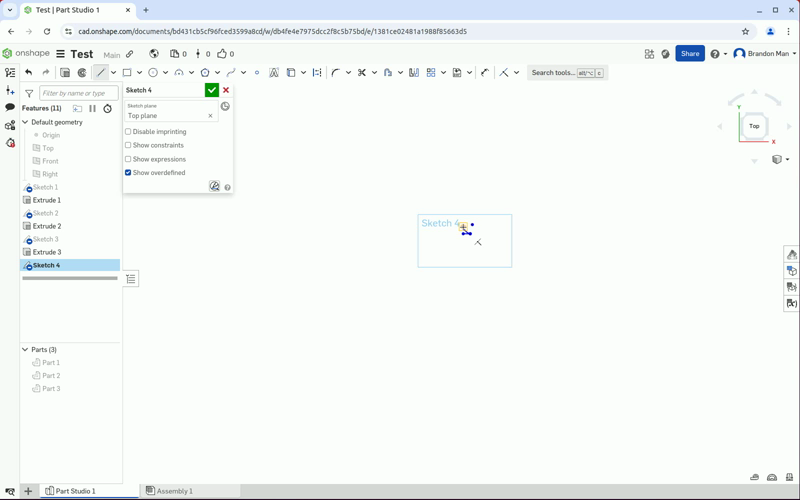
mouse_move(493, 226)
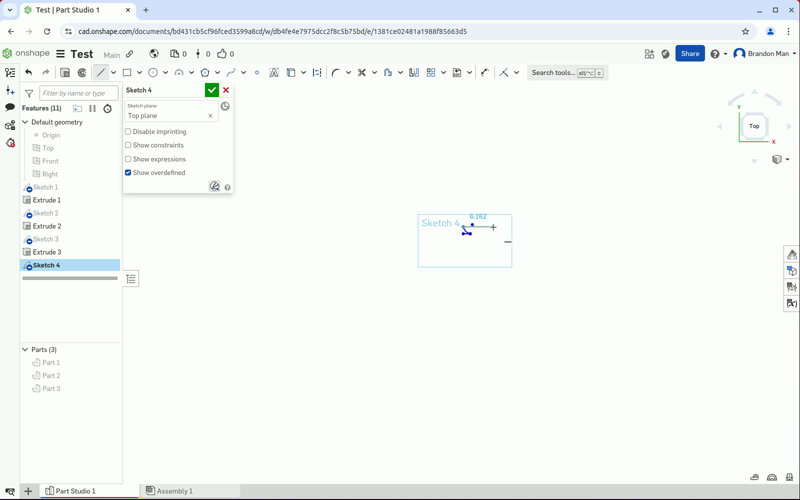
key_down(shift)
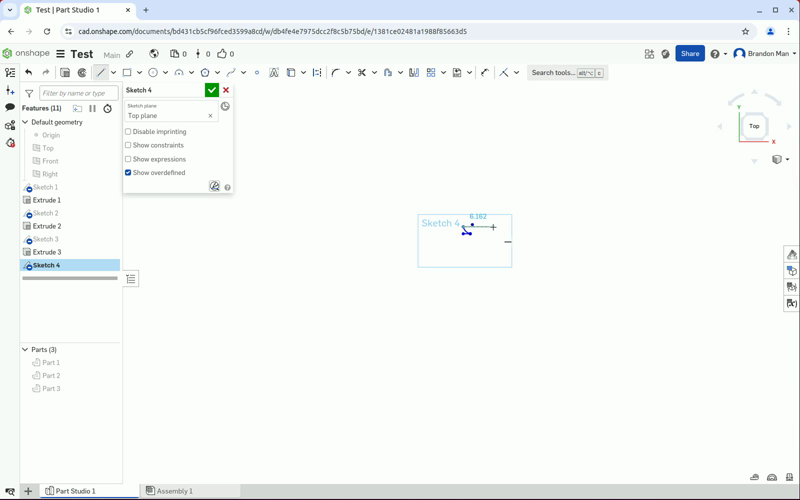
mouse_move(463, 233)
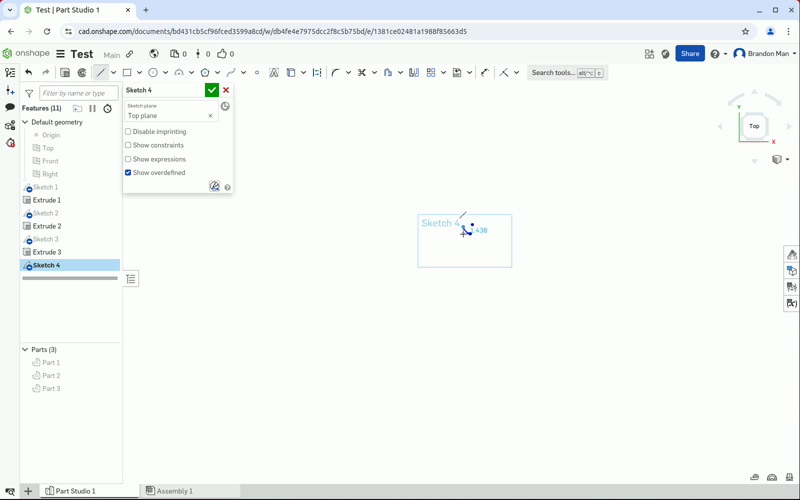
scroll(6)
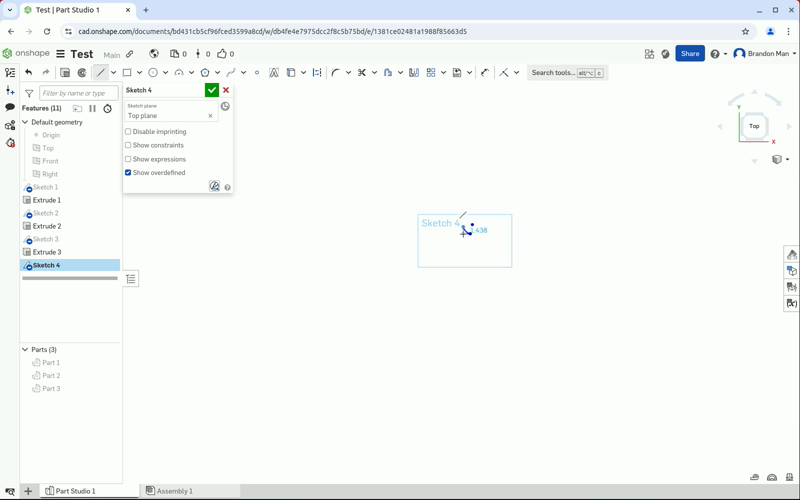
scroll(6)
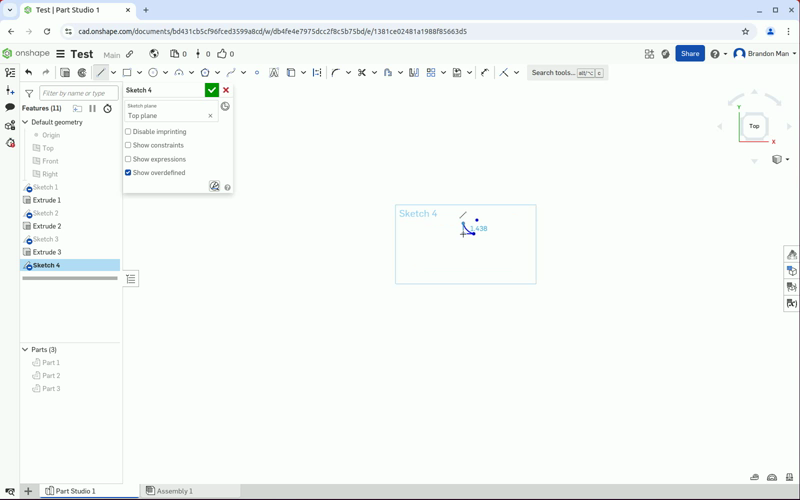
scroll(6)
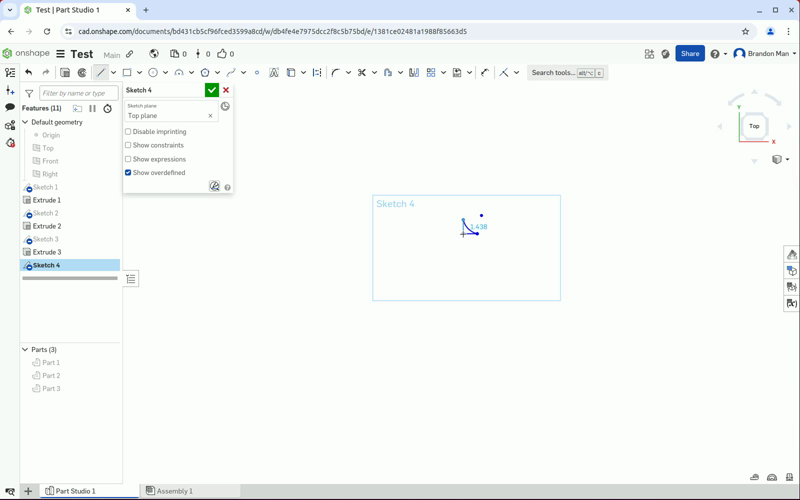
scroll(6)
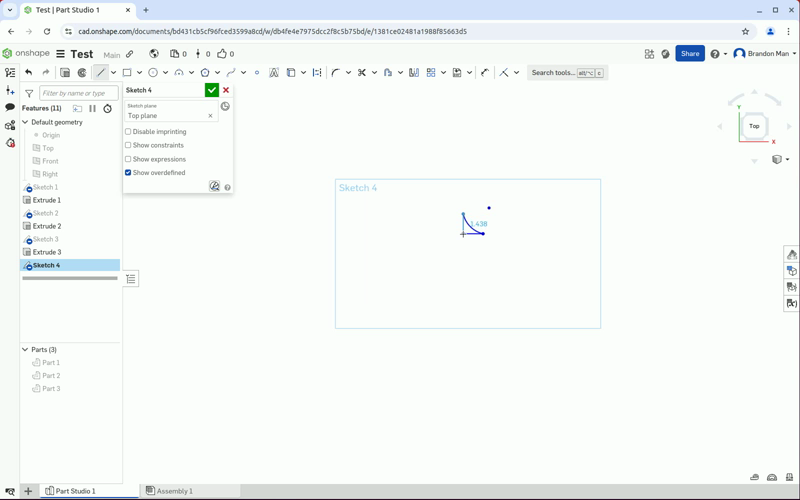
scroll(6)
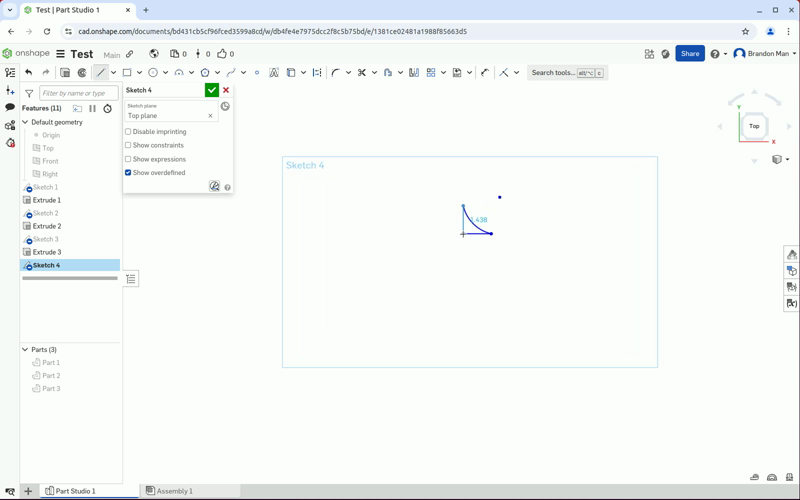
scroll(6)
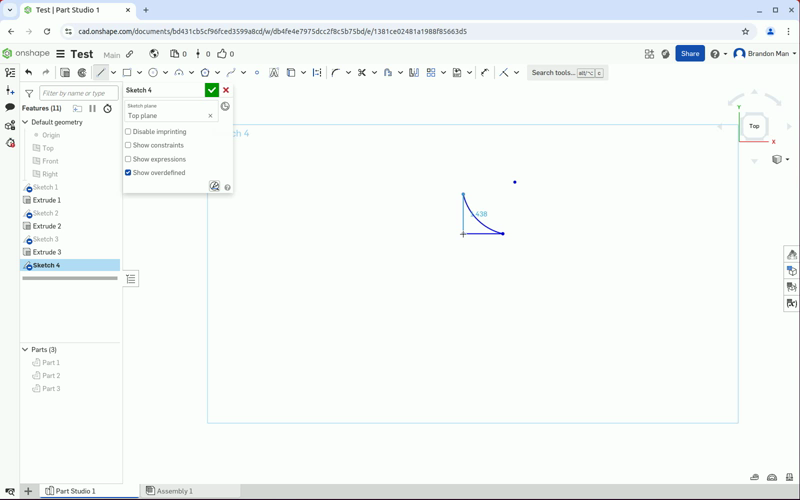
scroll(6)
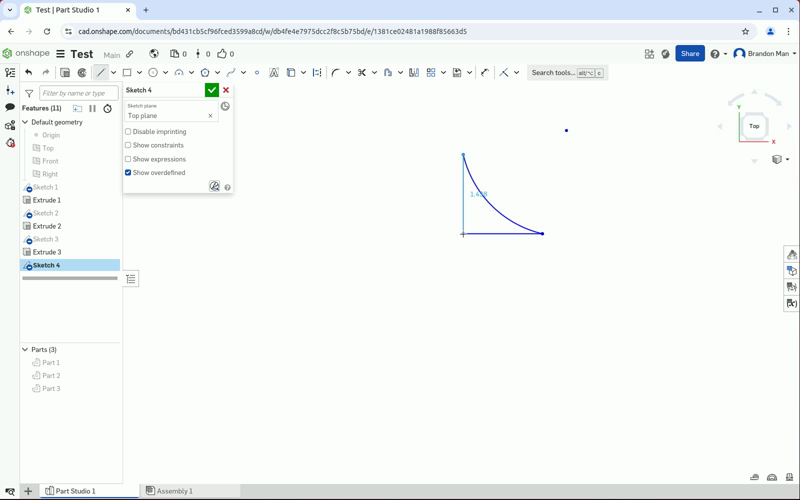
key_up(shift)
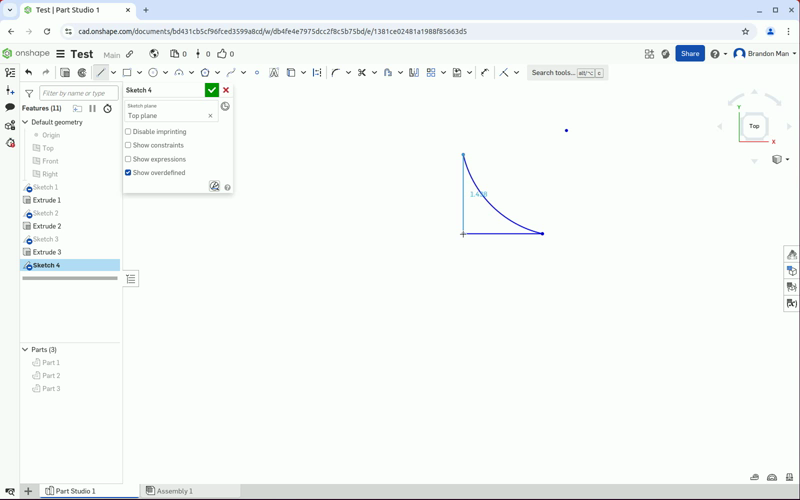
click(463, 233)
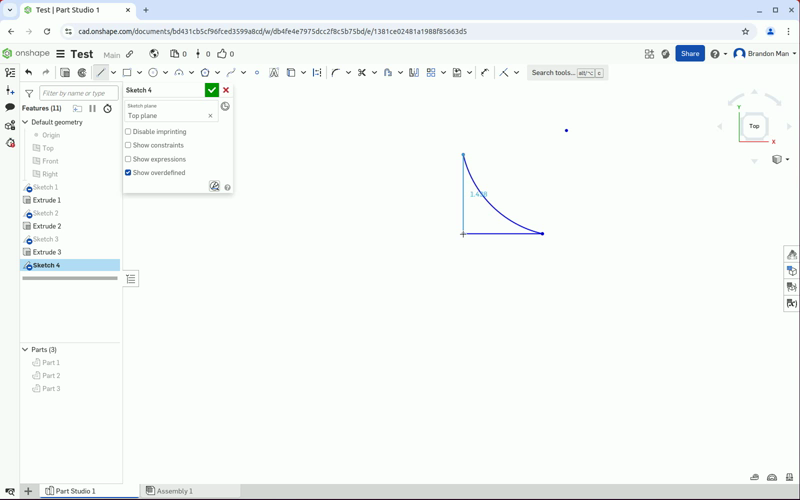
scroll(-6)
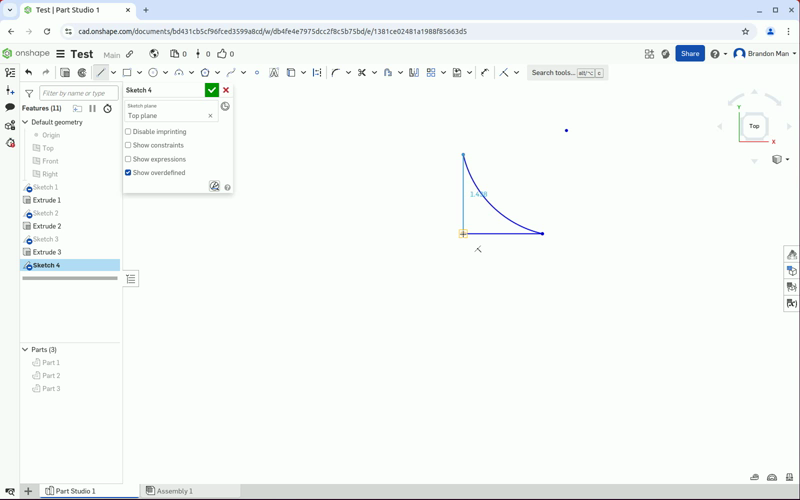
scroll(-6)
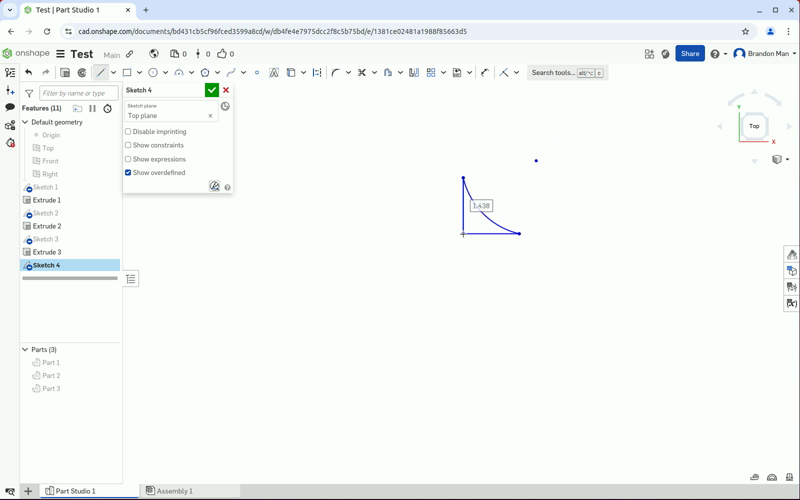
scroll(-6)
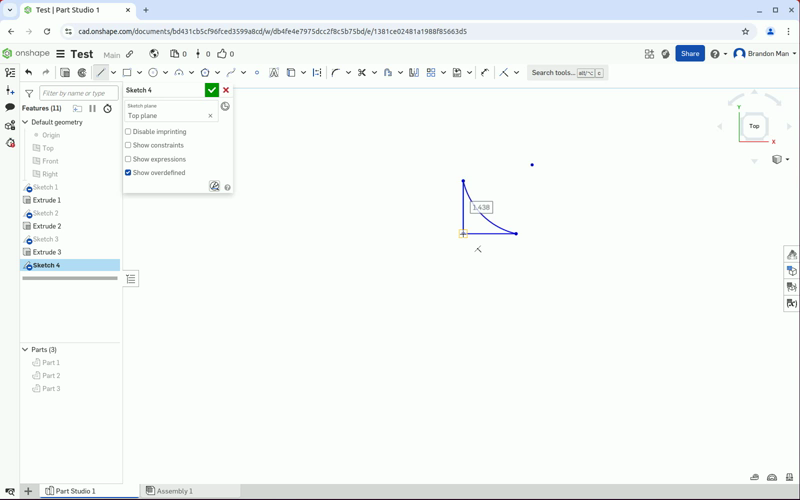
scroll(-6)
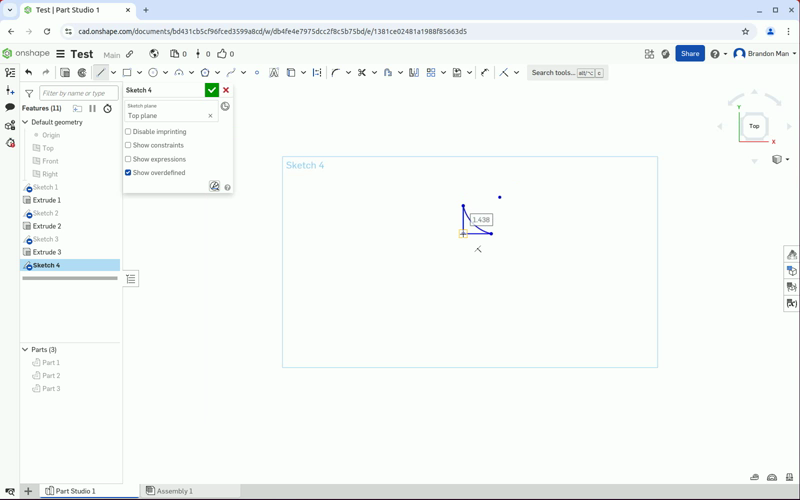
scroll(-6)
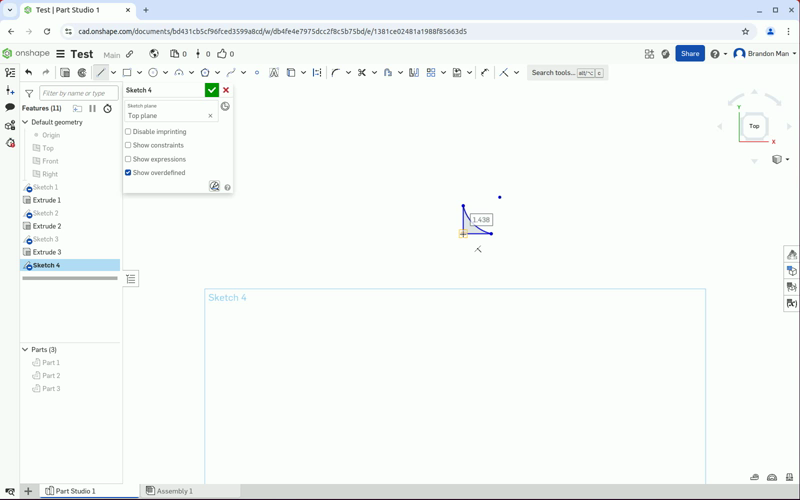
scroll(-6)
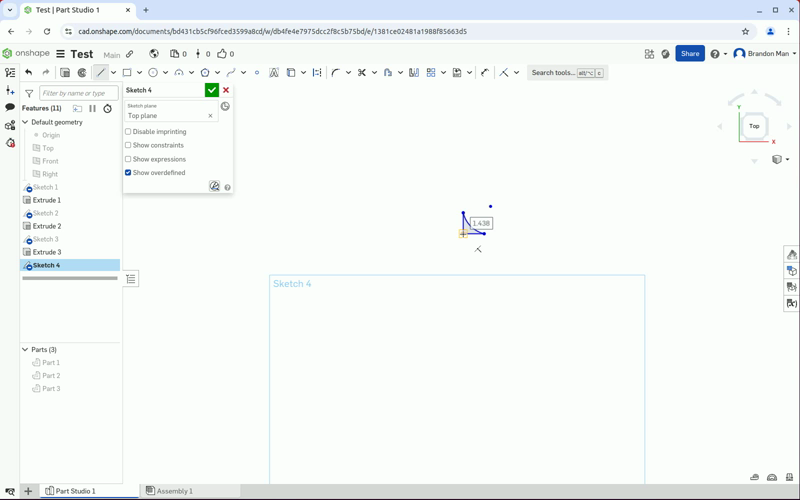
scroll(-6)
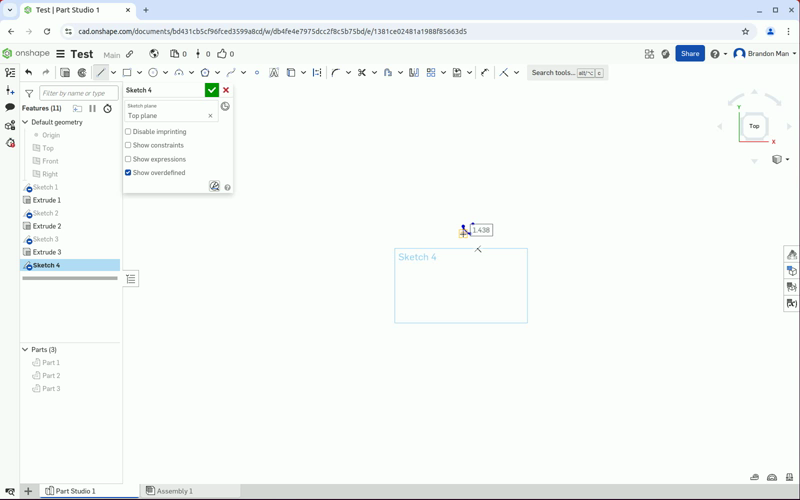
key(esc)
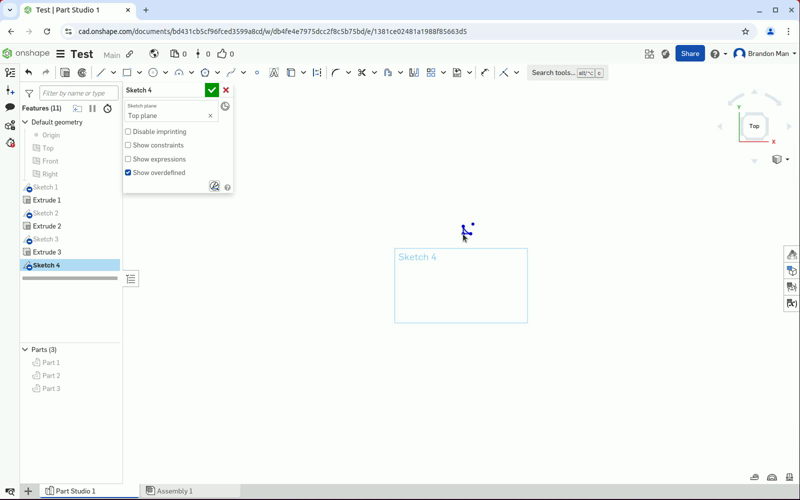
mouse_move(464, 231)
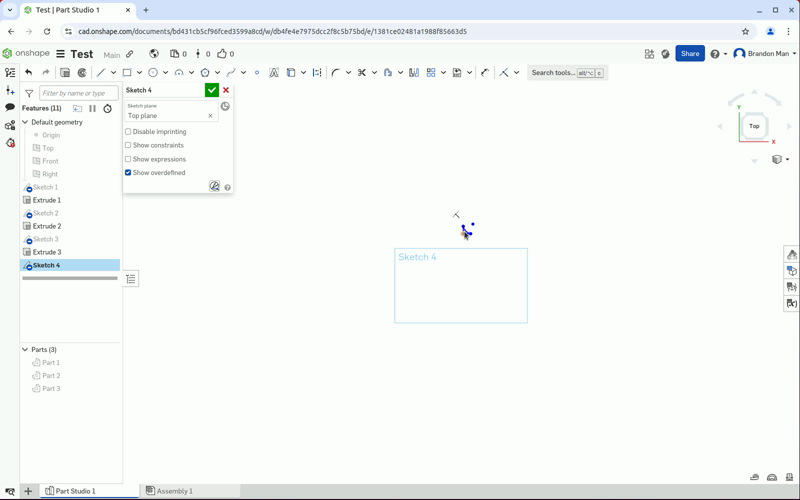
scroll(6)
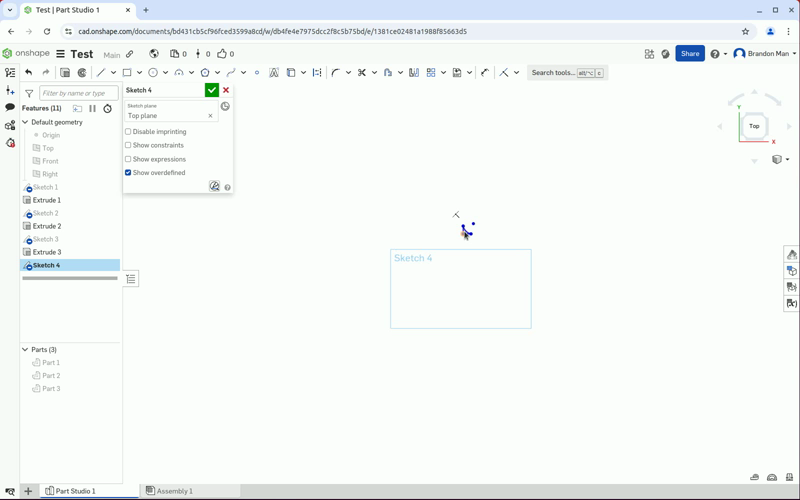
scroll(6)
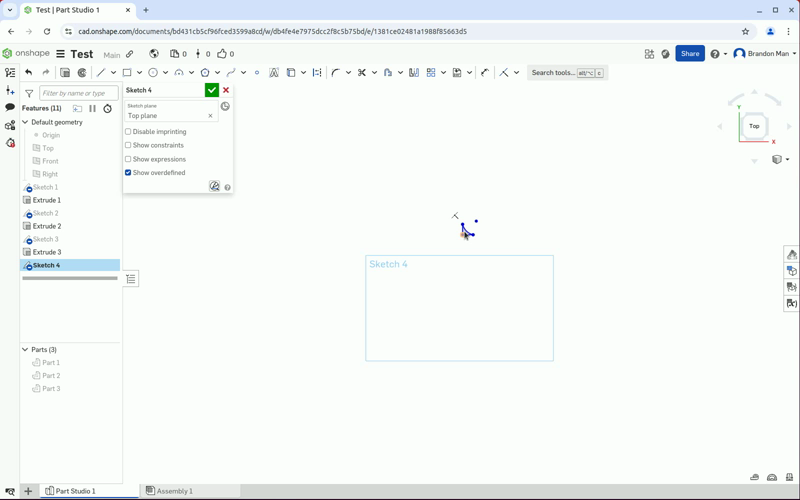
scroll(6)
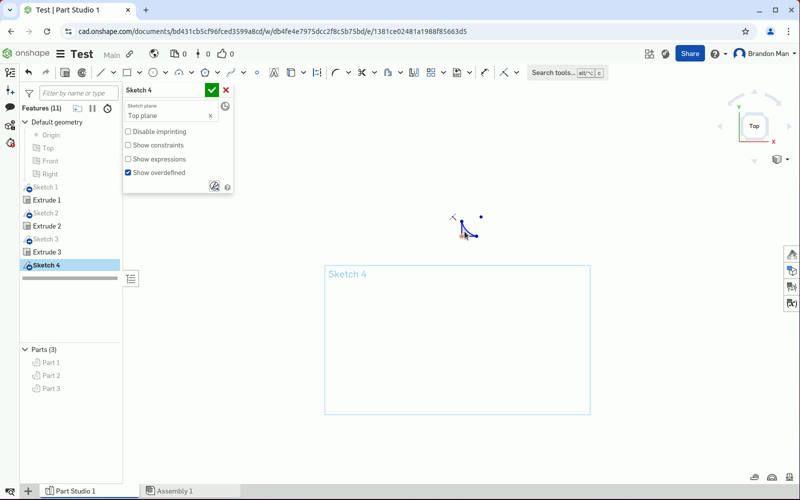
scroll(6)
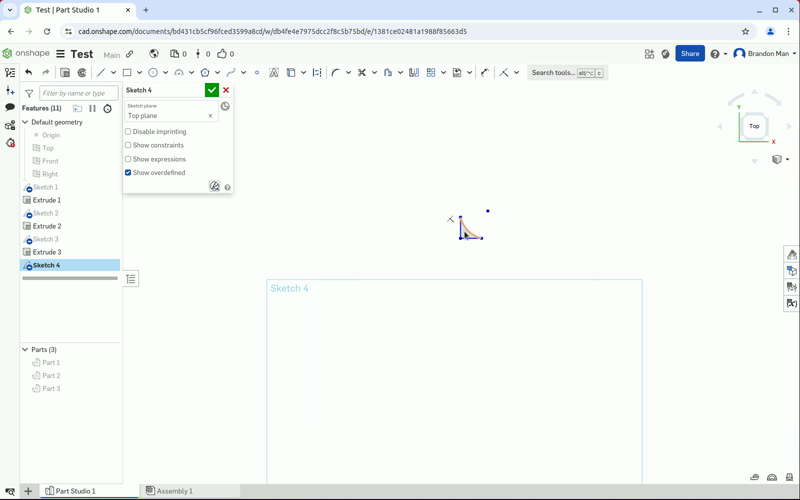
scroll(6)
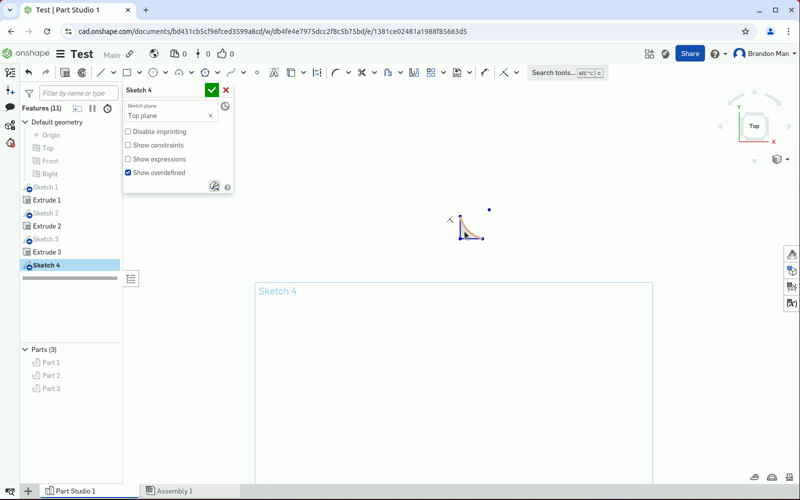
scroll(6)
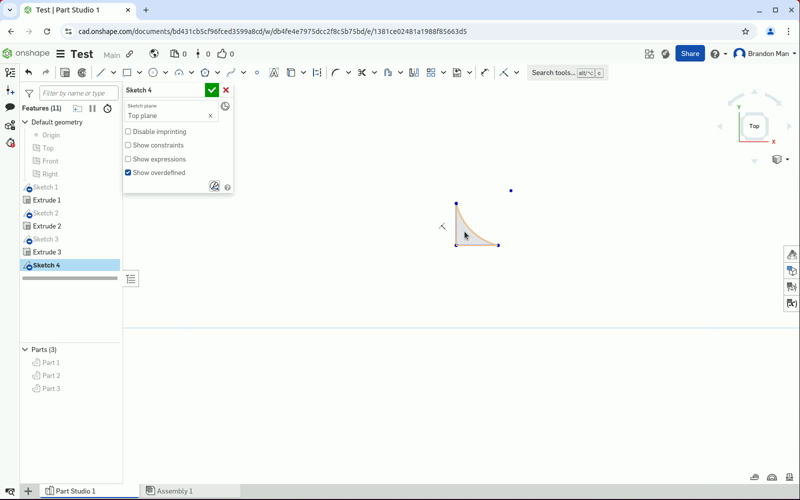
scroll(6)
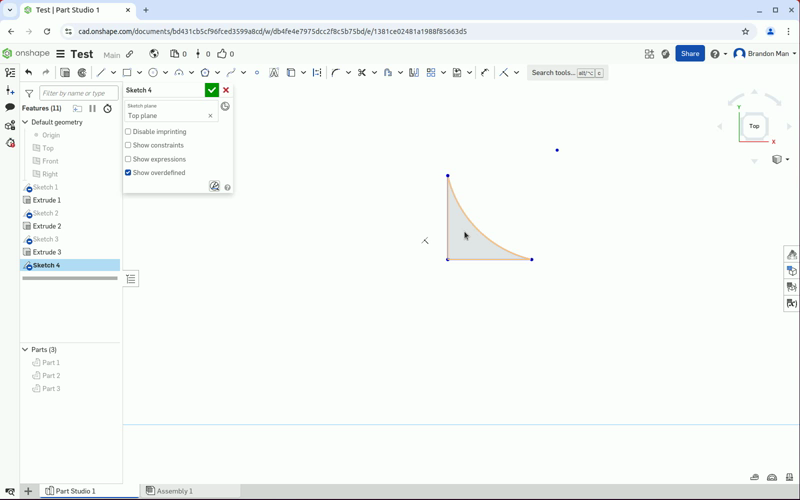
click(464, 231)
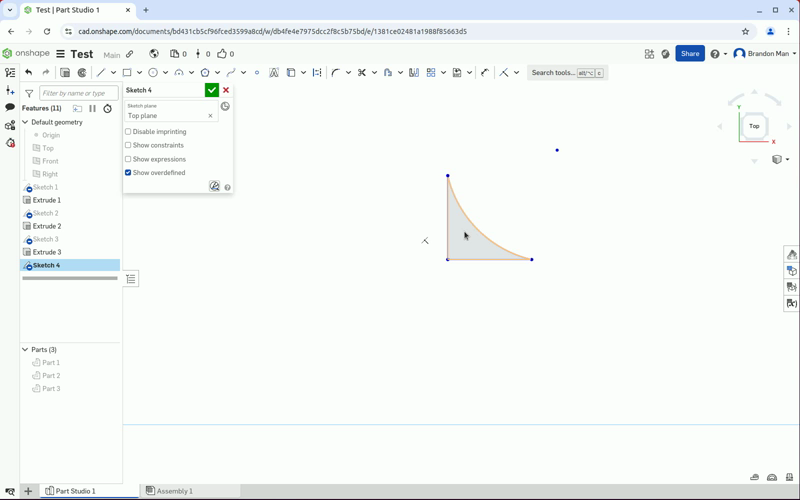
scroll(-6)
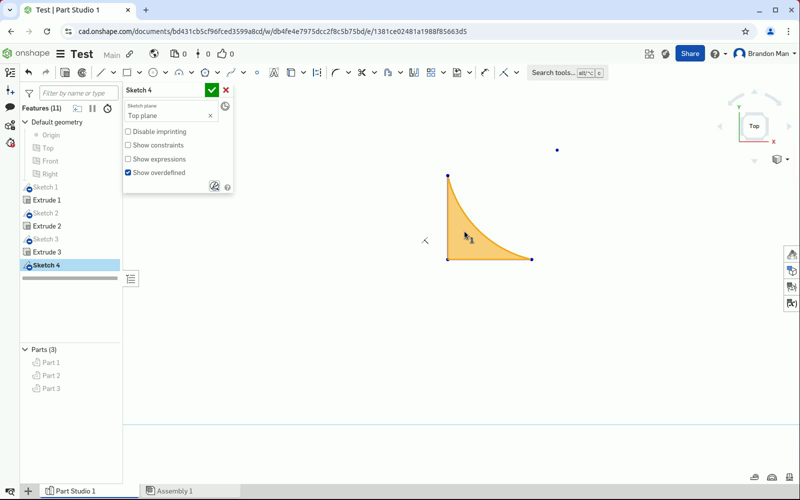
scroll(-6)
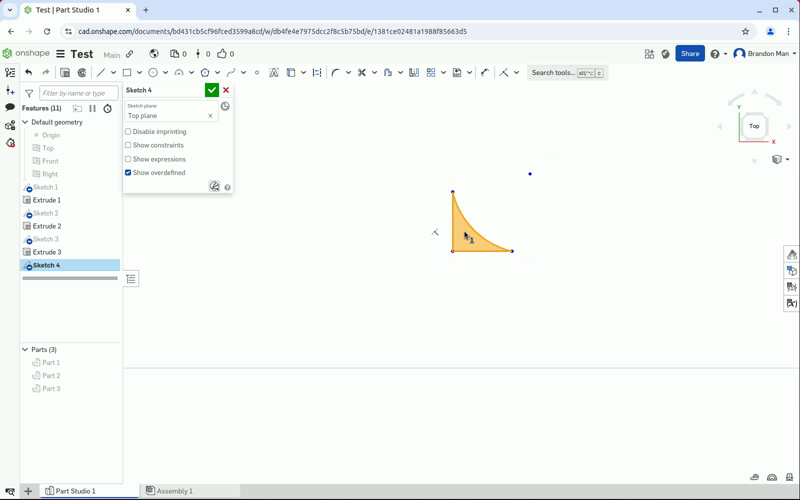
scroll(-6)
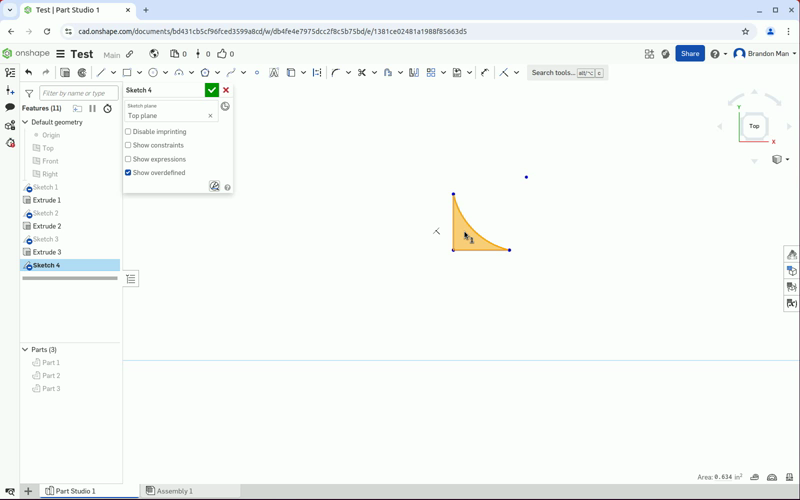
scroll(-6)
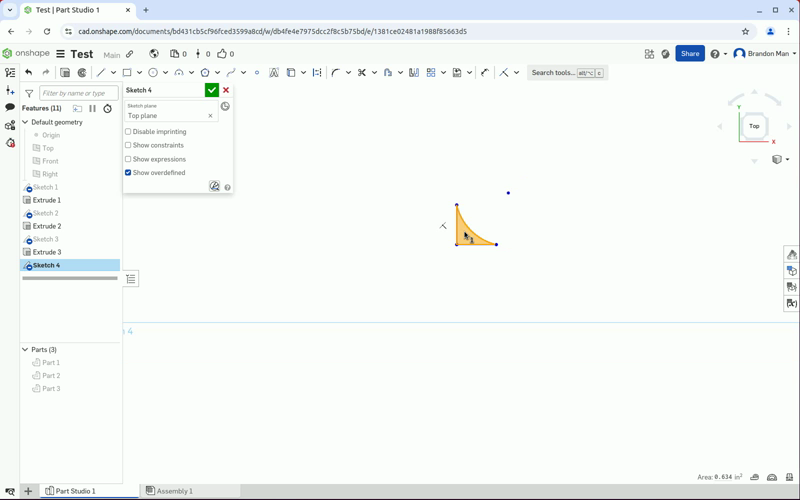
scroll(-6)
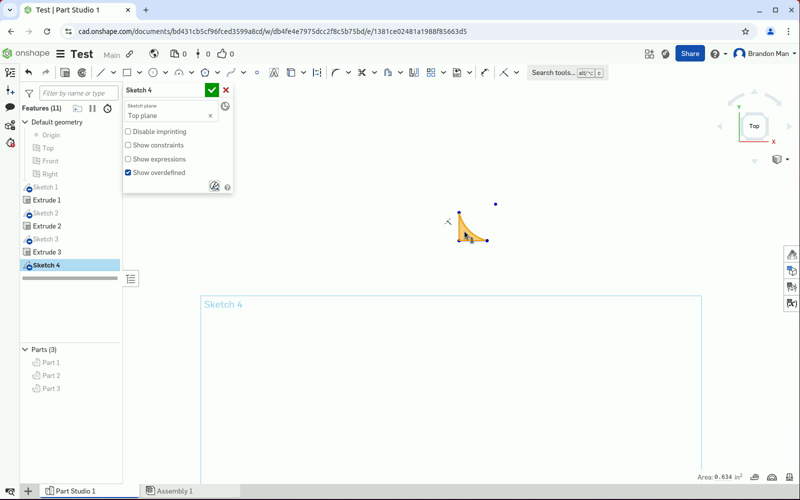
scroll(-6)
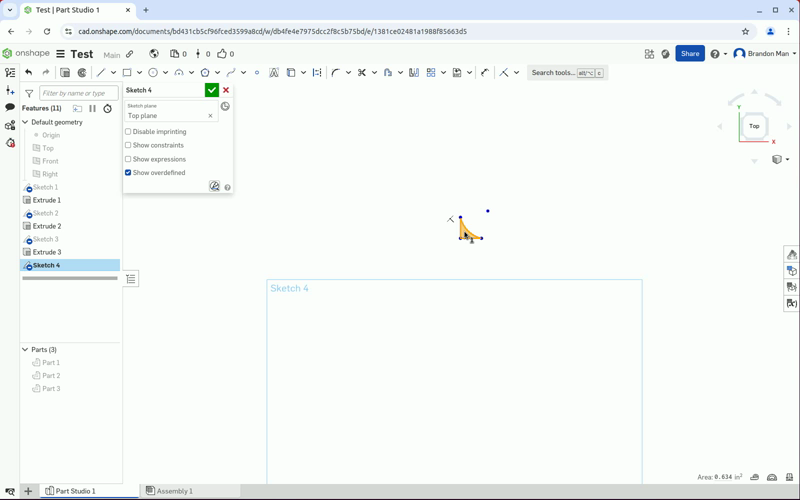
scroll(-6)
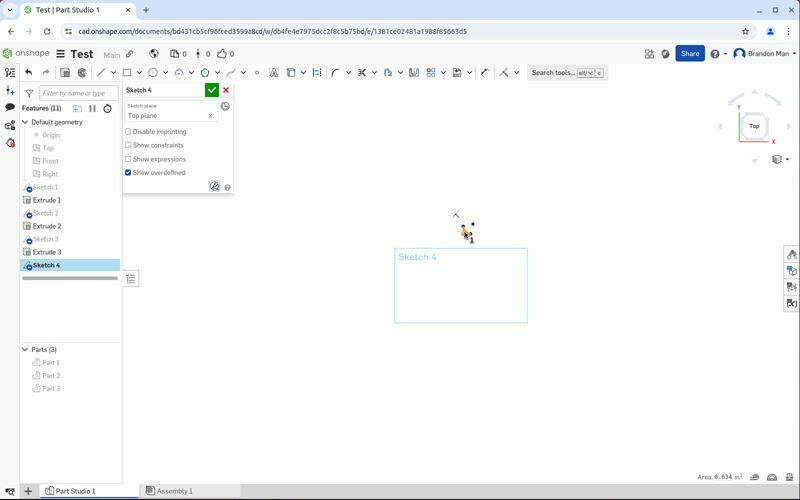
mouse_move(73, 352)
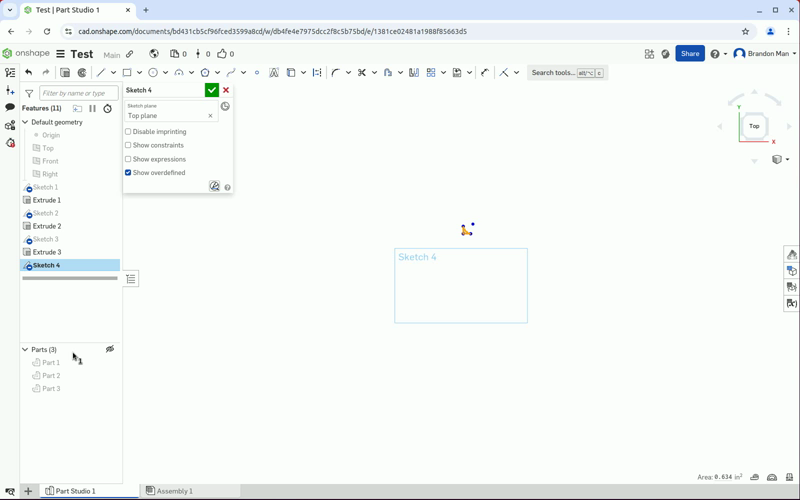
key(shift+y)
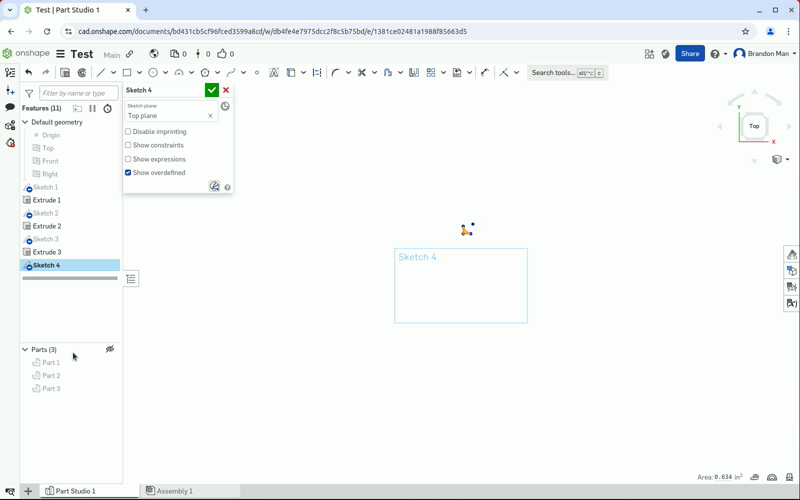
key(shift+e)
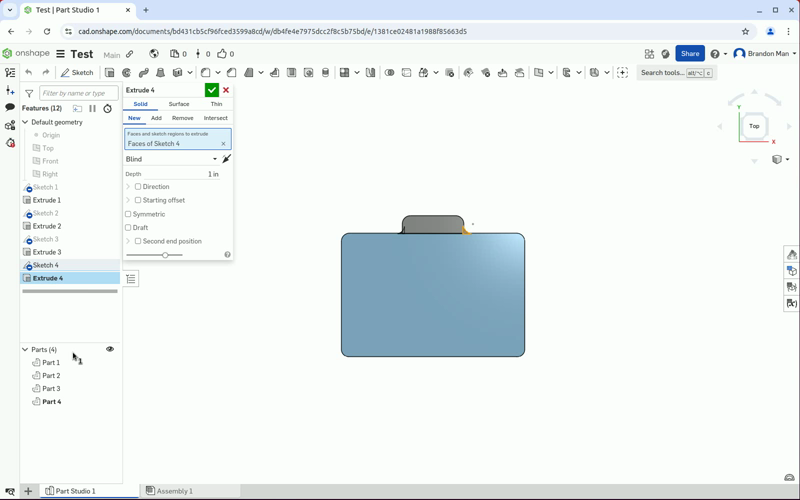
mouse_move(143, 106)
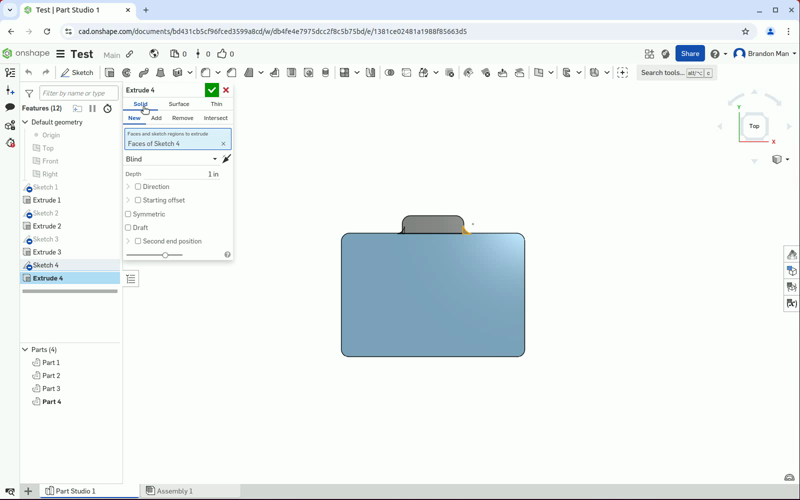
click(143, 106)
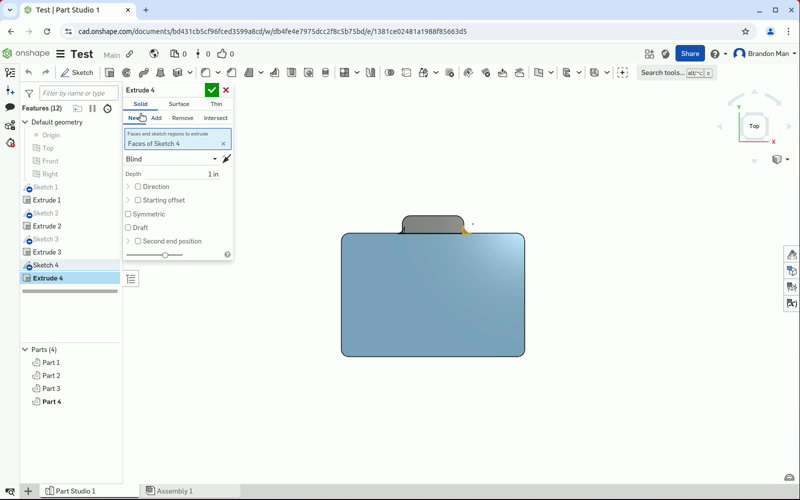
mouse_move(137, 120)
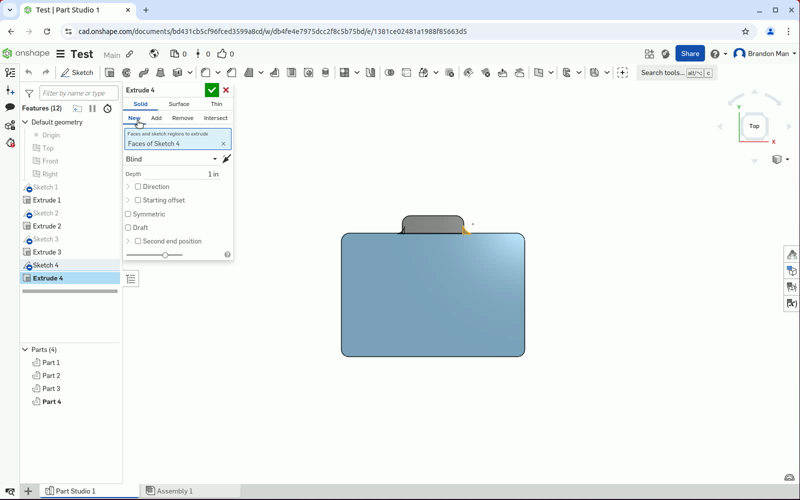
click(137, 120)
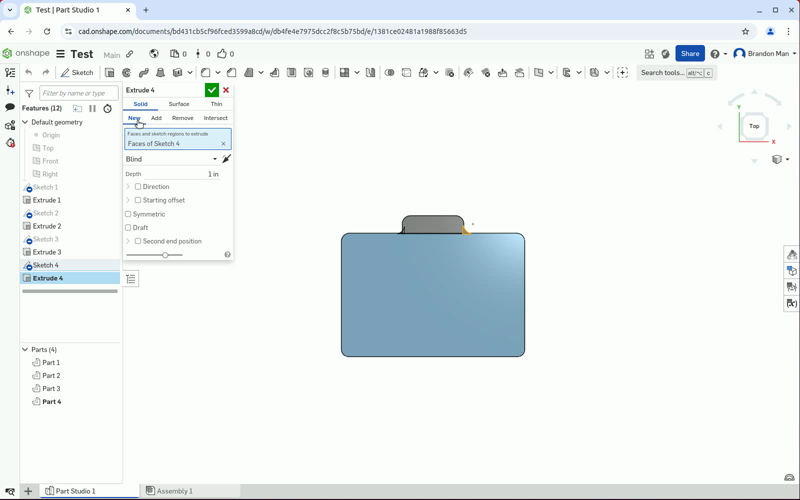
key(tab, 4)
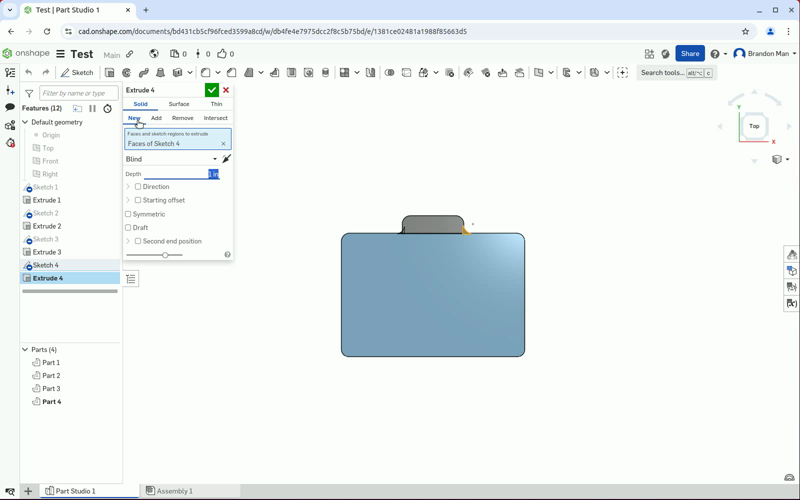
text(0.241)
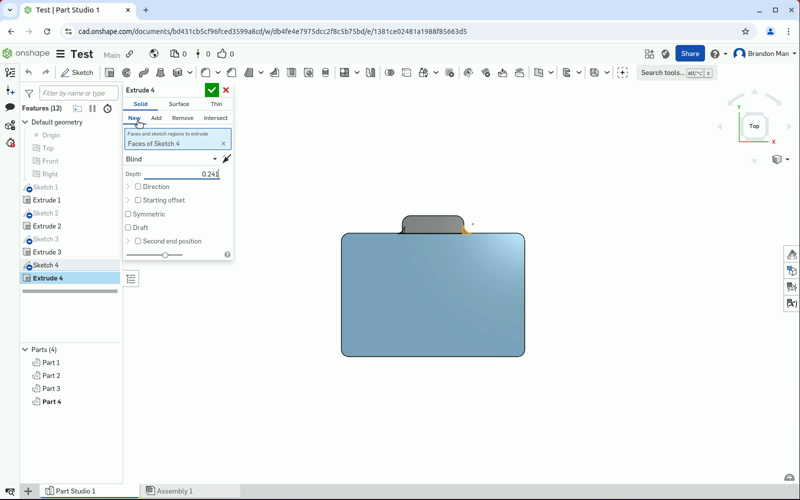
key(enter)
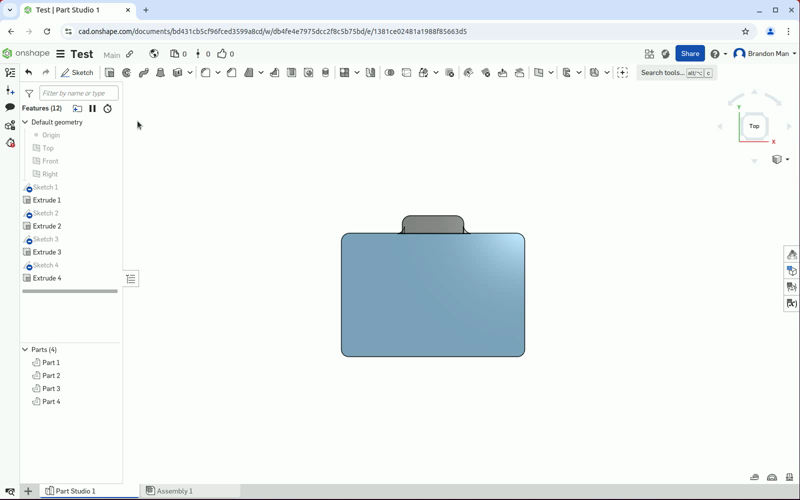
key(shift+h)
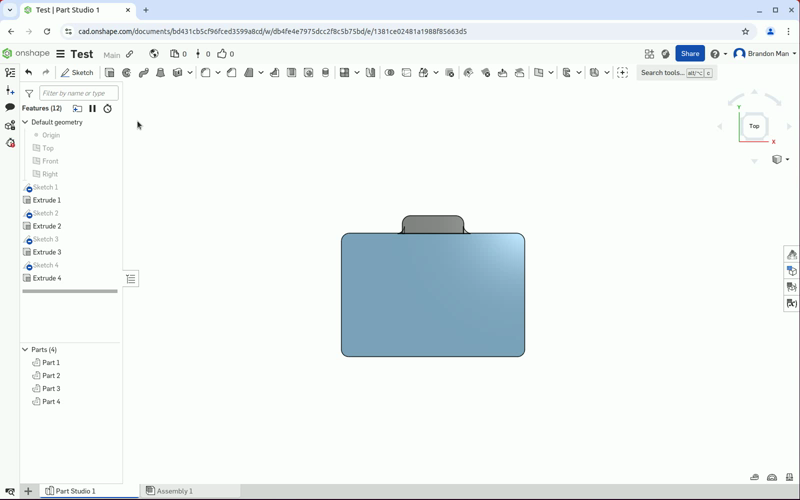
key(shift+h)
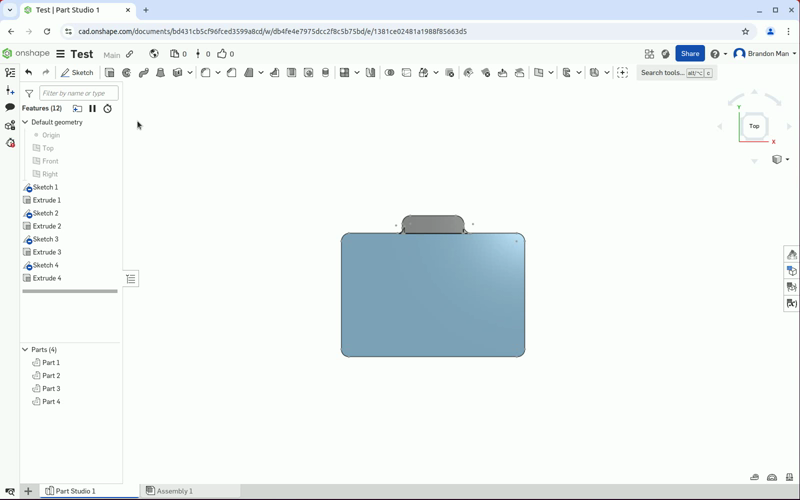
key(shift+7)
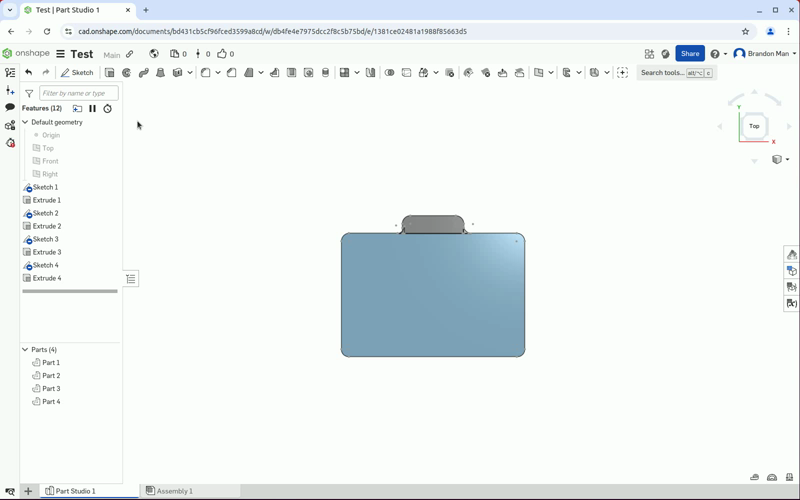
key(up, 3)
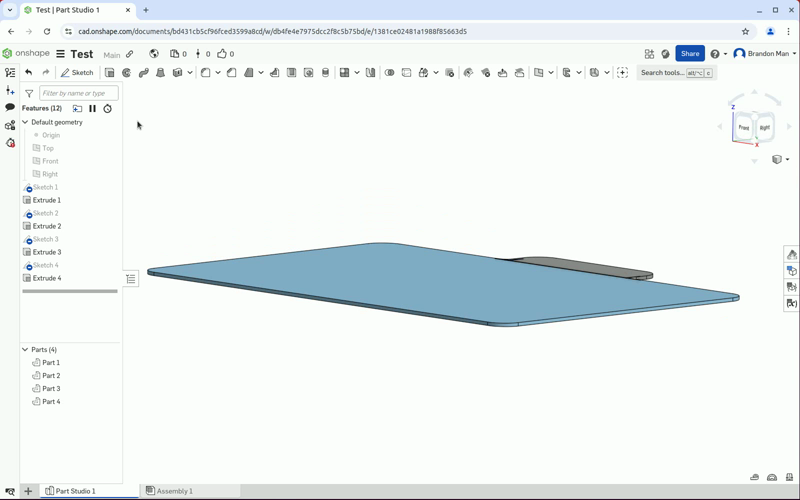
key(left, 3)
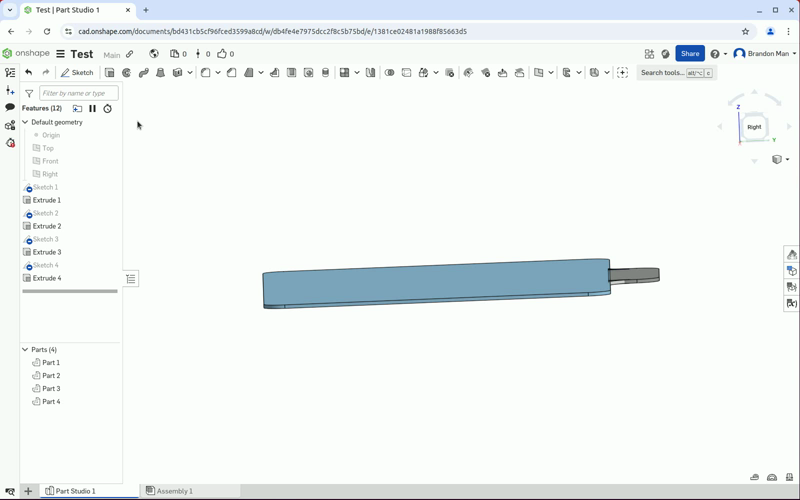
key(right, 3)
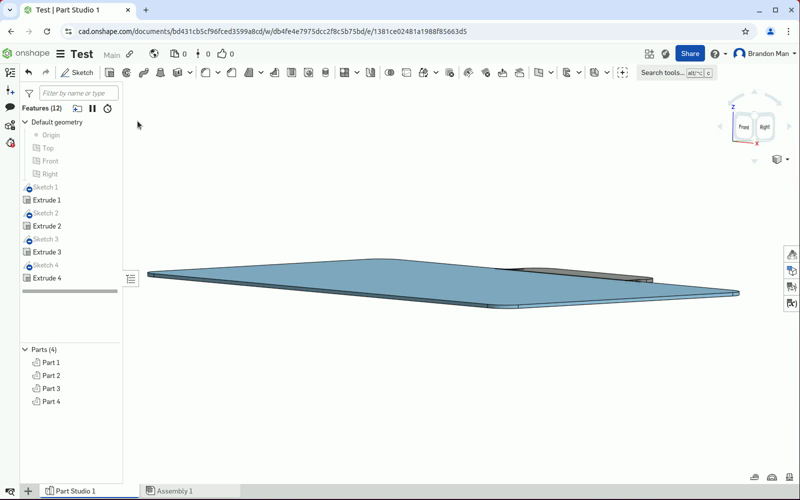
key(down, 3)
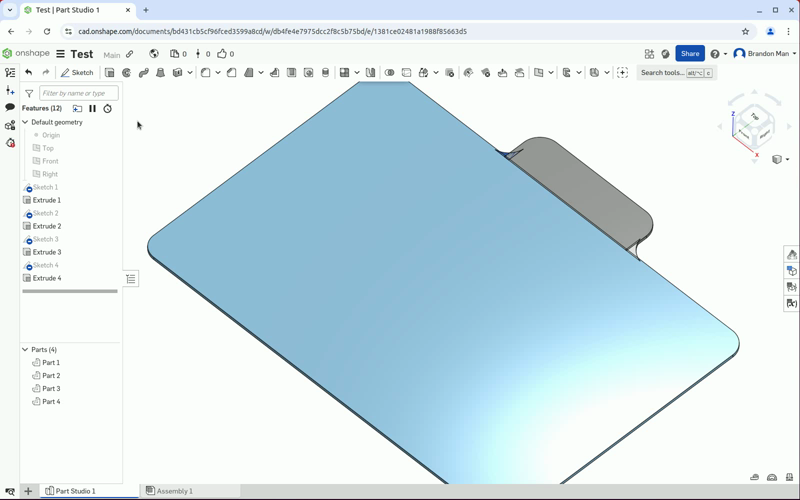
mouse_move(73, 189)
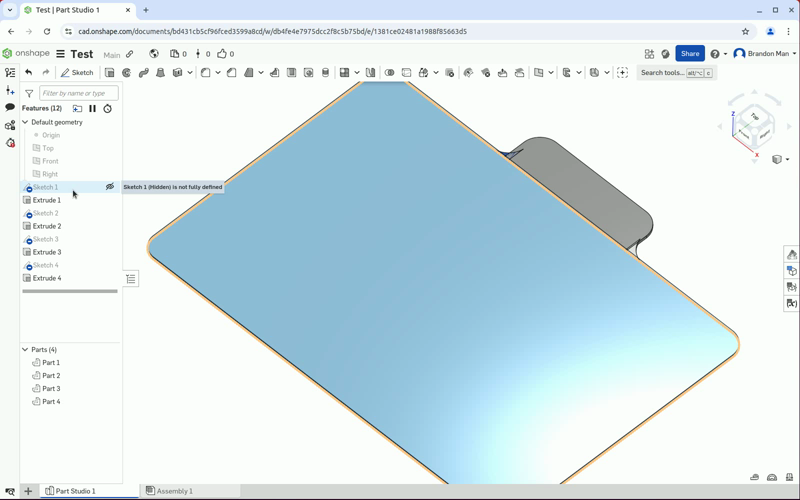
click(73, 189)